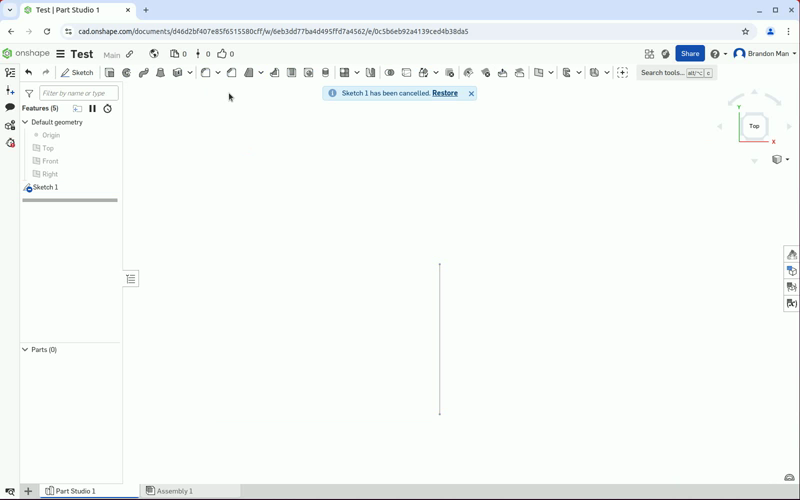
key(shift+h)
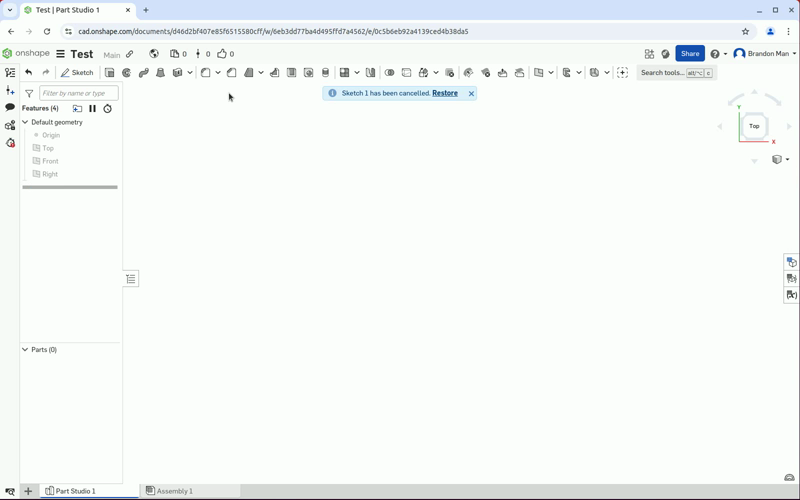
mouse_move(73, 352)
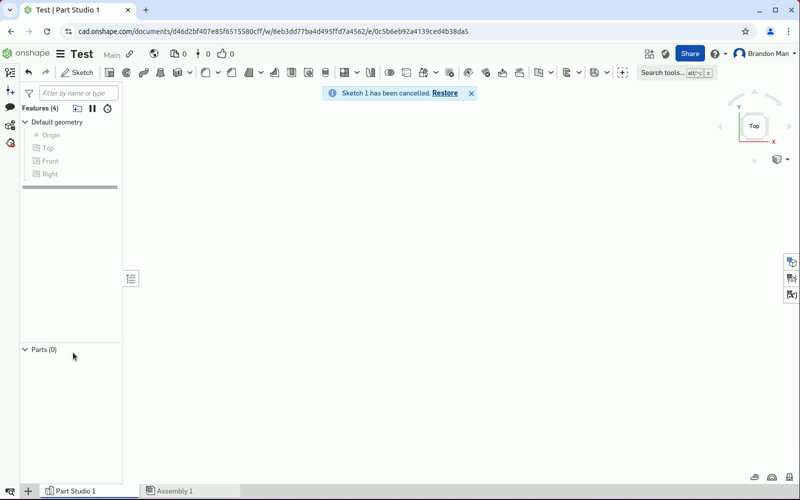
key(y)
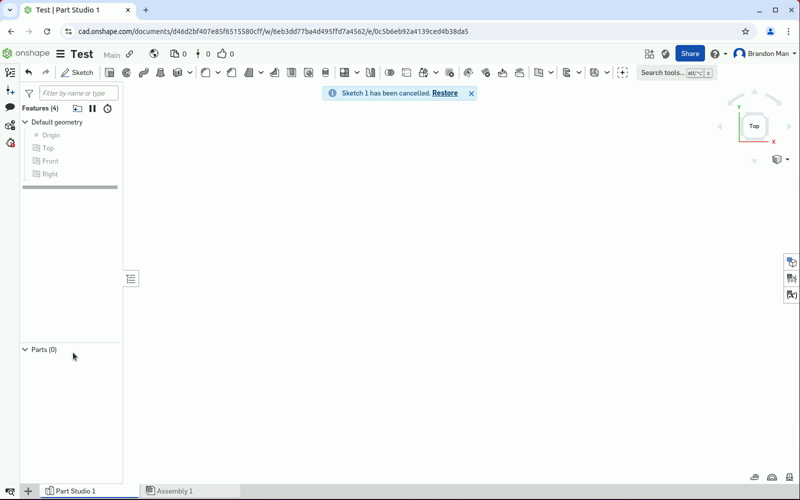
key(shift+p)
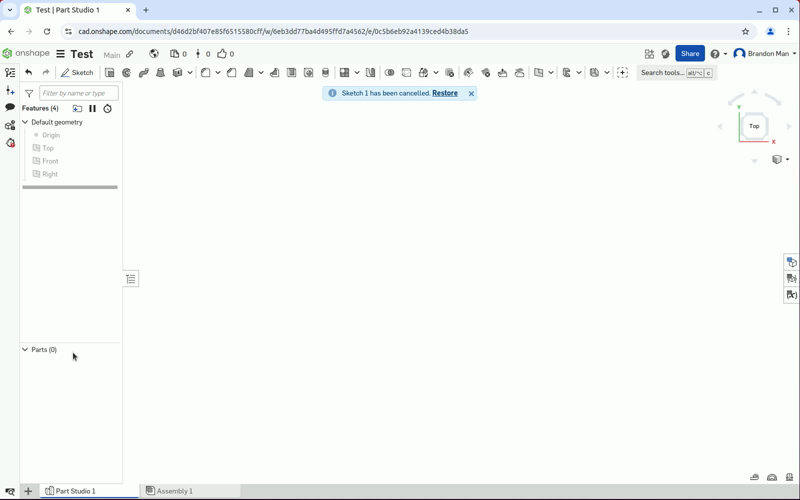
key(space)
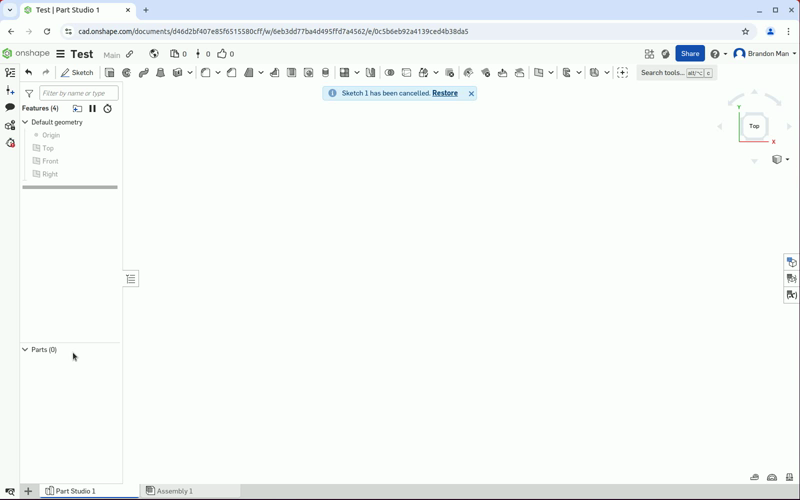
key_down(shift)
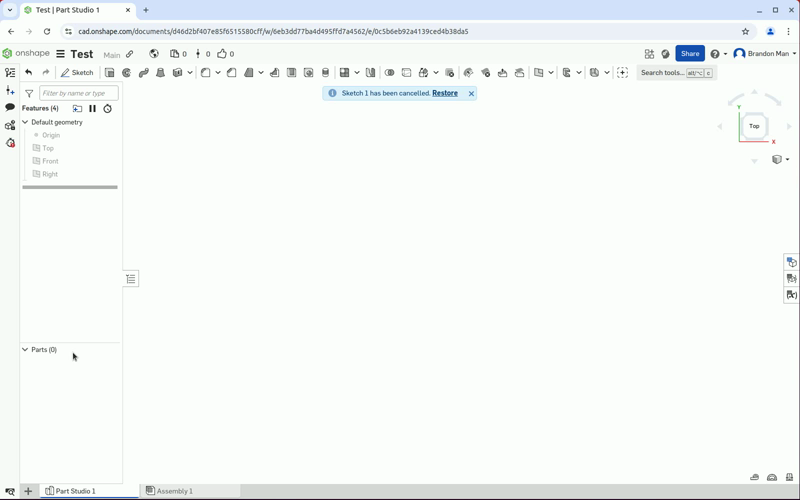
key(up)
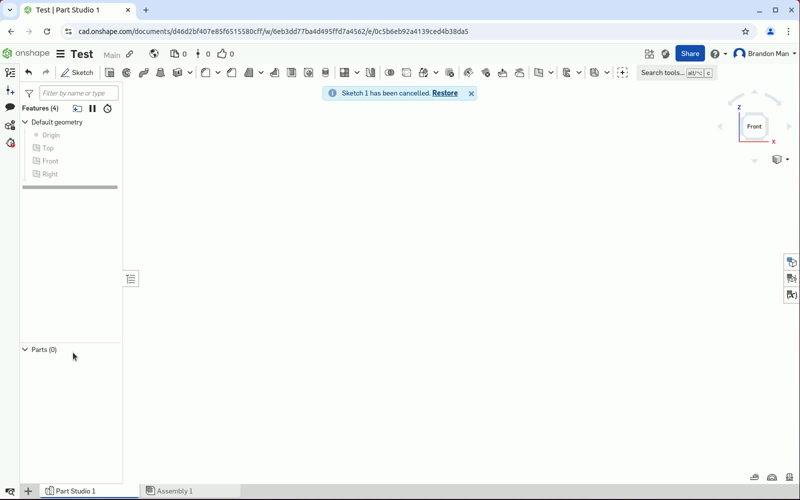
key_up(shift)
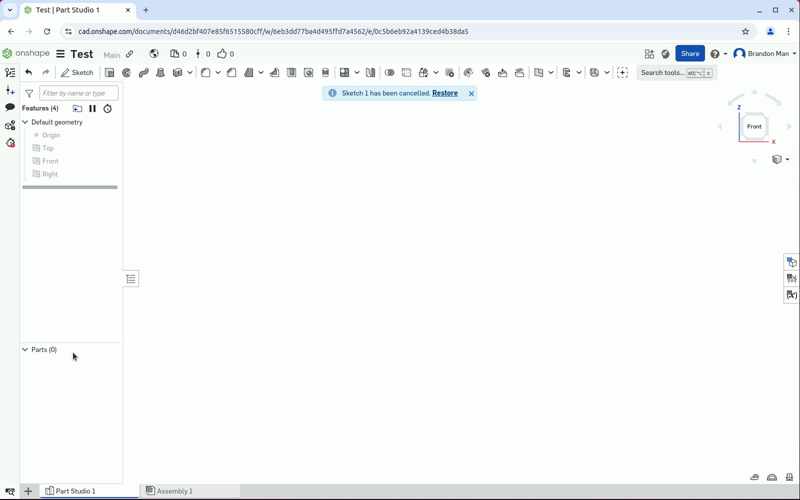
mouse_move(73, 352)
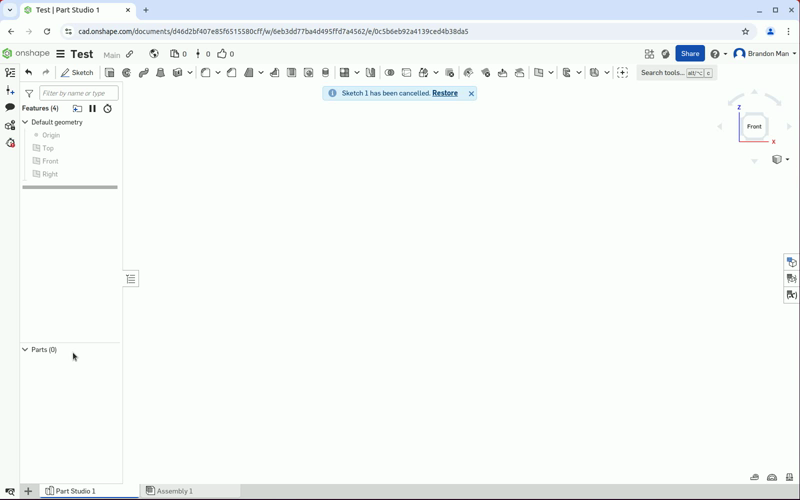
key(shift+y)
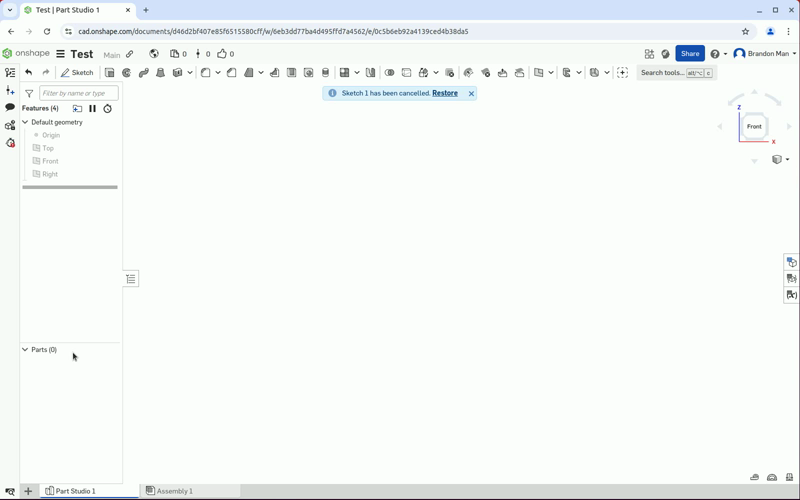
key(shift+s)
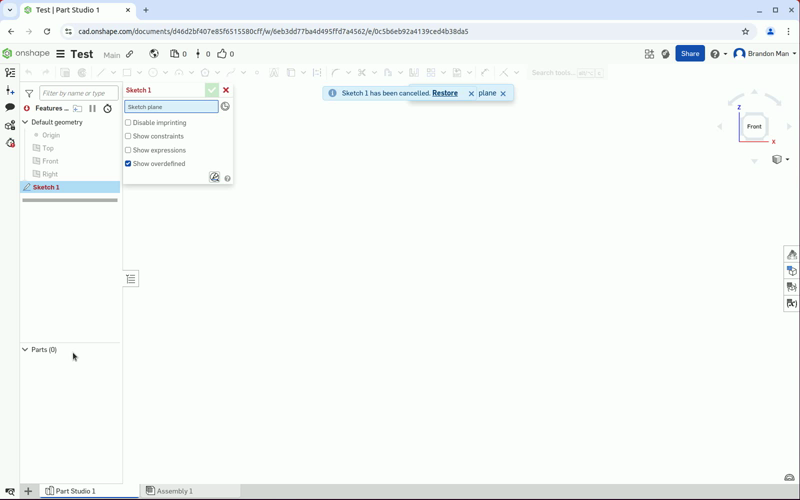
mouse_move(73, 163)
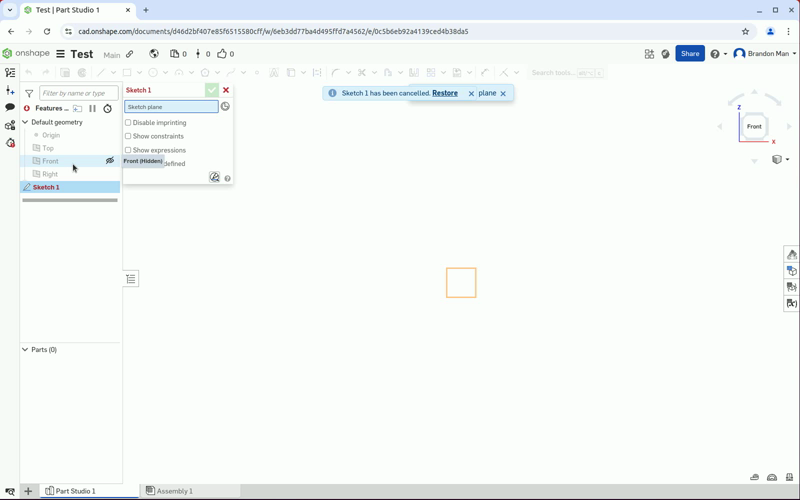
click(73, 163)
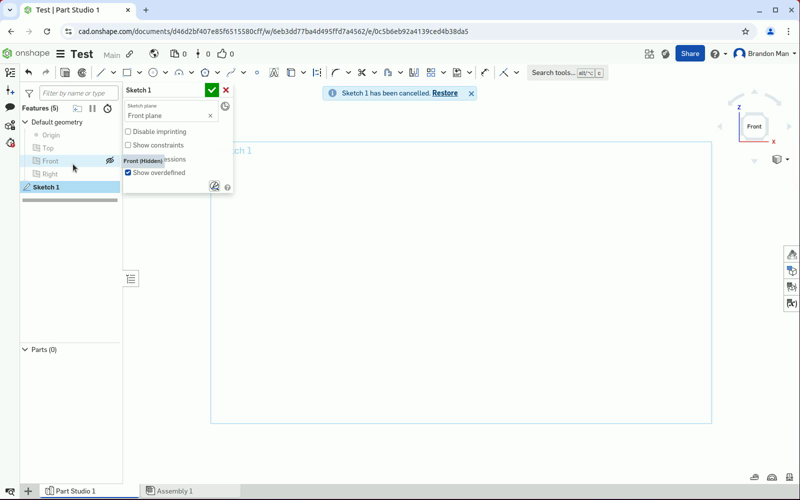
mouse_move(73, 352)
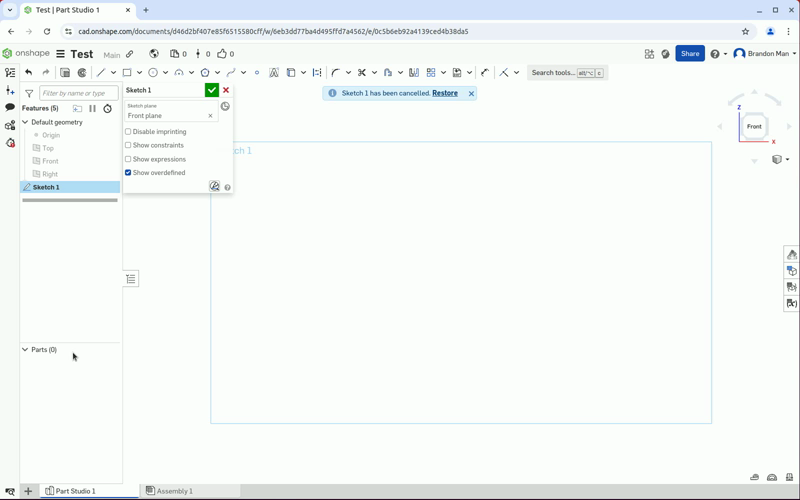
key(y)
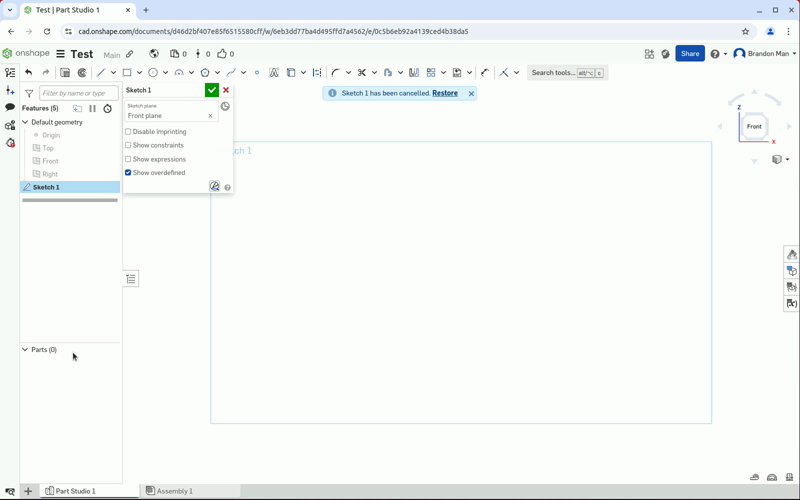
key(c)
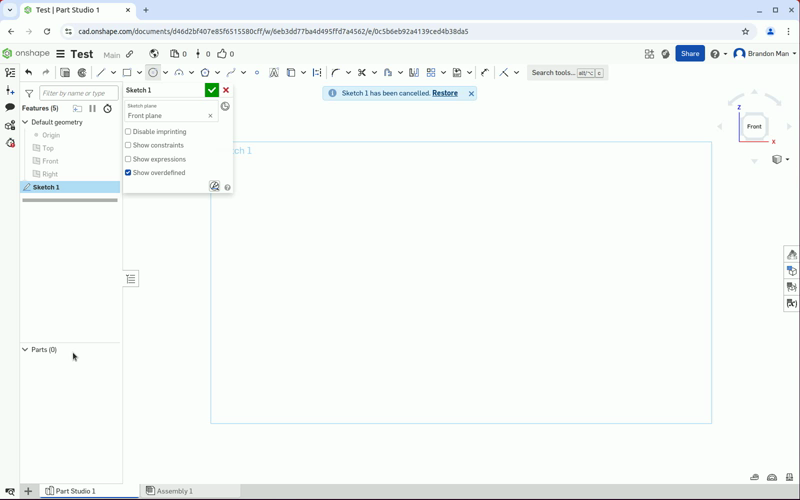
key_down(shift)
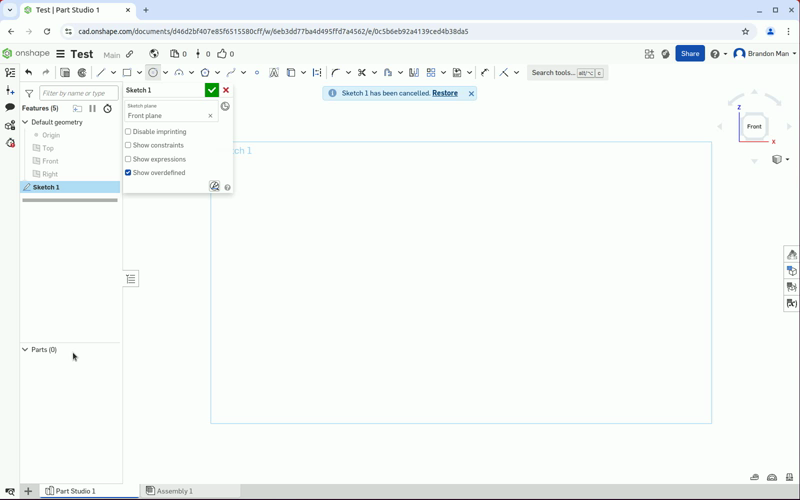
mouse_move(461, 282)
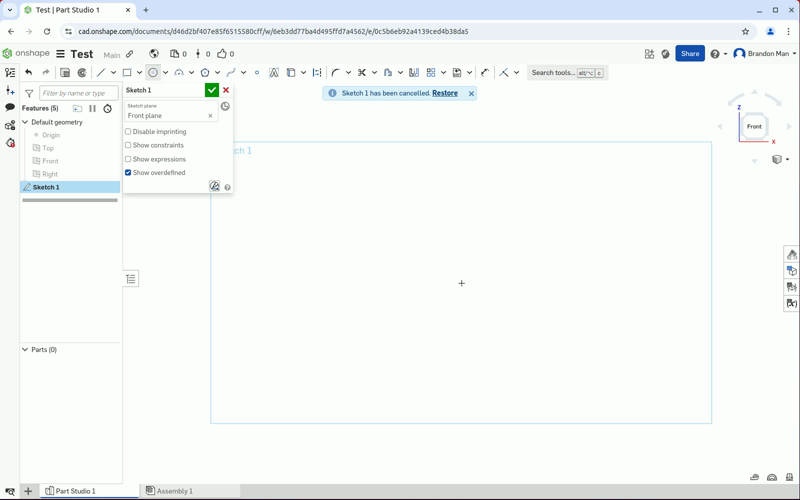
click(461, 282)
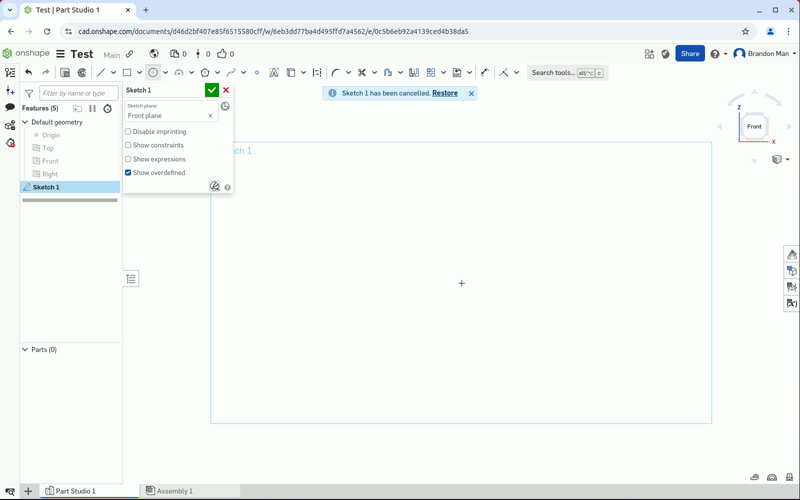
key_up(shift)
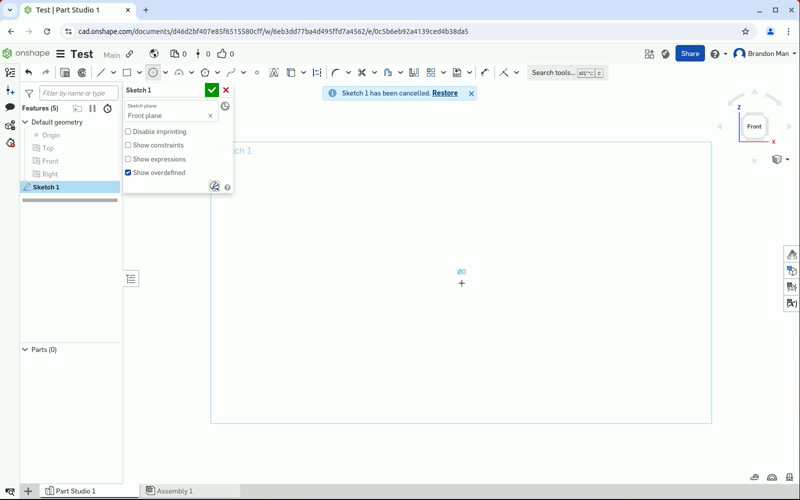
mouse_move(471, 282)
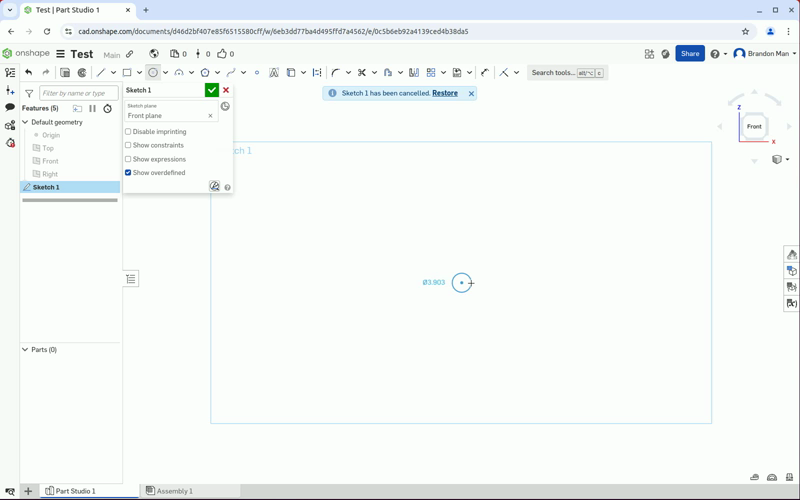
click(471, 282)
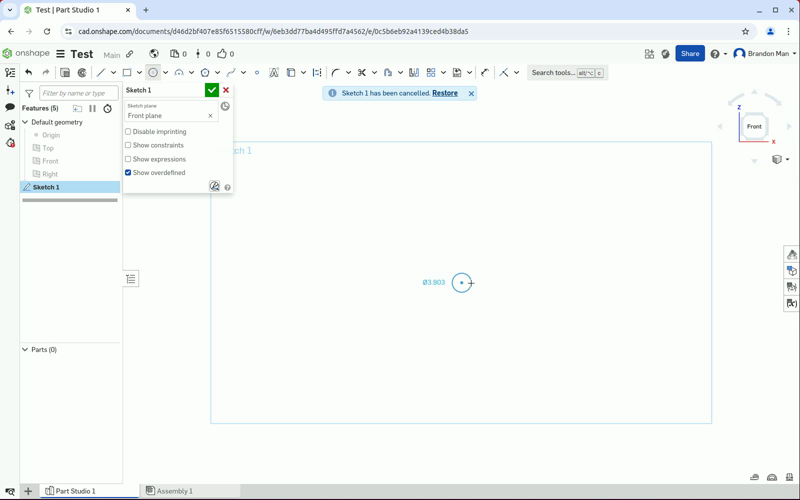
key(esc)
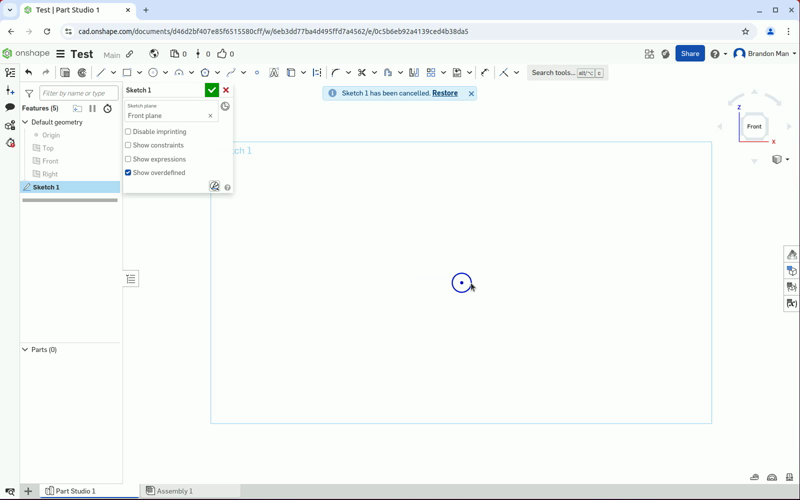
key(c)
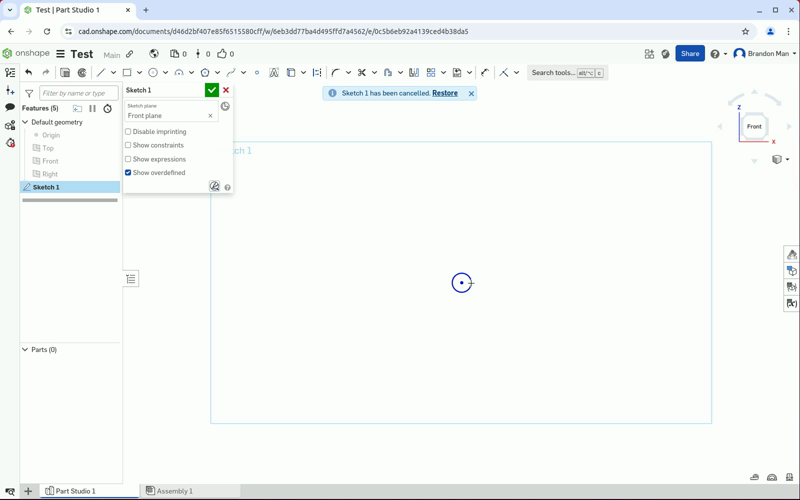
key_down(shift)
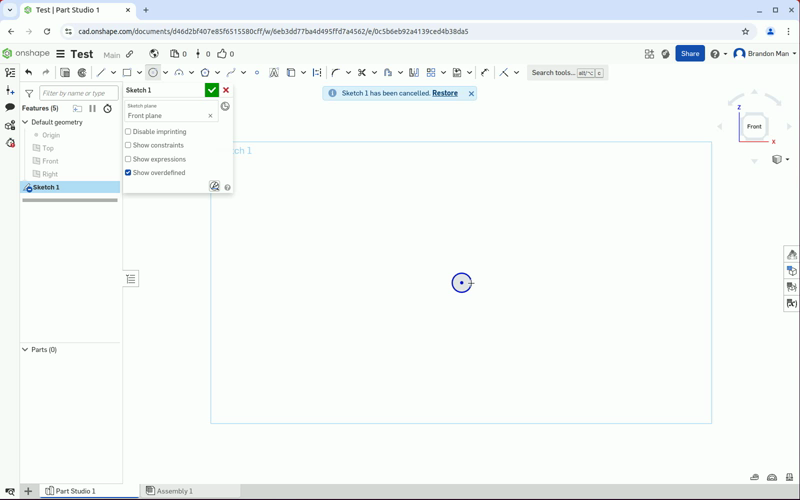
mouse_move(461, 282)
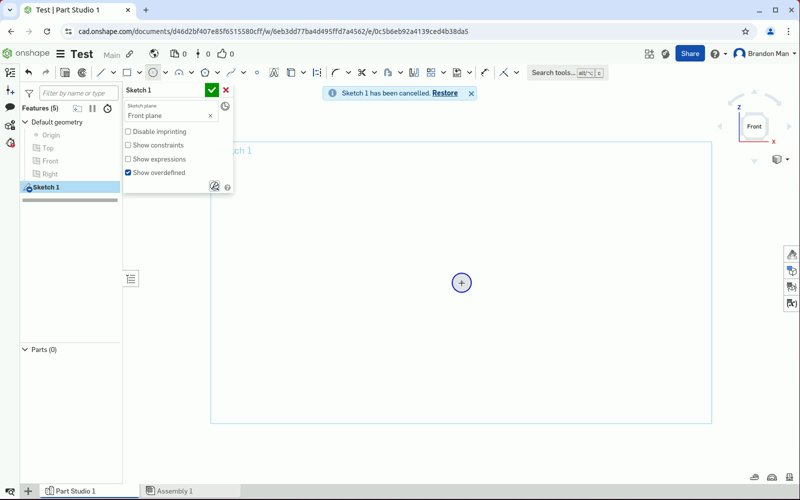
click(461, 282)
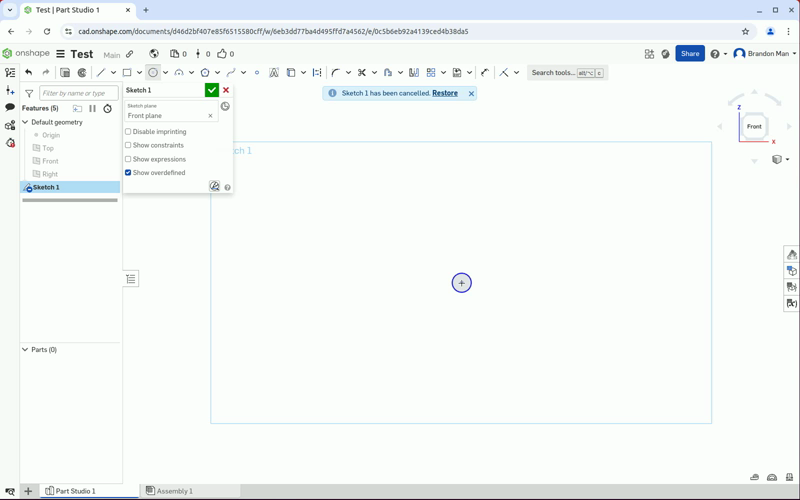
key_up(shift)
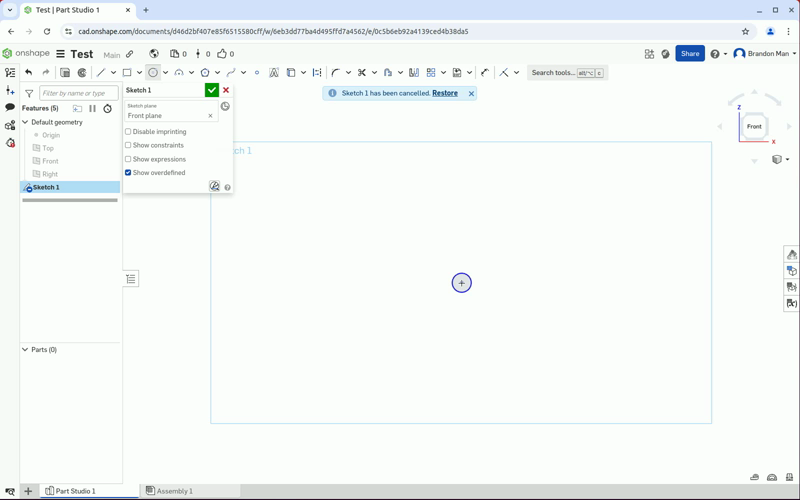
mouse_move(464, 282)
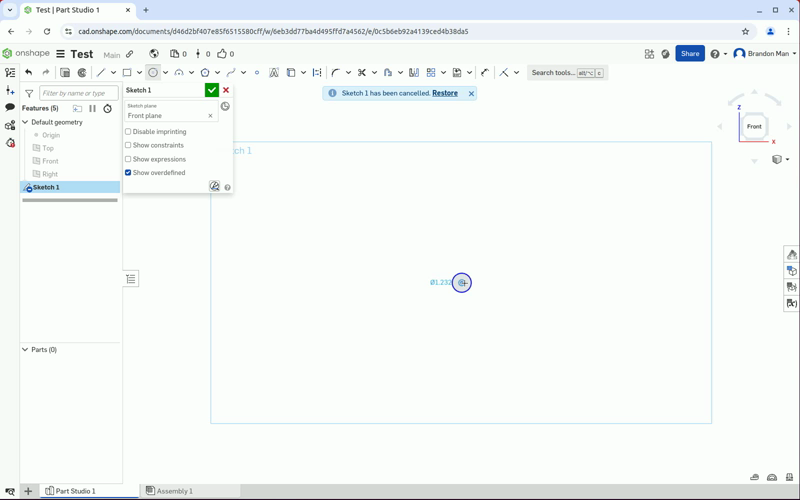
scroll(6)
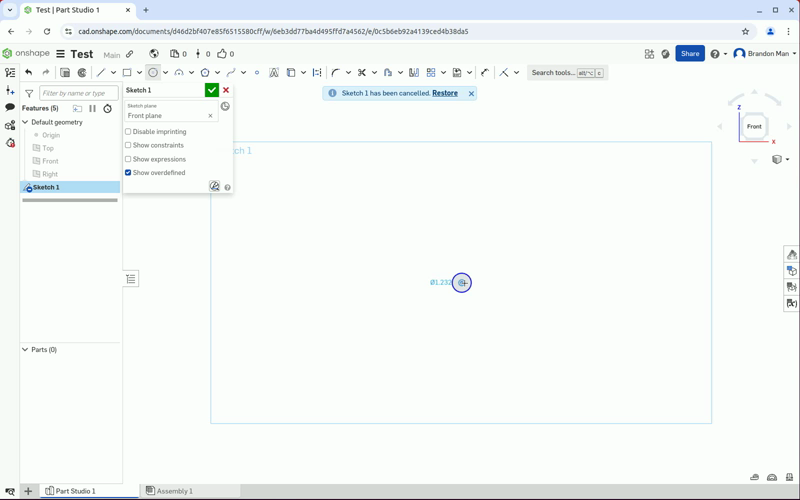
scroll(6)
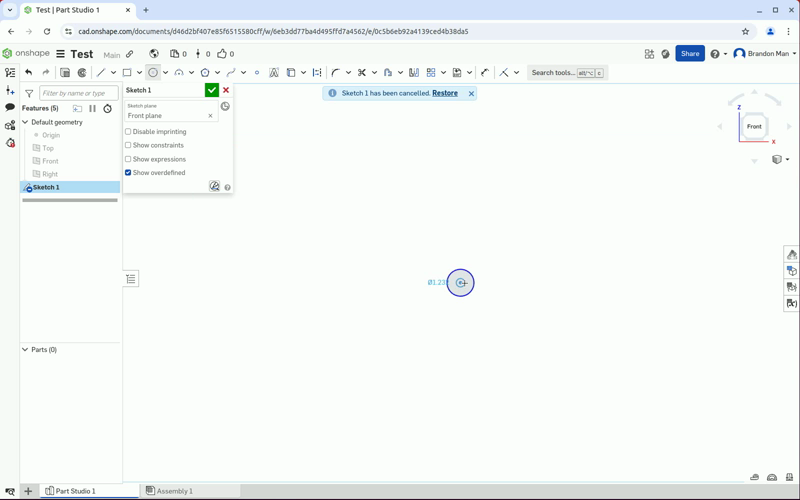
scroll(6)
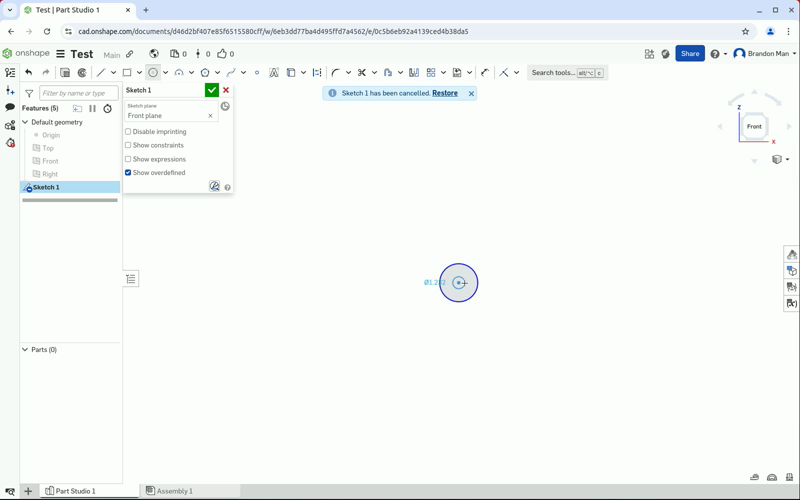
scroll(6)
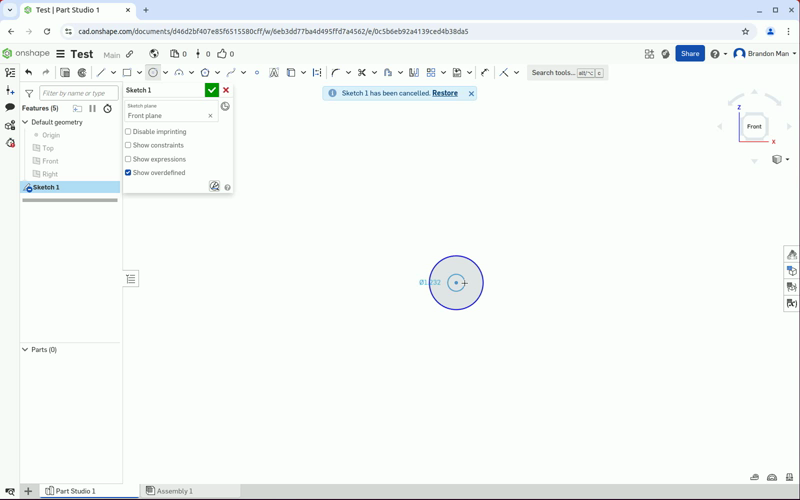
scroll(6)
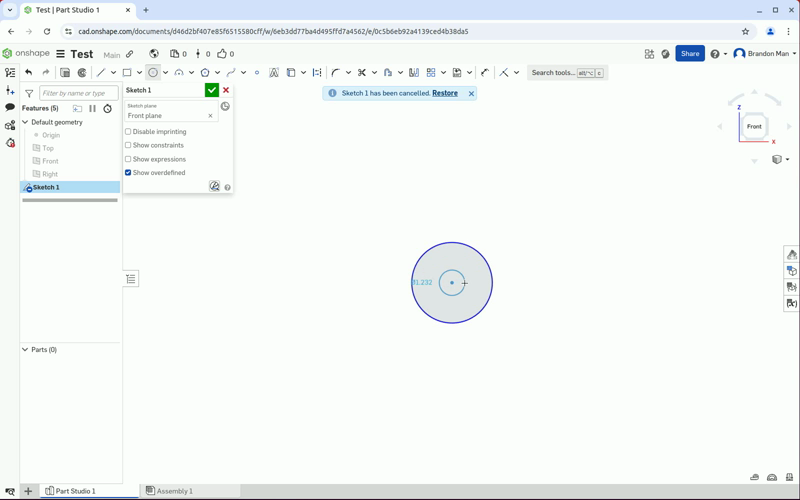
scroll(6)
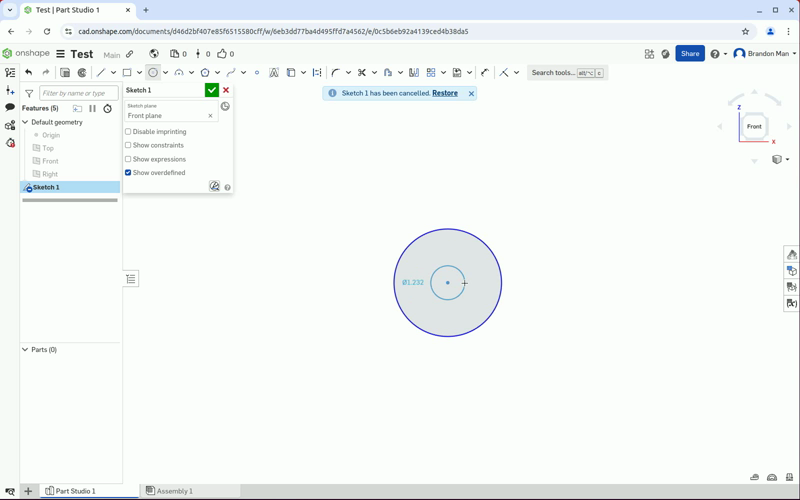
scroll(6)
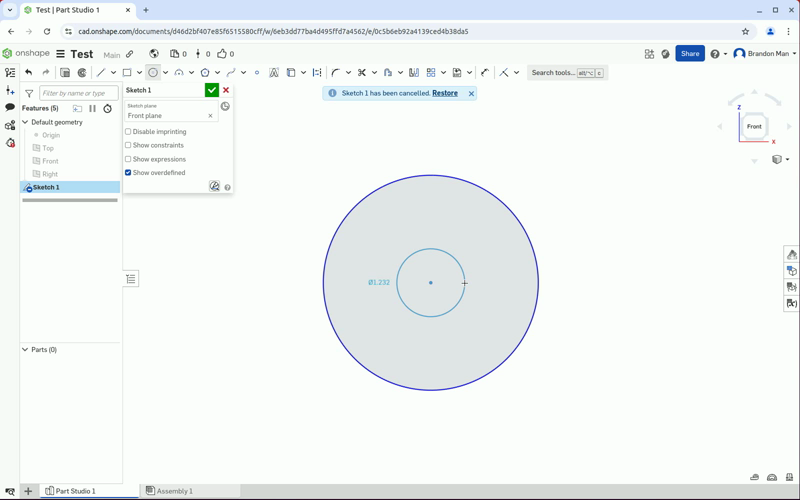
click(464, 282)
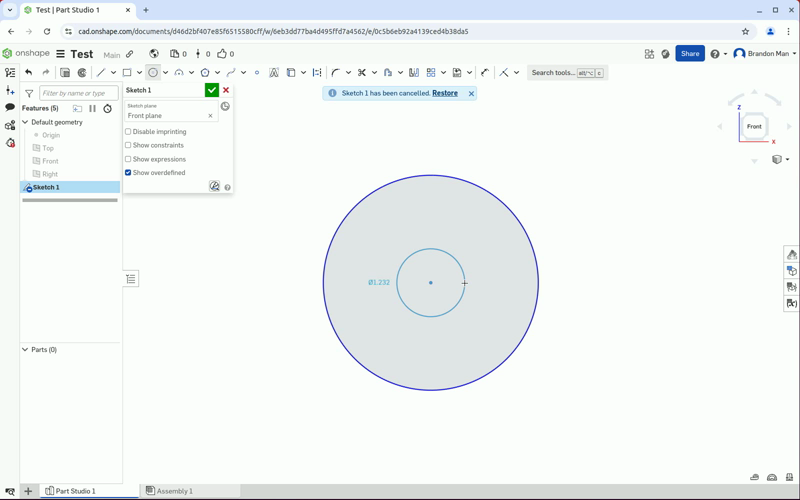
scroll(-6)
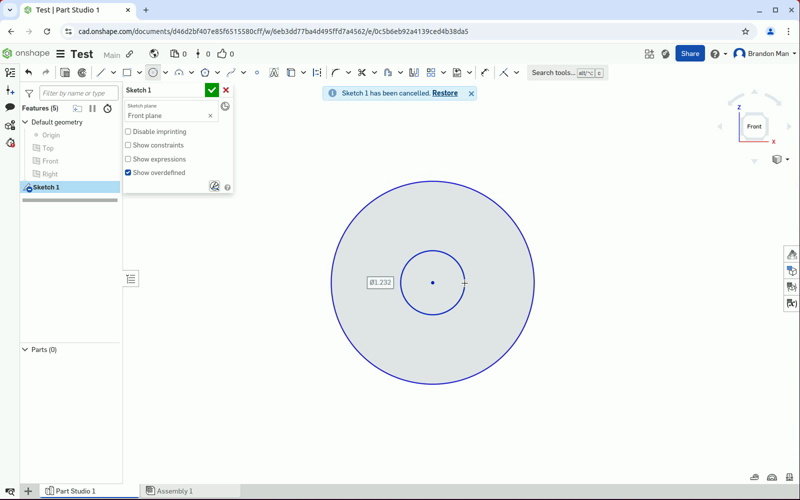
scroll(-6)
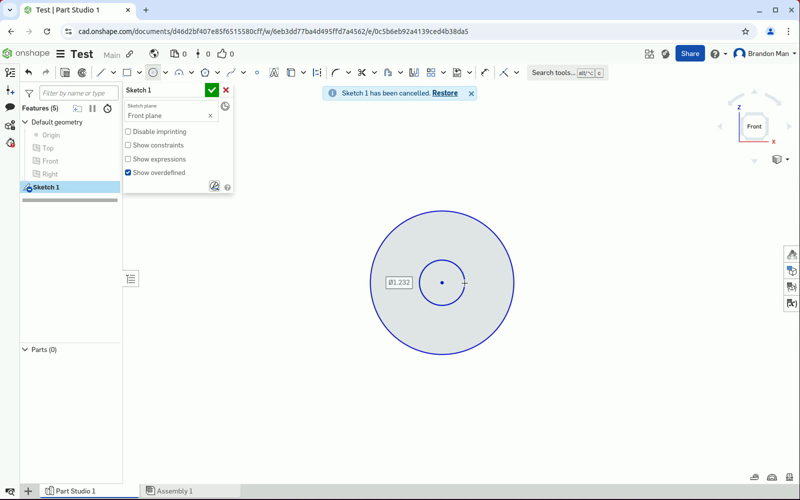
scroll(-6)
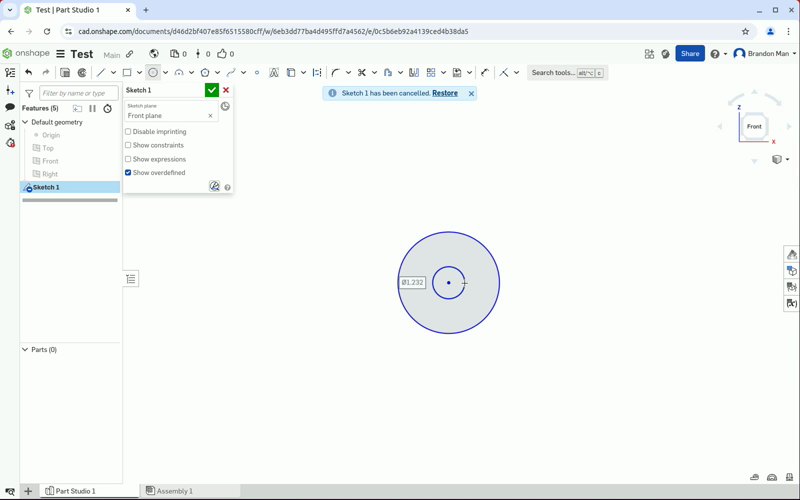
scroll(-6)
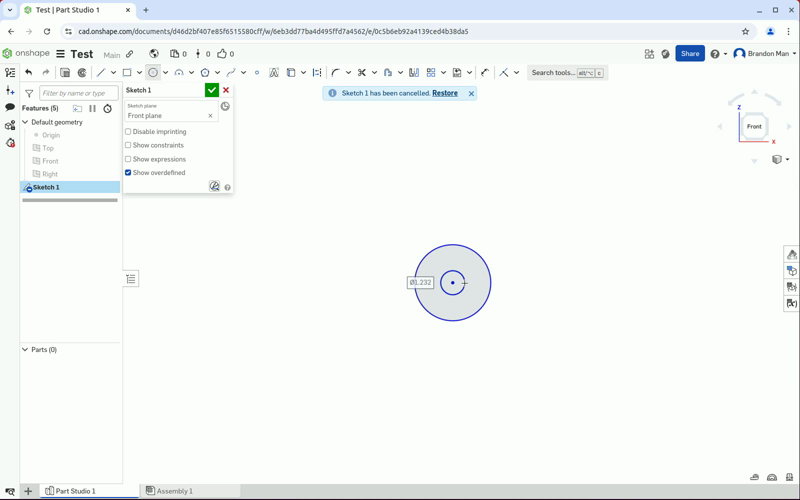
scroll(-6)
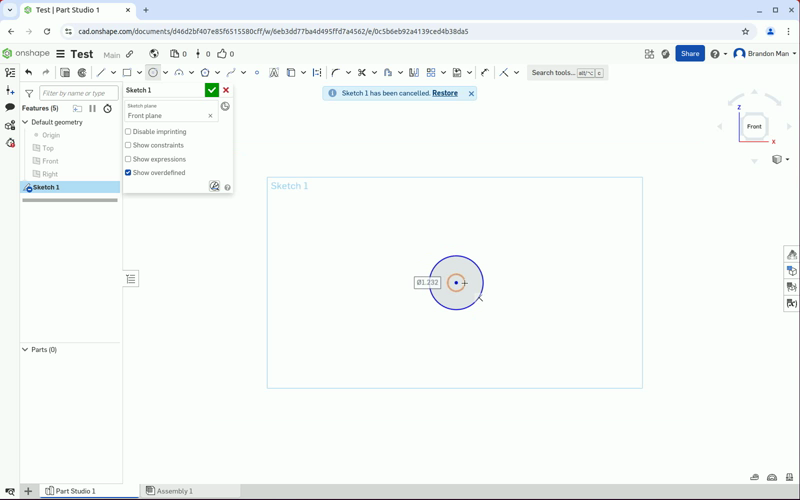
scroll(-6)
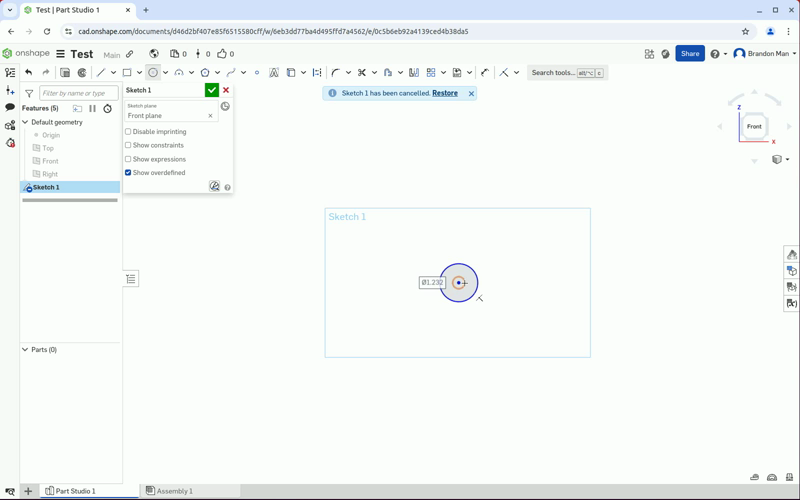
scroll(-6)
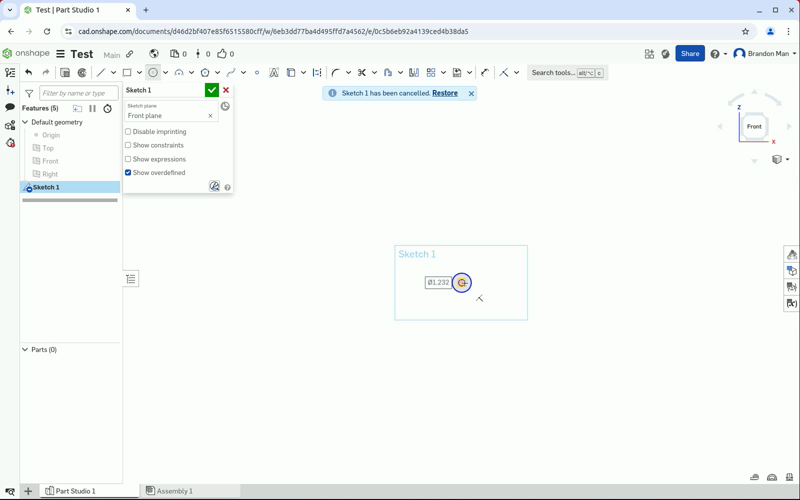
key(esc)
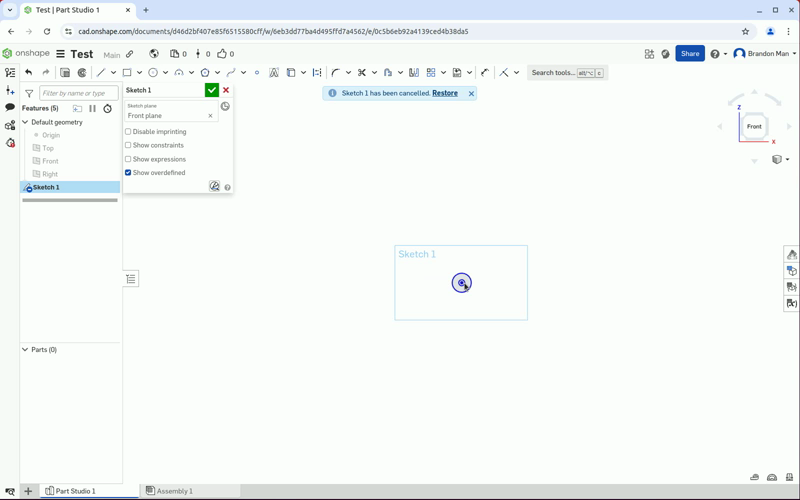
mouse_move(463, 288)
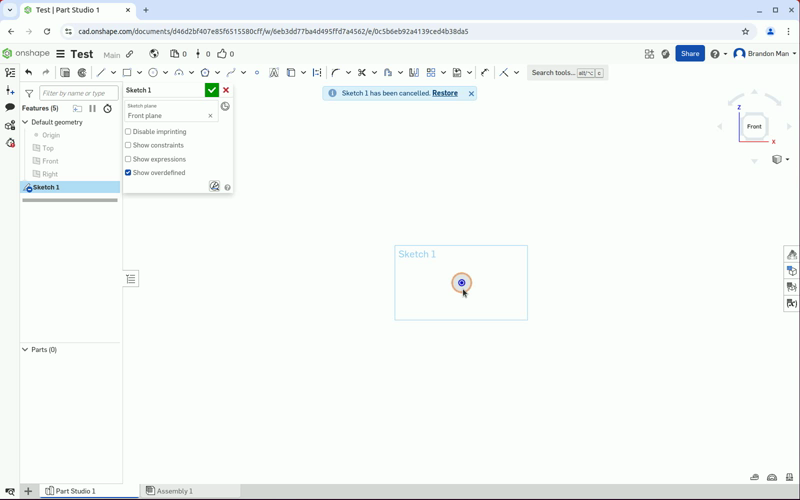
scroll(6)
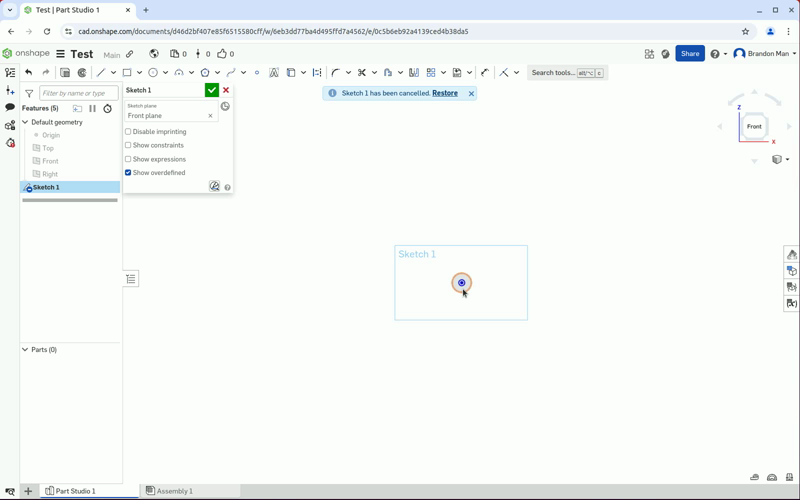
scroll(6)
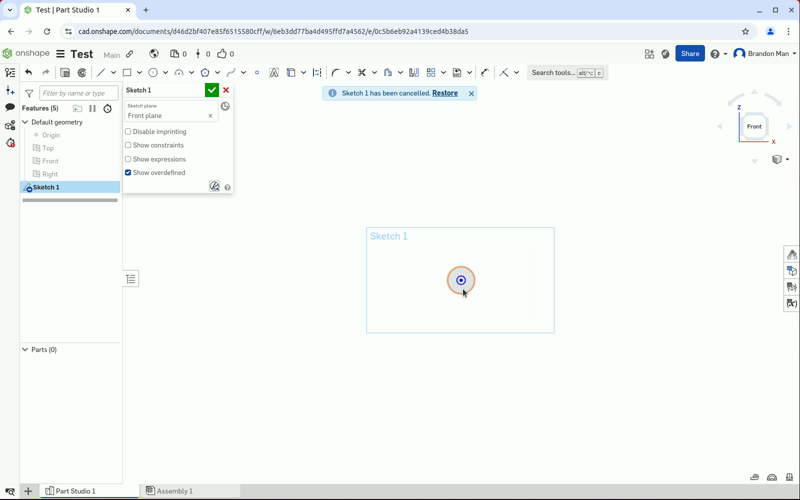
scroll(6)
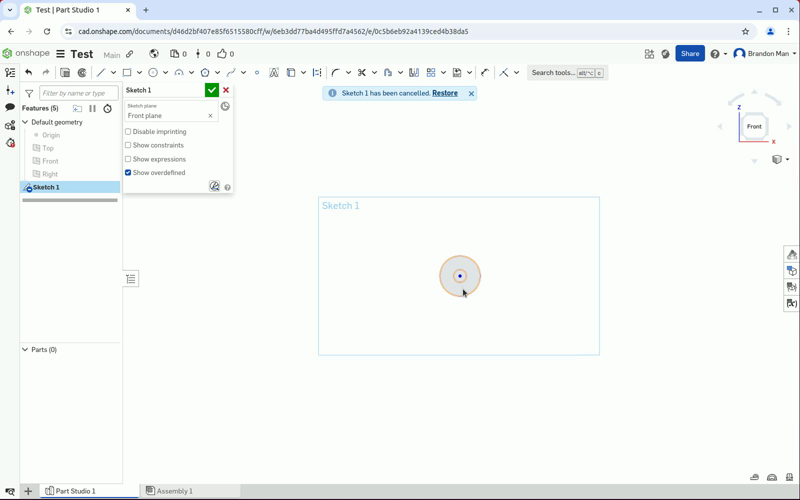
scroll(6)
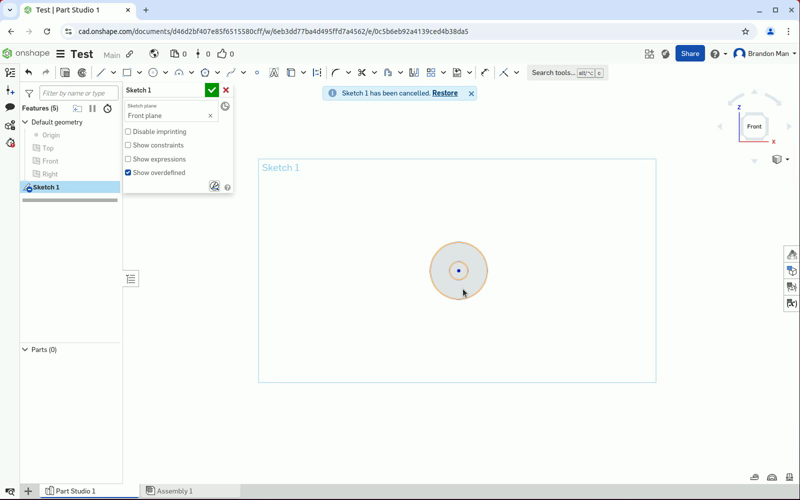
scroll(6)
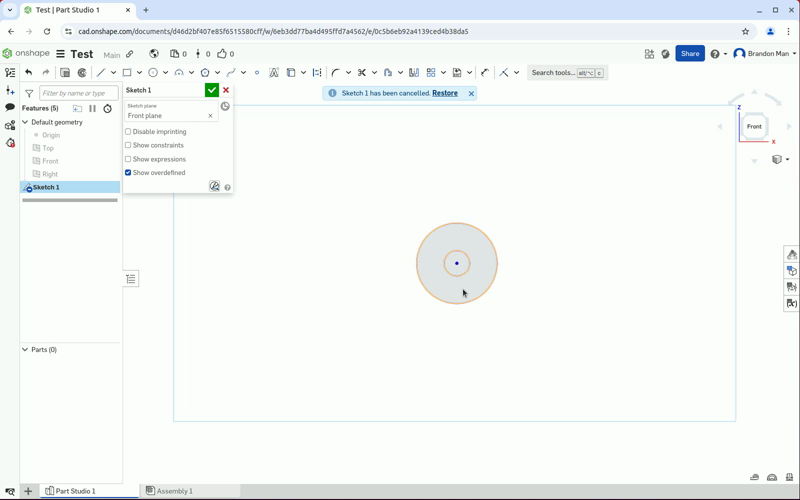
scroll(6)
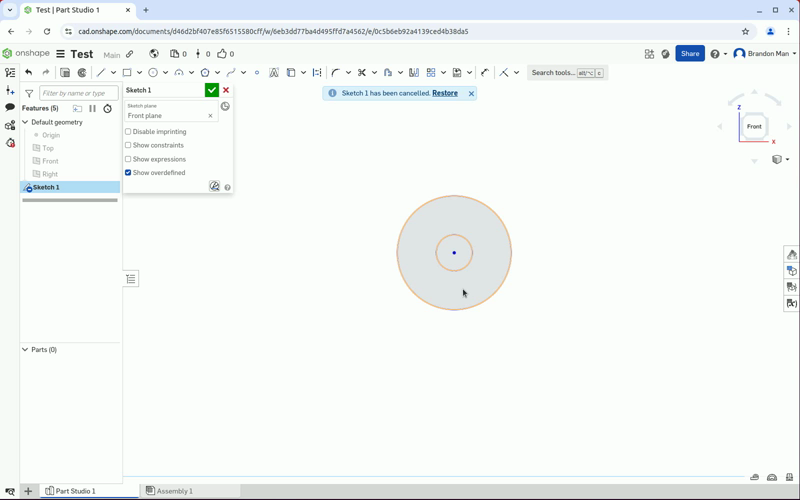
scroll(6)
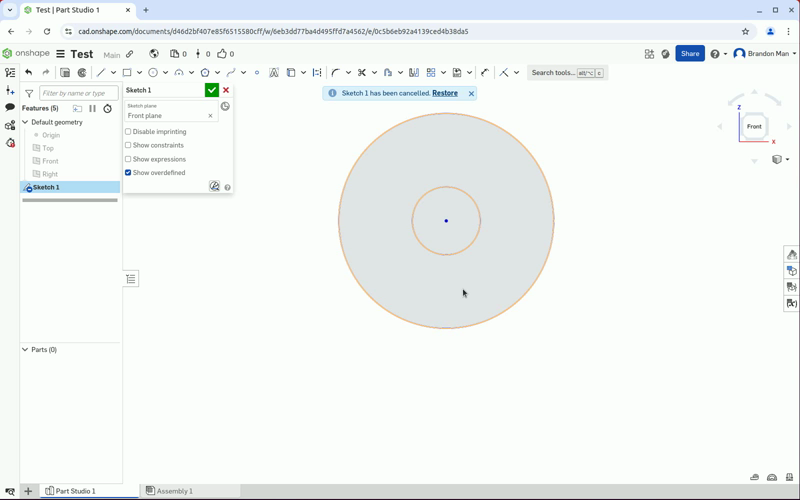
click(463, 288)
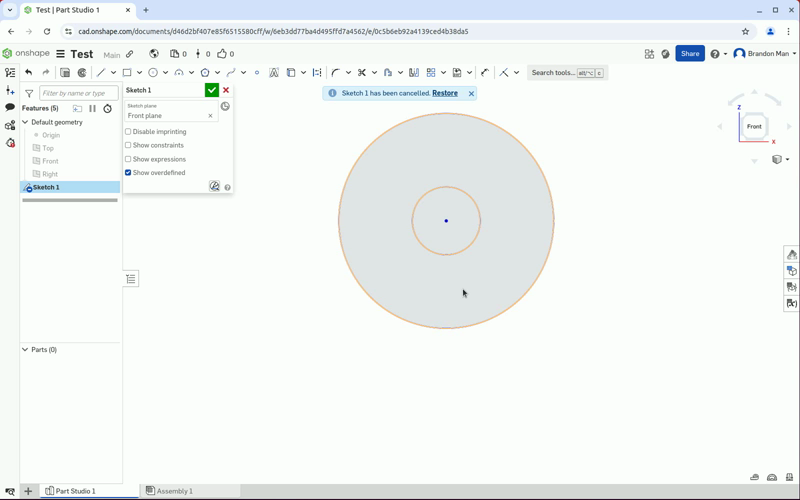
scroll(-6)
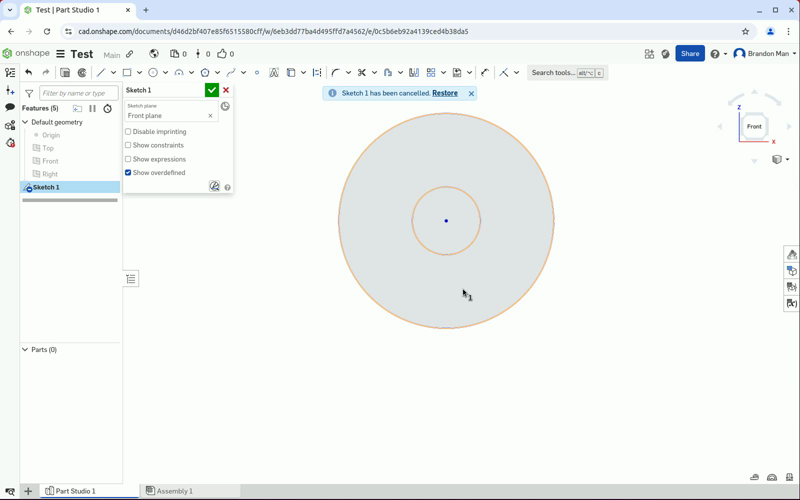
scroll(-6)
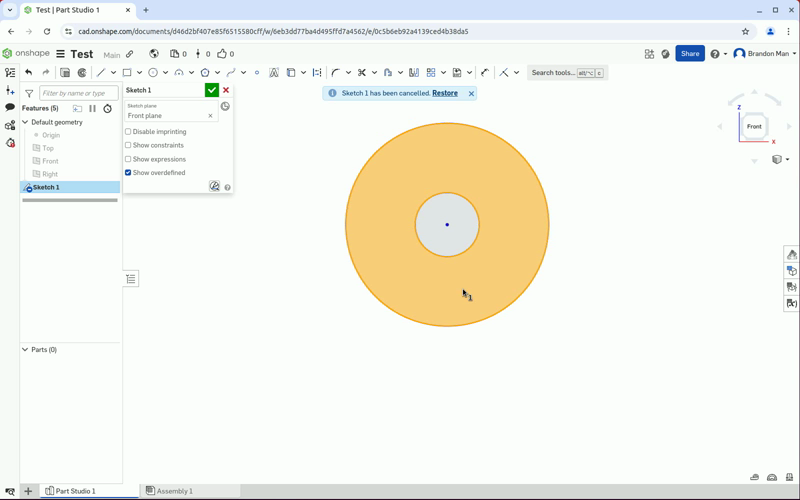
scroll(-6)
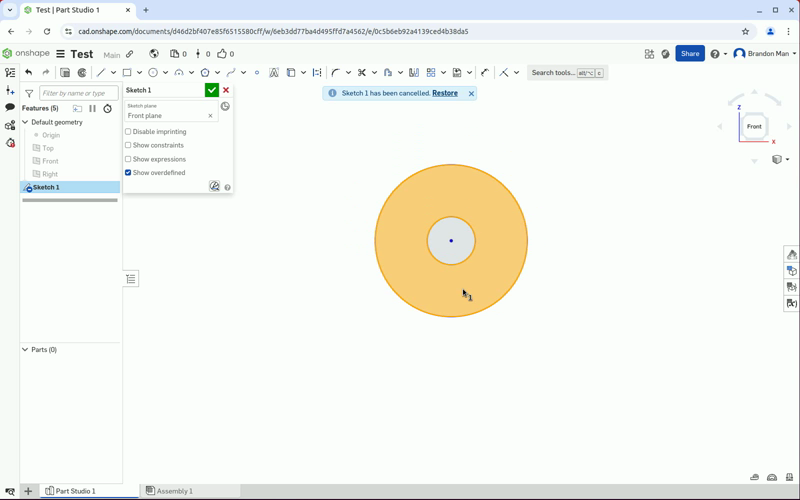
scroll(-6)
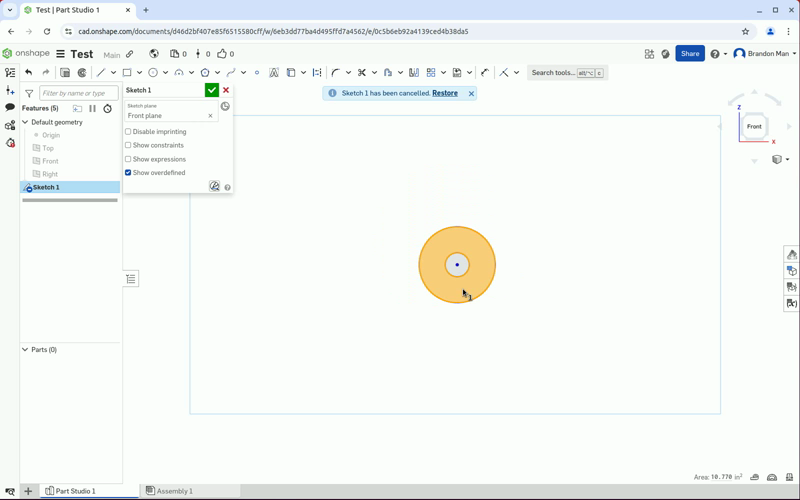
scroll(-6)
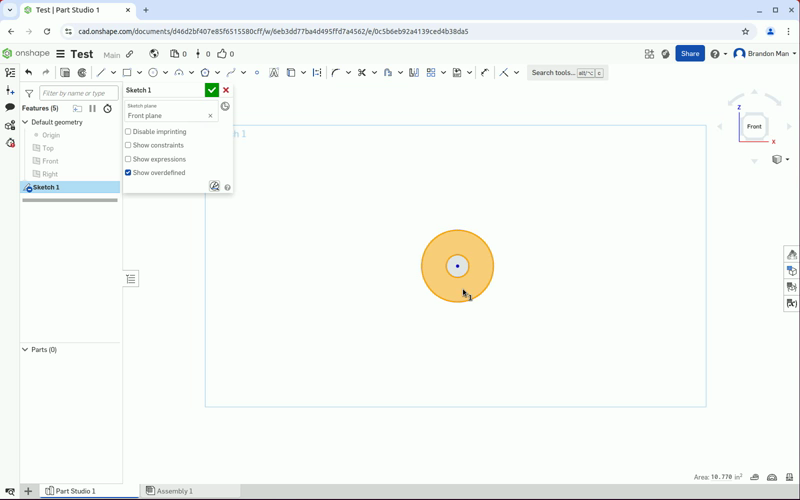
scroll(-6)
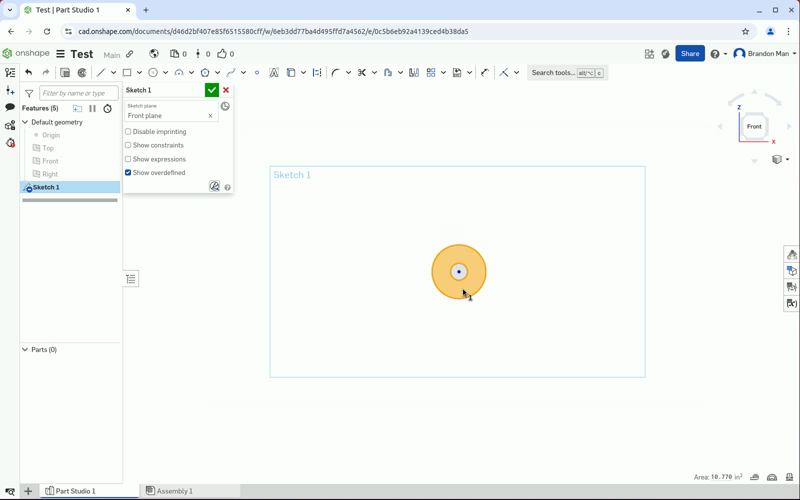
scroll(-6)
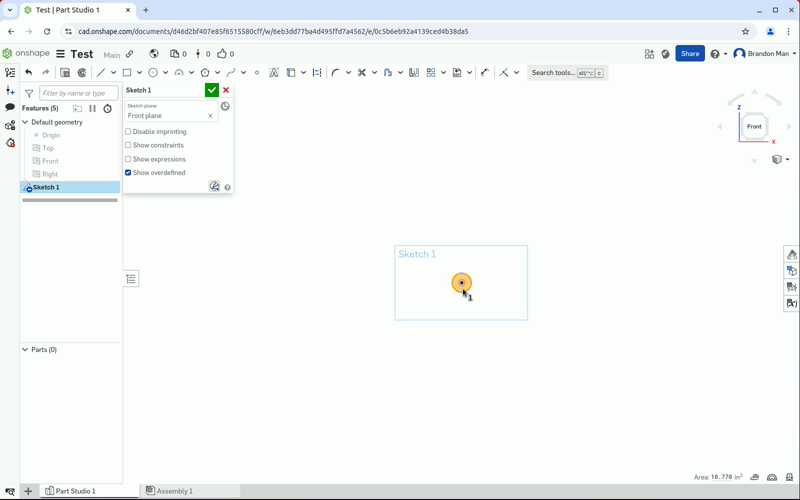
mouse_move(73, 352)
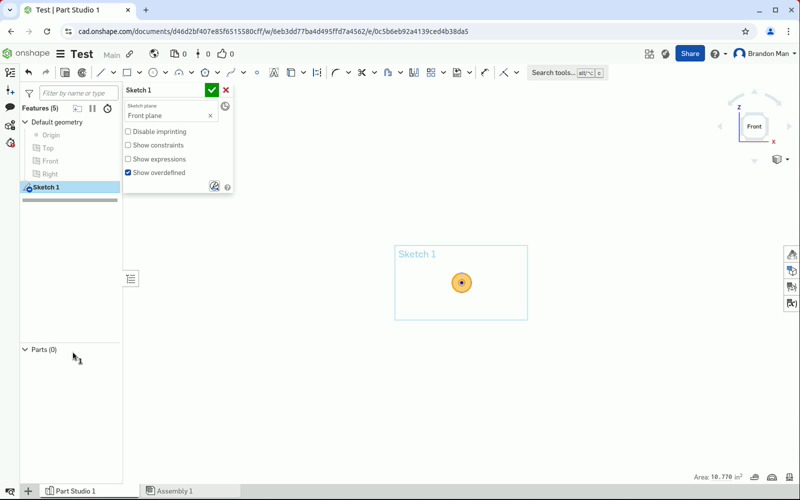
key(shift+y)
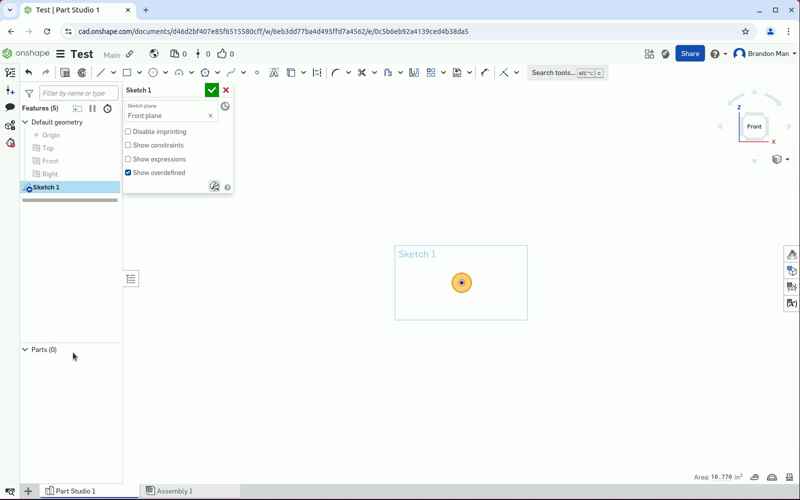
key(shift+e)
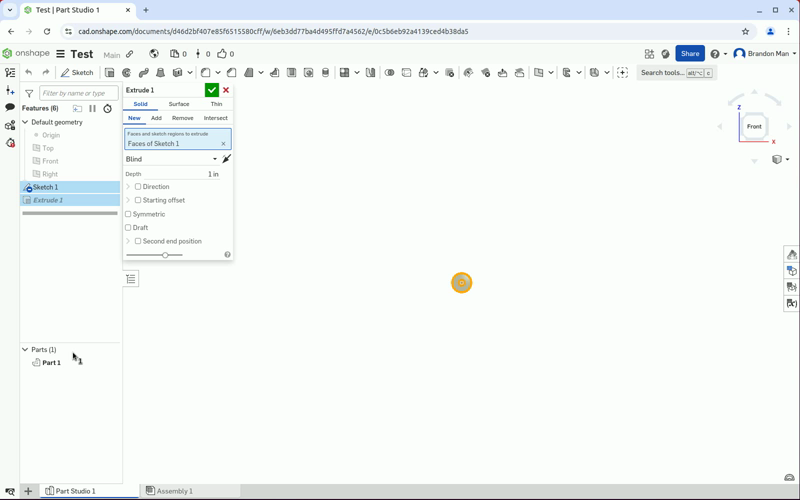
mouse_move(143, 106)
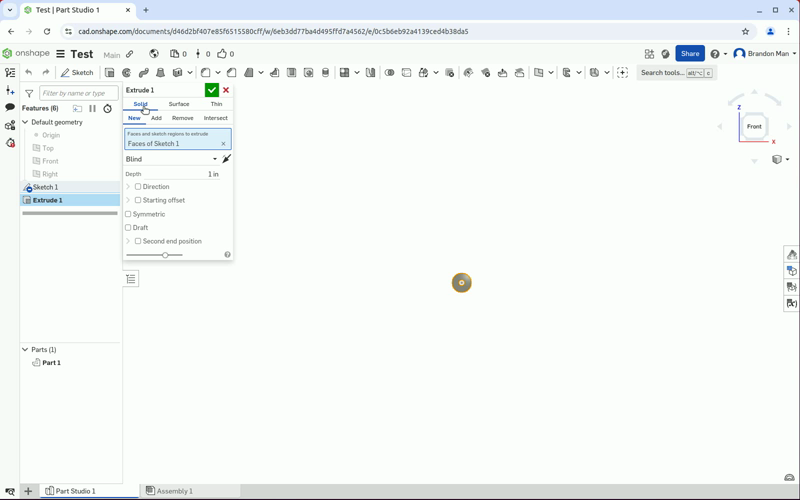
click(143, 106)
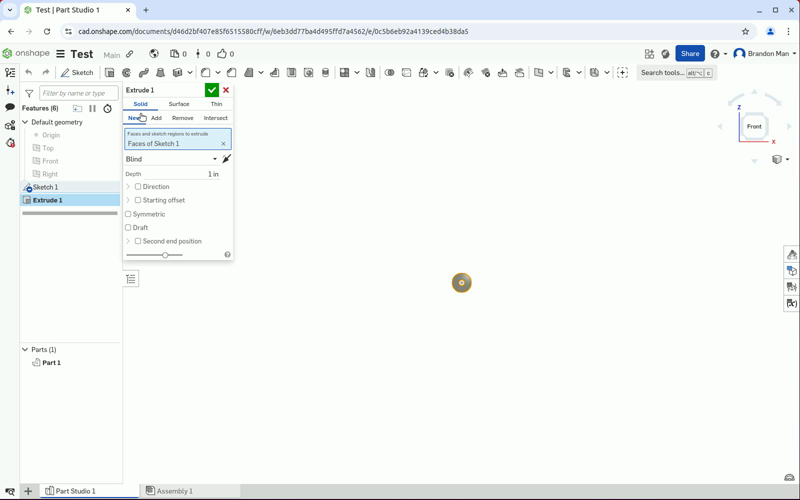
mouse_move(137, 120)
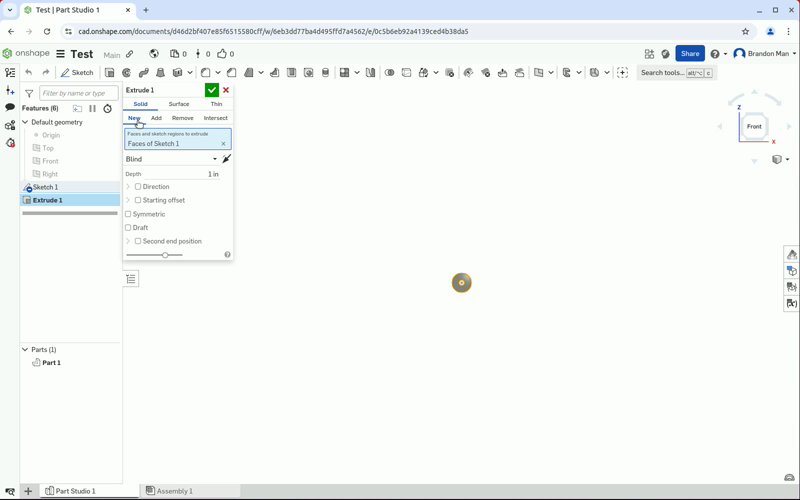
click(137, 120)
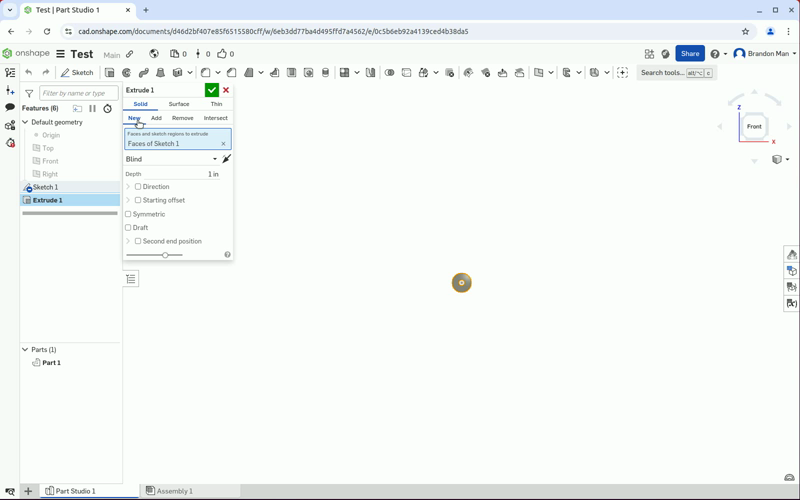
key(tab, 4)
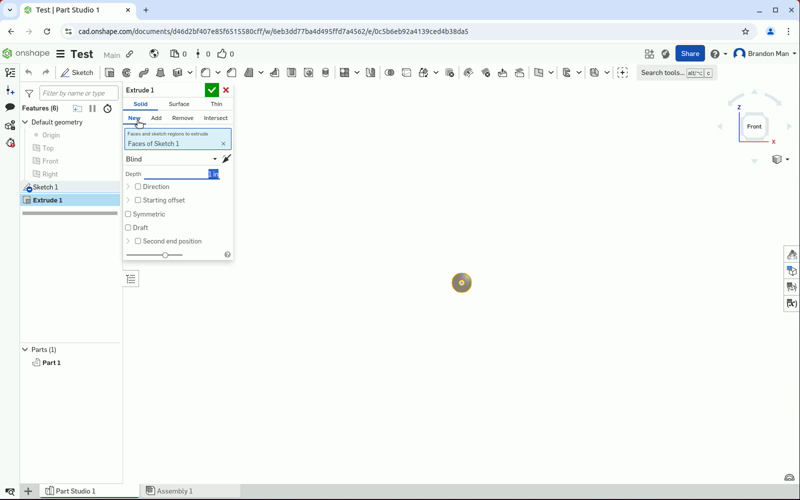
text(0.481)
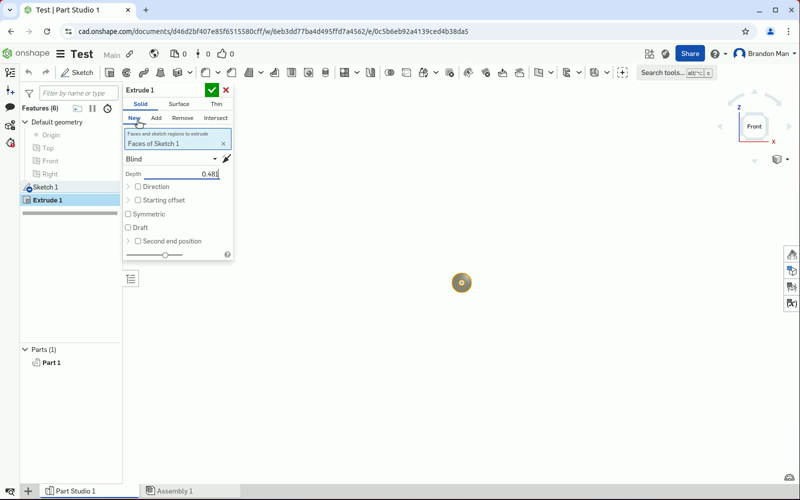
key(enter)
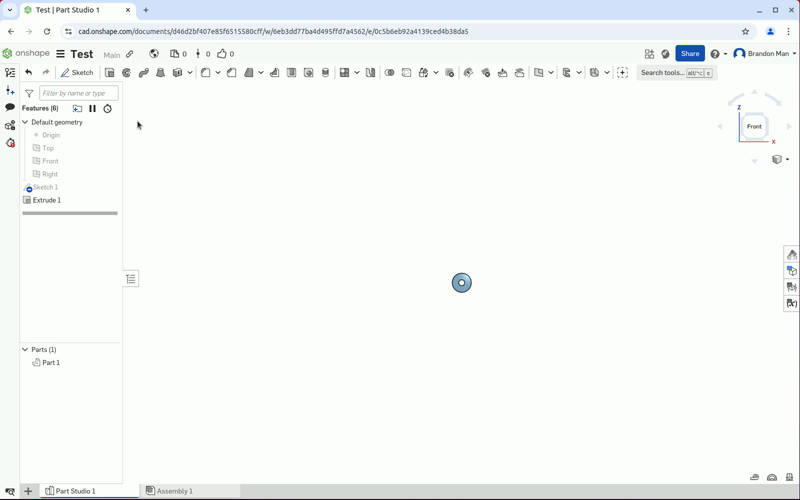
key(shift+h)
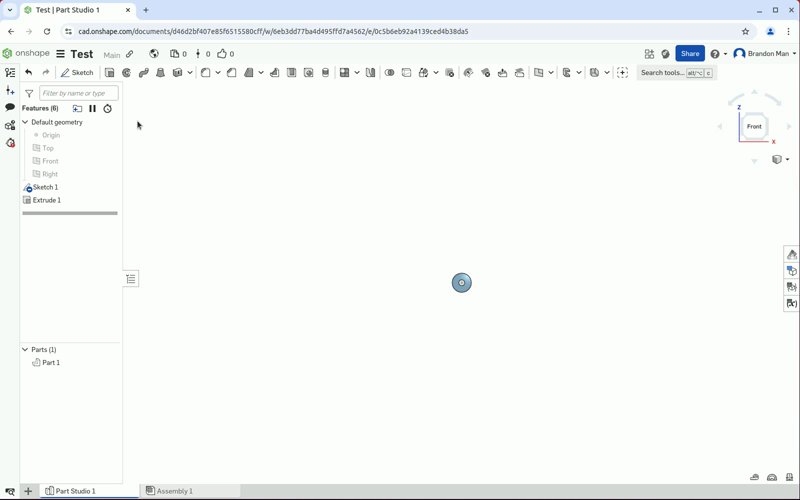
key(shift+h)
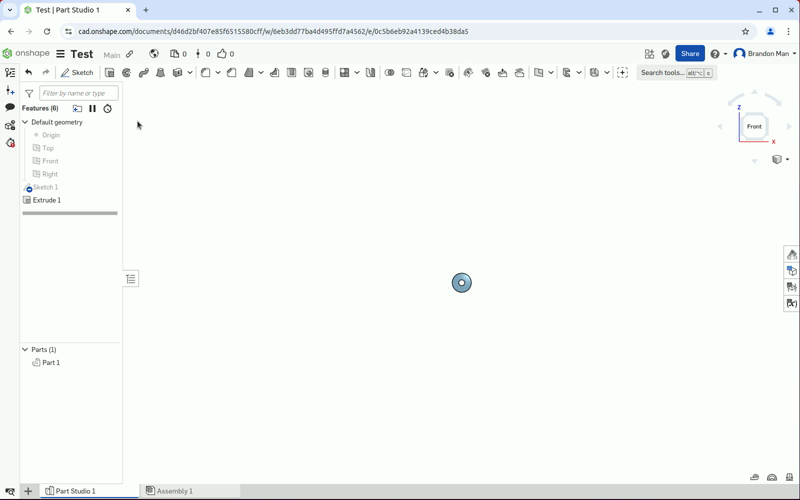
mouse_move(73, 189)
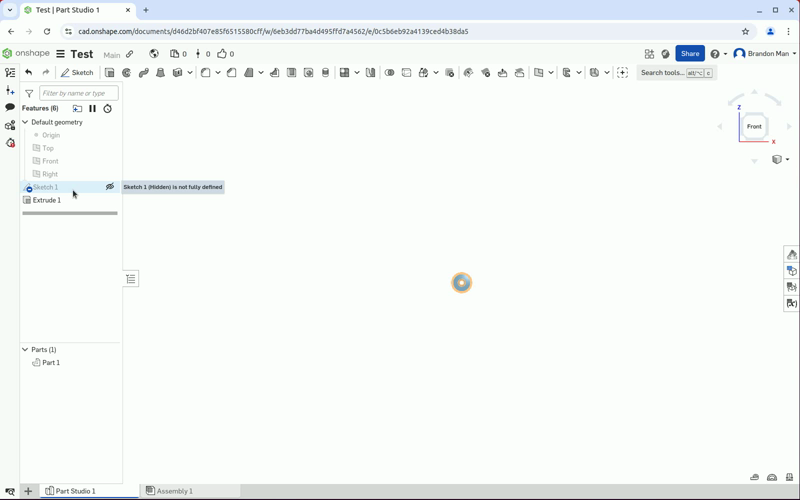
click(73, 189)
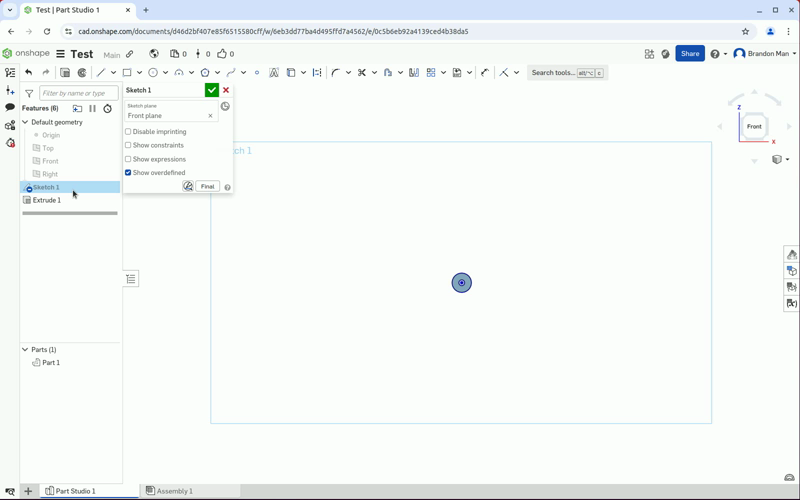
mouse_move(229, 92)
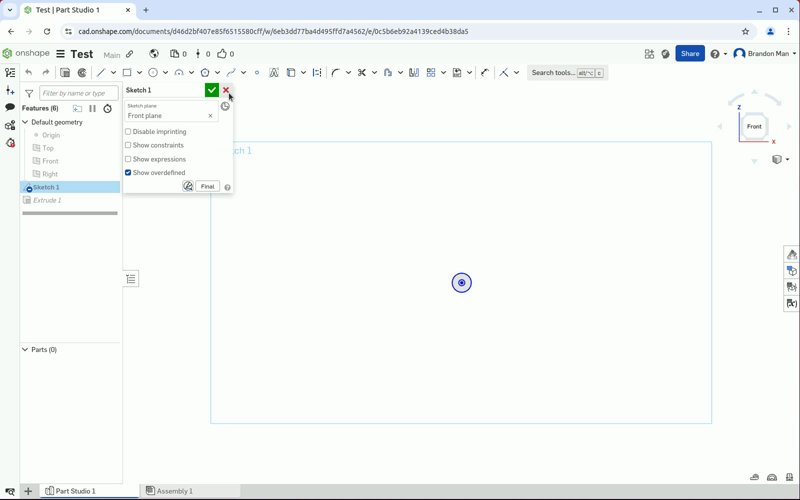
click(229, 92)
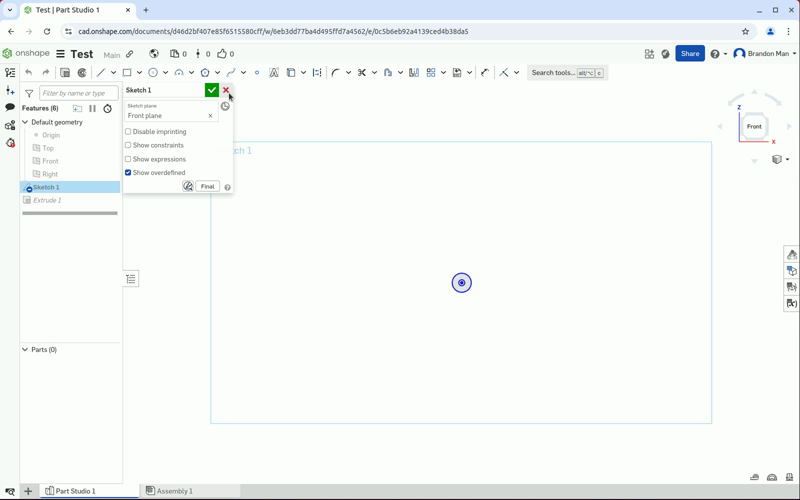
key(shift+s)
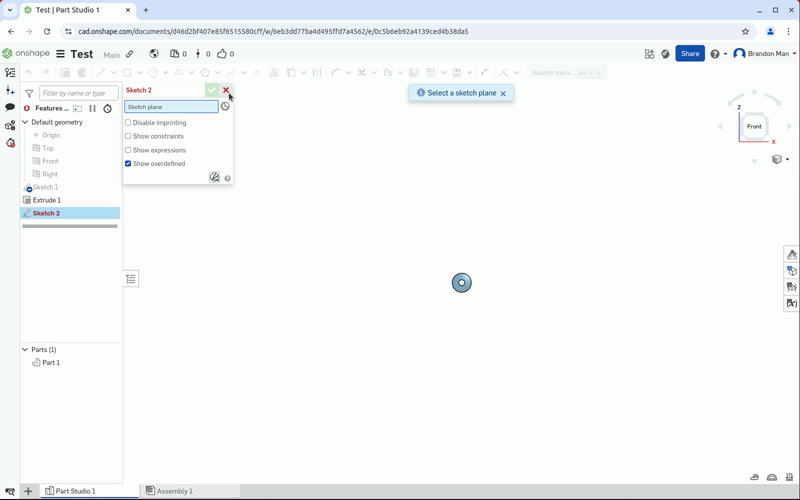
mouse_move(73, 163)
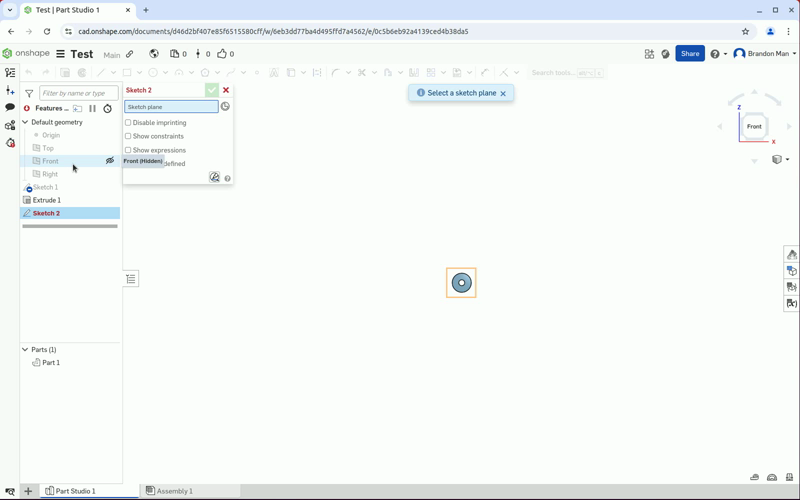
click(73, 163)
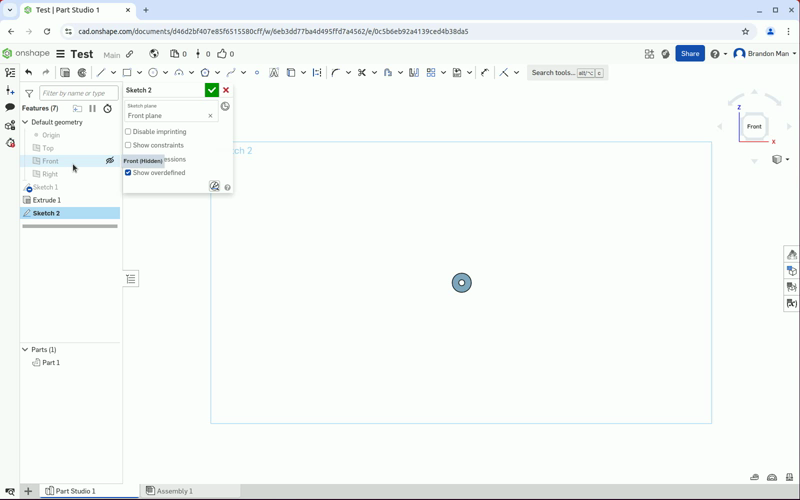
mouse_move(73, 352)
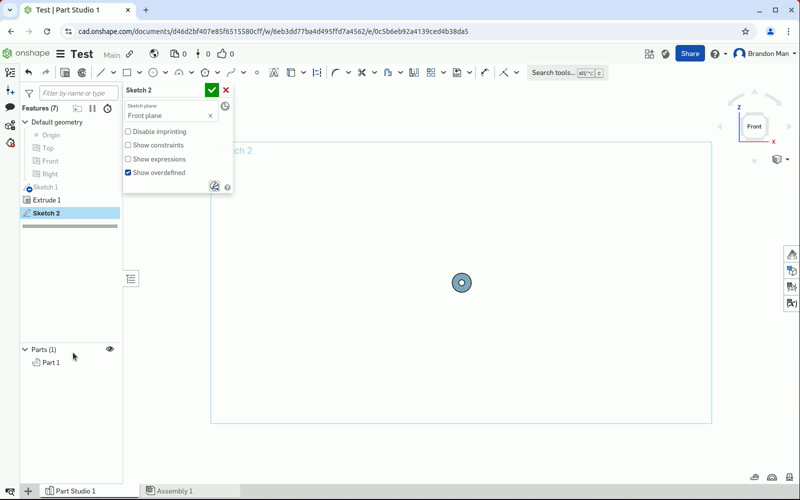
key(y)
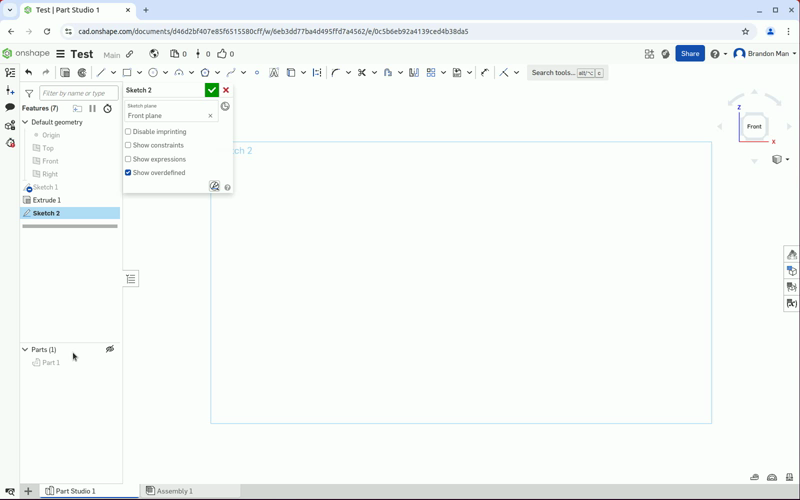
key(c)
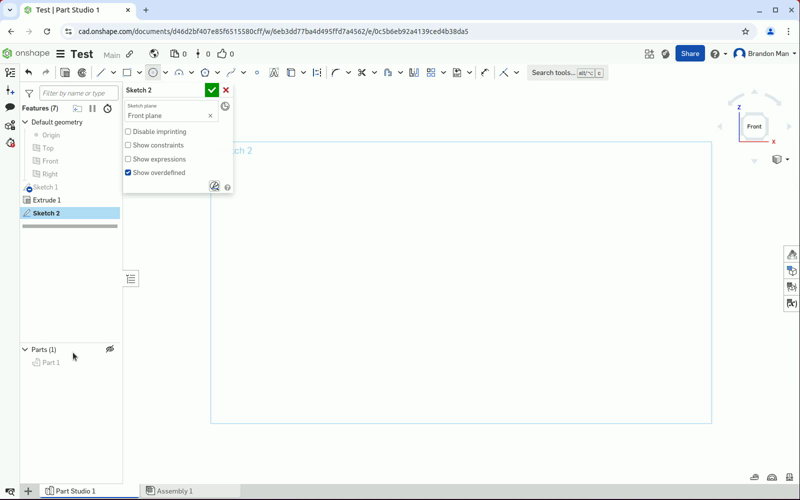
key_down(shift)
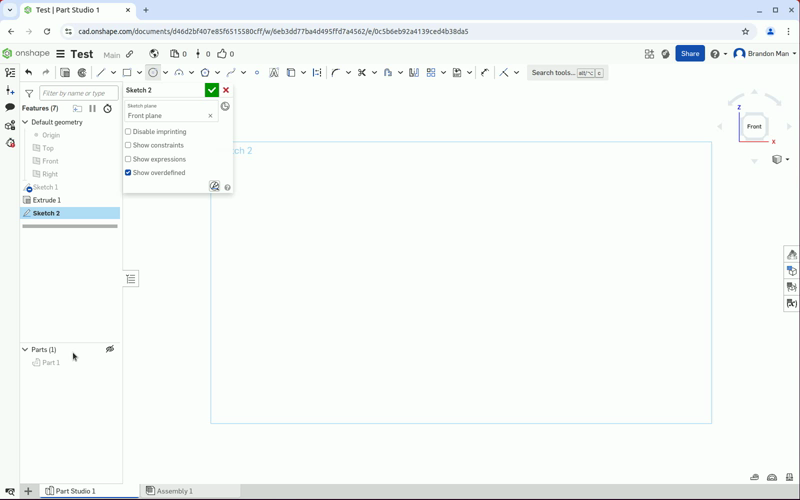
mouse_move(461, 178)
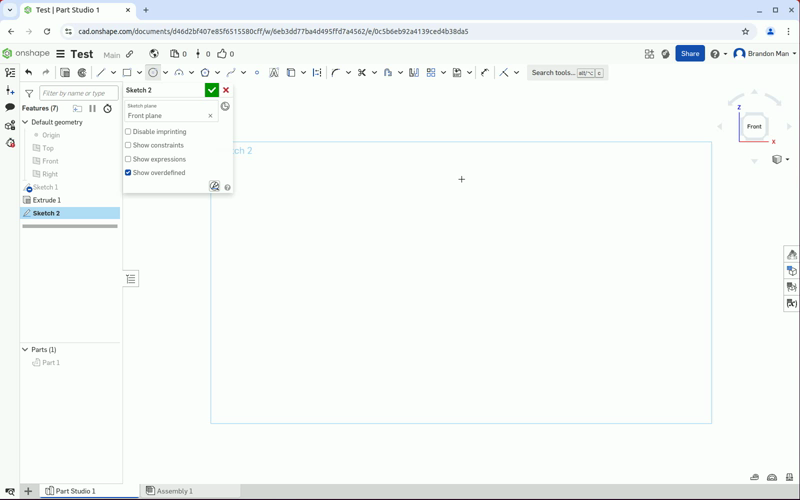
click(461, 178)
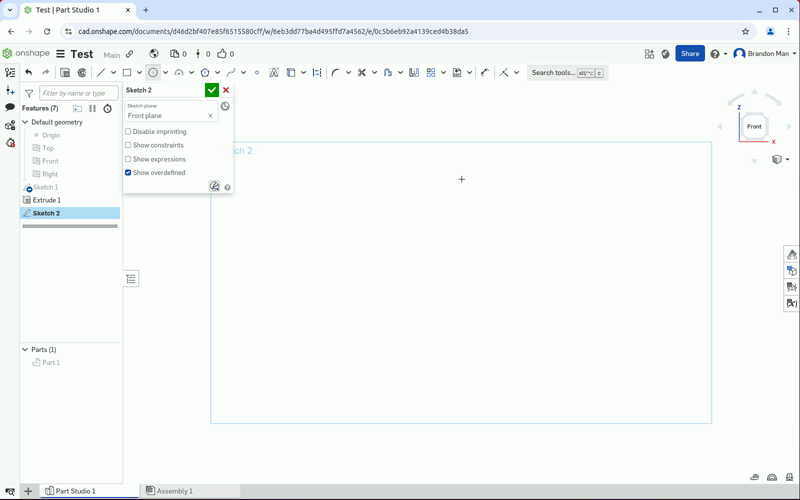
key_up(shift)
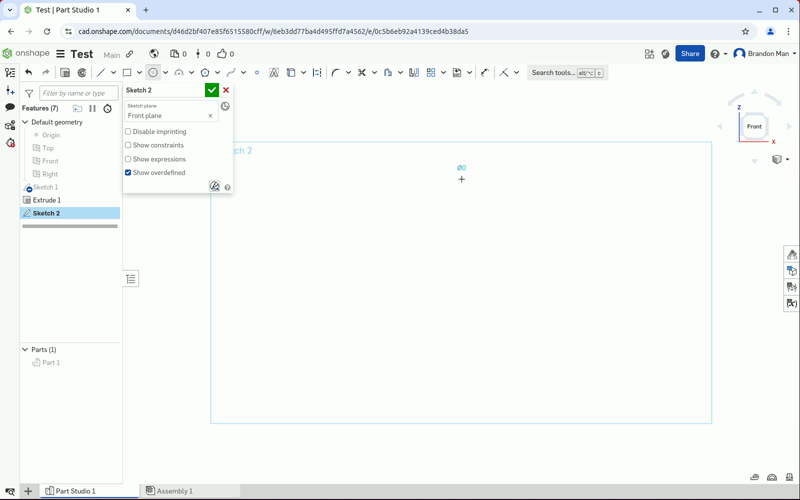
mouse_move(471, 178)
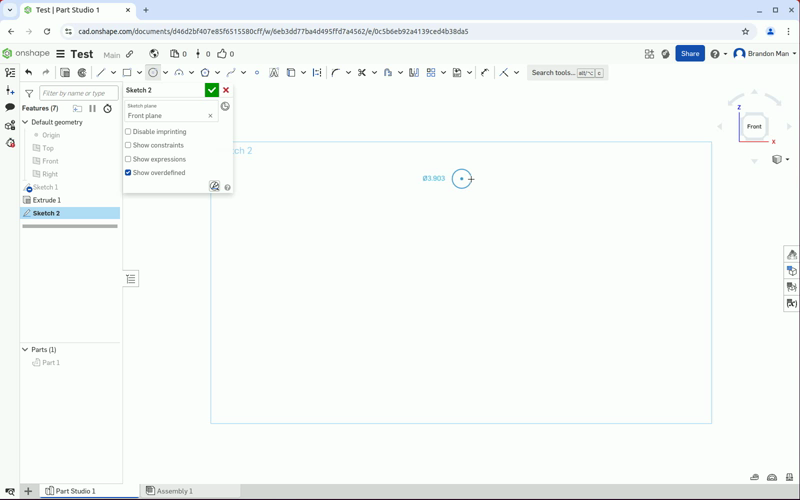
click(471, 178)
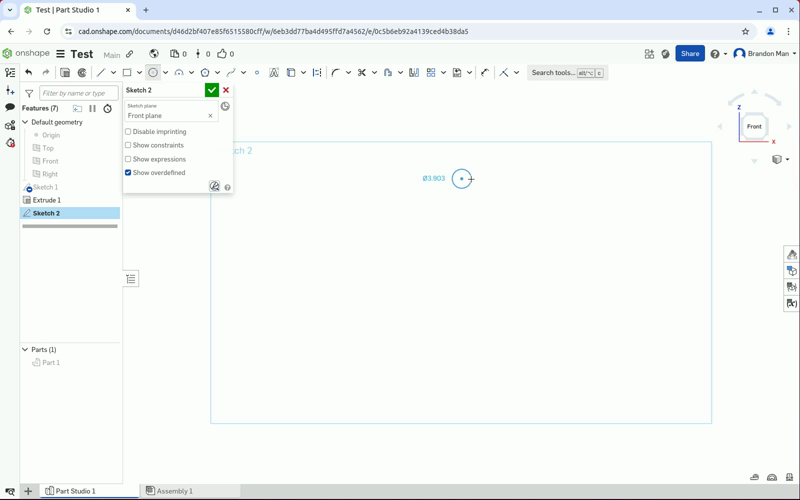
key(esc)
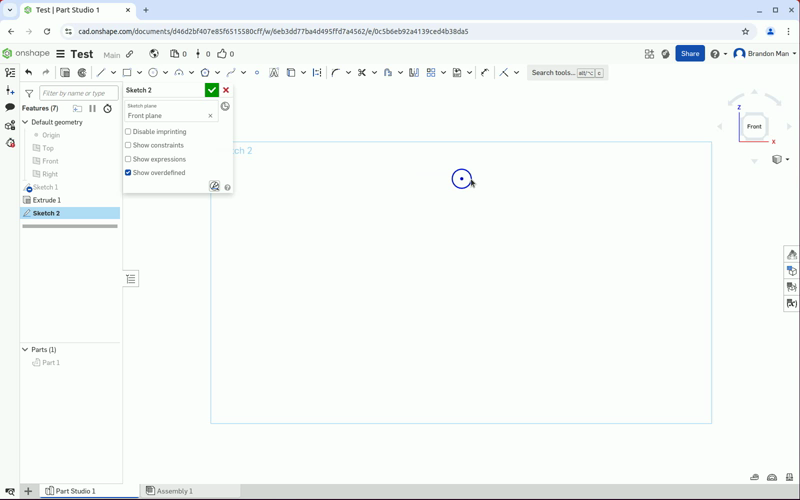
key(c)
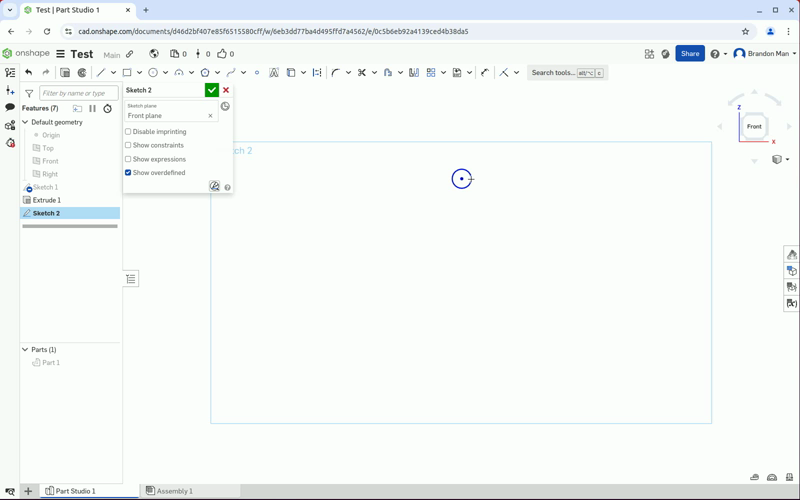
key_down(shift)
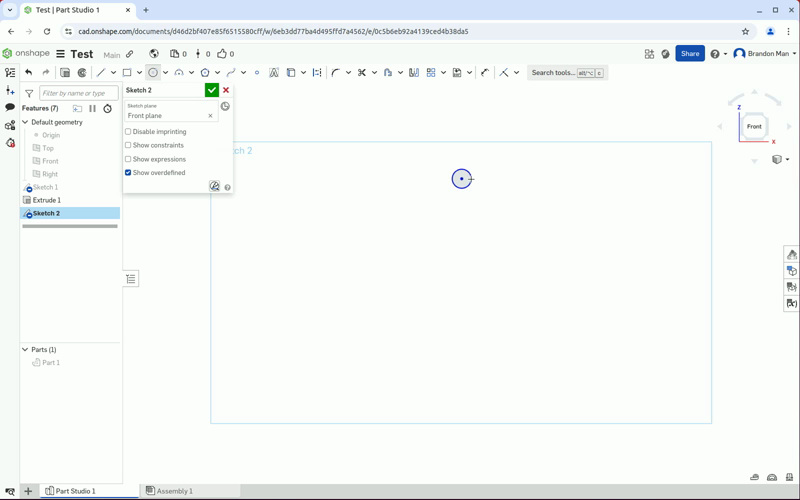
mouse_move(461, 178)
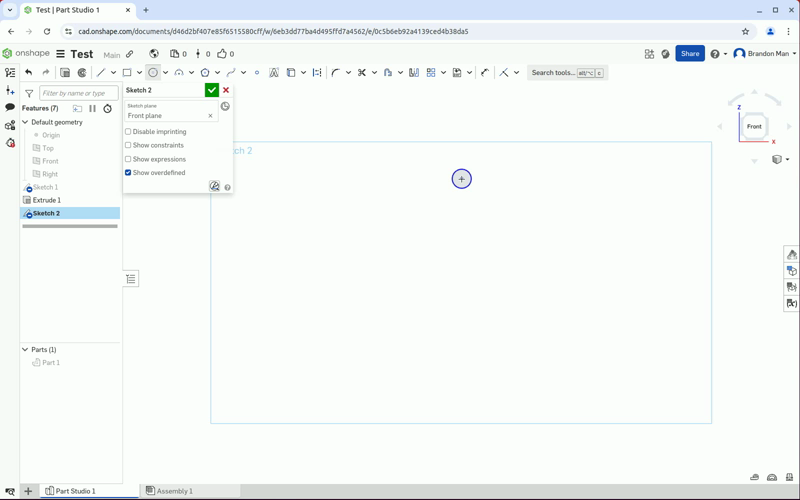
click(461, 178)
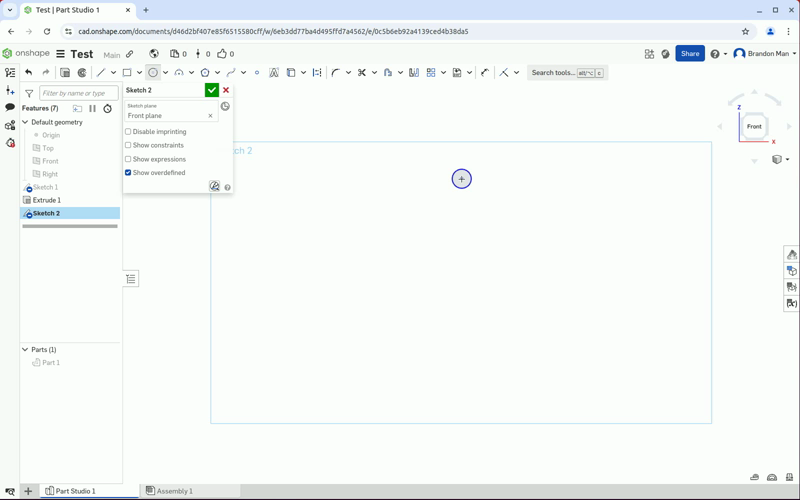
key_up(shift)
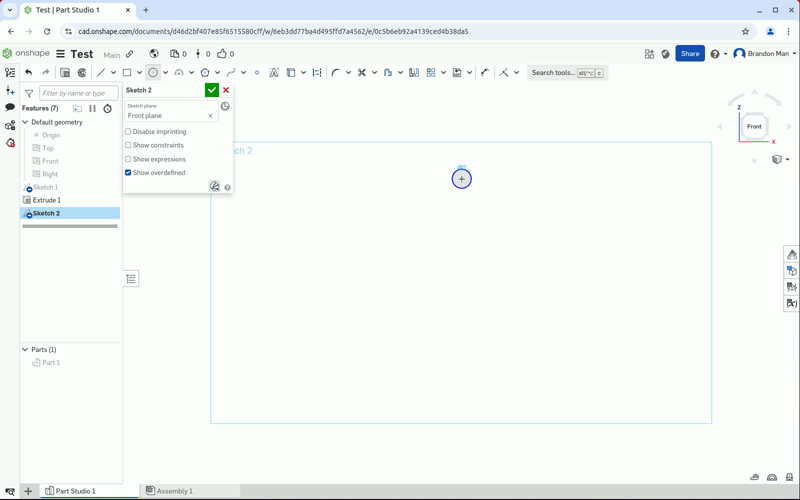
mouse_move(464, 178)
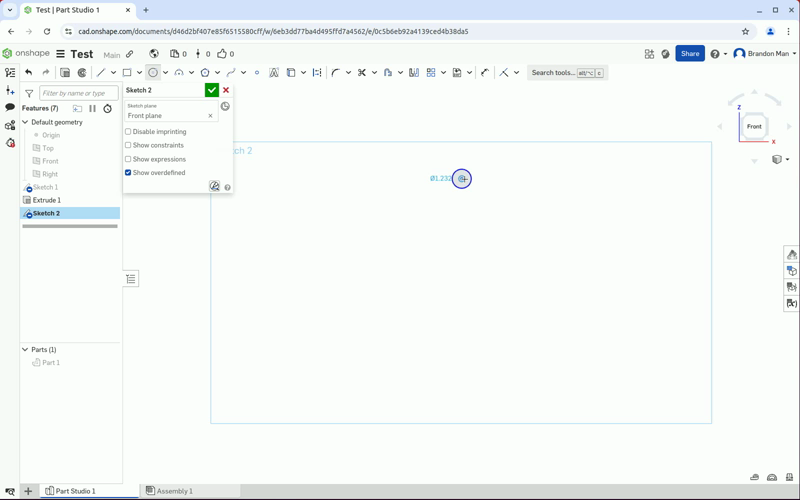
scroll(6)
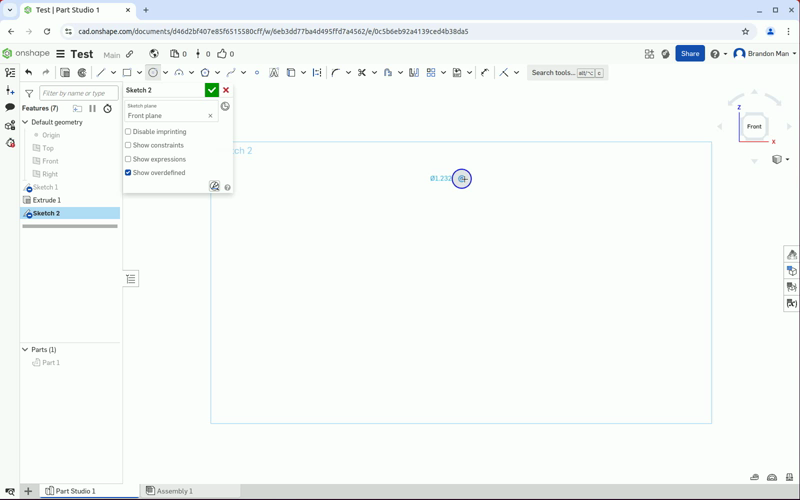
scroll(6)
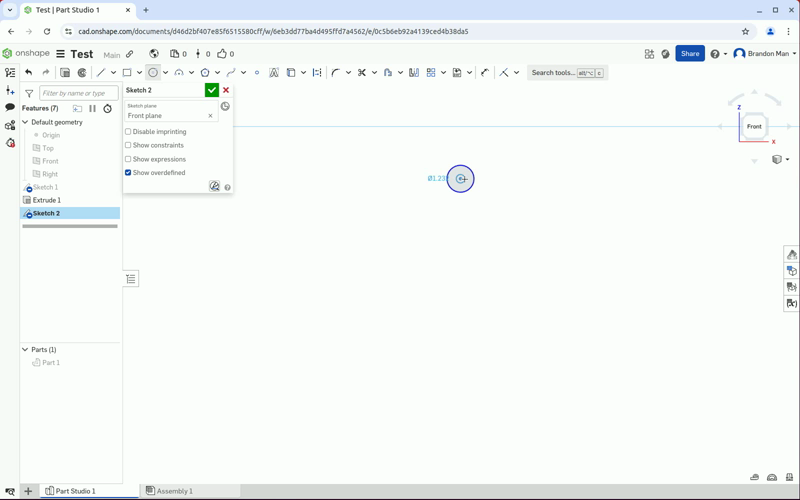
scroll(6)
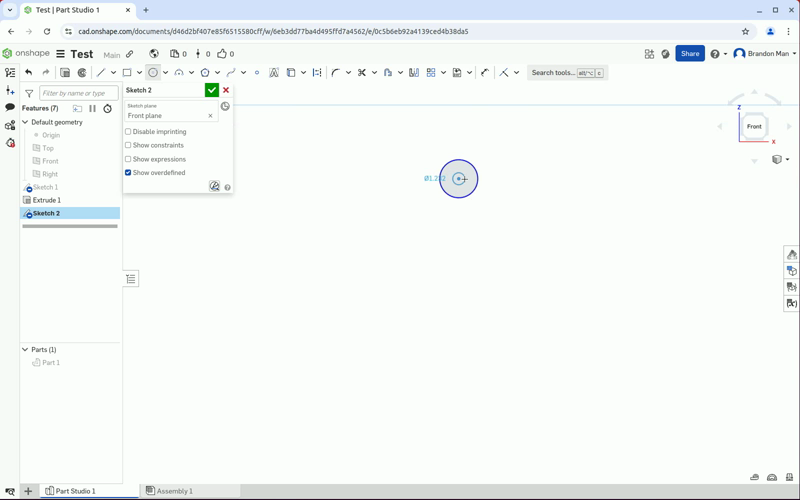
scroll(6)
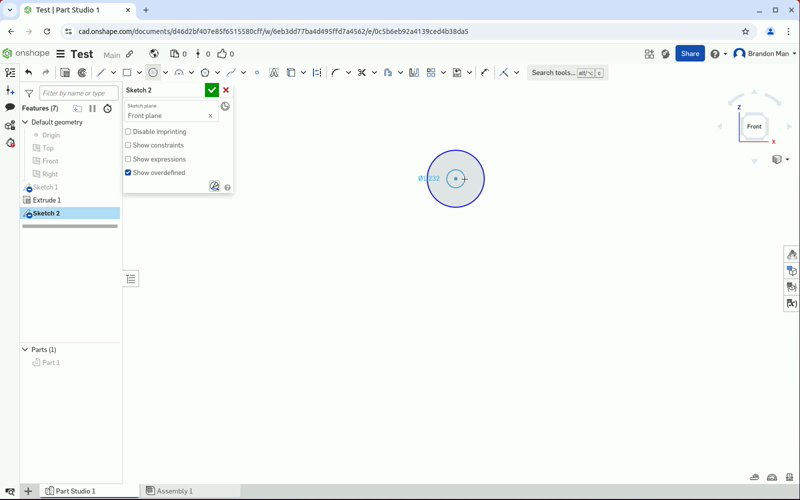
scroll(6)
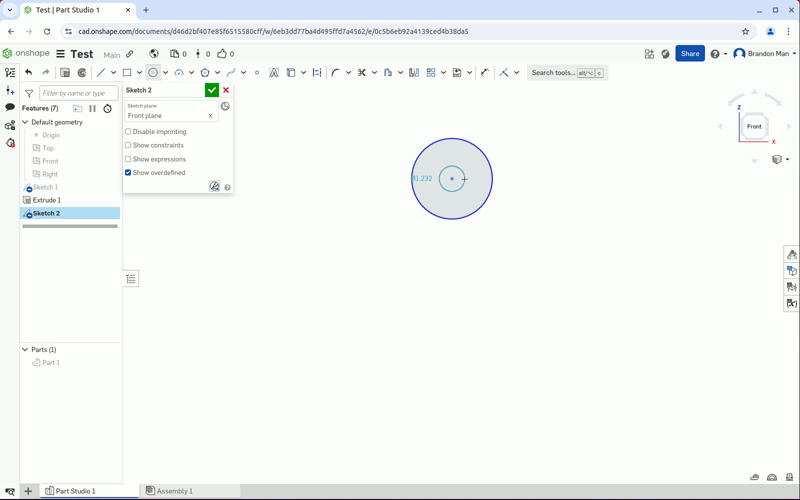
scroll(6)
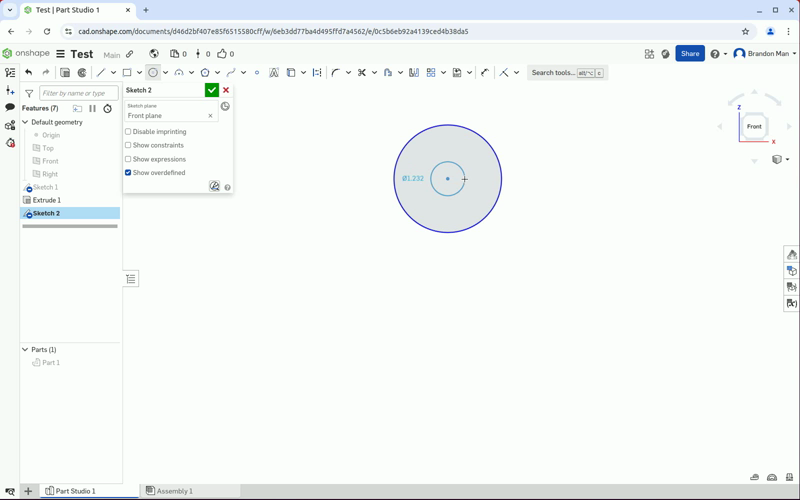
scroll(6)
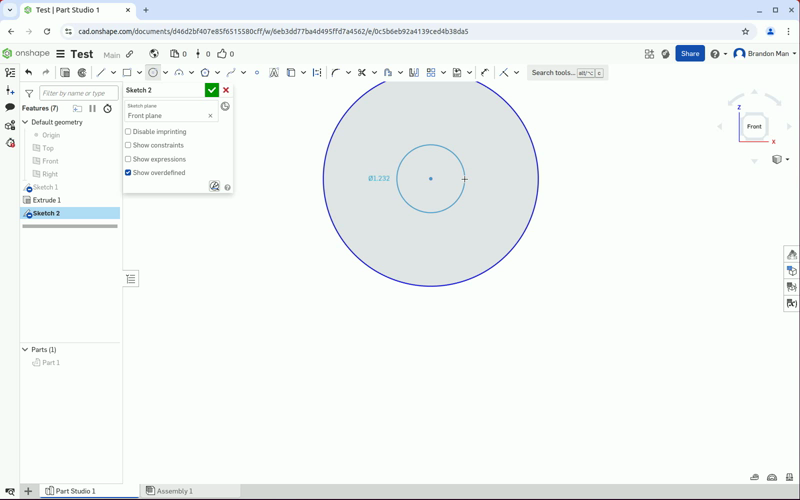
click(464, 178)
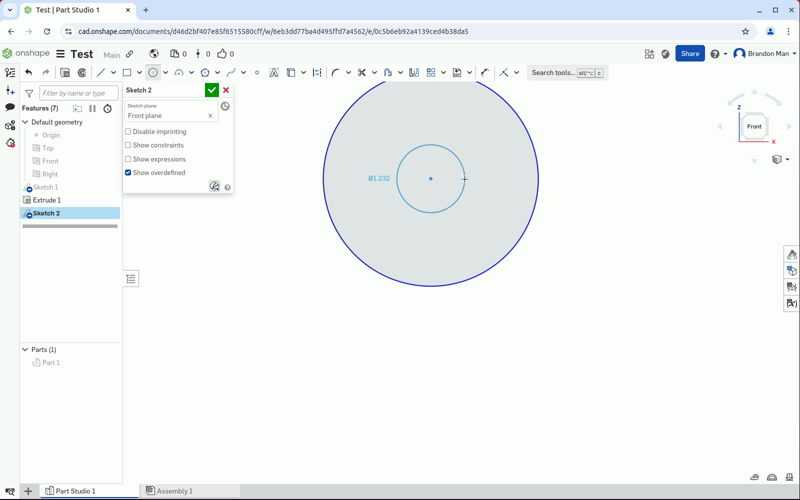
scroll(-6)
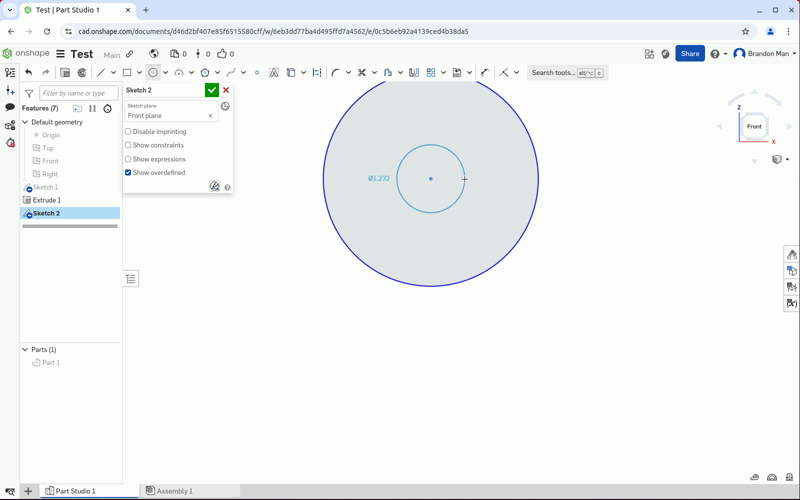
scroll(-6)
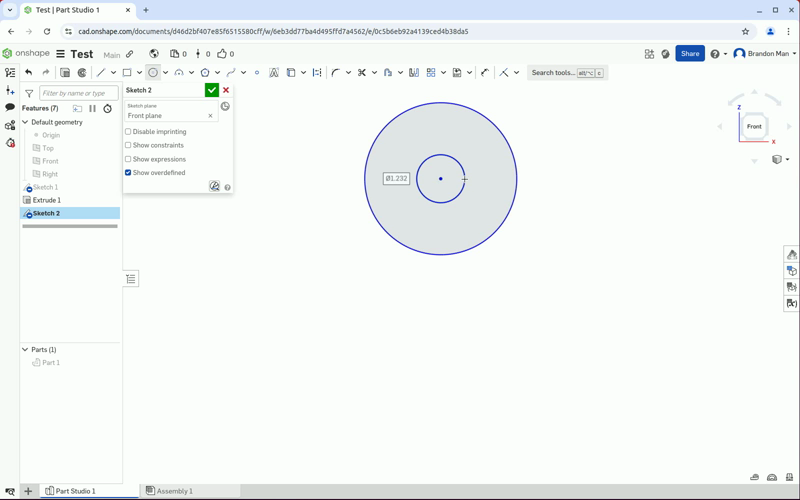
scroll(-6)
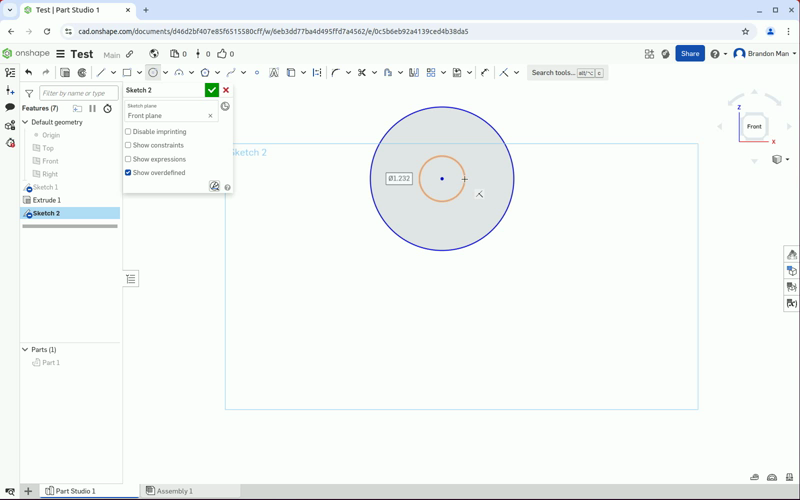
scroll(-6)
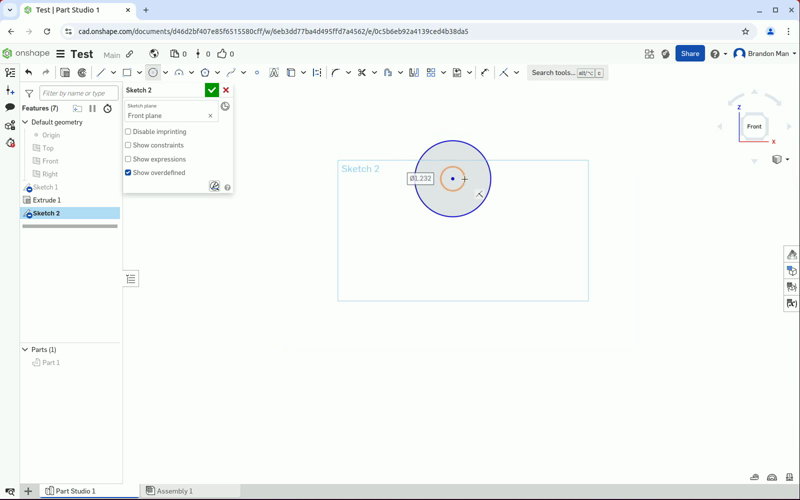
scroll(-6)
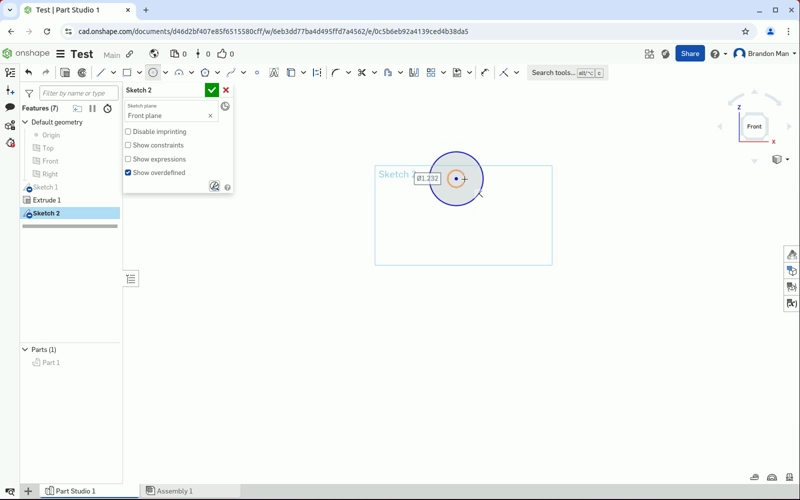
scroll(-6)
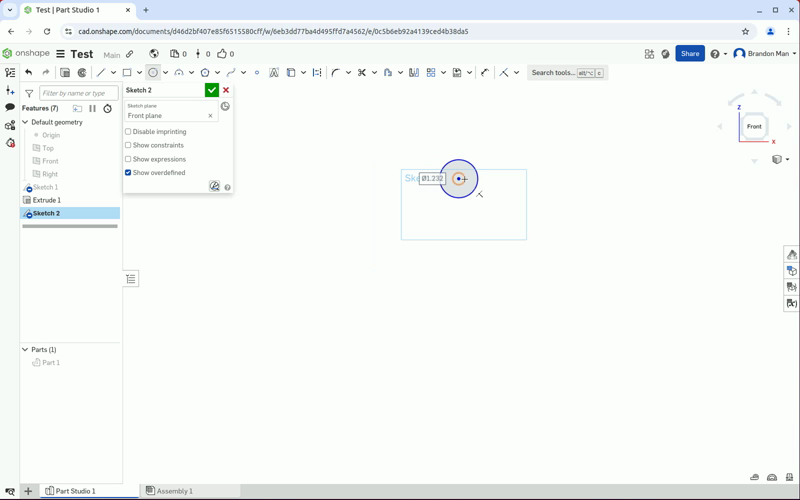
scroll(-6)
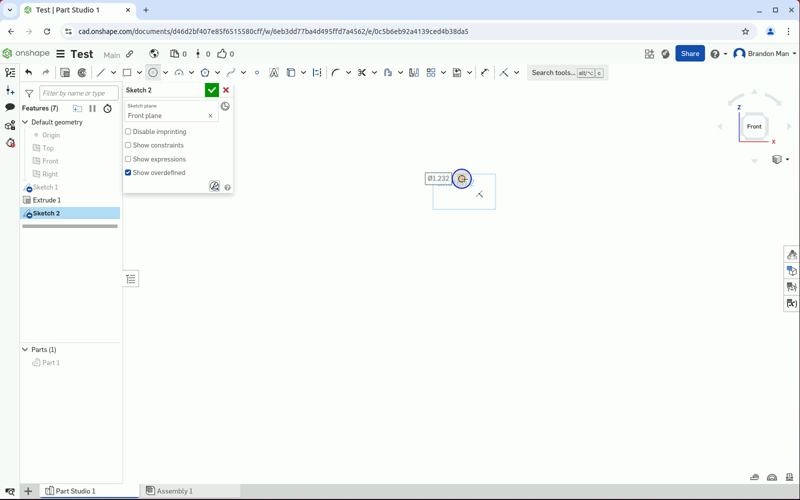
key(esc)
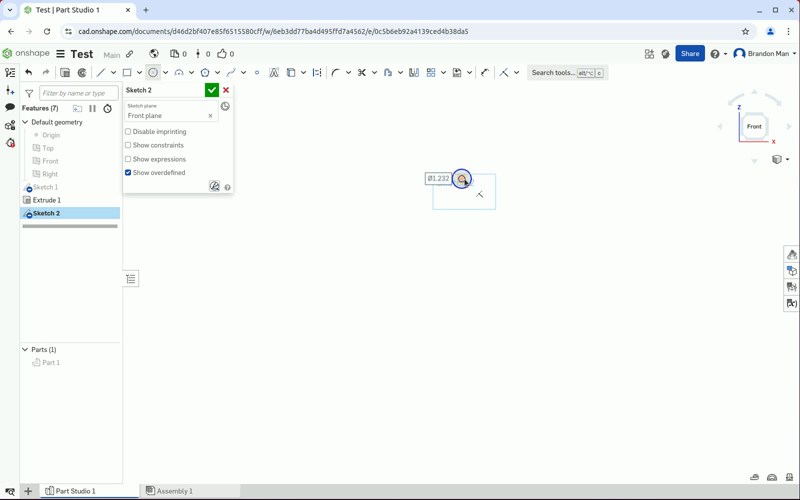
mouse_move(458, 184)
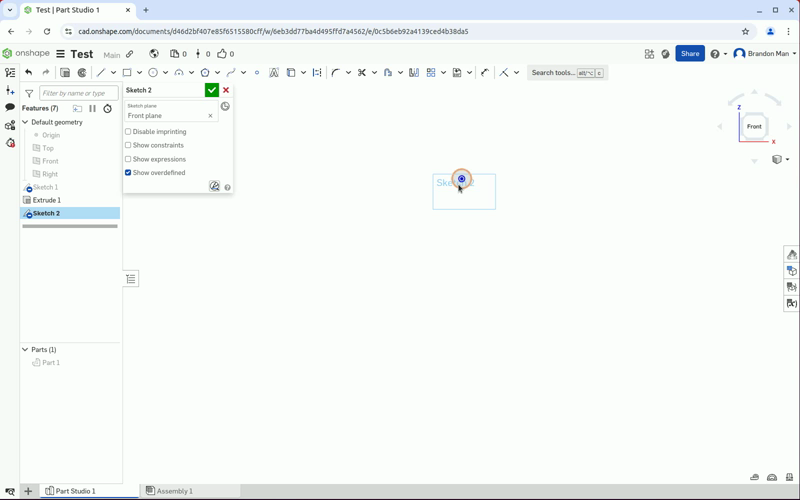
scroll(6)
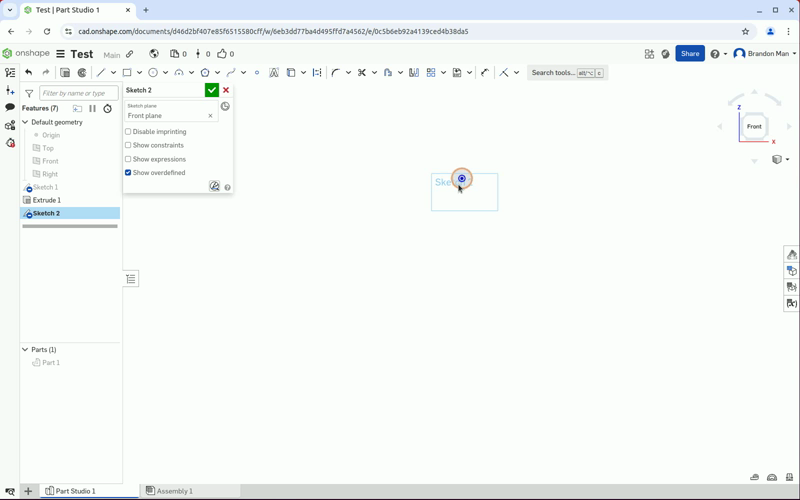
scroll(6)
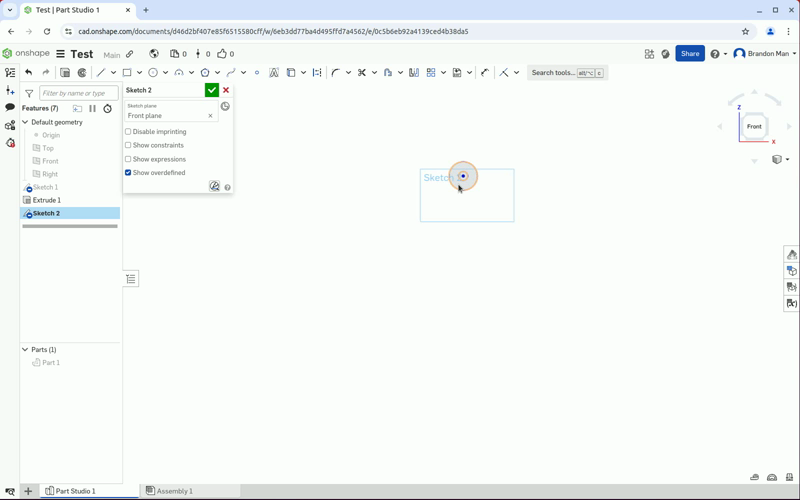
scroll(6)
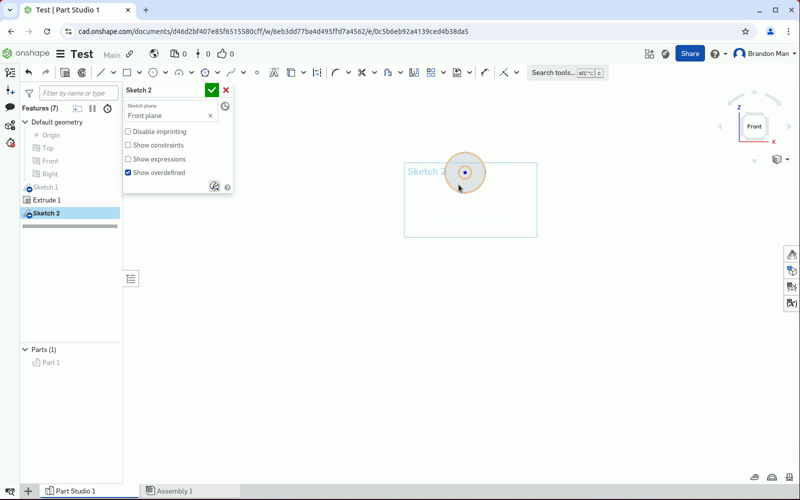
scroll(6)
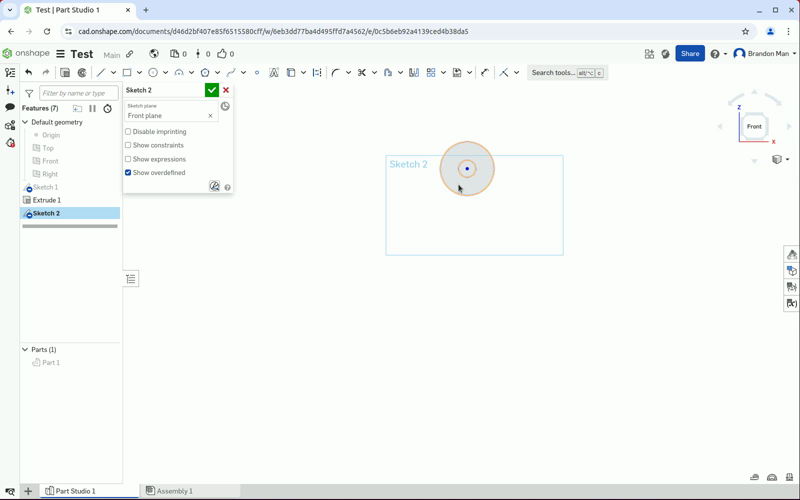
scroll(6)
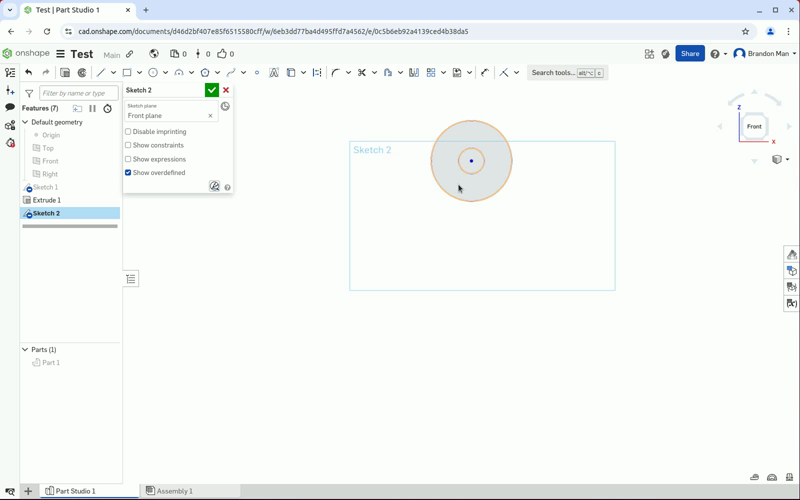
scroll(6)
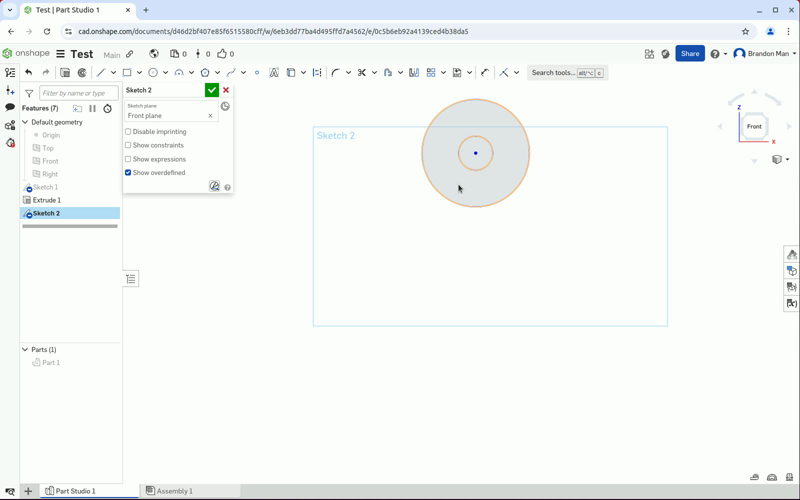
scroll(6)
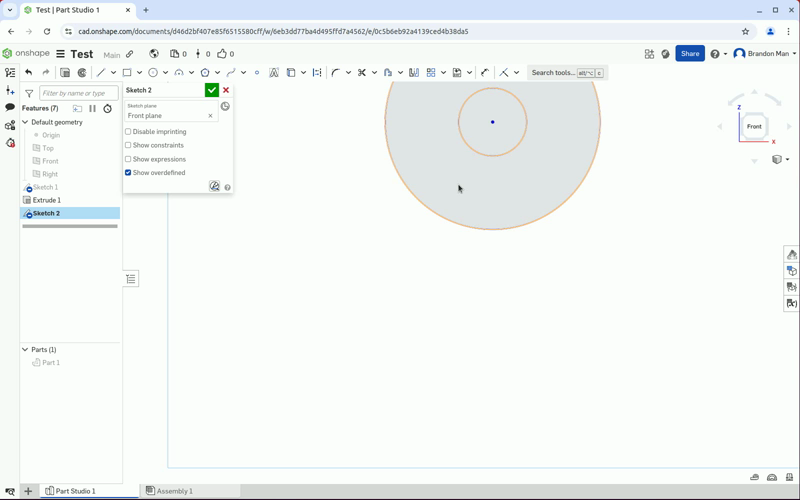
click(458, 184)
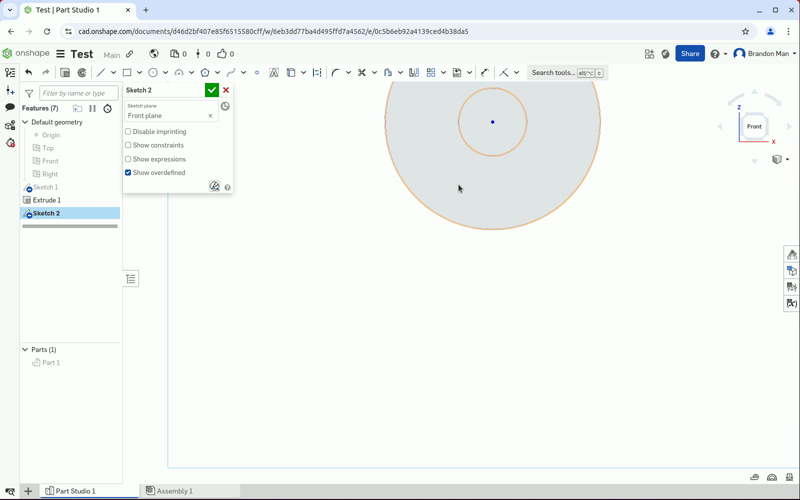
scroll(-6)
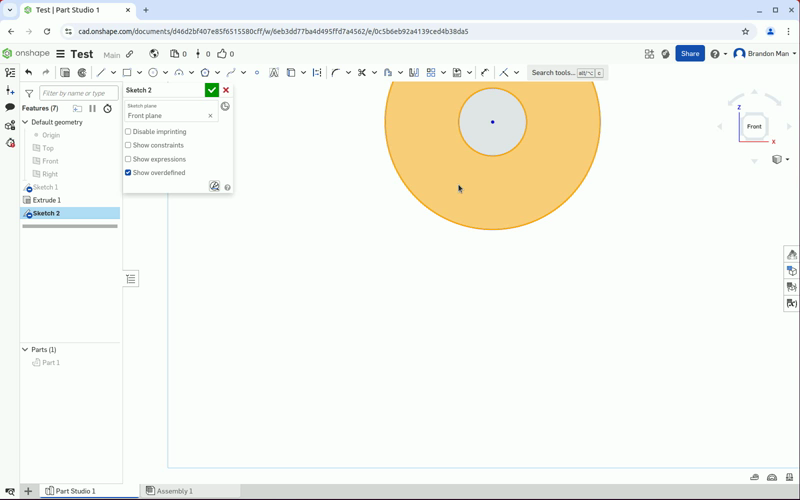
scroll(-6)
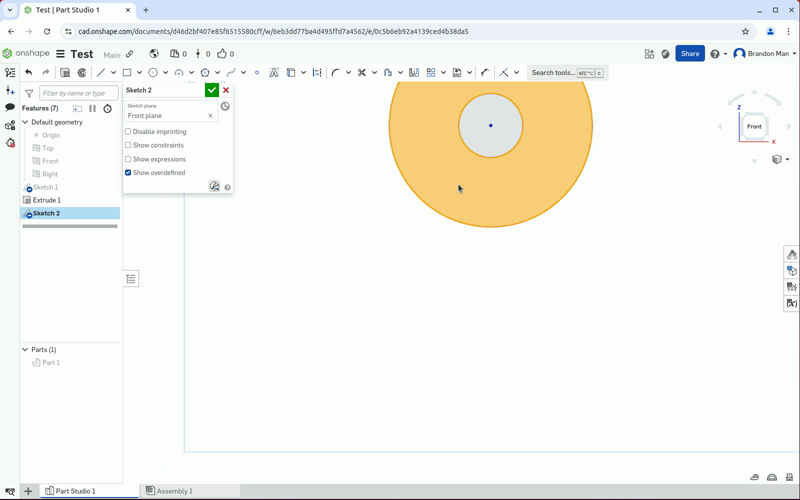
scroll(-6)
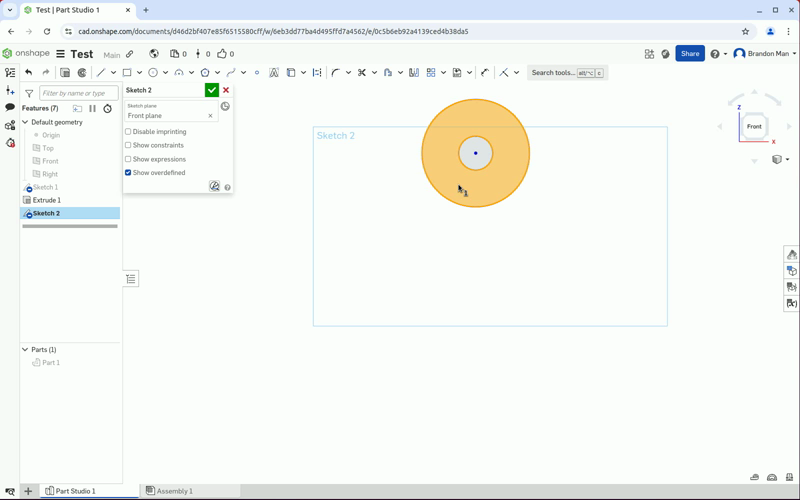
scroll(-6)
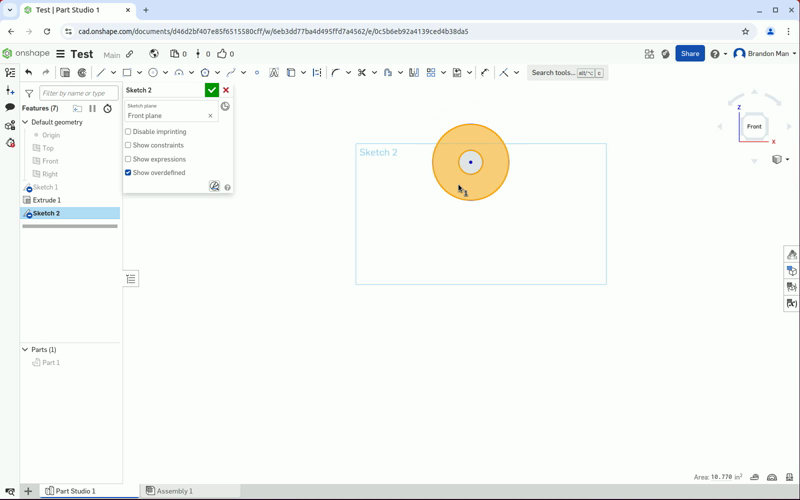
scroll(-6)
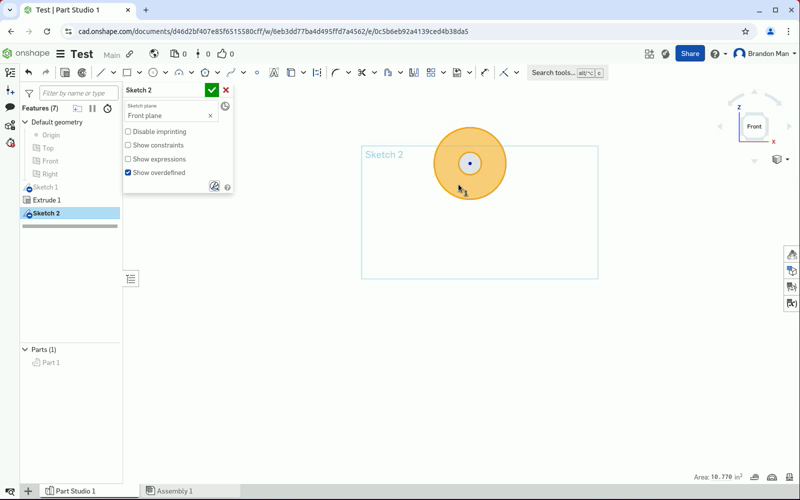
scroll(-6)
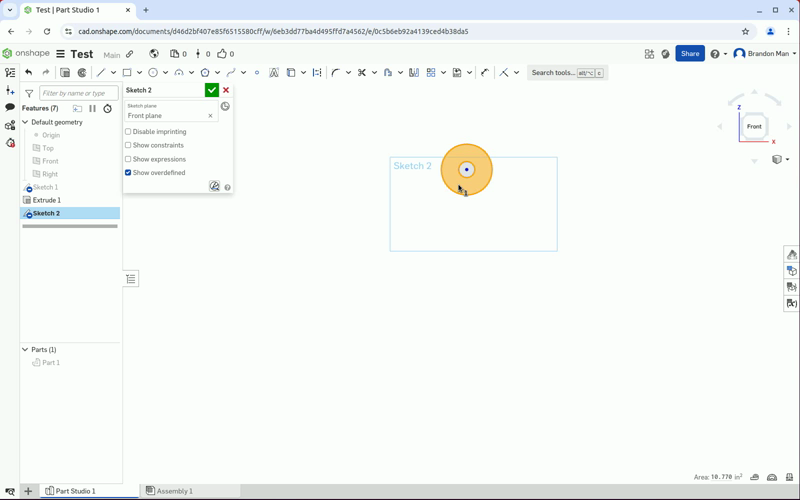
scroll(-6)
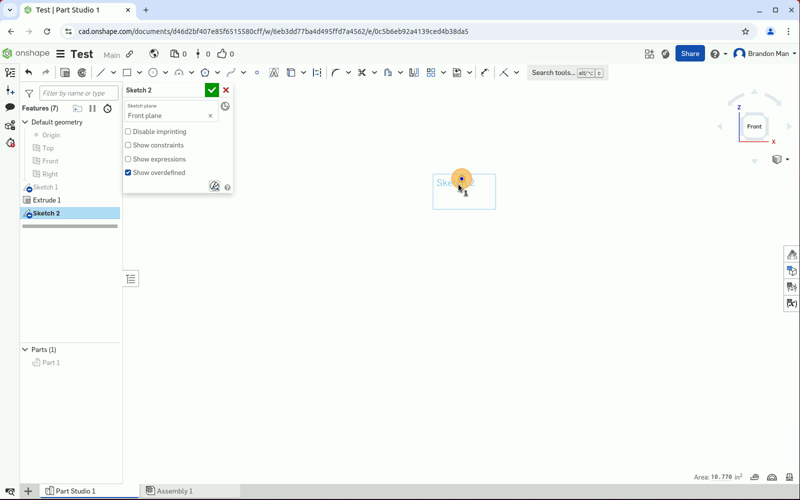
mouse_move(73, 352)
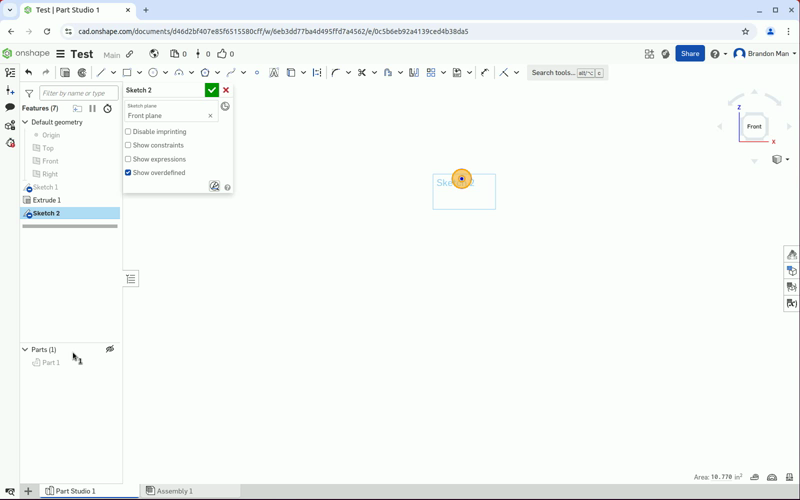
key(shift+y)
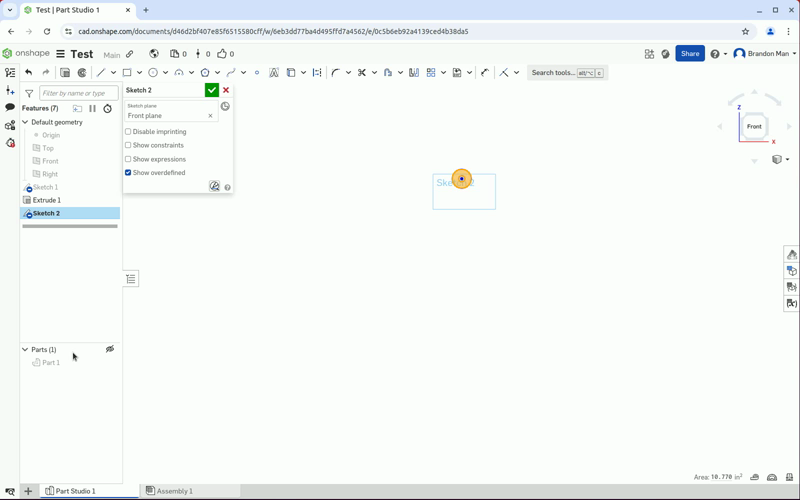
key(shift+e)
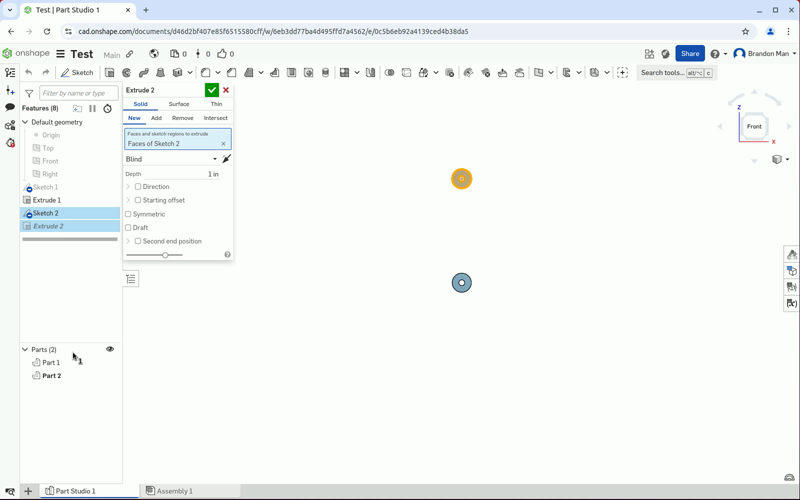
mouse_move(143, 106)
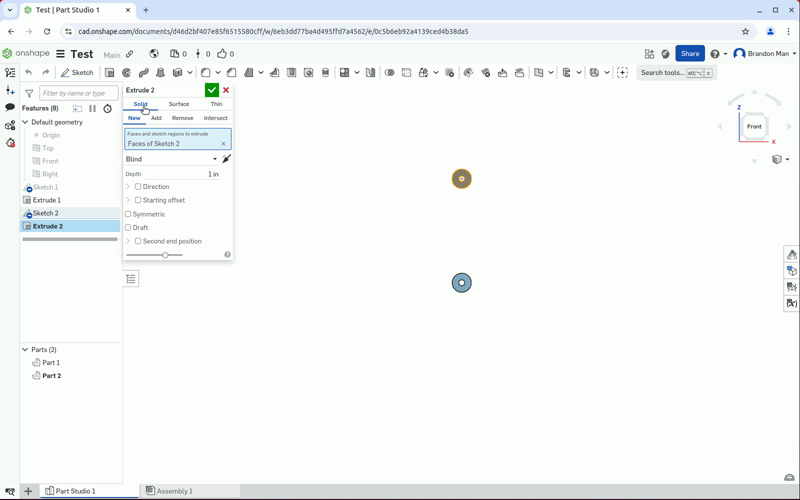
click(143, 106)
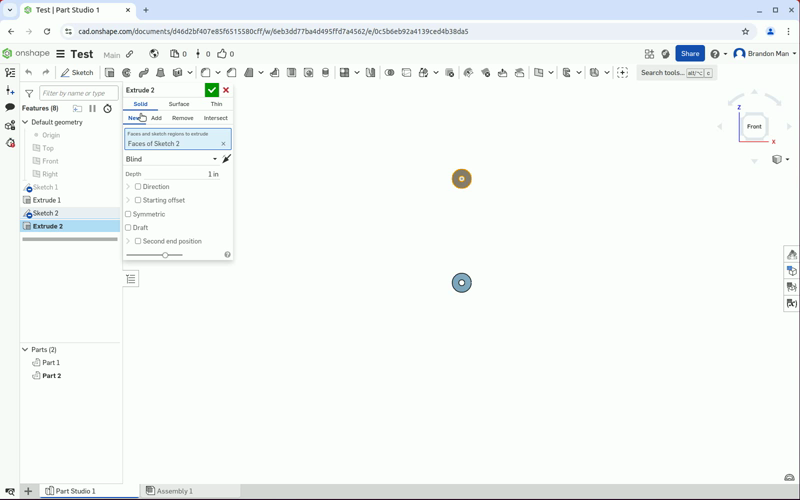
mouse_move(137, 120)
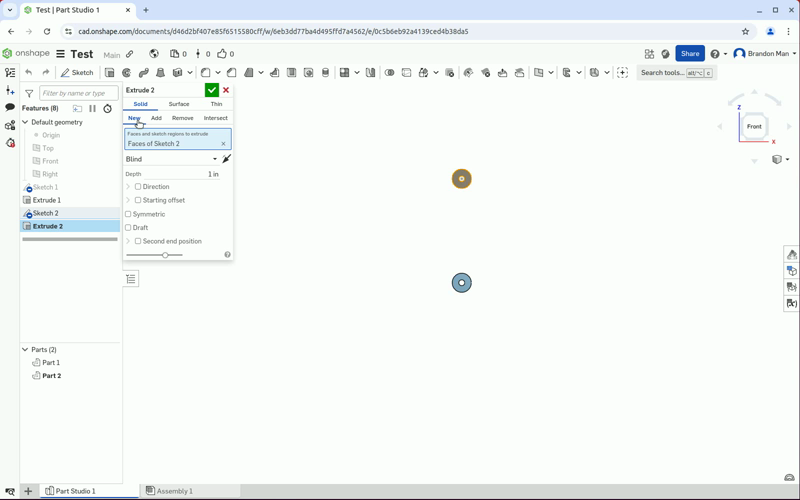
click(137, 120)
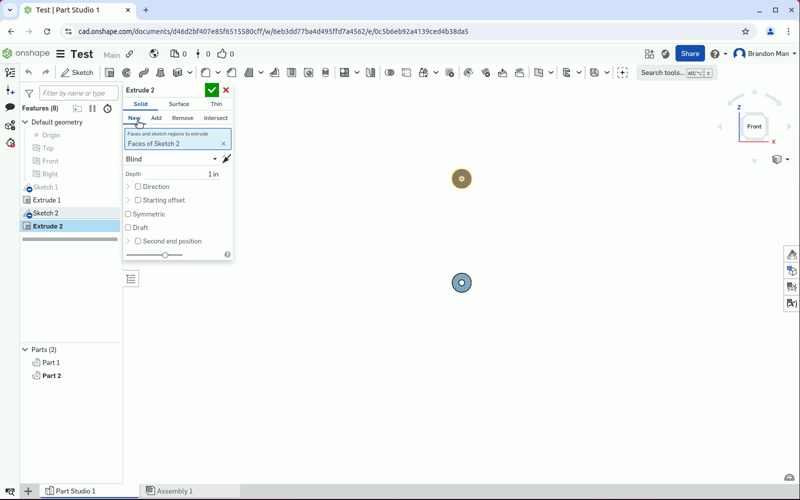
key(tab, 4)
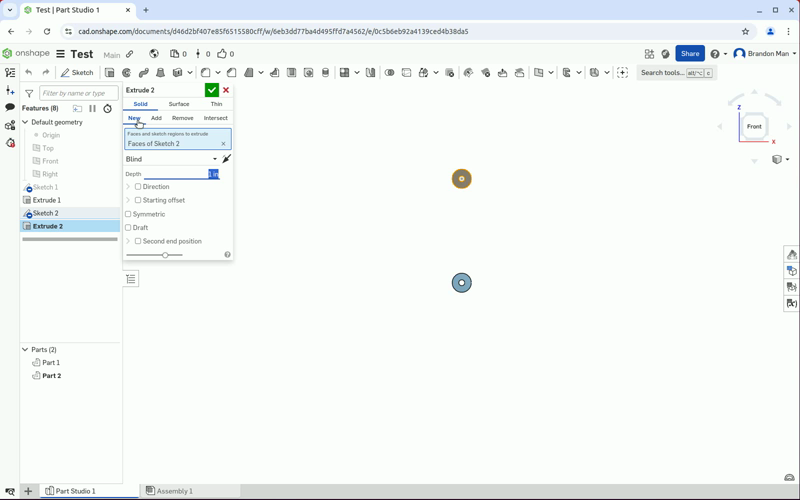
text(0.481)
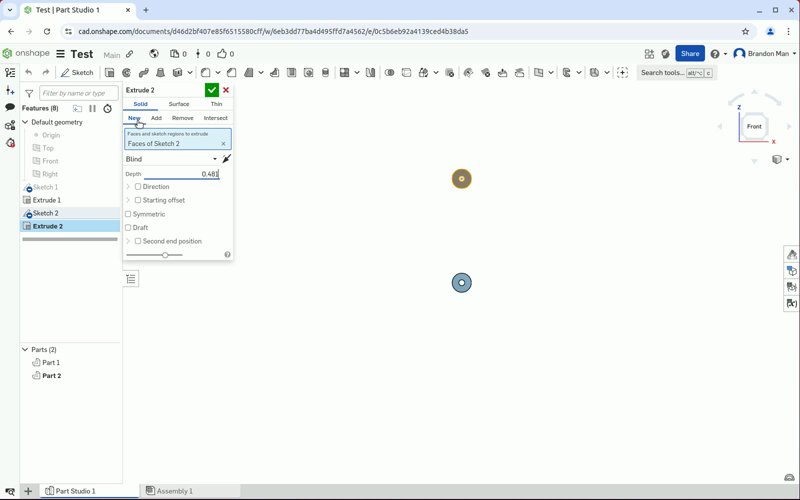
key(enter)
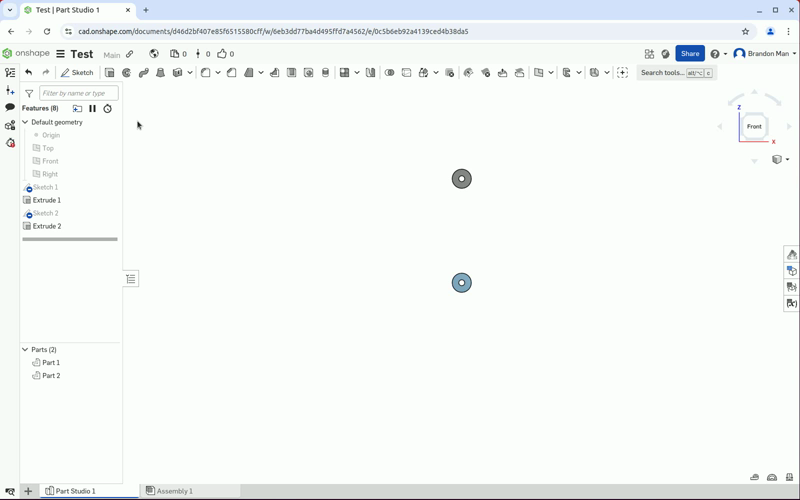
key(shift+h)
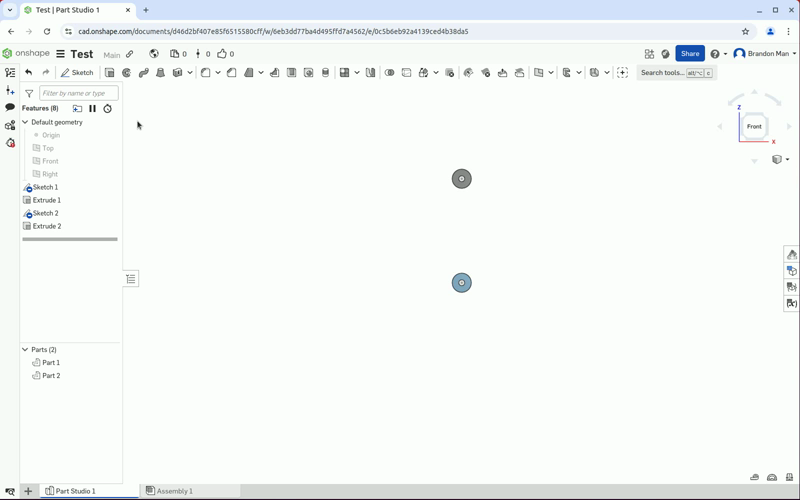
key(shift+h)
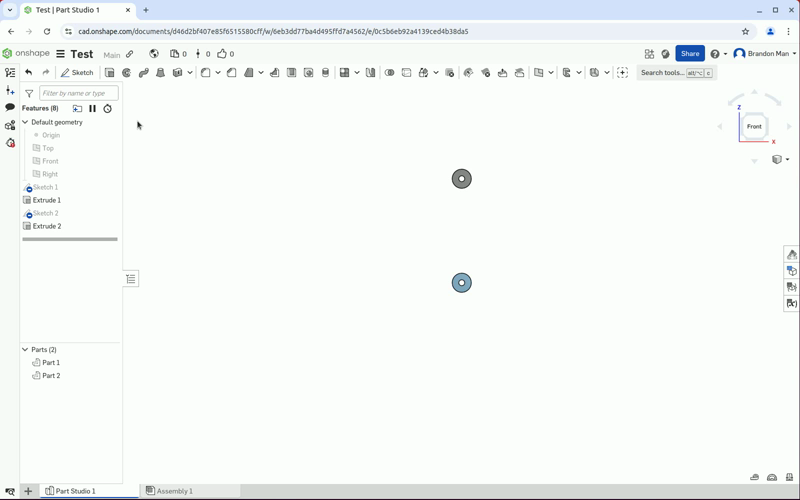
mouse_move(73, 189)
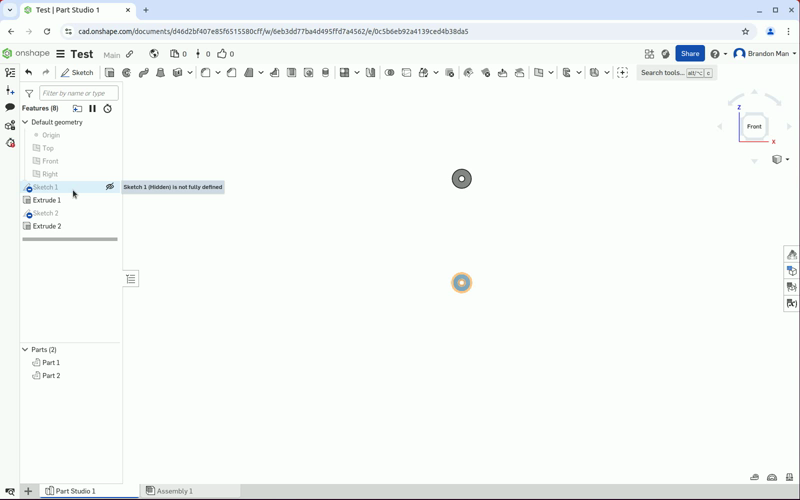
click(73, 189)
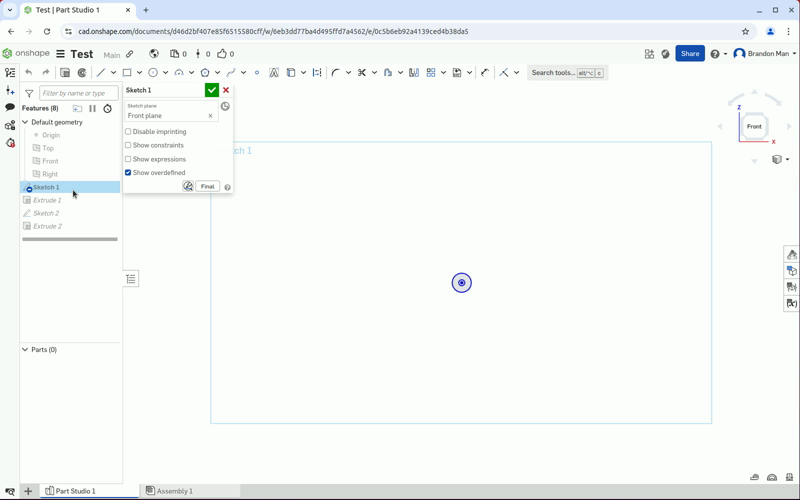
mouse_move(229, 92)
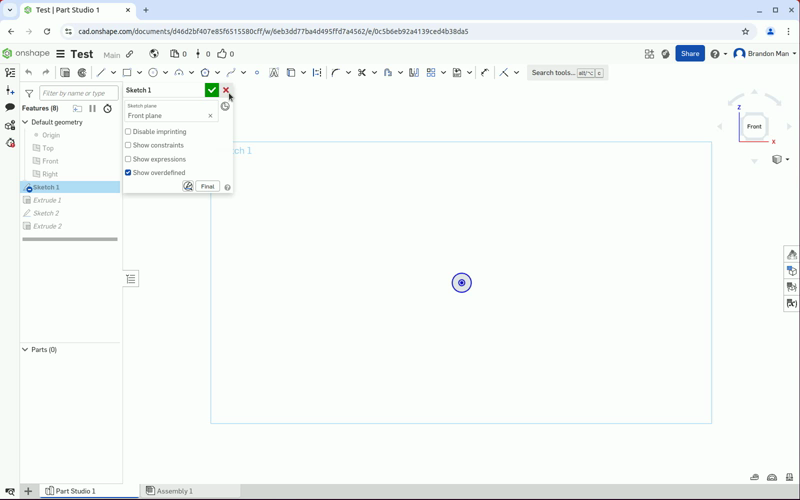
click(229, 92)
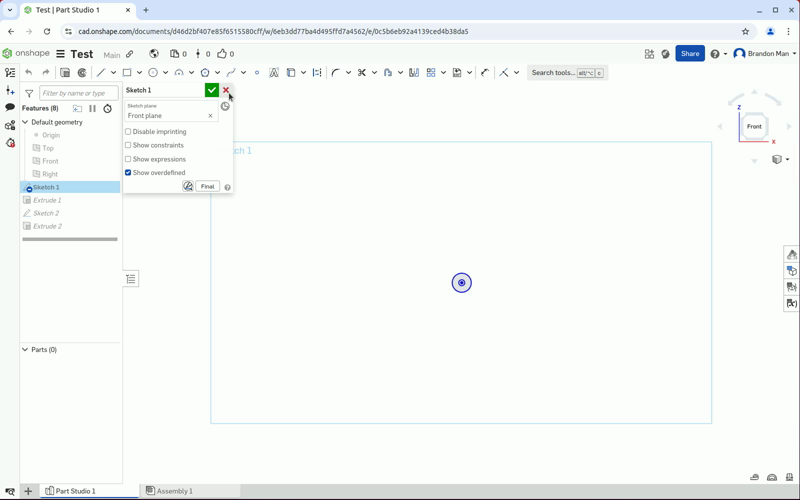
key(shift+s)
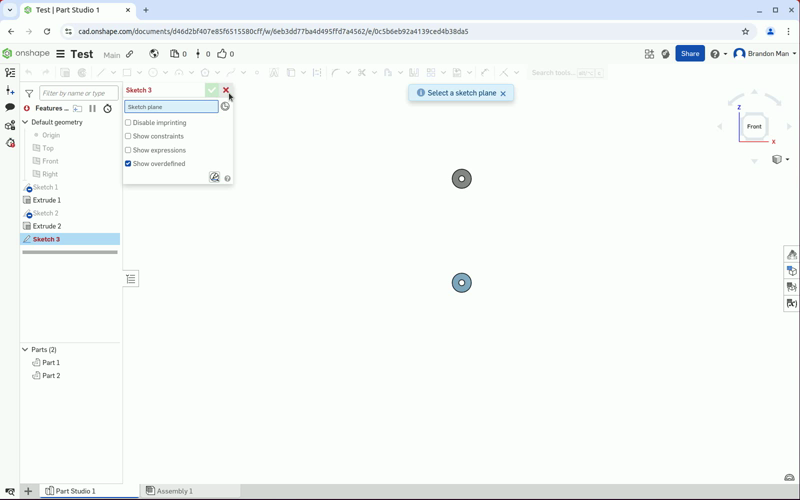
mouse_move(73, 163)
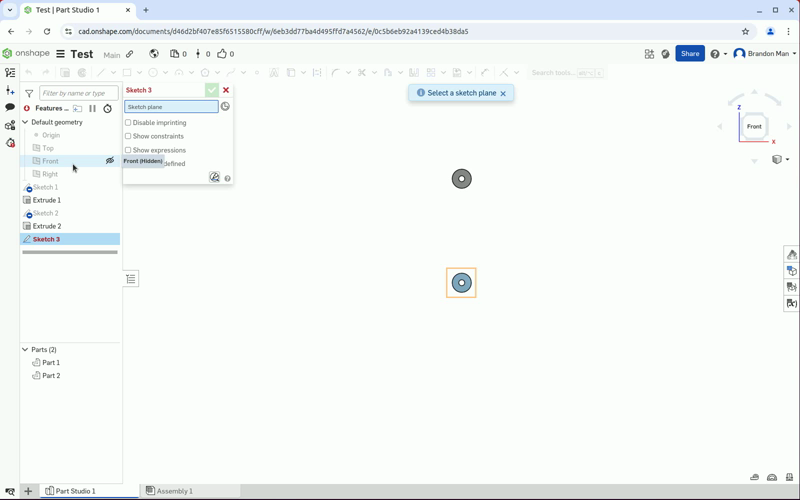
click(73, 163)
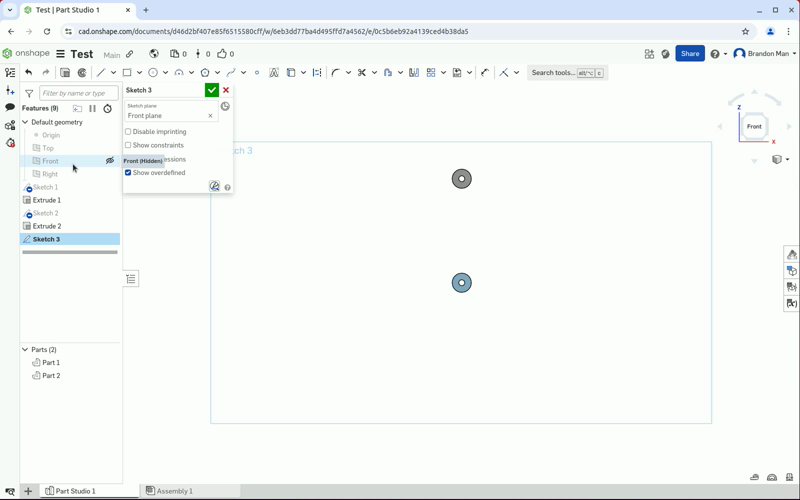
mouse_move(73, 352)
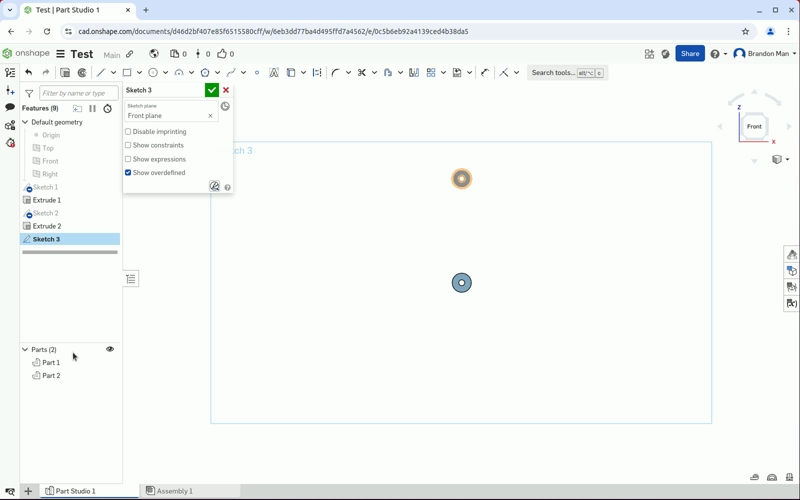
key(y)
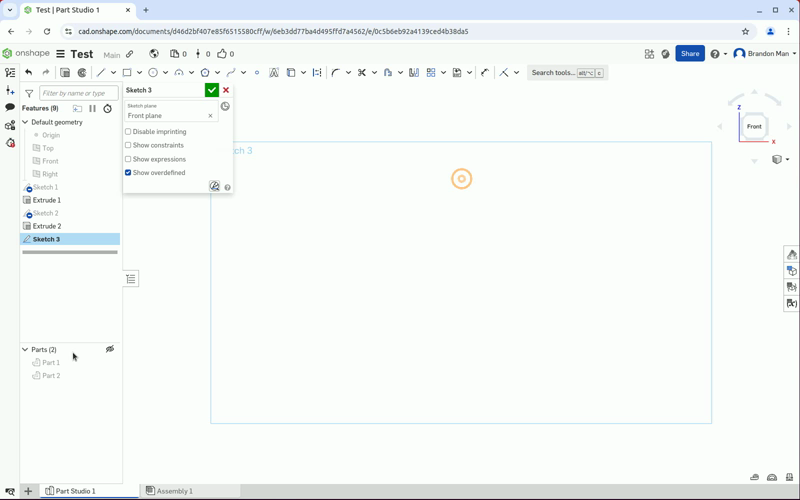
key(c)
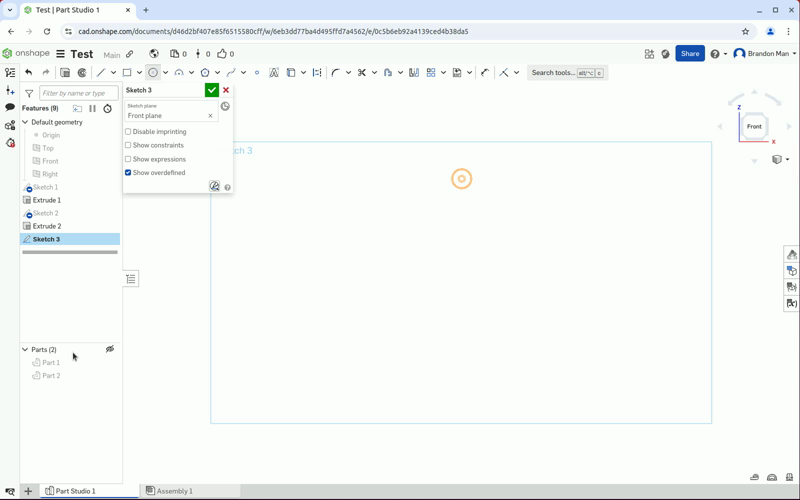
key_down(shift)
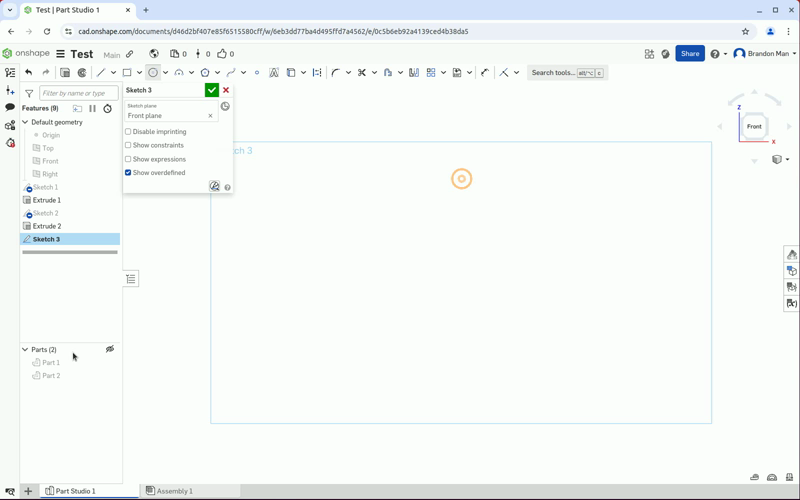
mouse_move(501, 282)
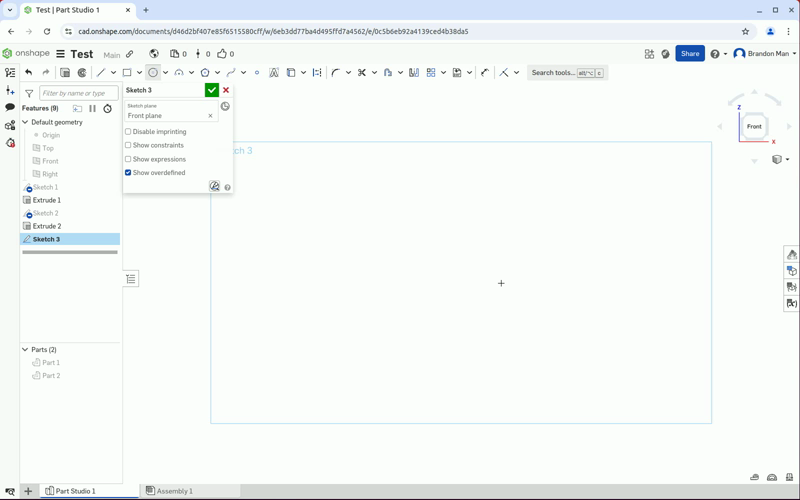
click(501, 282)
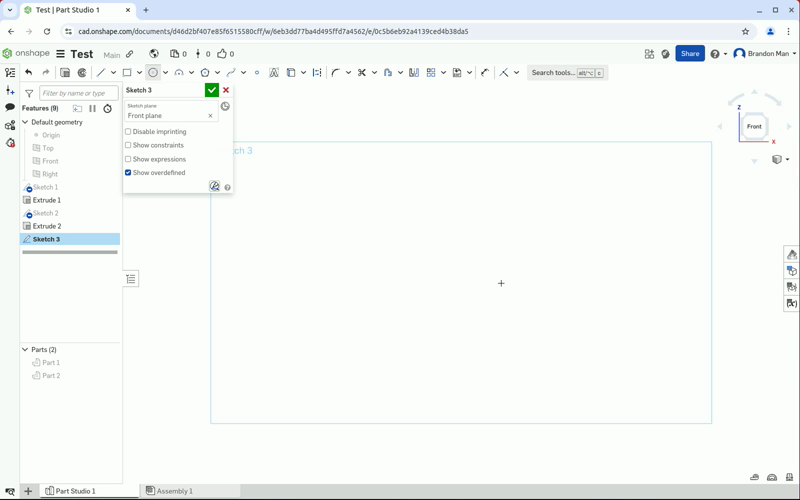
key_up(shift)
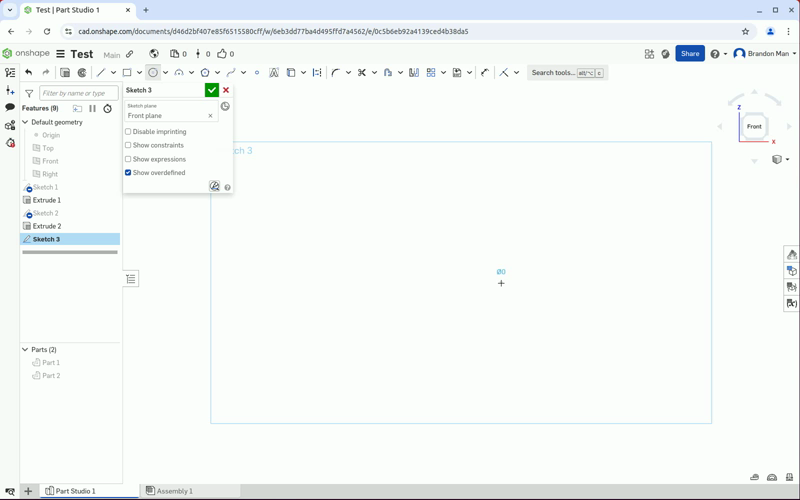
mouse_move(508, 282)
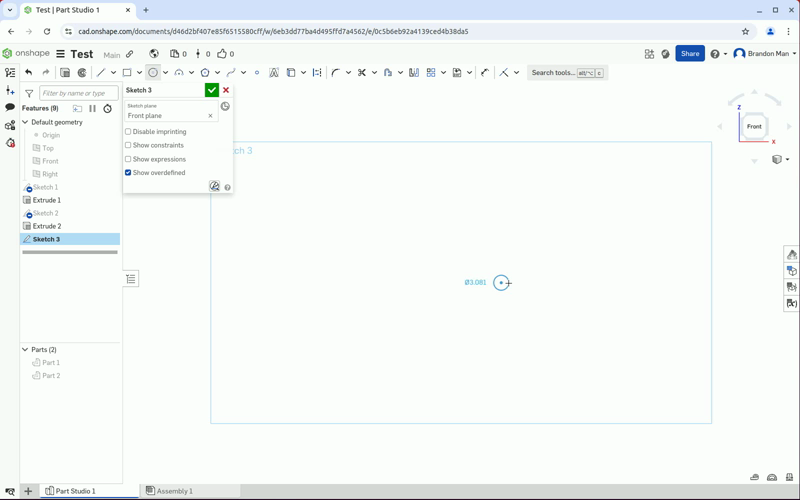
click(508, 282)
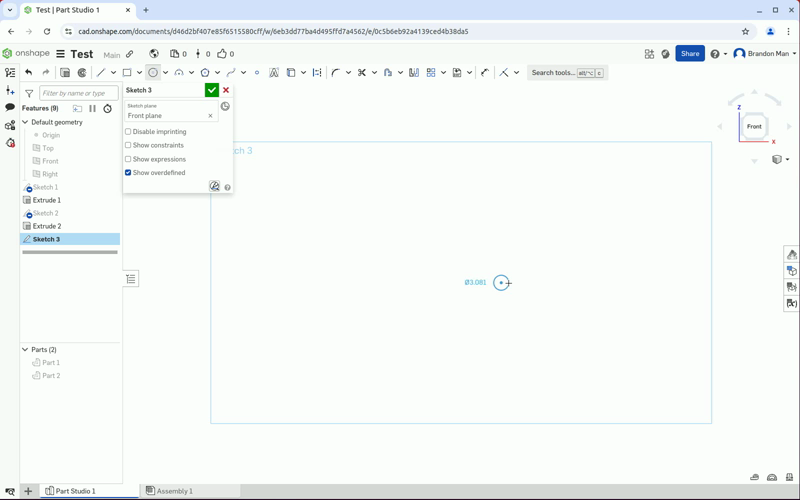
key(esc)
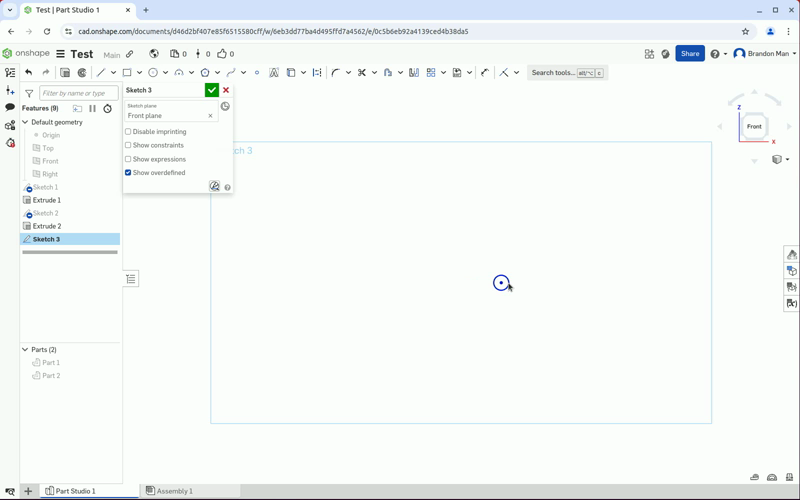
key(c)
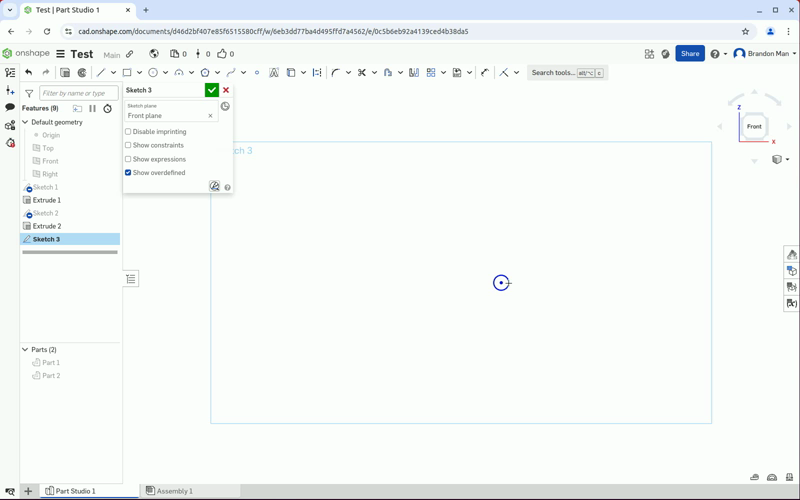
key_down(shift)
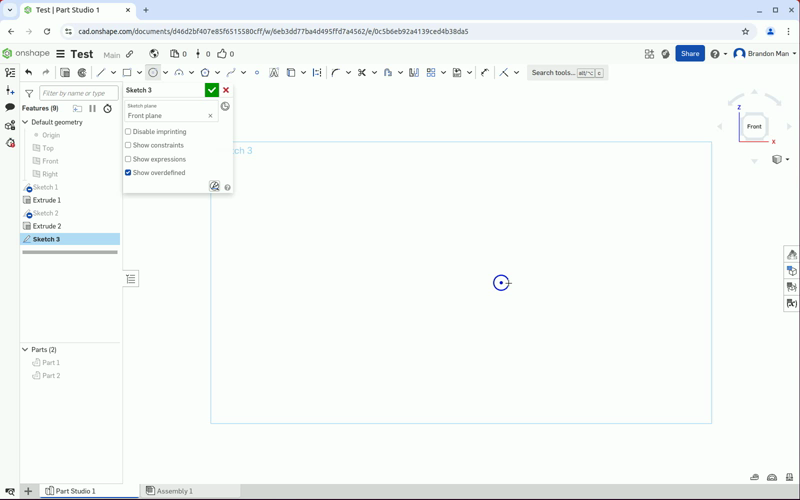
mouse_move(501, 282)
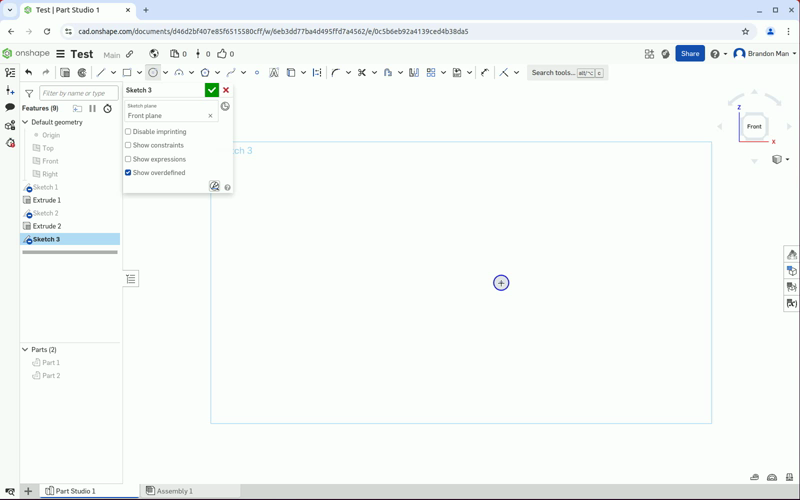
click(501, 282)
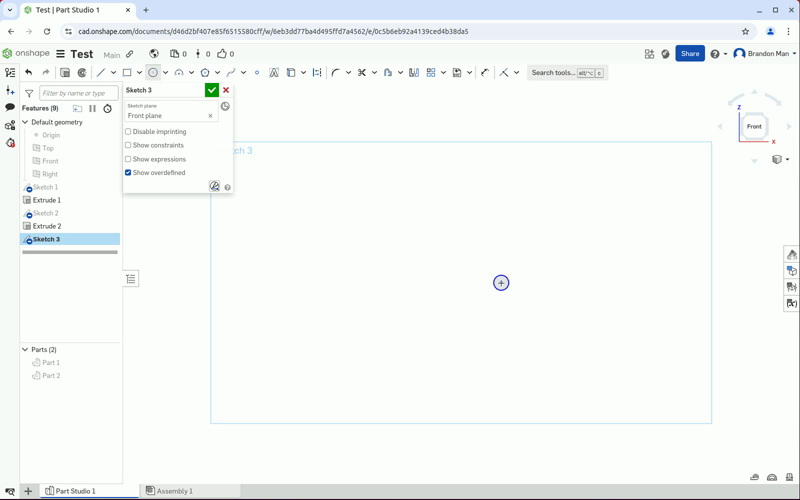
key_up(shift)
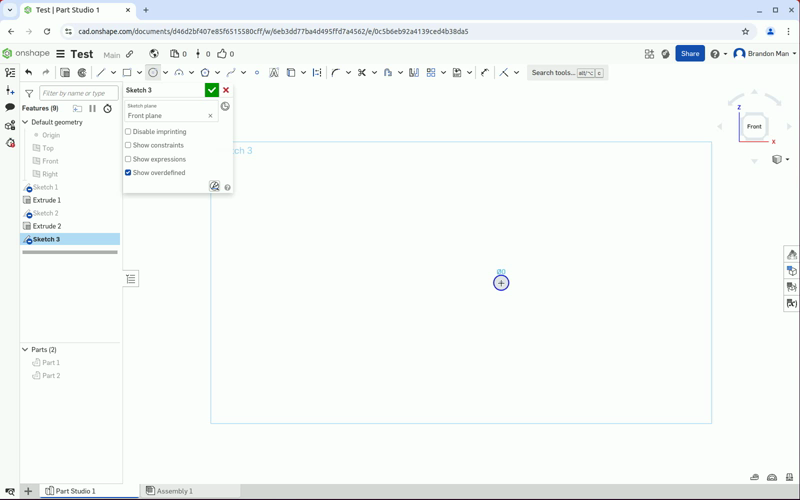
mouse_move(504, 282)
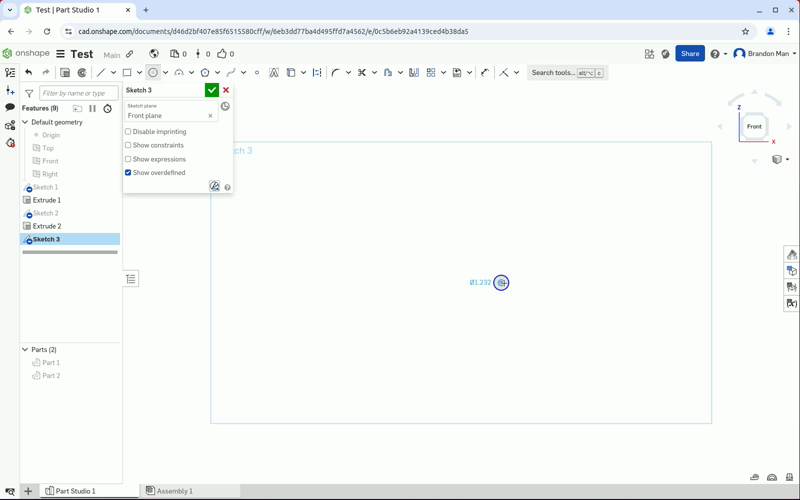
scroll(6)
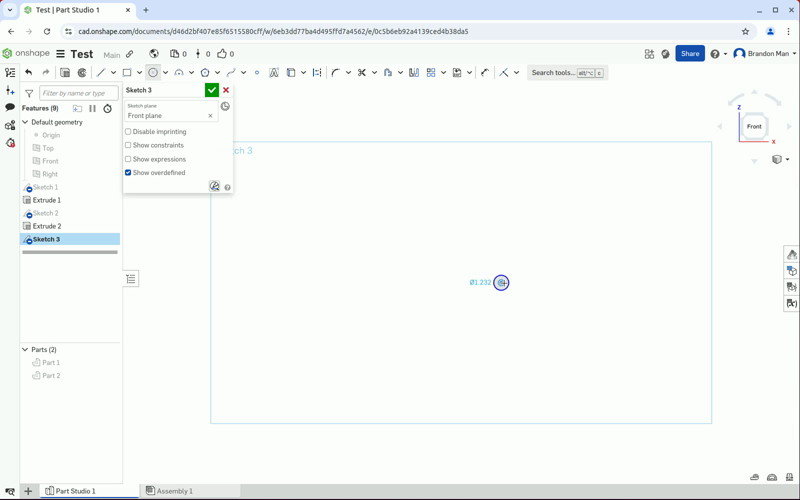
scroll(6)
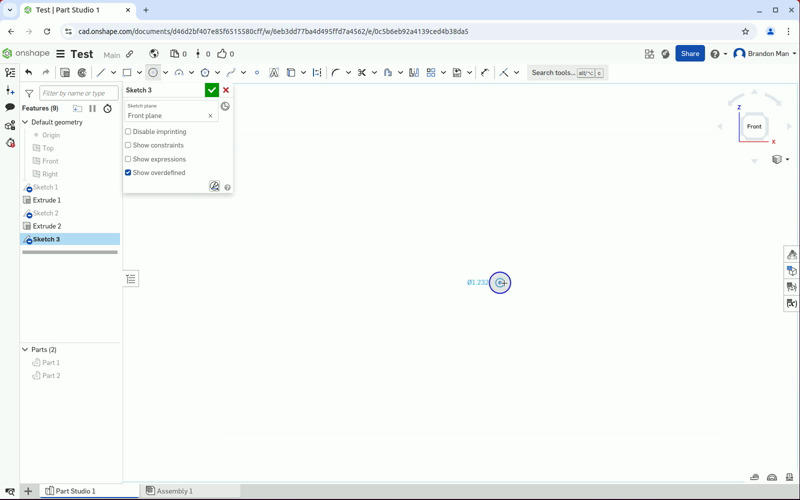
scroll(6)
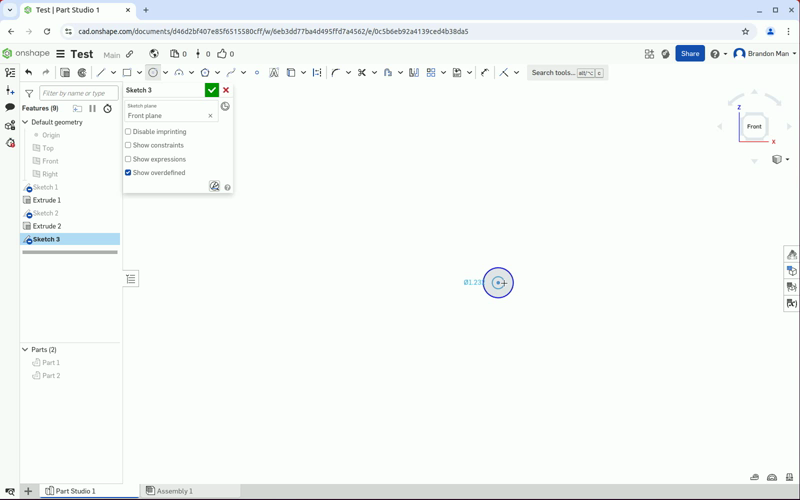
scroll(6)
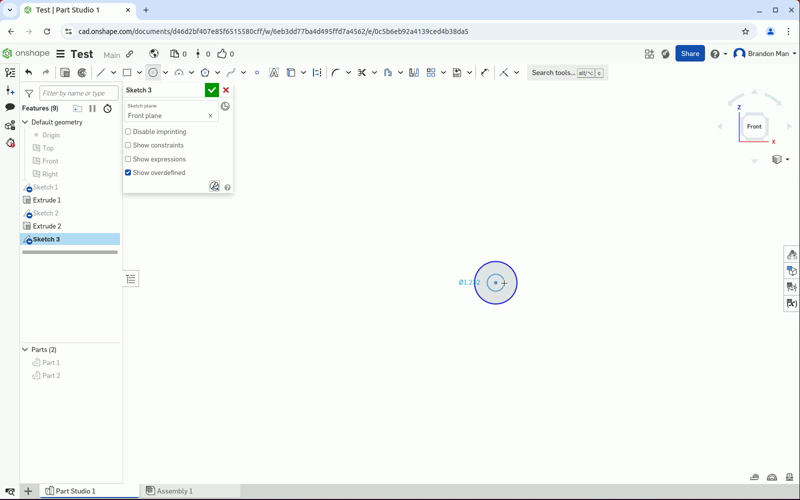
scroll(6)
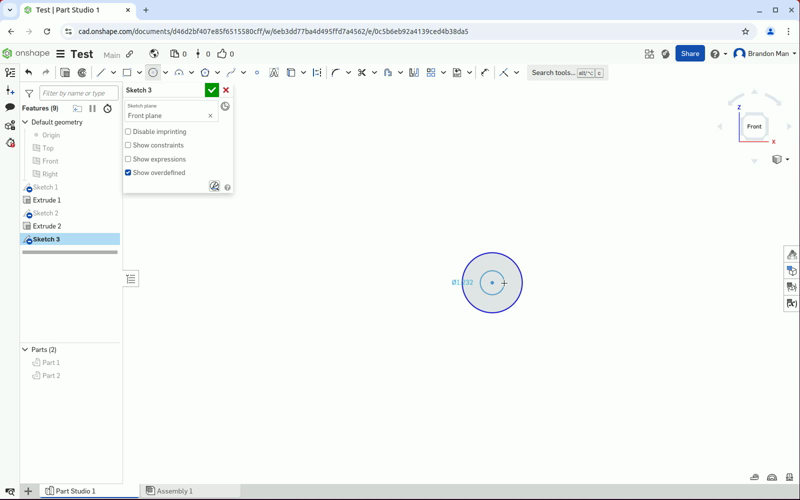
scroll(6)
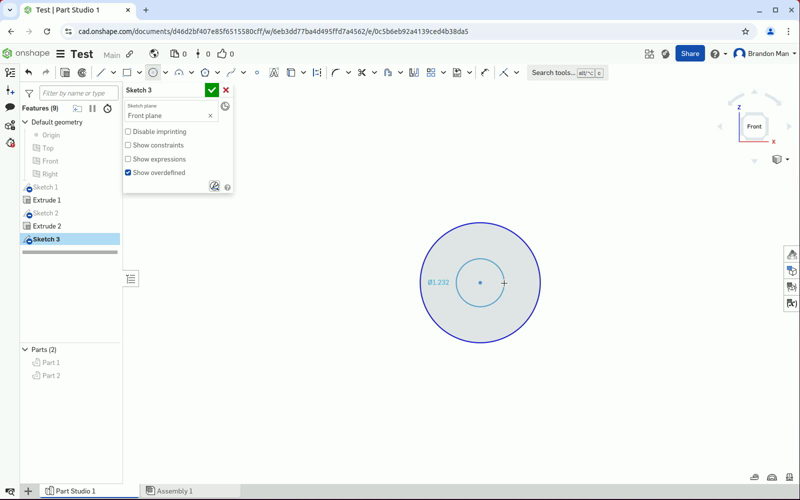
scroll(6)
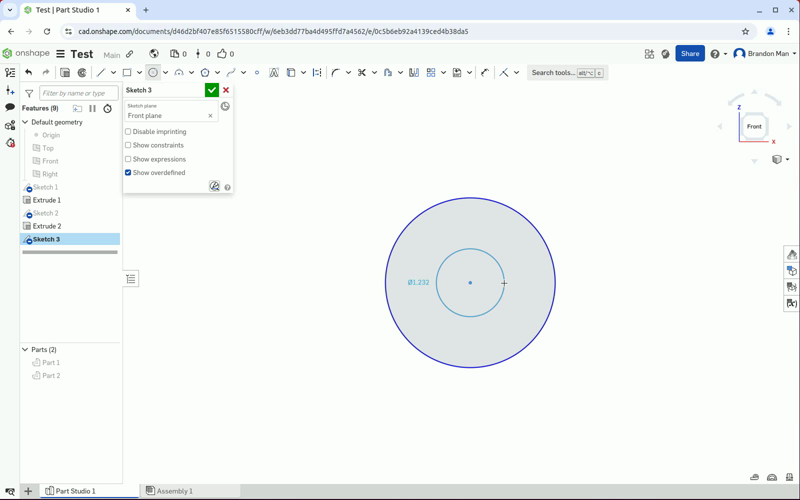
click(504, 282)
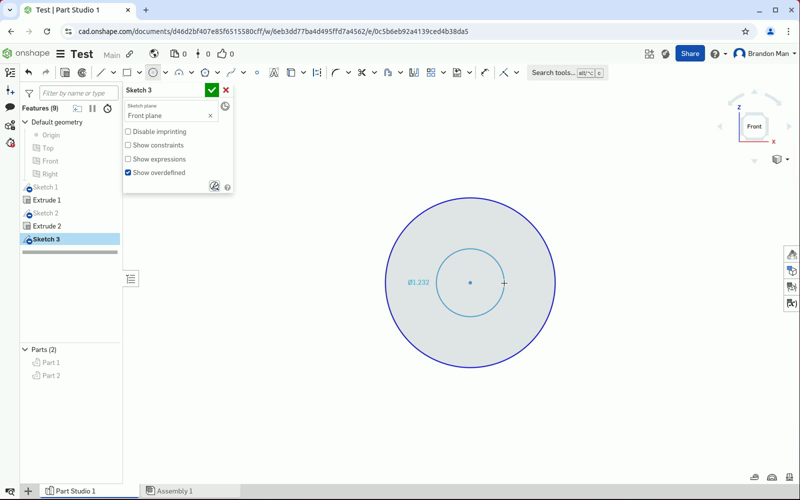
scroll(-6)
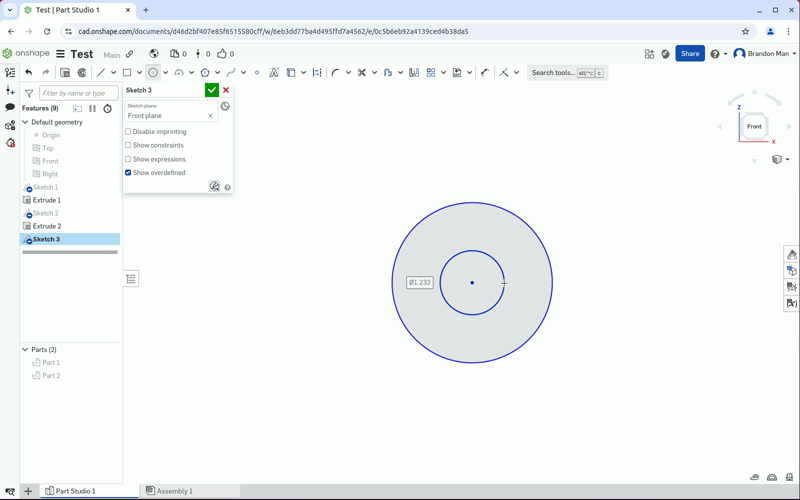
scroll(-6)
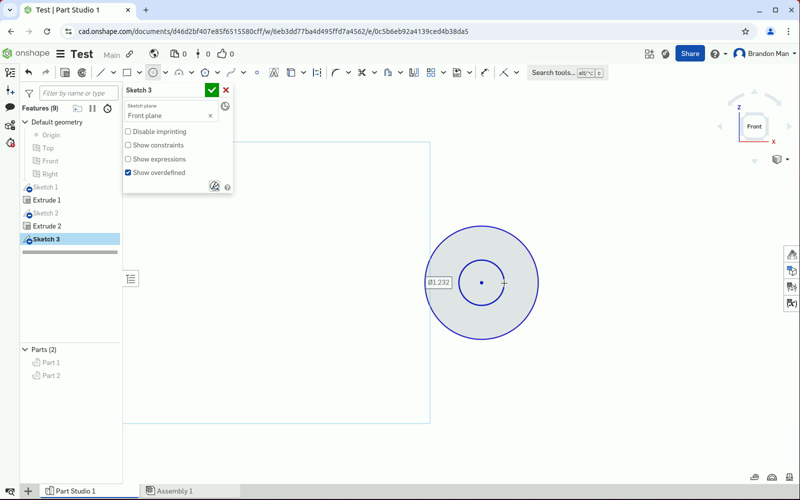
scroll(-6)
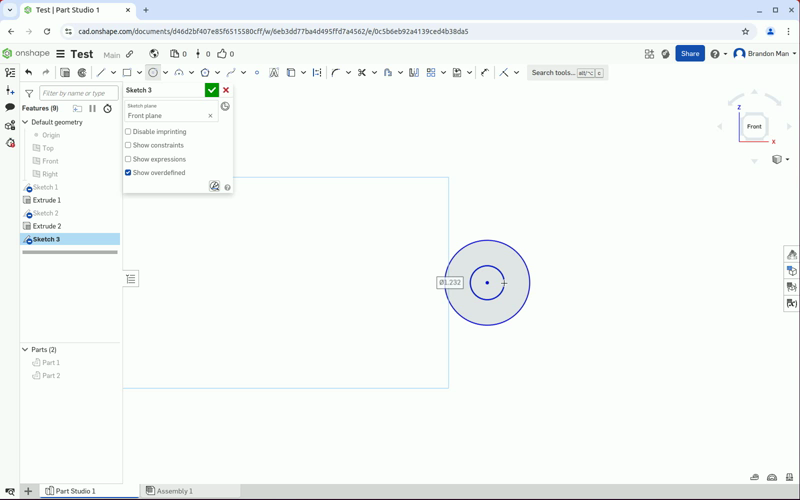
scroll(-6)
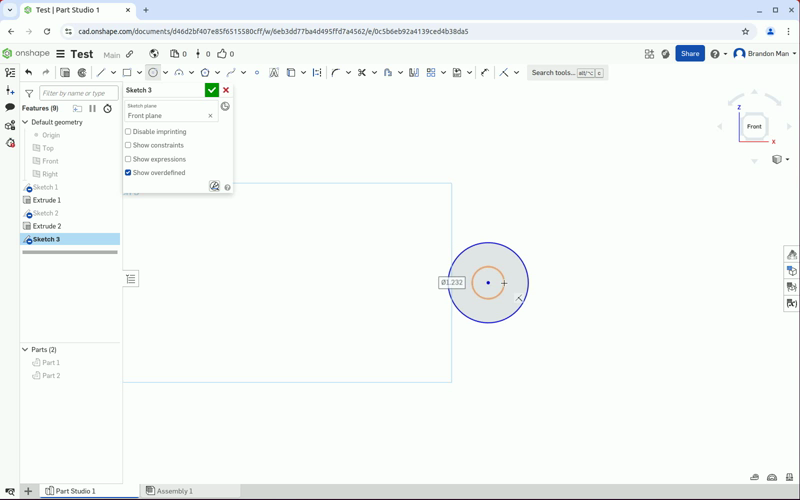
scroll(-6)
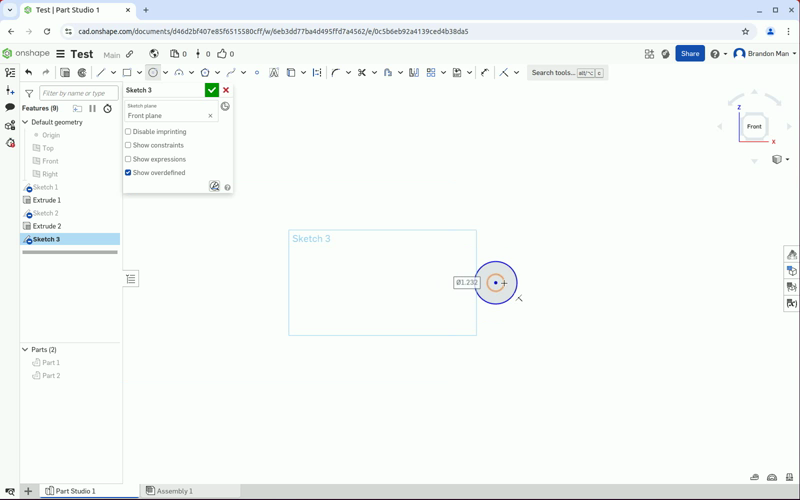
scroll(-6)
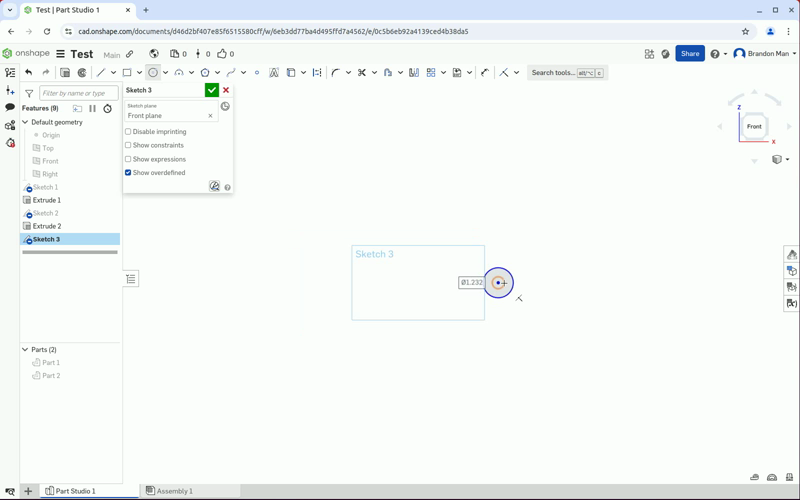
scroll(-6)
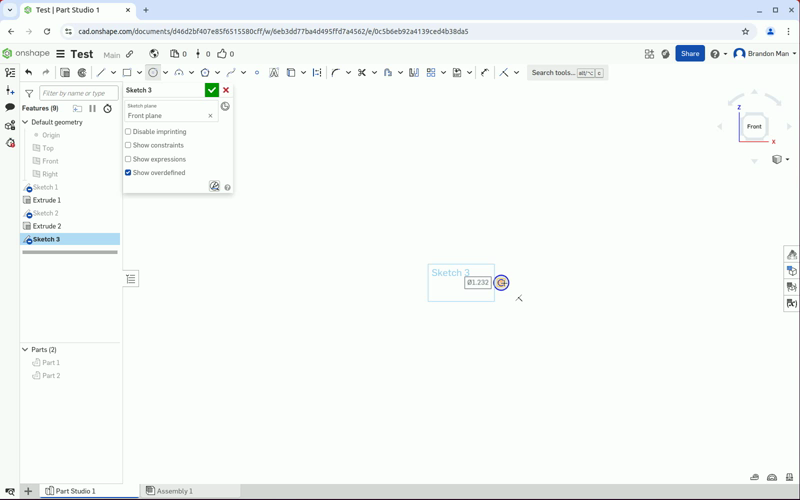
key(esc)
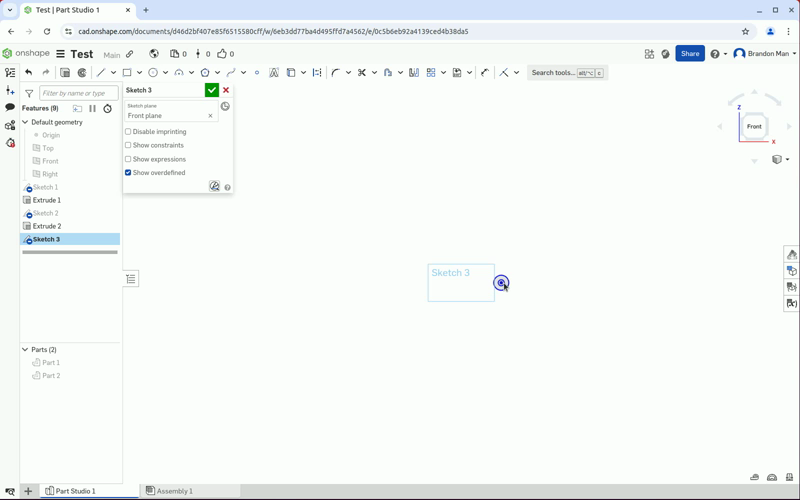
mouse_move(495, 283)
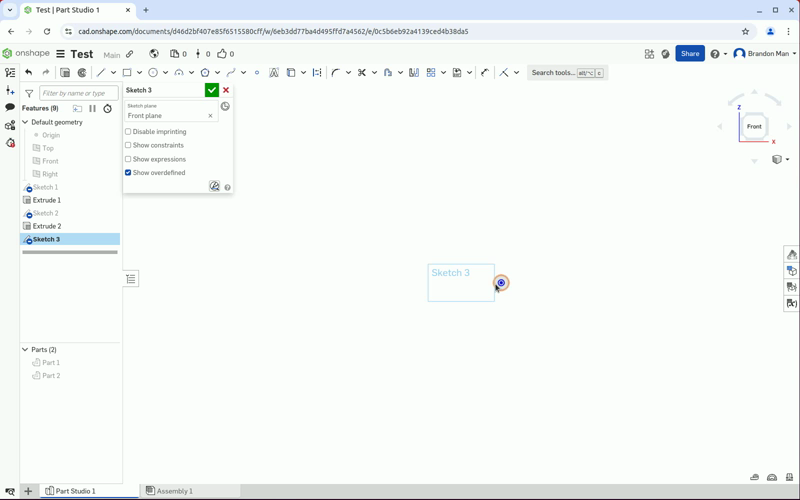
scroll(6)
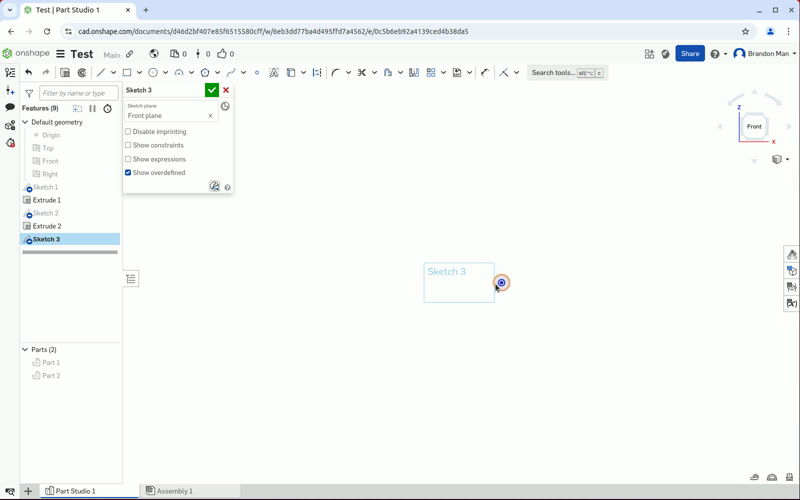
scroll(6)
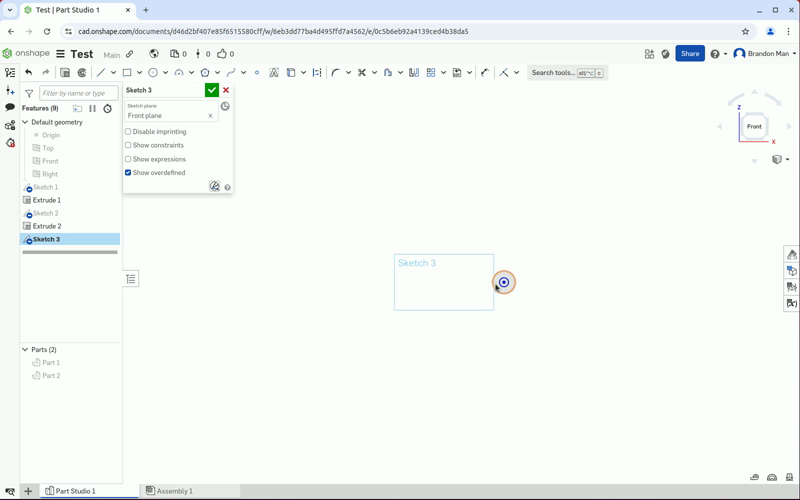
scroll(6)
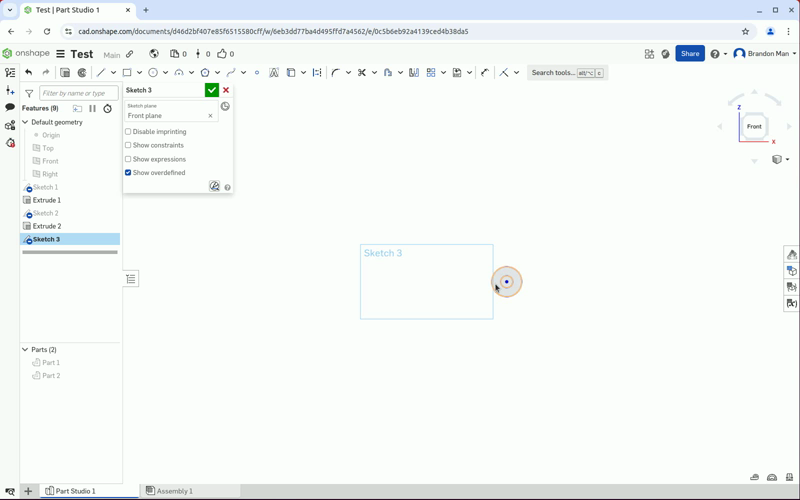
scroll(6)
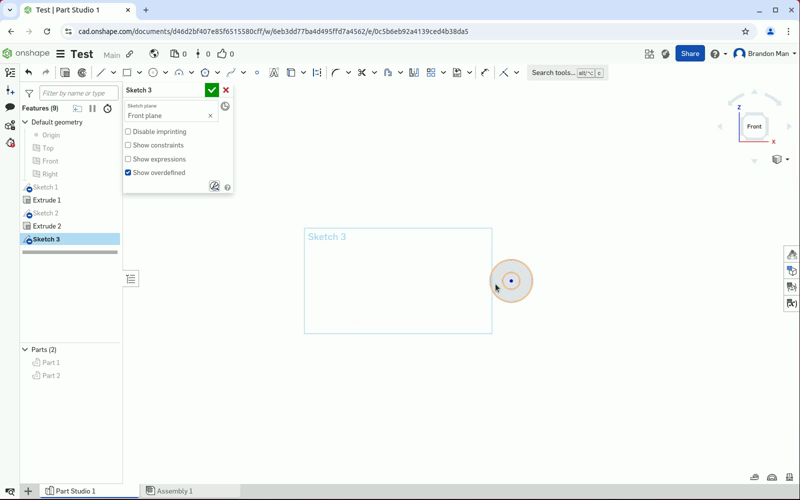
scroll(6)
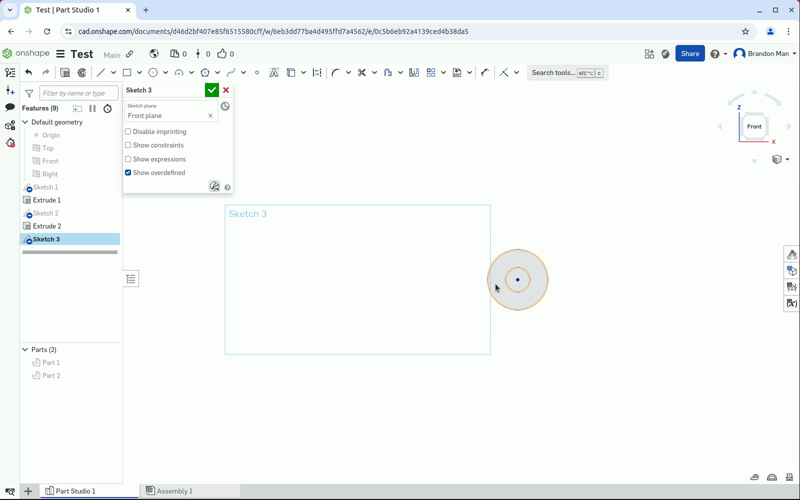
scroll(6)
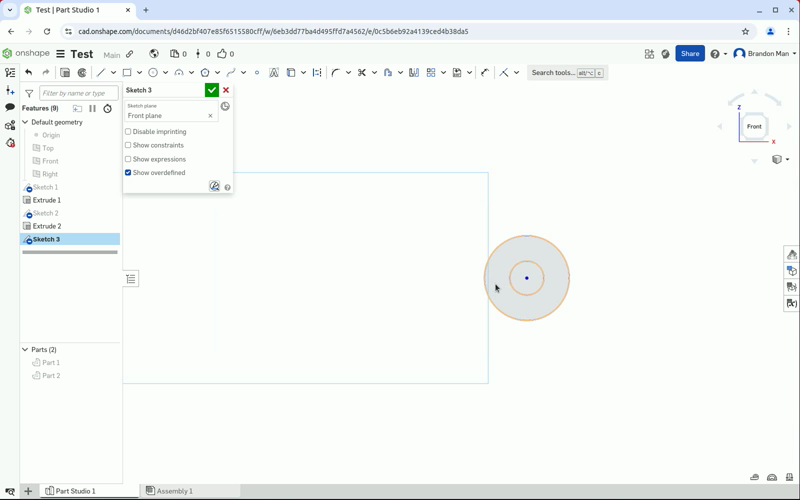
scroll(6)
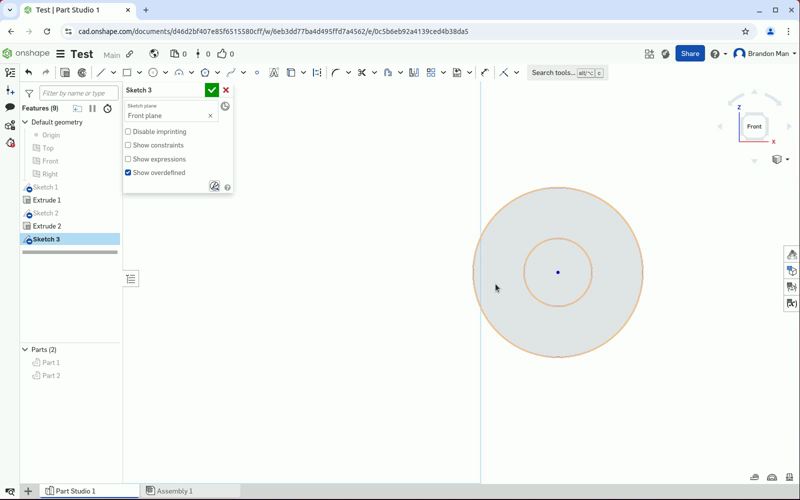
click(495, 283)
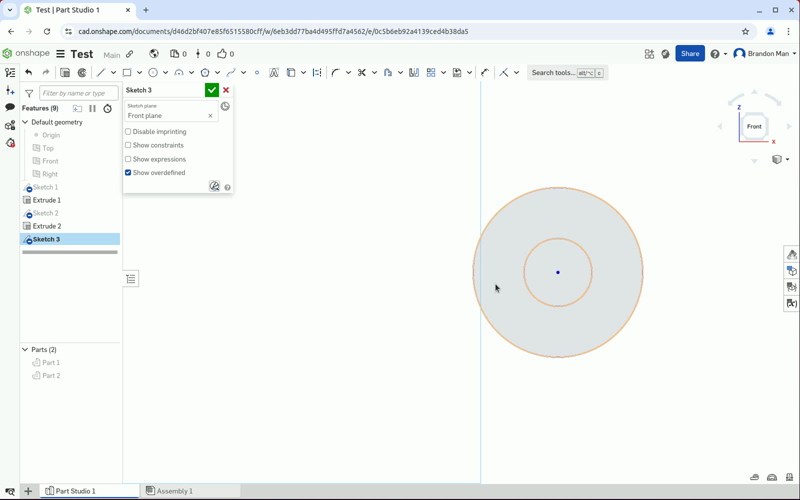
scroll(-6)
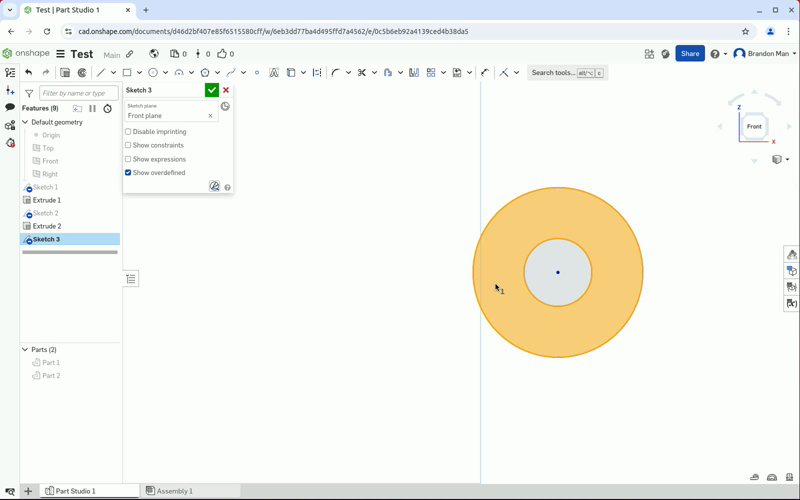
scroll(-6)
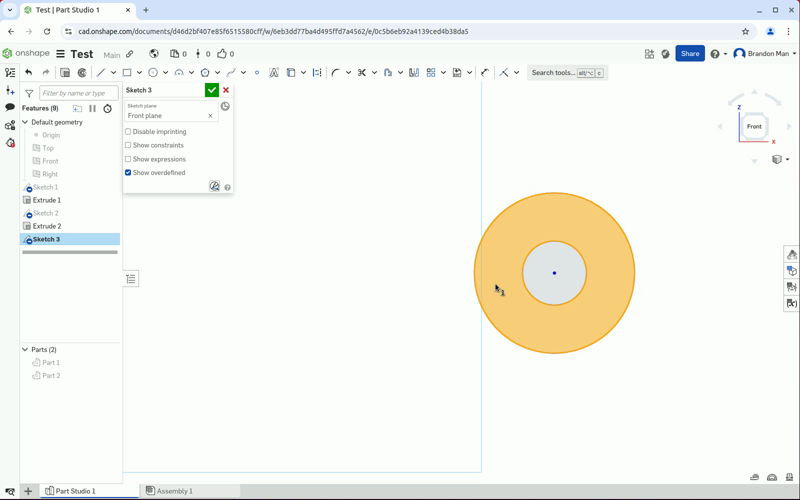
scroll(-6)
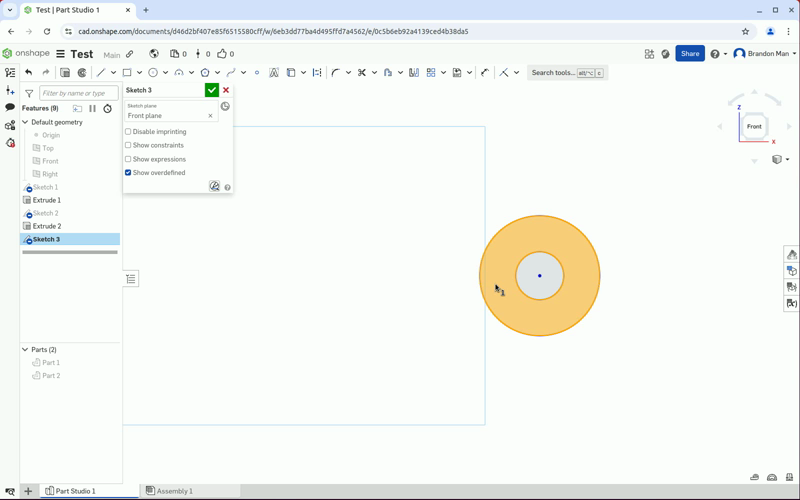
scroll(-6)
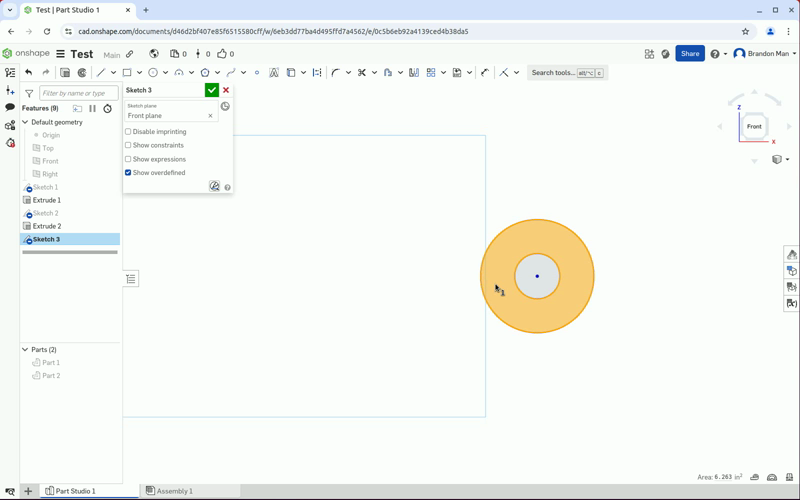
scroll(-6)
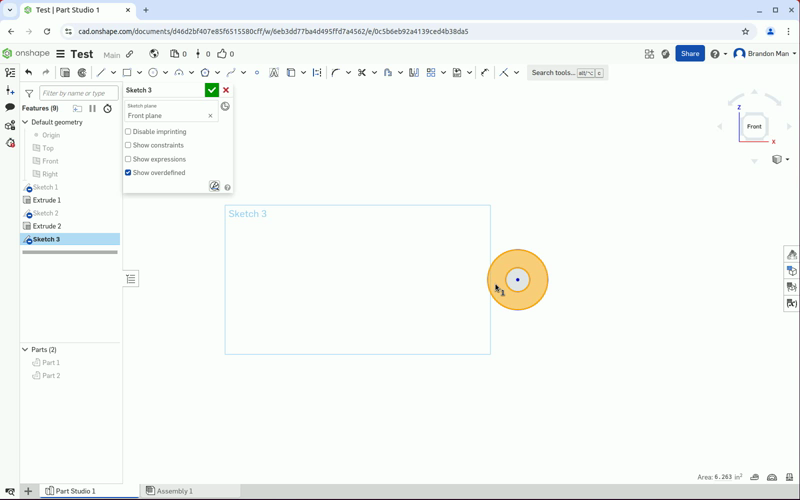
scroll(-6)
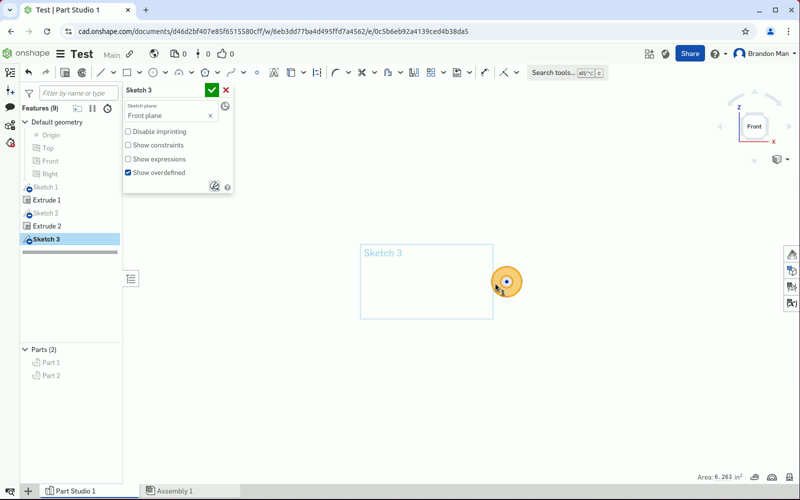
scroll(-6)
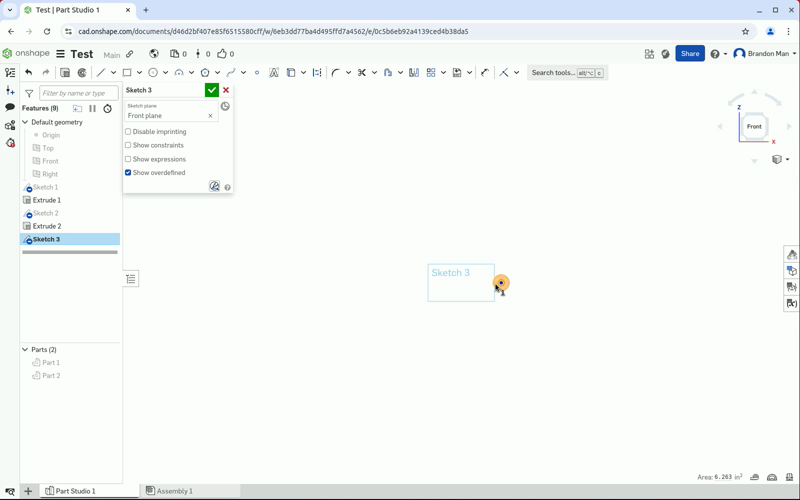
mouse_move(73, 352)
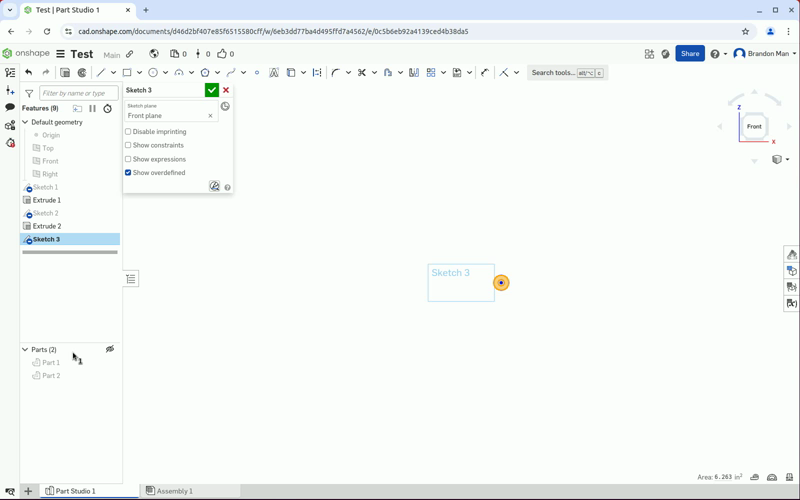
key(shift+y)
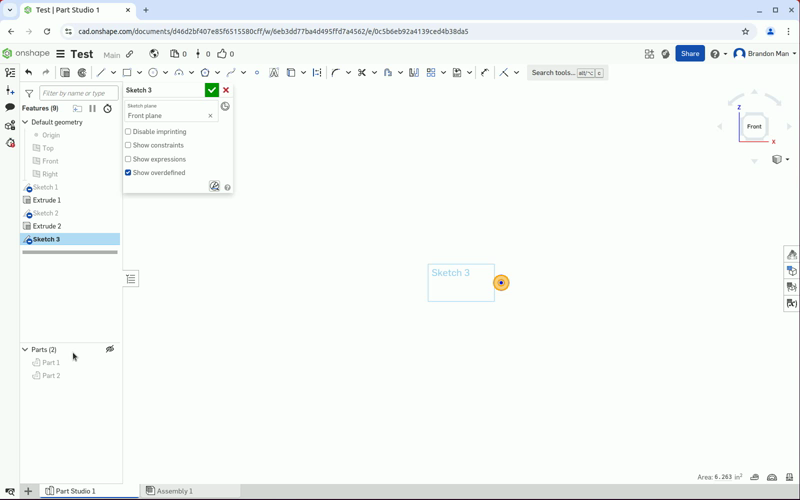
key(shift+e)
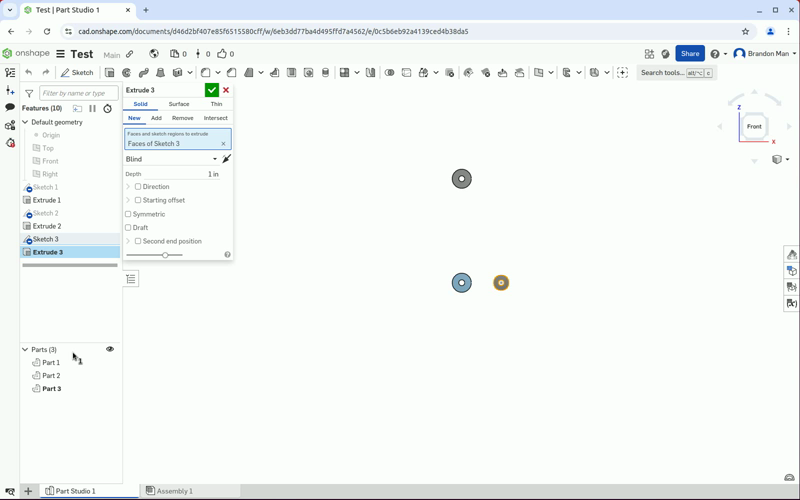
mouse_move(143, 106)
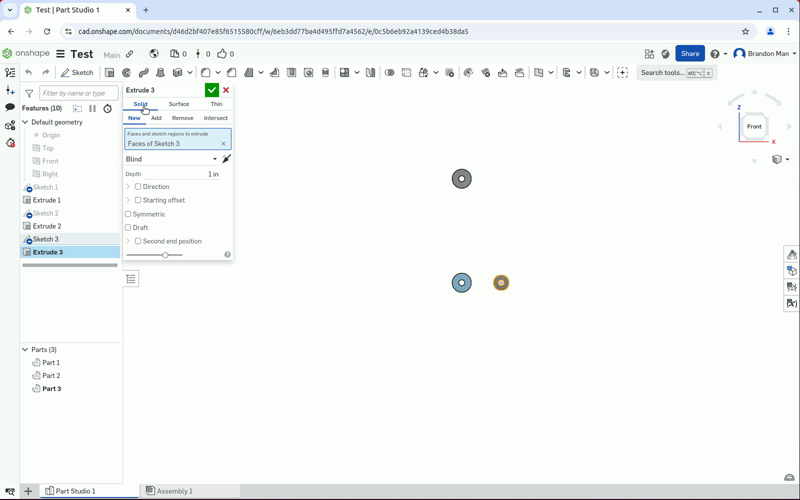
click(143, 106)
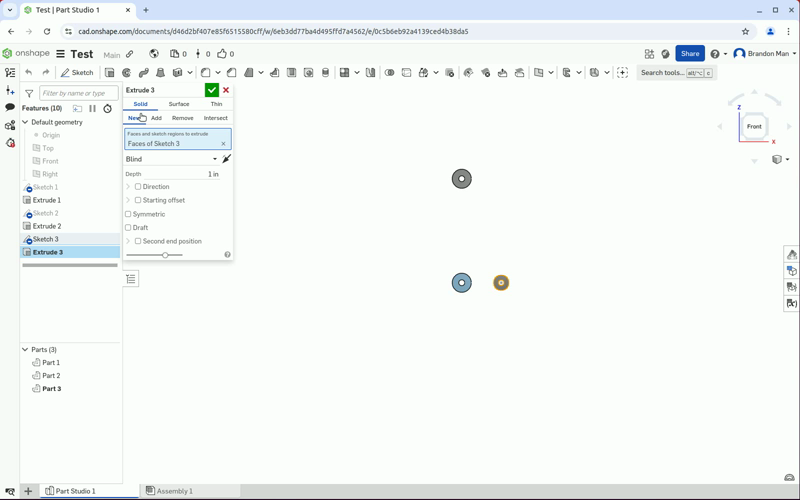
mouse_move(137, 120)
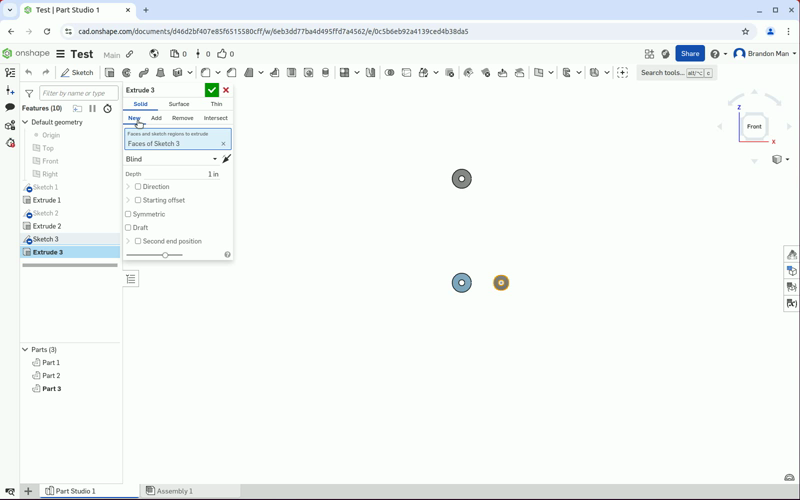
click(137, 120)
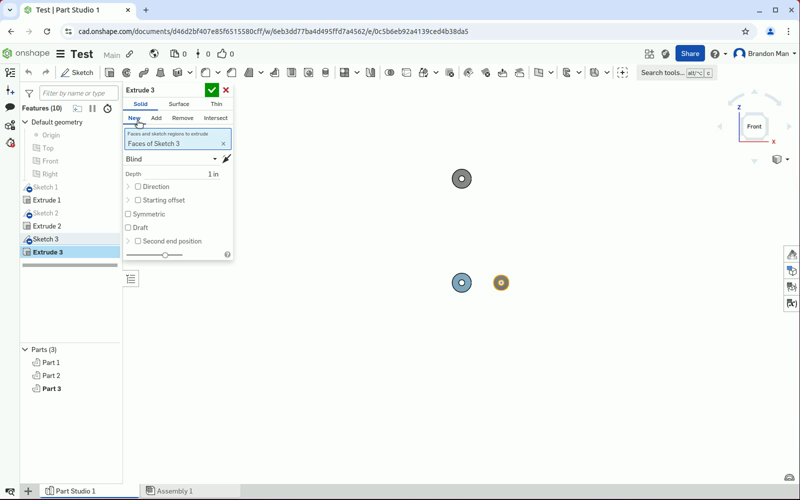
key(tab, 4)
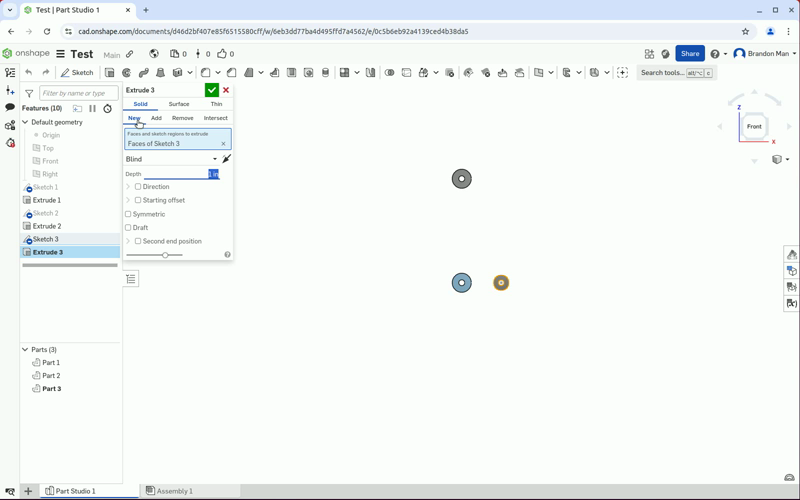
text(0.481)
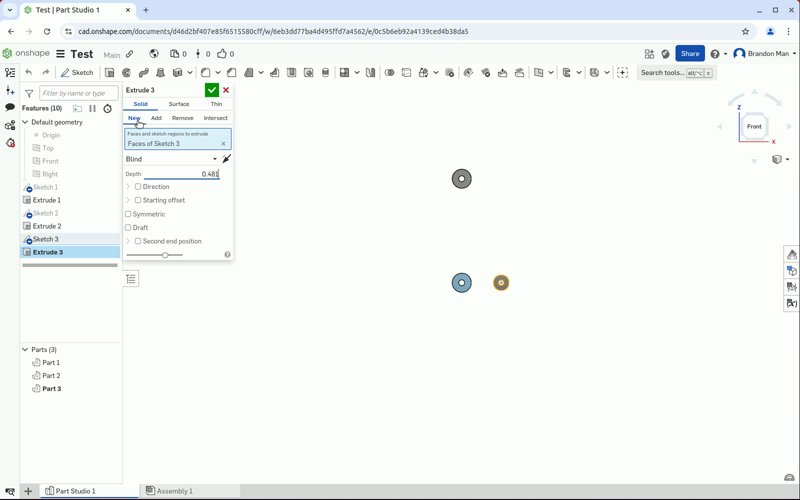
key(enter)
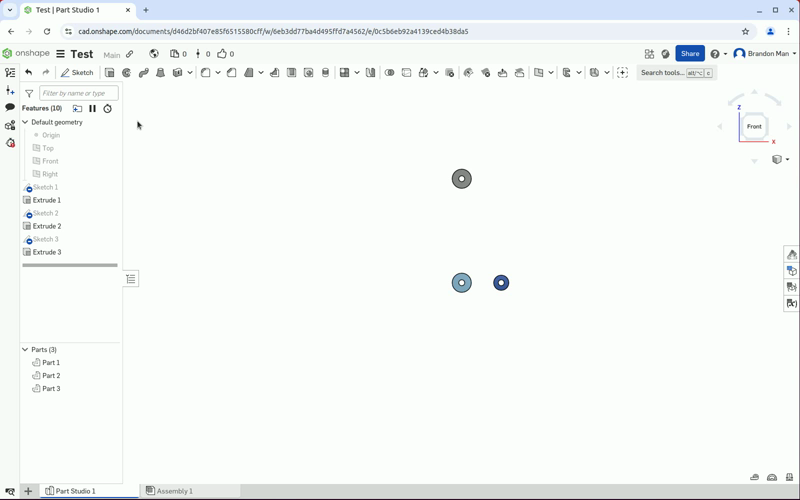
key(shift+h)
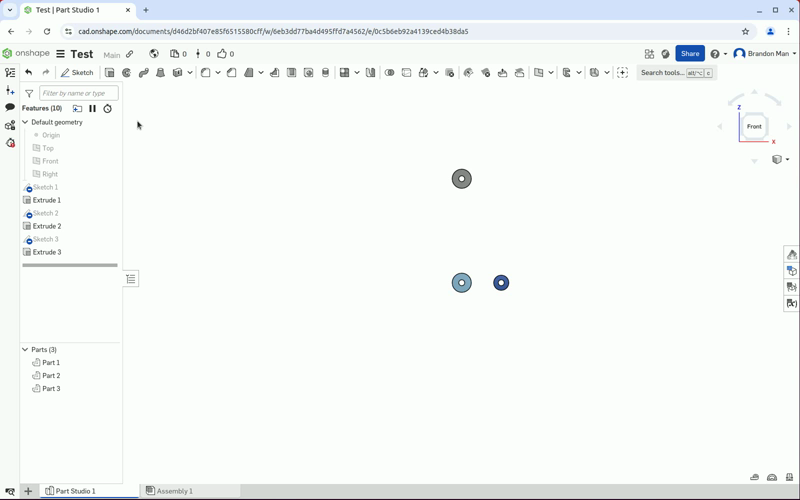
key(shift+h)
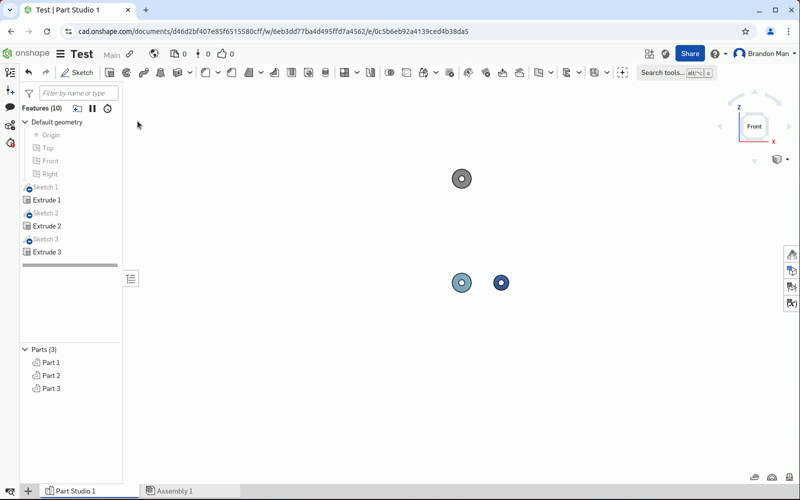
mouse_move(73, 189)
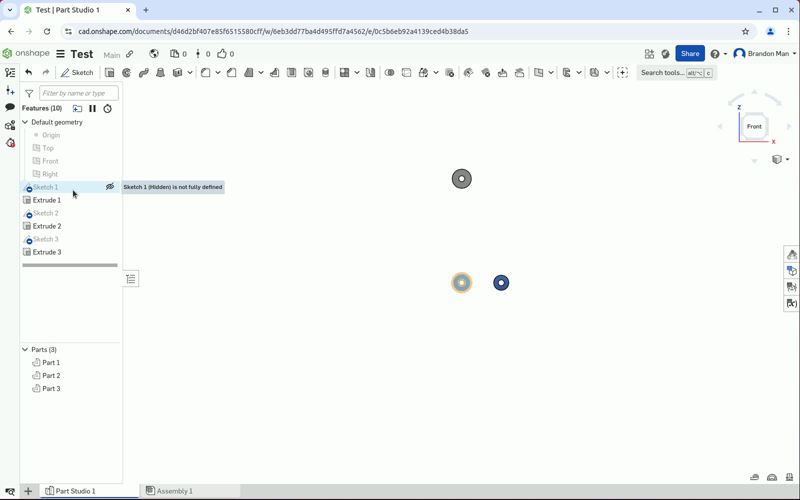
click(73, 189)
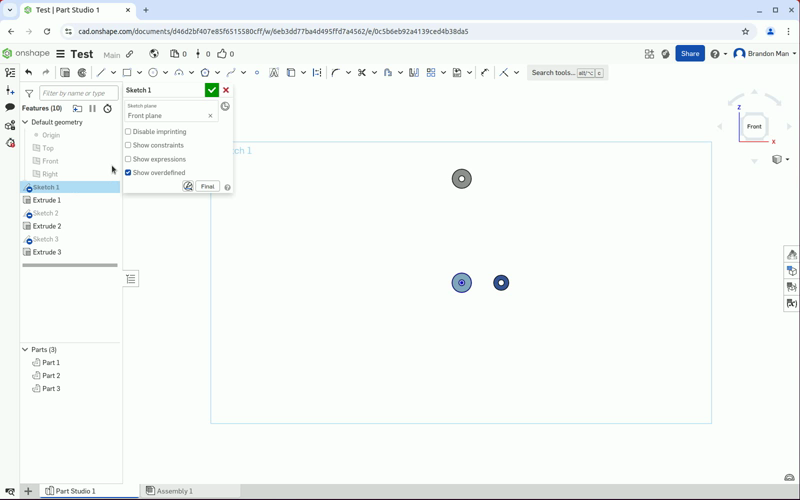
mouse_move(229, 92)
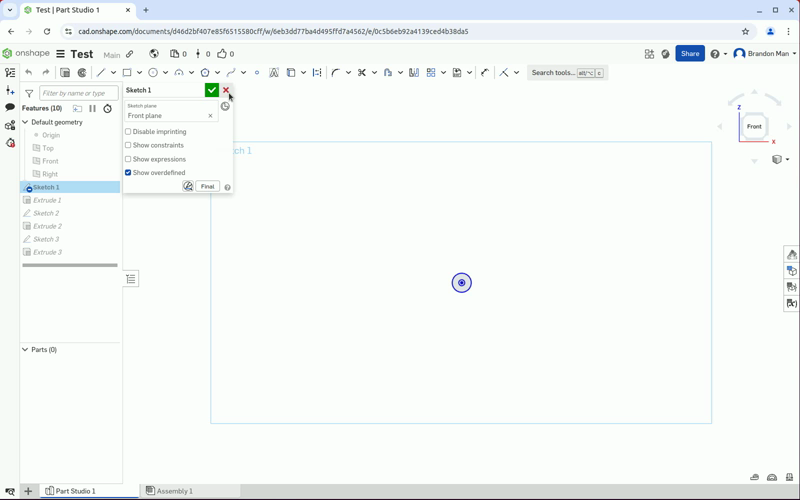
click(229, 92)
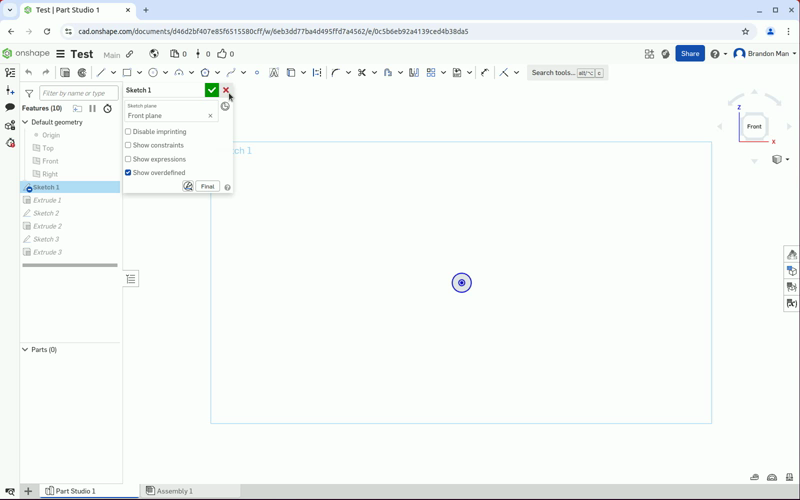
key(shift+s)
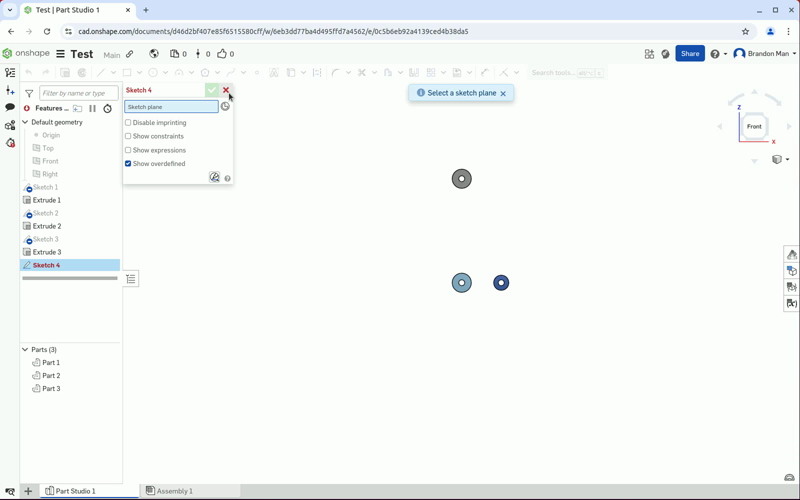
mouse_move(73, 163)
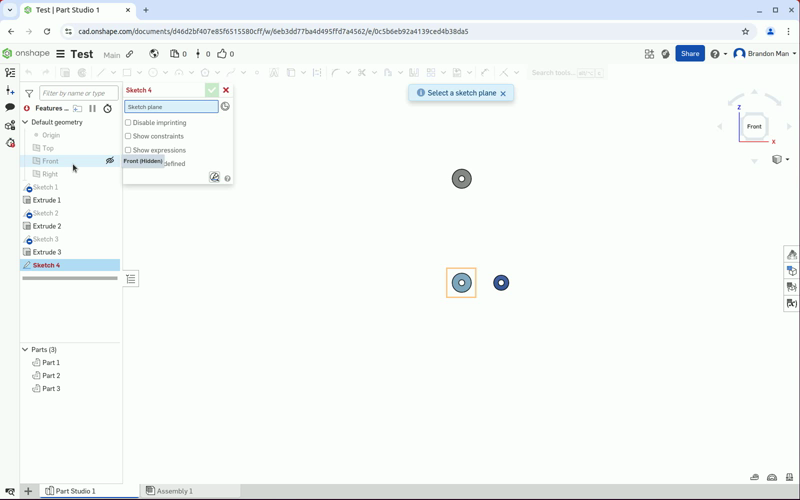
click(73, 163)
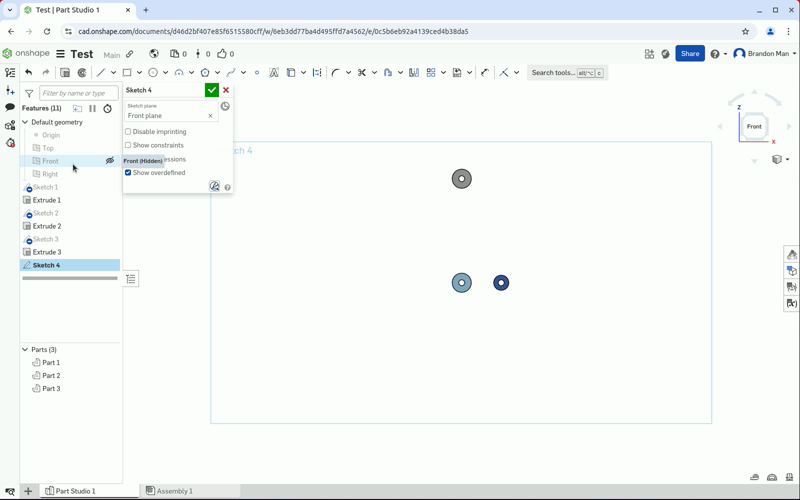
mouse_move(73, 352)
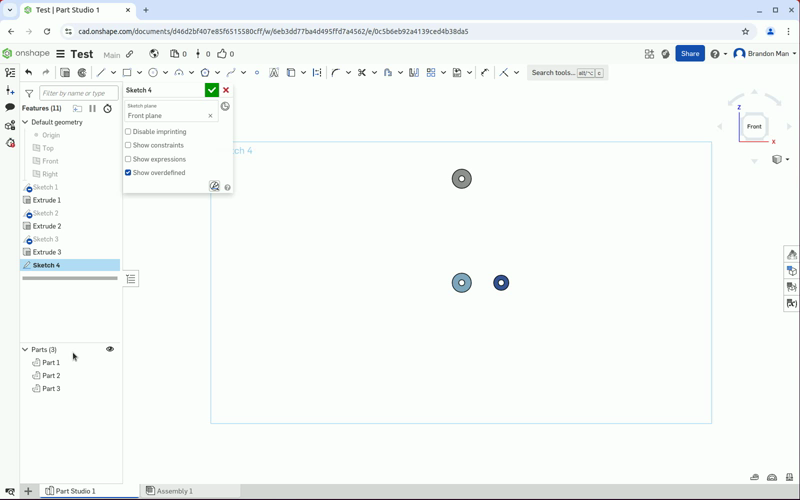
key(y)
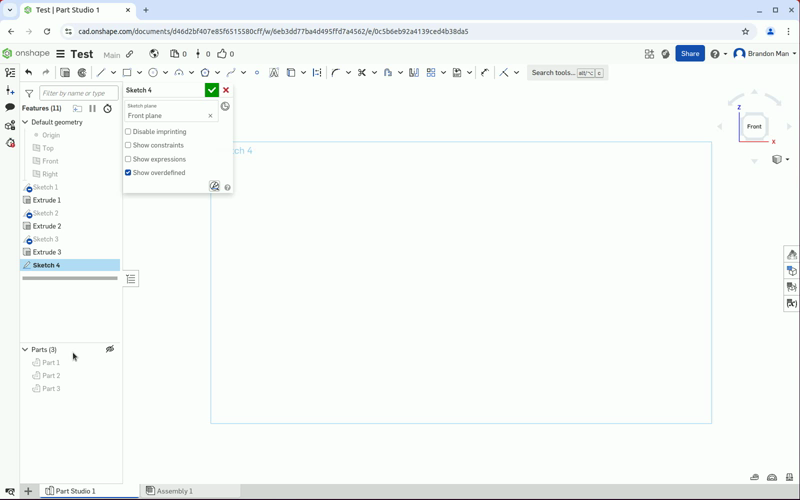
key(l)
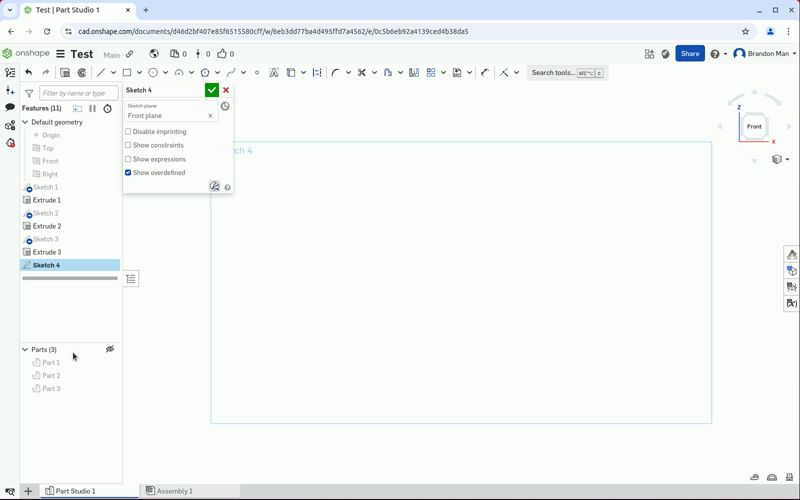
key_down(shift)
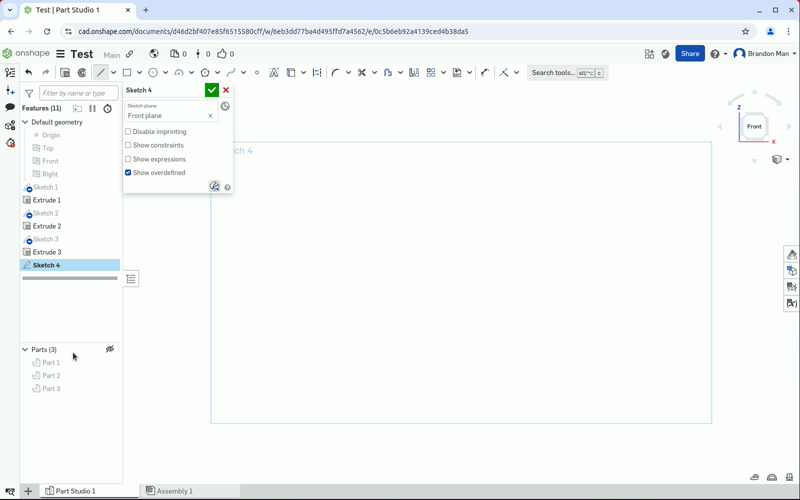
mouse_move(446, 226)
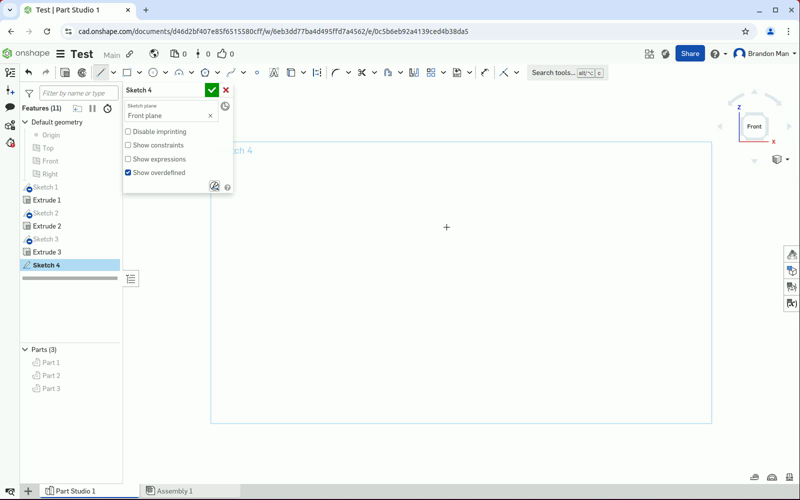
click(446, 226)
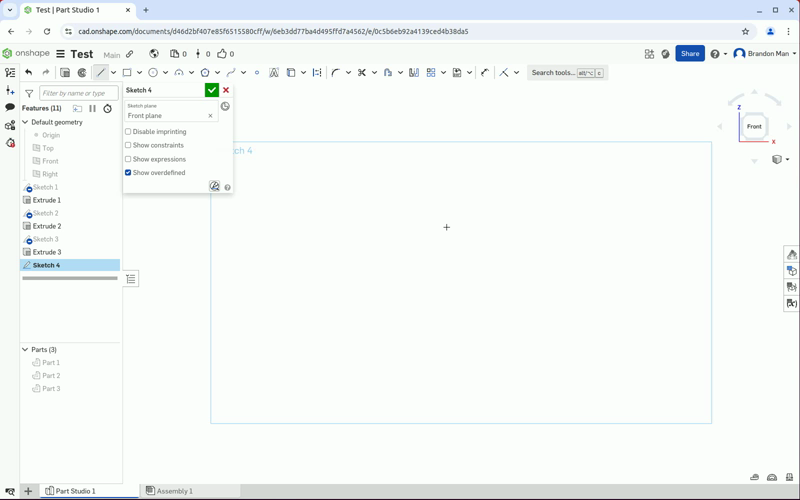
key_up(shift)
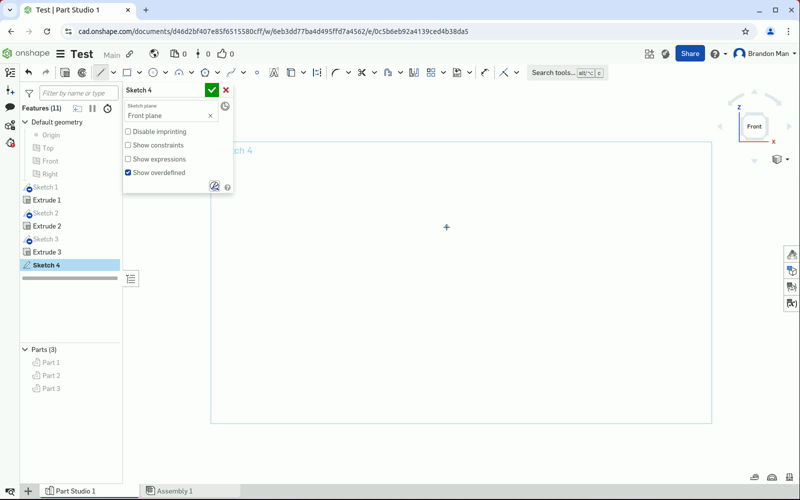
key_down(shift)
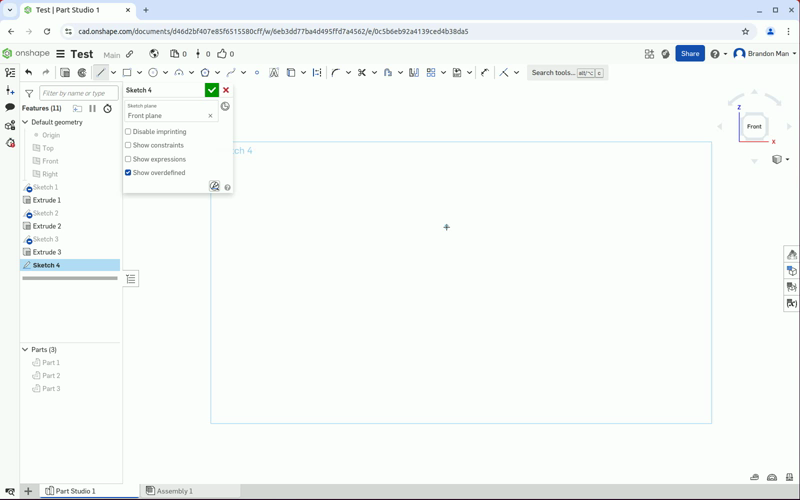
mouse_move(476, 226)
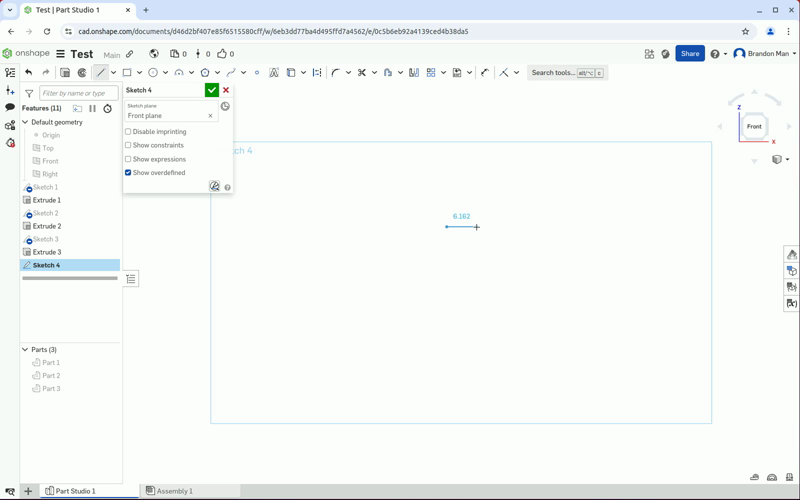
mouse_move(452, 284)
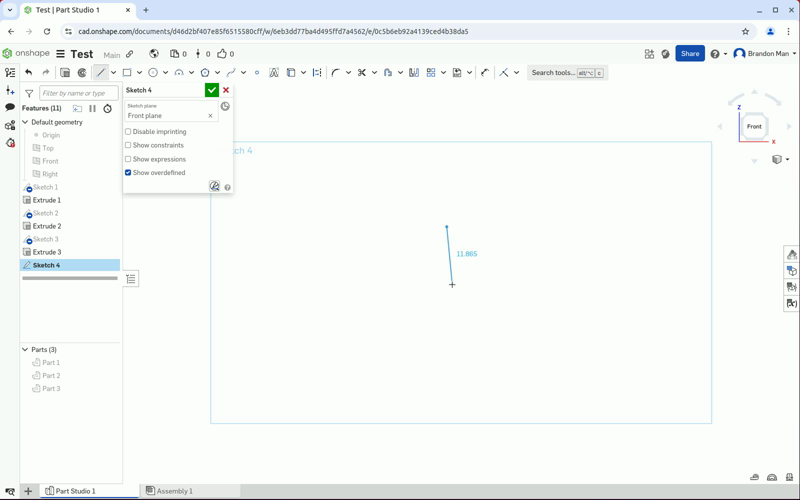
click(452, 284)
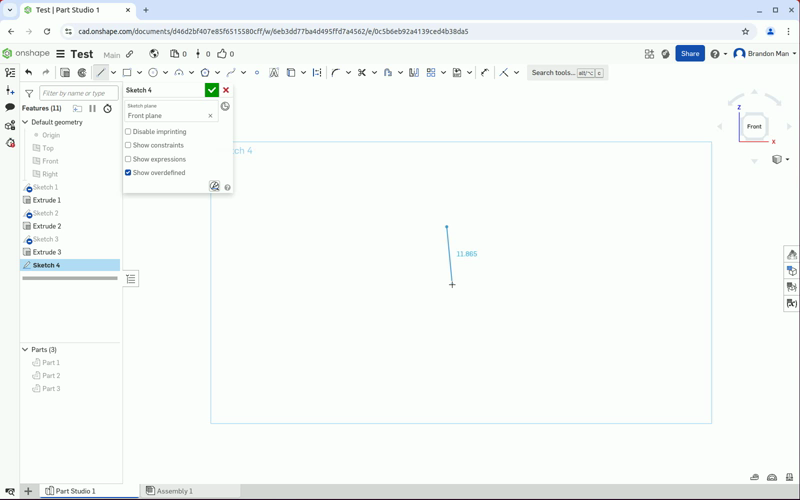
key_up(shift)
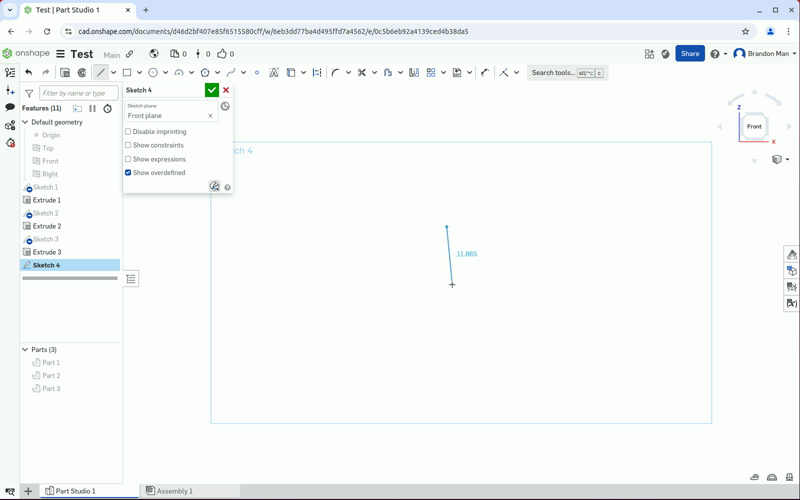
key(esc)
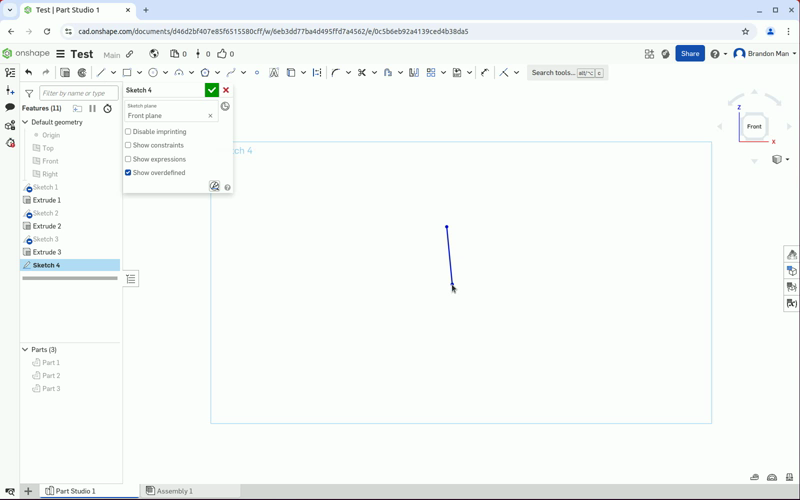
key(a)
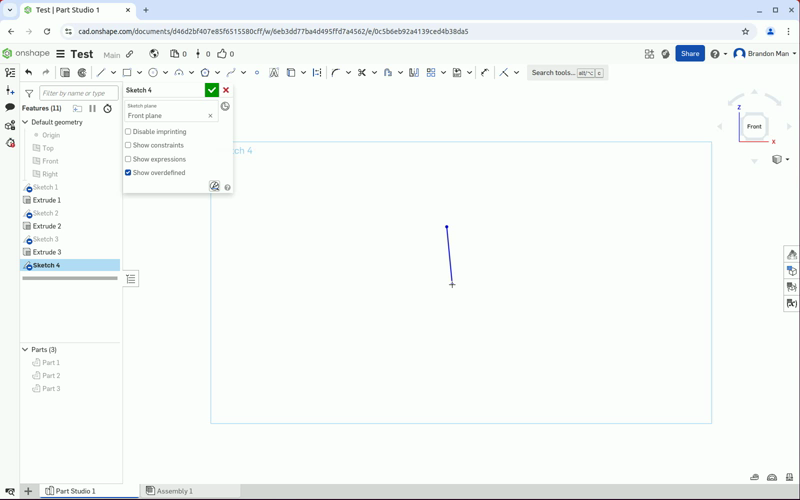
mouse_move(452, 284)
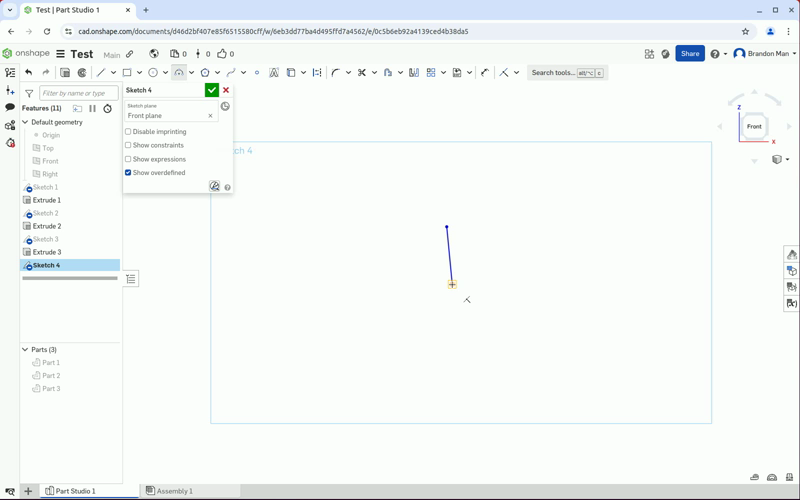
click(452, 284)
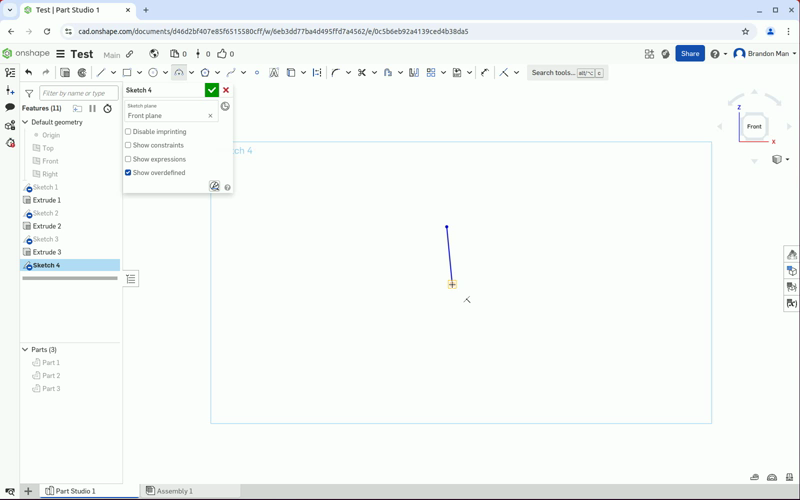
key_down(shift)
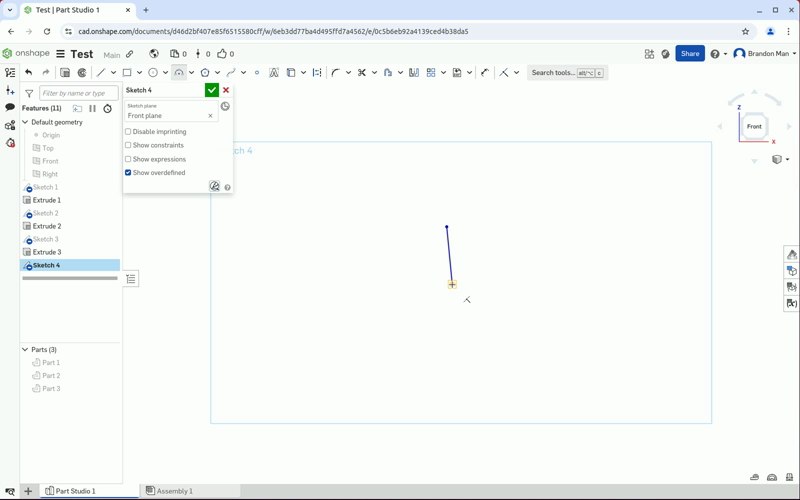
mouse_move(461, 291)
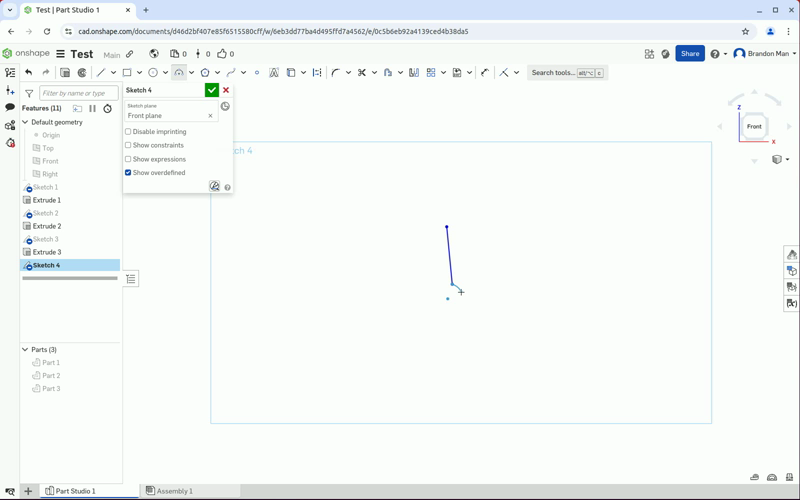
click(461, 291)
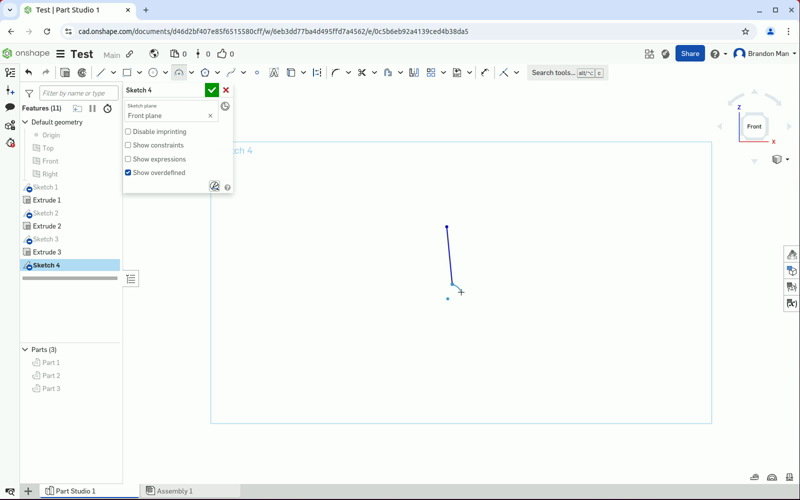
mouse_move(466, 276)
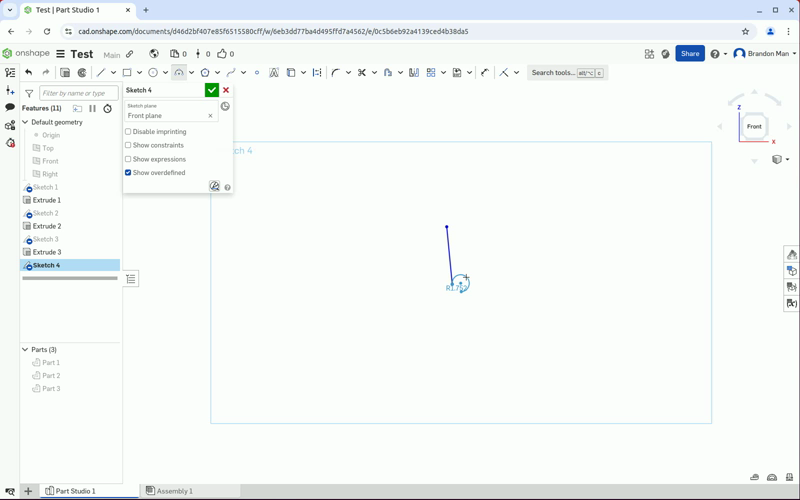
click(466, 276)
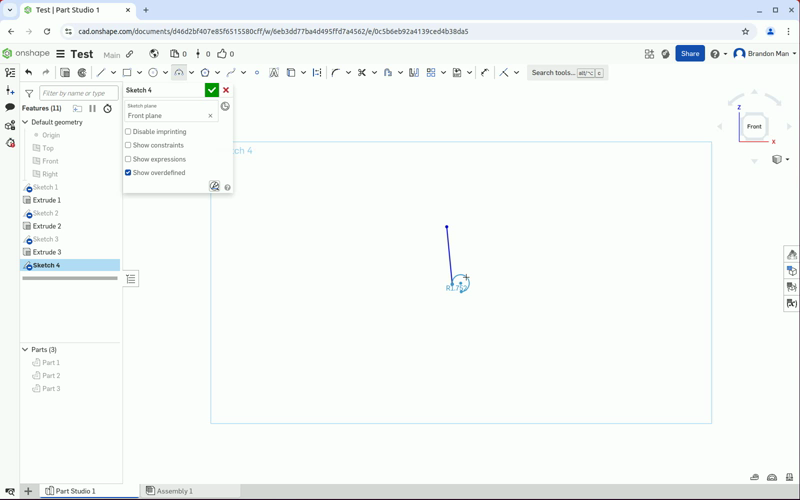
key_up(shift)
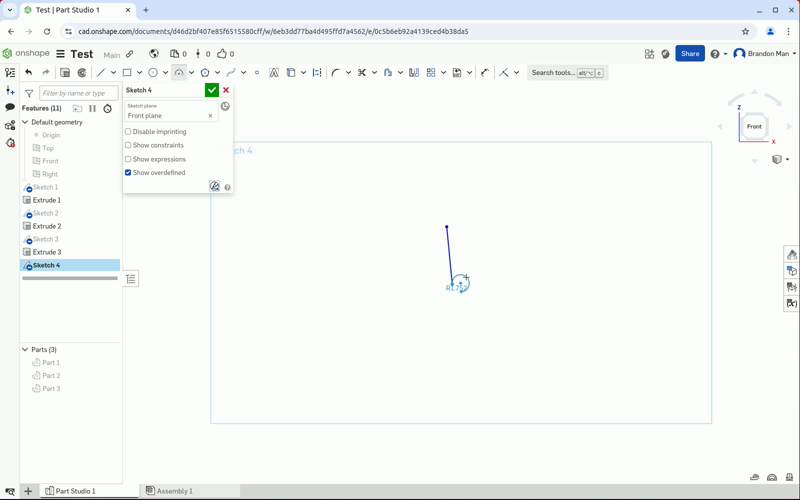
key(esc)
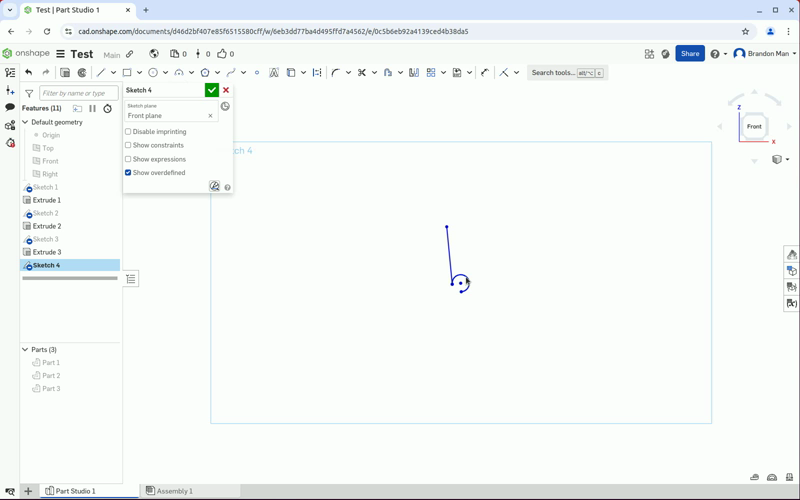
key(l)
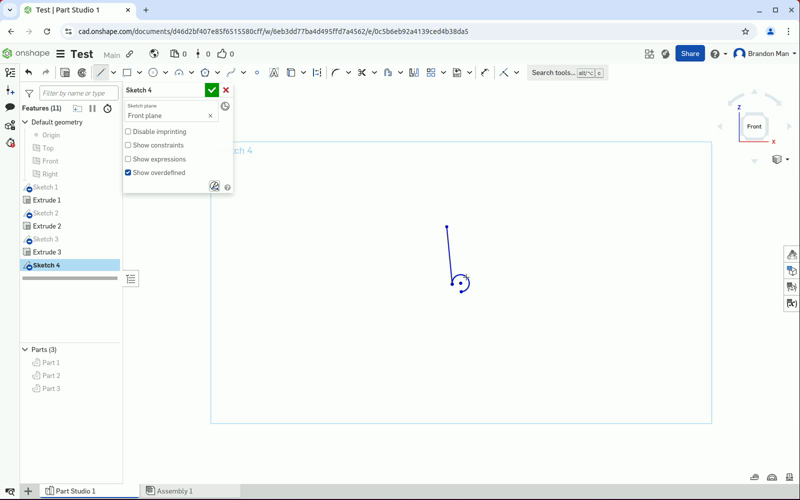
mouse_move(461, 291)
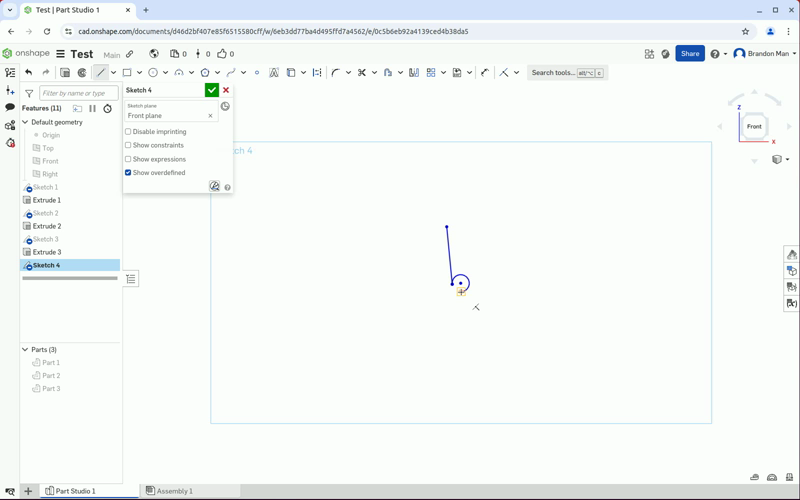
click(461, 291)
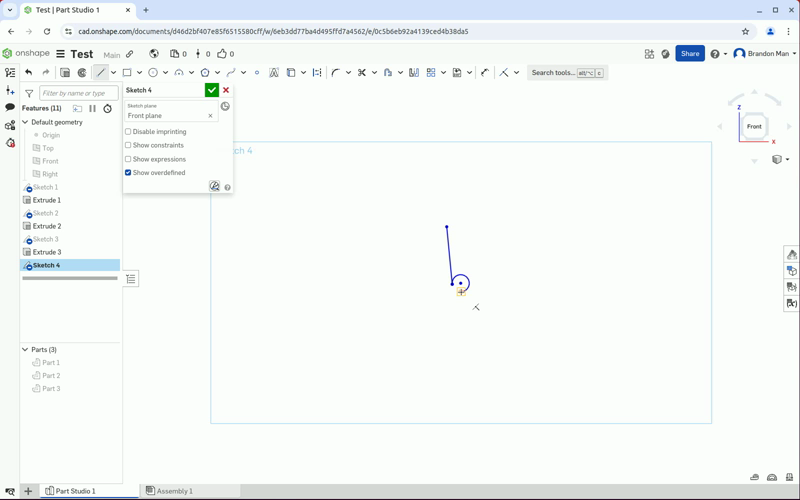
key_down(shift)
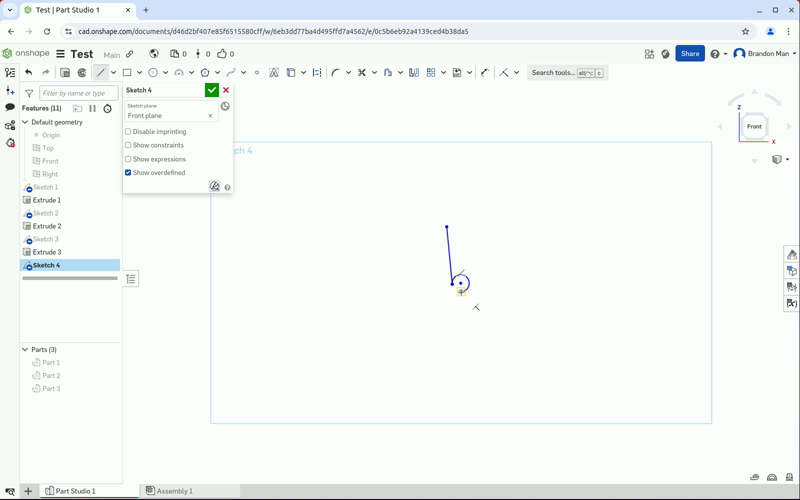
mouse_move(491, 291)
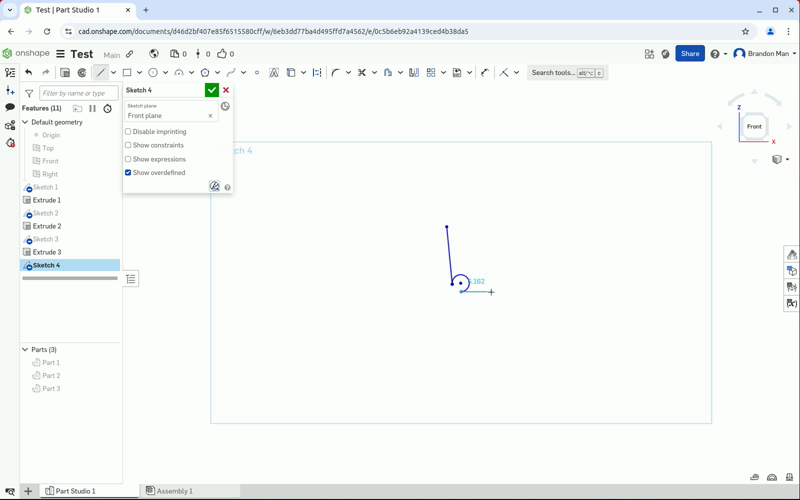
mouse_move(502, 290)
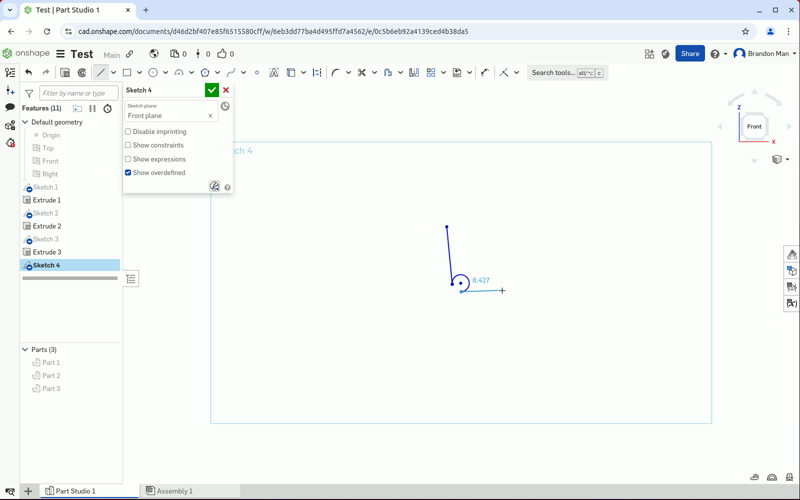
click(502, 290)
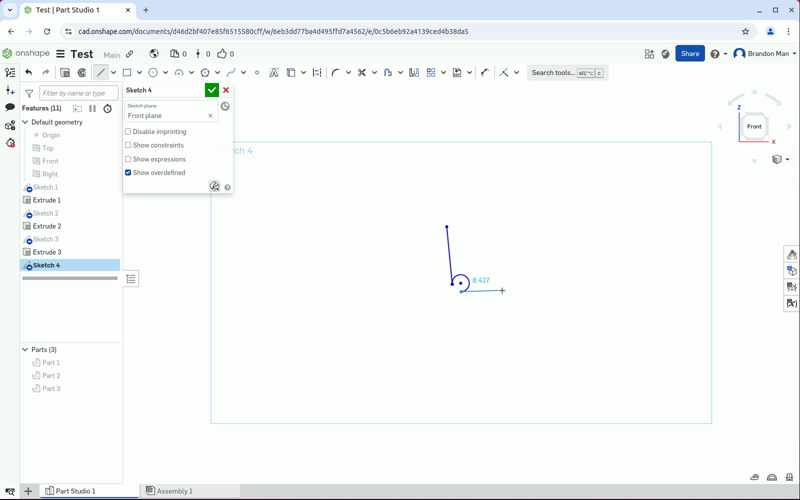
key_up(shift)
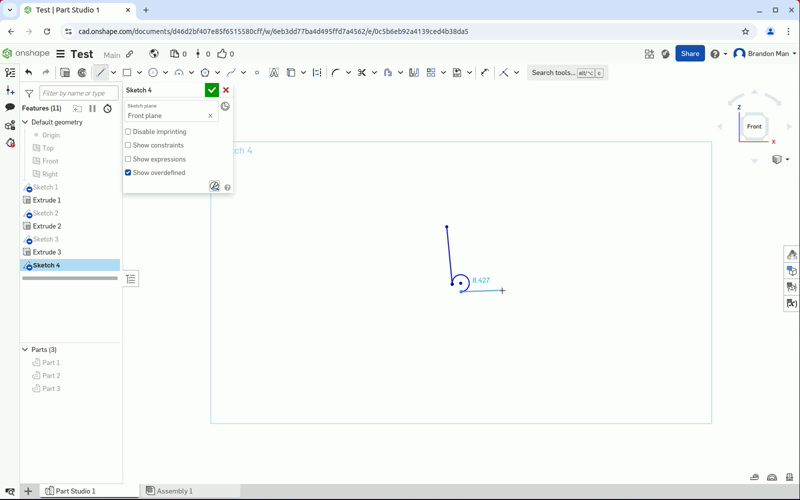
key(esc)
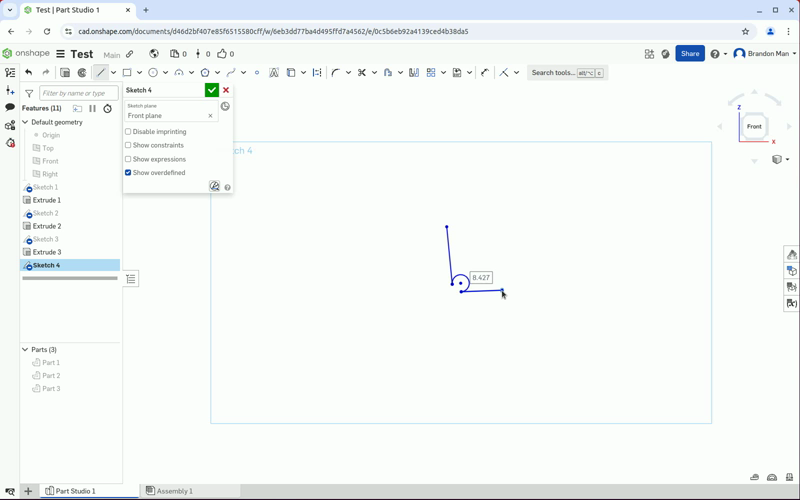
key(a)
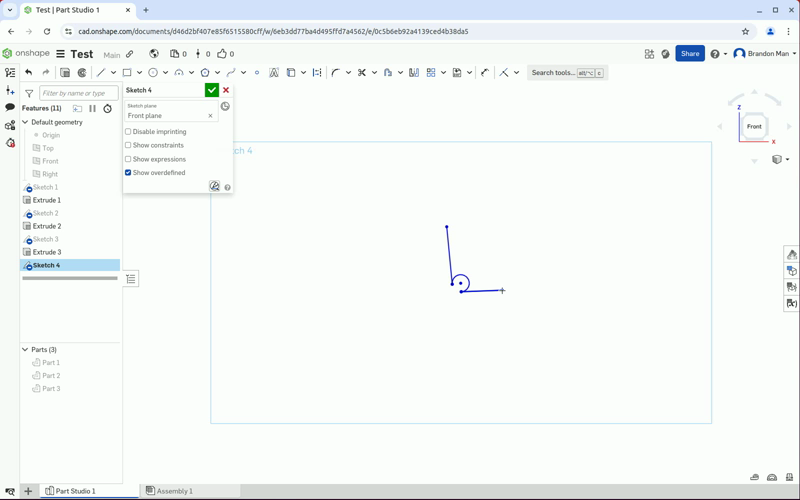
mouse_move(502, 290)
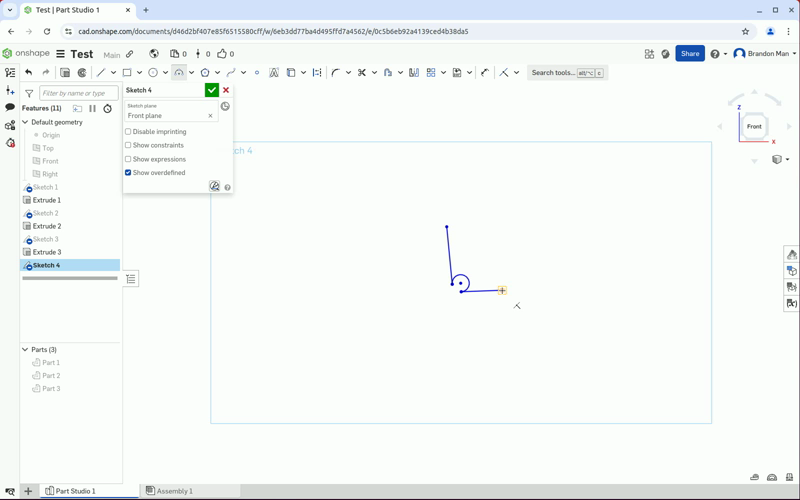
click(502, 290)
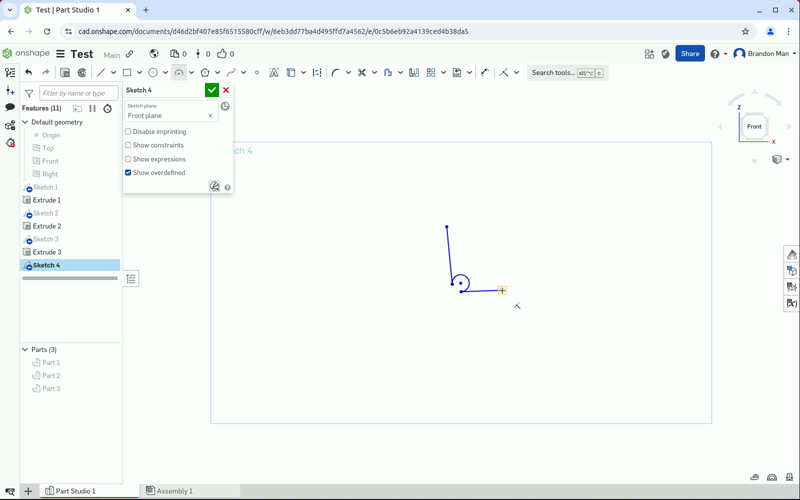
key_down(shift)
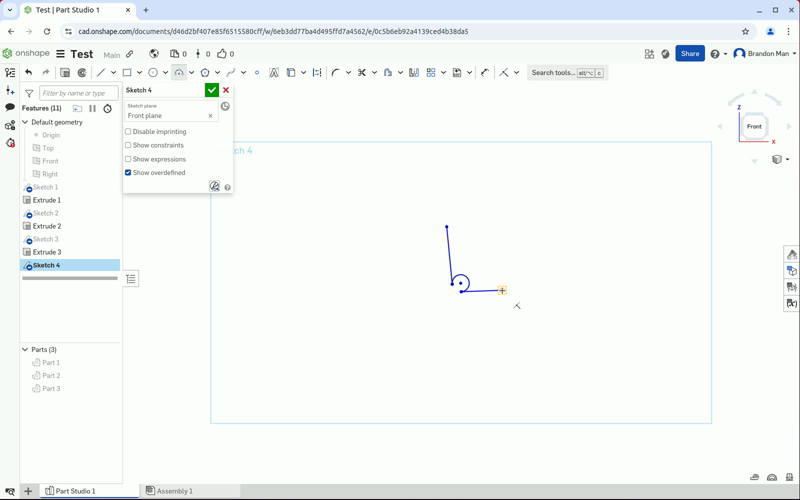
mouse_move(502, 276)
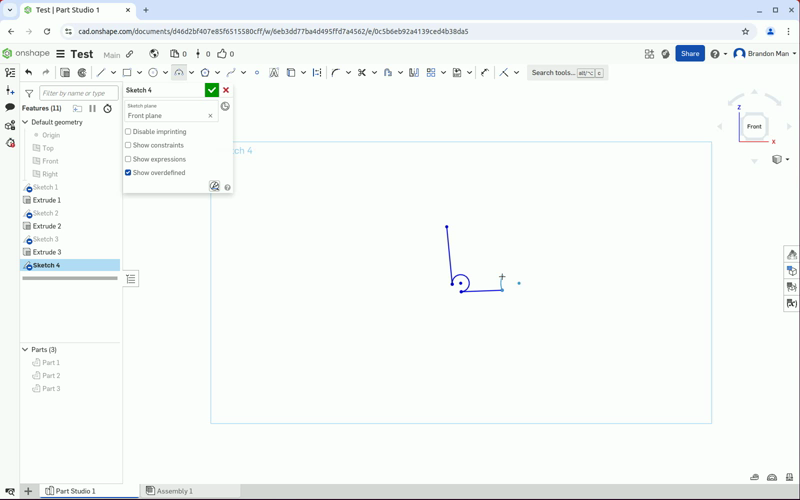
click(502, 276)
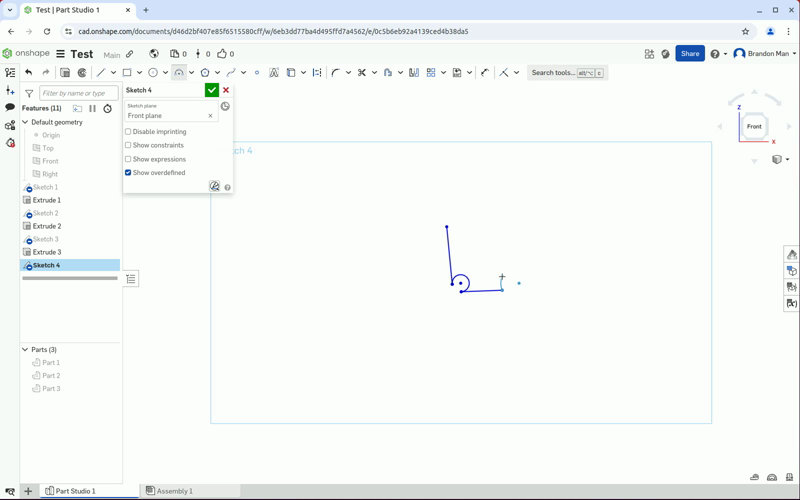
mouse_move(494, 282)
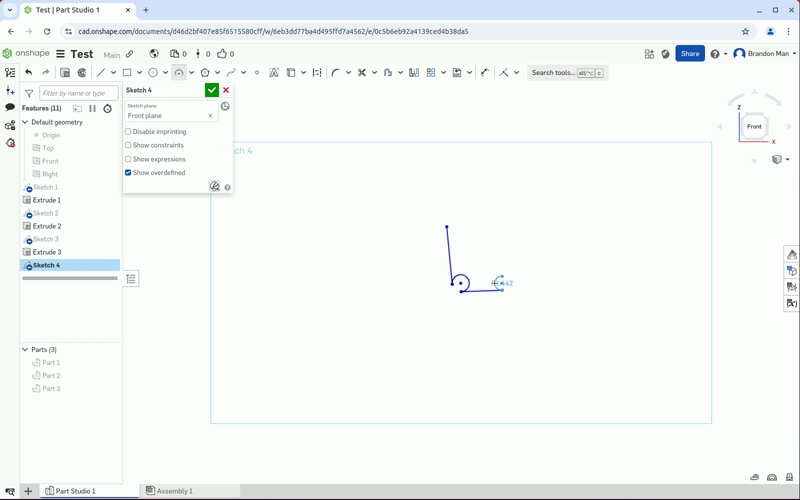
click(494, 282)
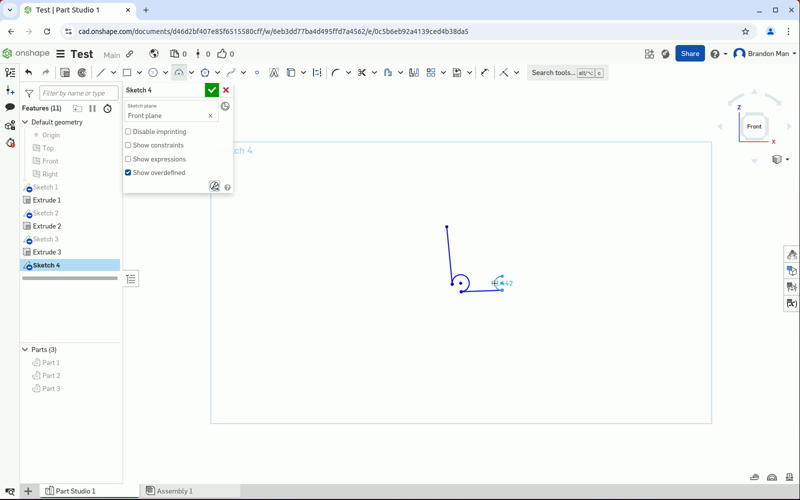
key_up(shift)
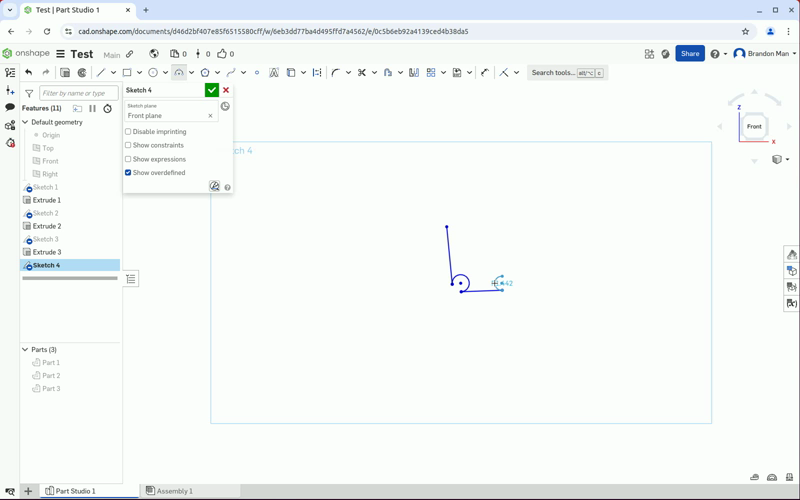
key(esc)
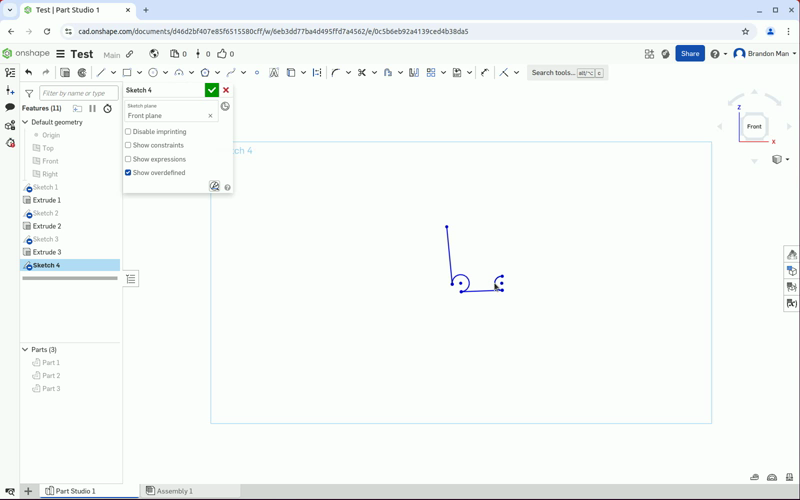
key(l)
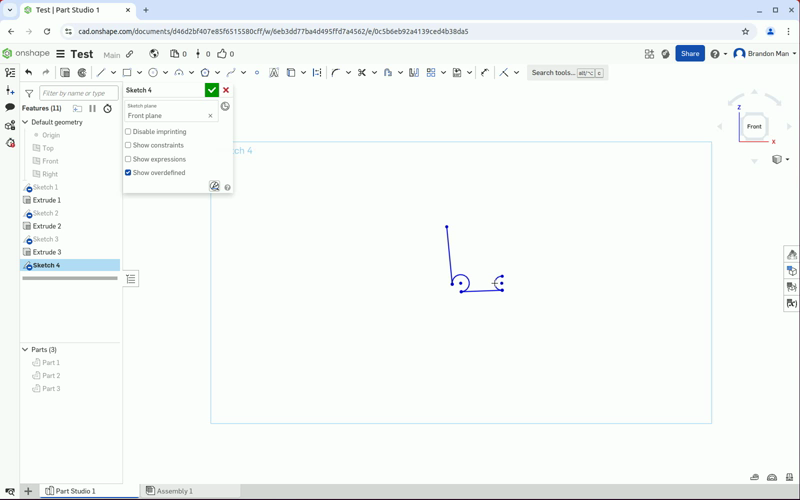
mouse_move(502, 276)
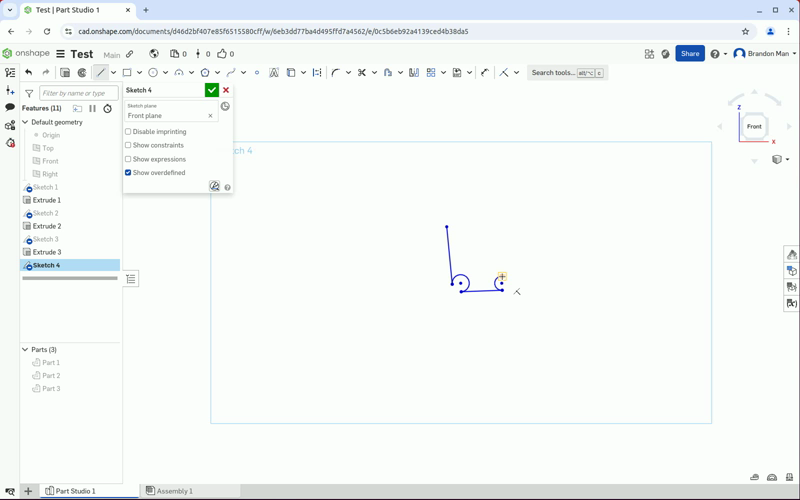
click(502, 276)
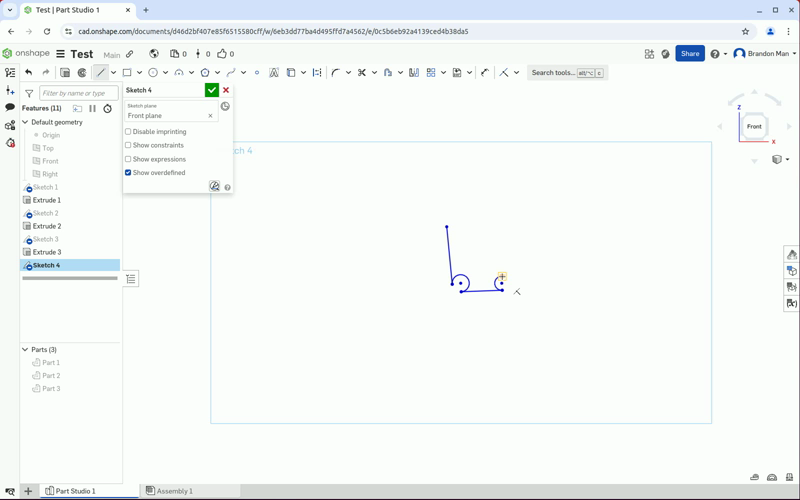
key_down(shift)
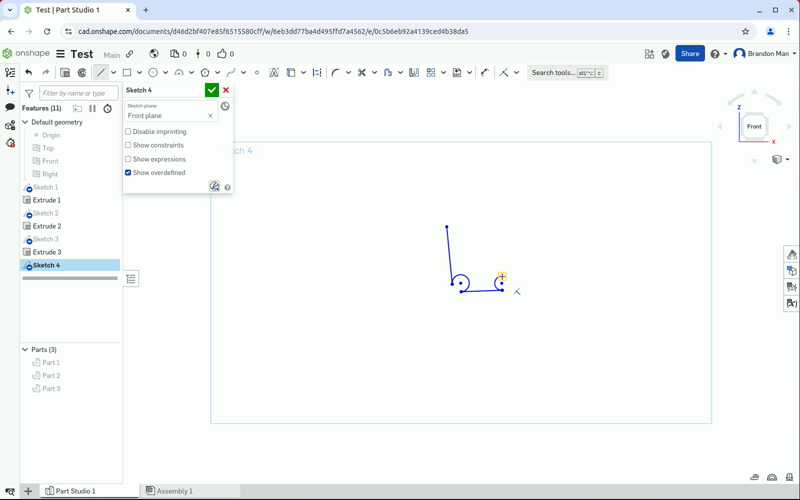
mouse_move(532, 276)
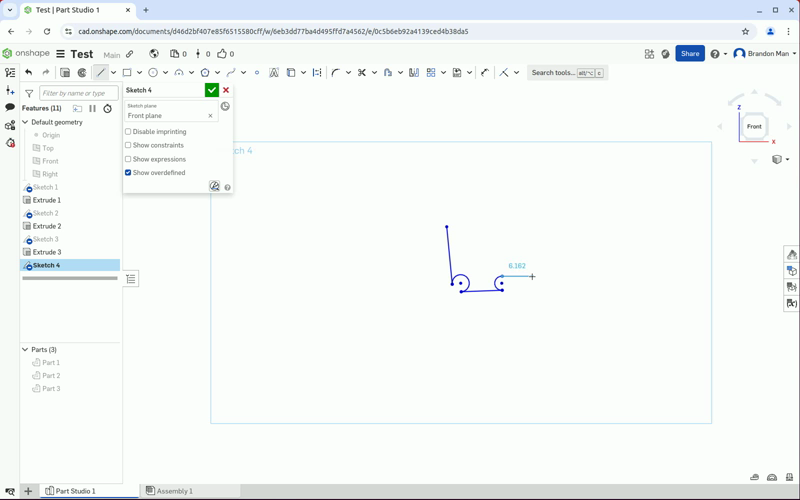
mouse_move(478, 275)
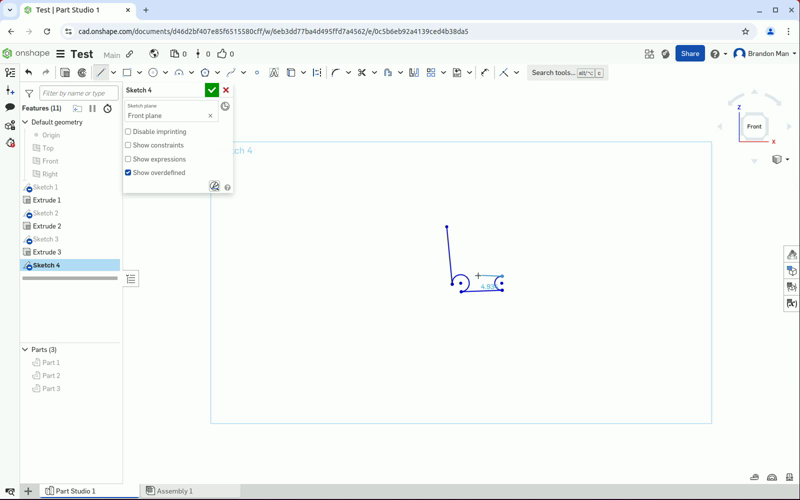
click(478, 275)
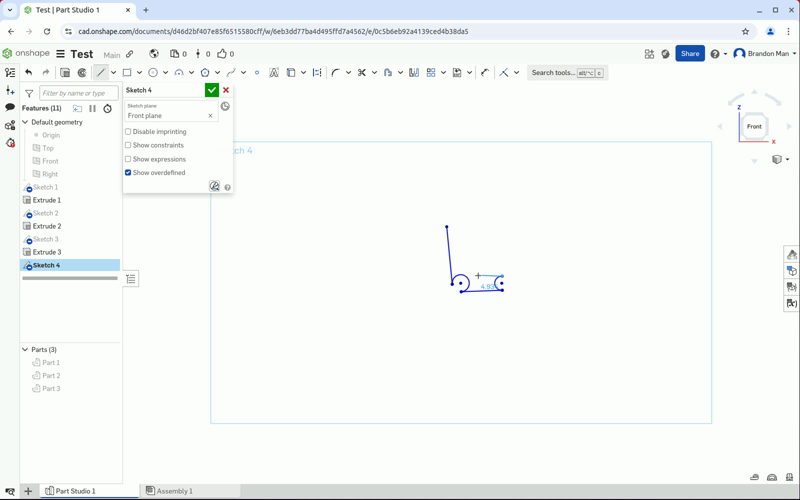
key_up(shift)
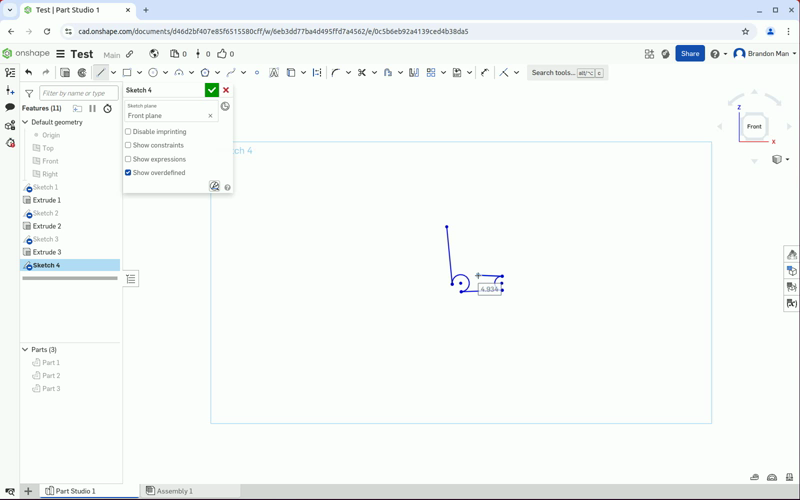
key(esc)
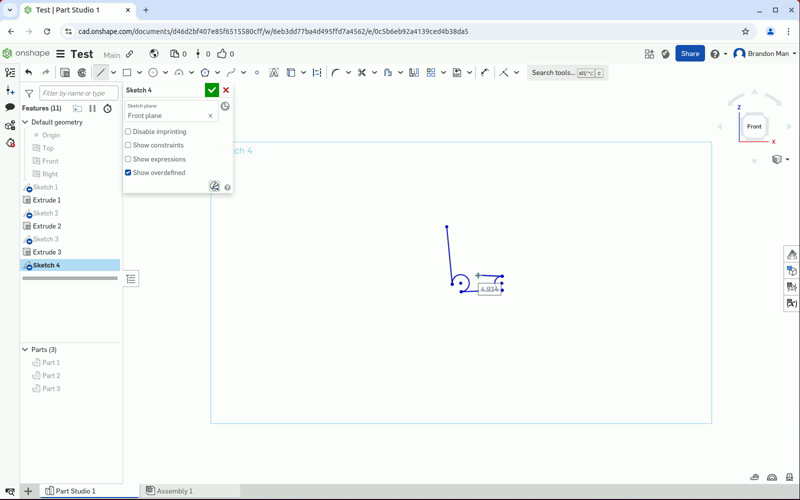
key(a)
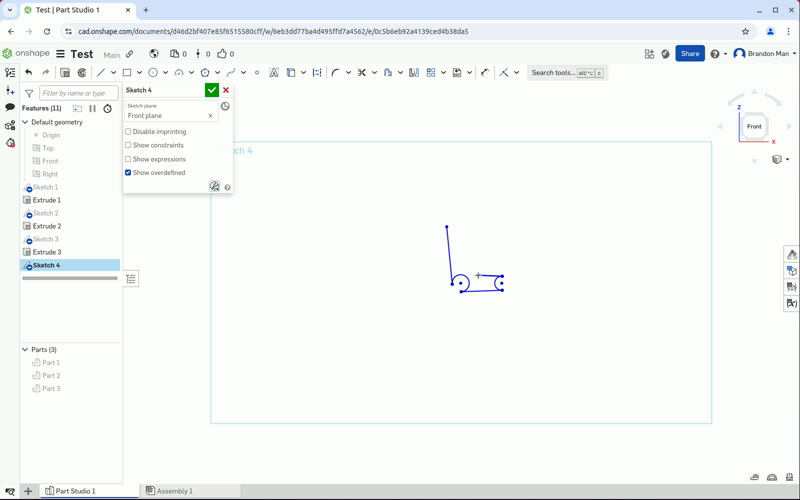
mouse_move(478, 275)
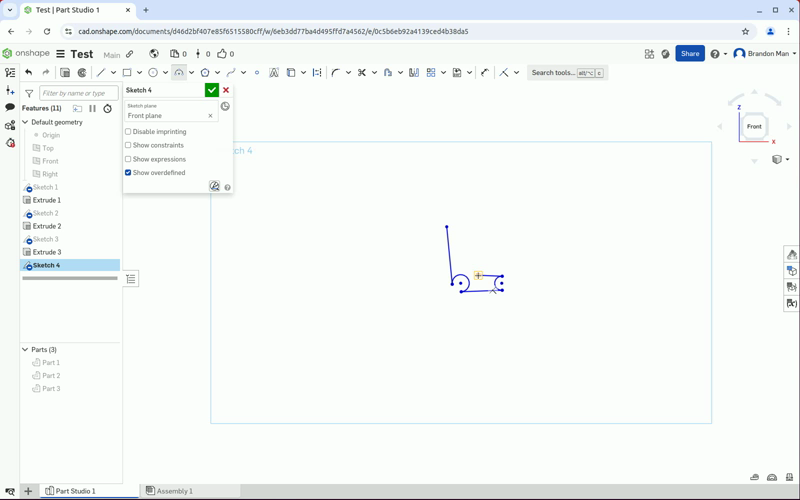
click(478, 275)
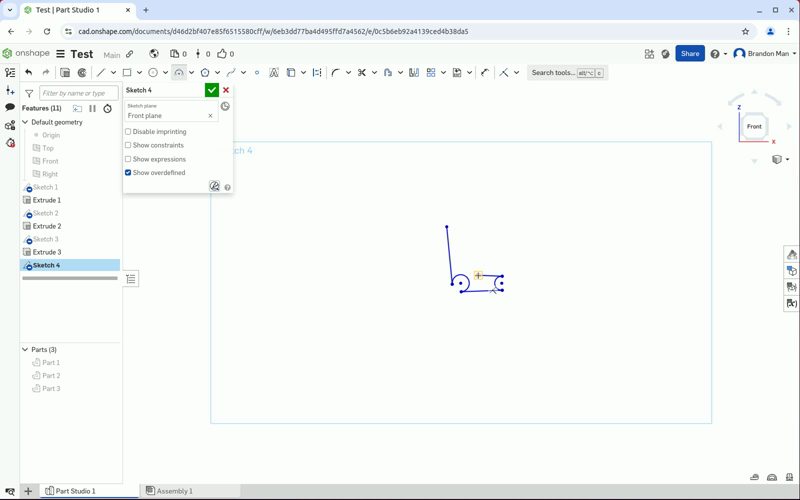
key_down(shift)
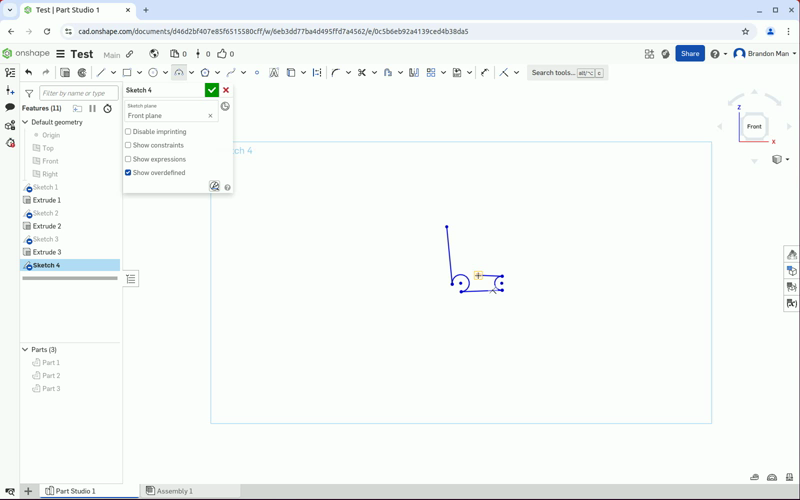
mouse_move(471, 267)
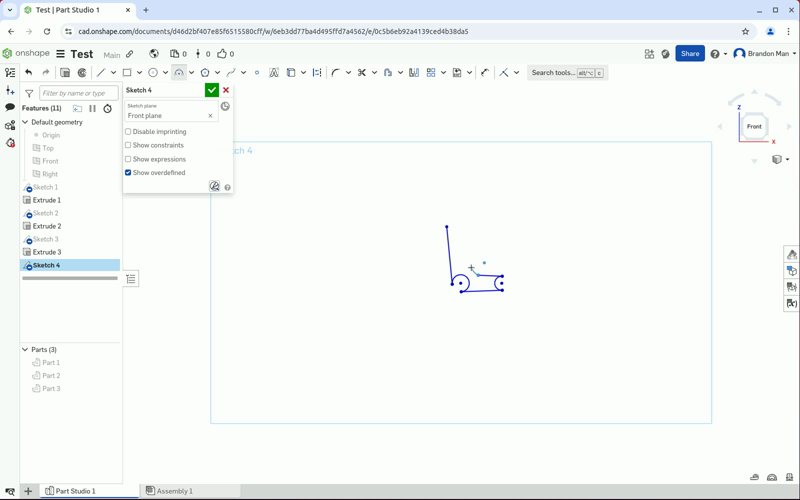
click(471, 267)
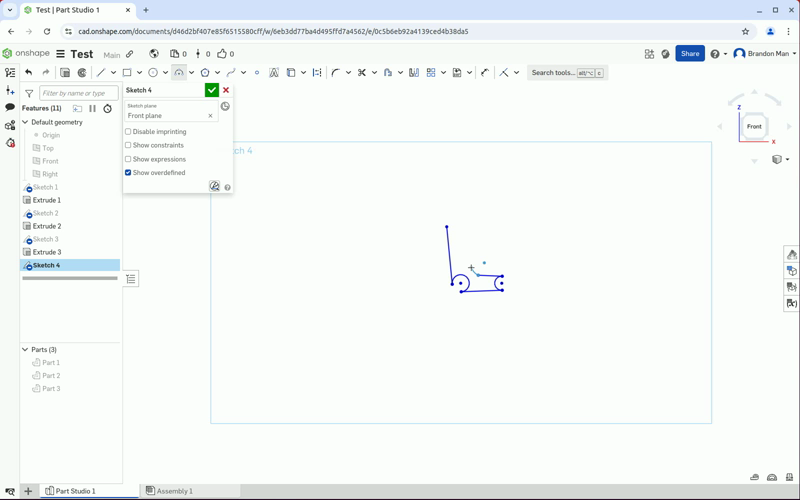
mouse_move(472, 272)
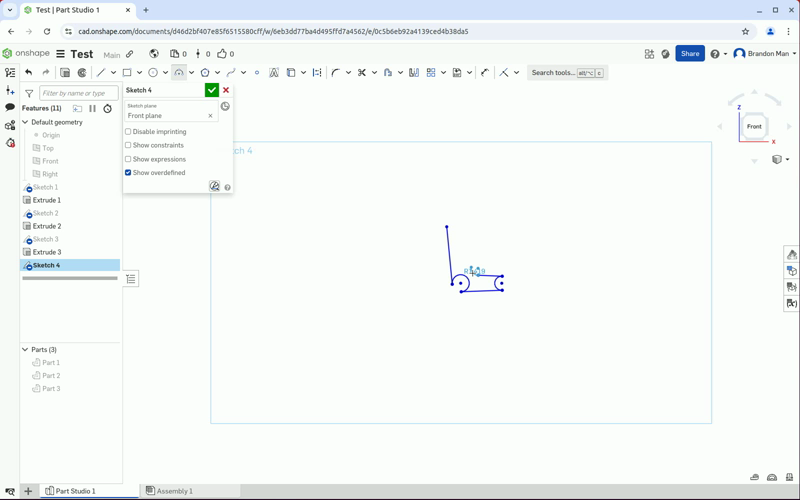
click(472, 272)
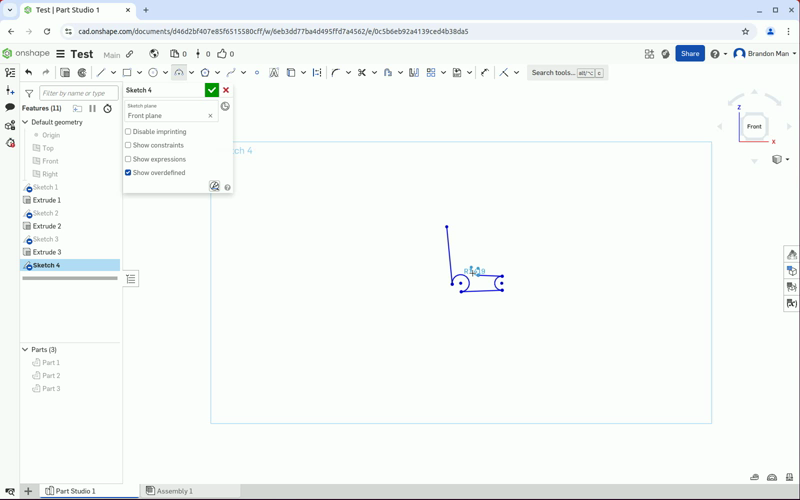
key_up(shift)
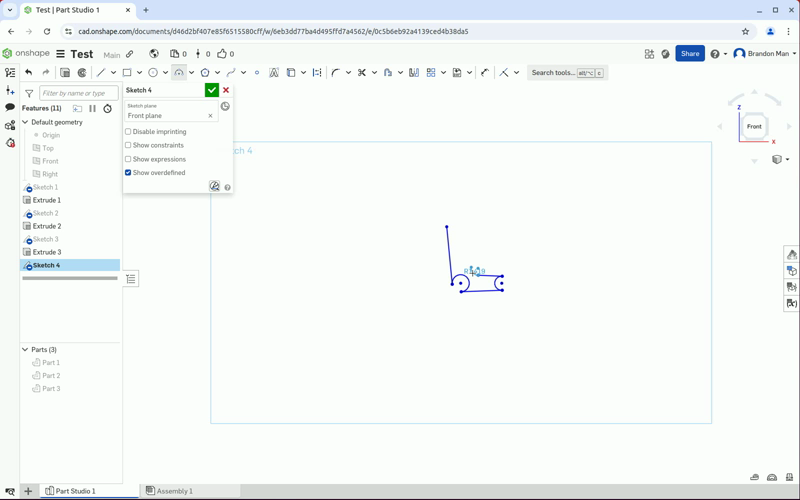
key(esc)
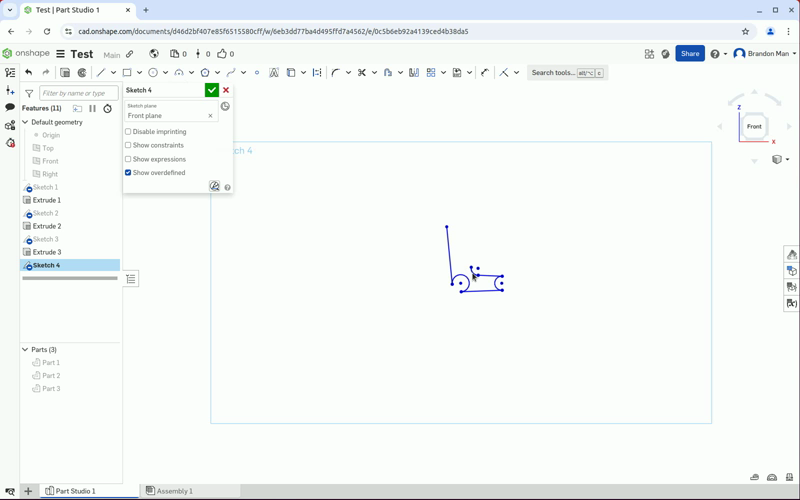
key(l)
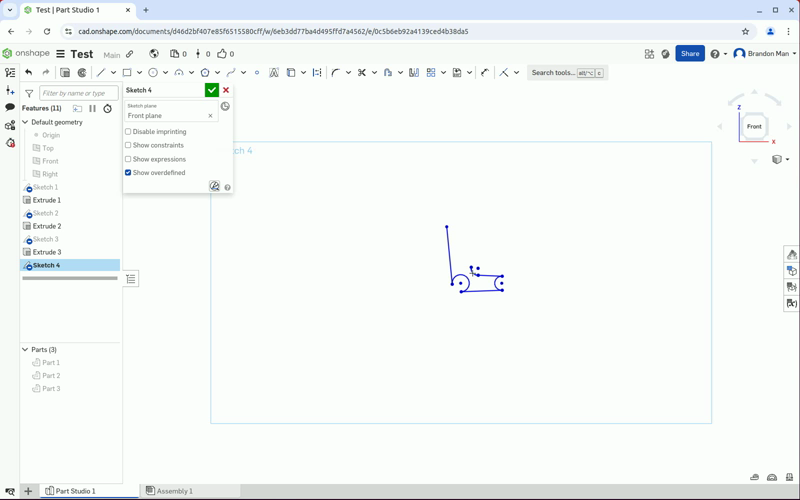
mouse_move(471, 267)
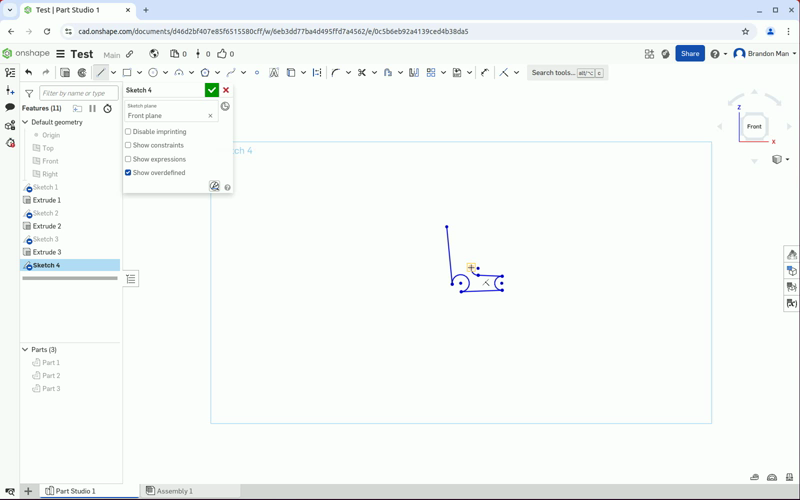
click(471, 267)
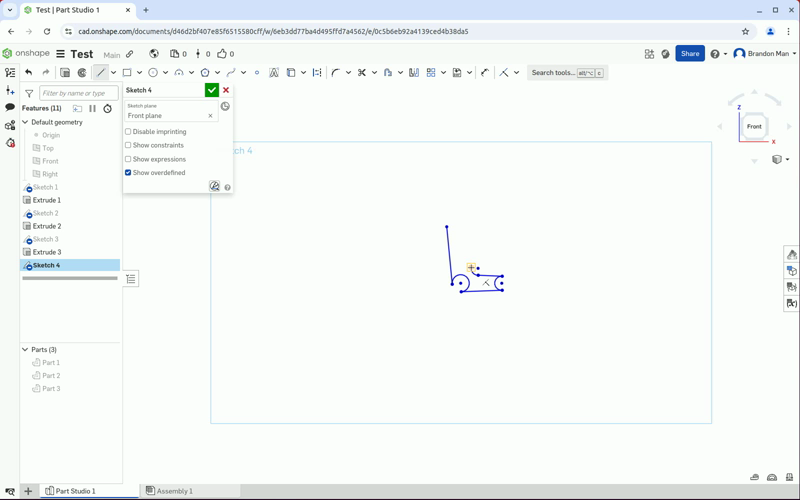
key_down(shift)
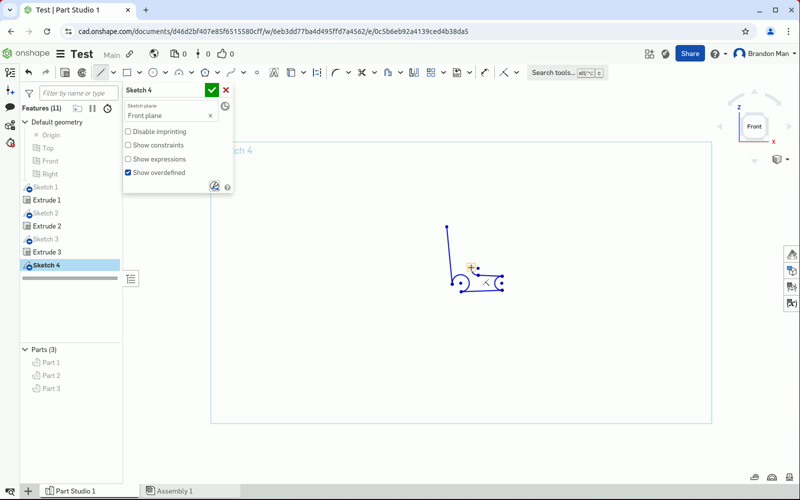
mouse_move(501, 267)
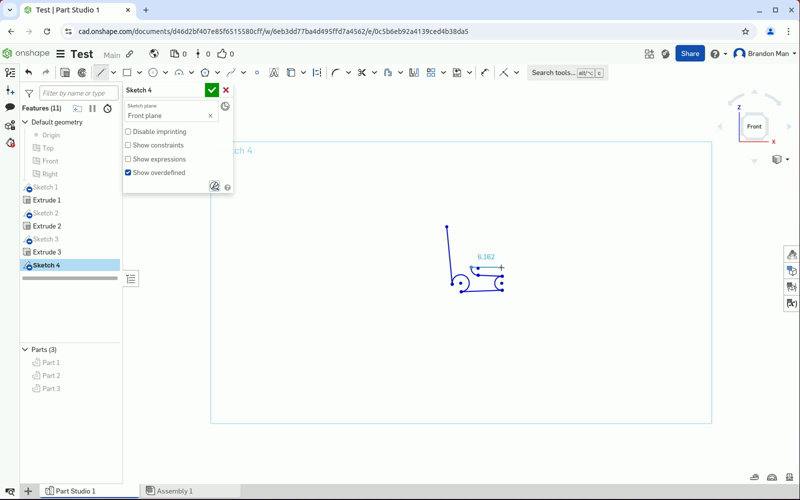
mouse_move(475, 226)
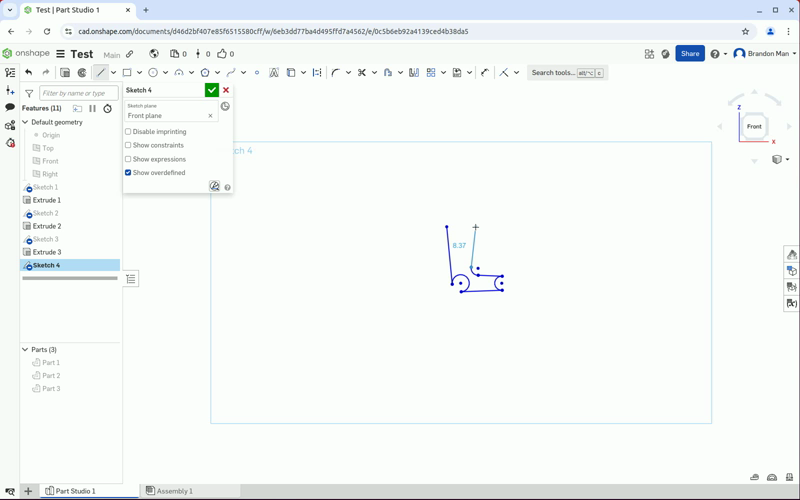
click(475, 226)
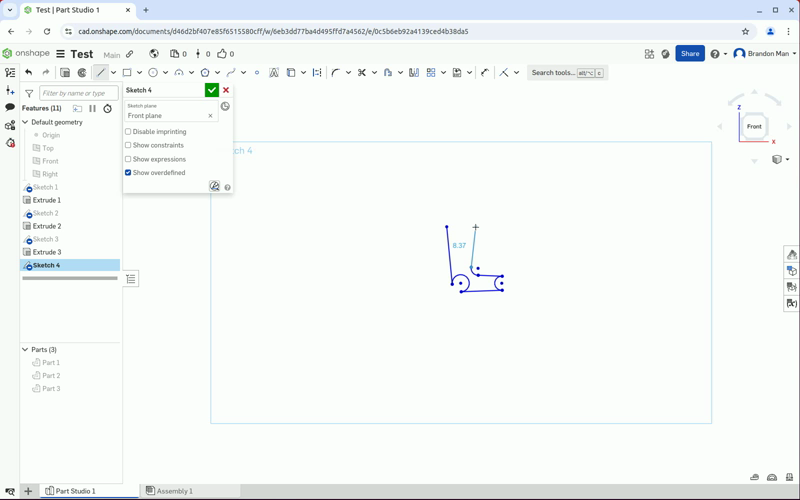
key_up(shift)
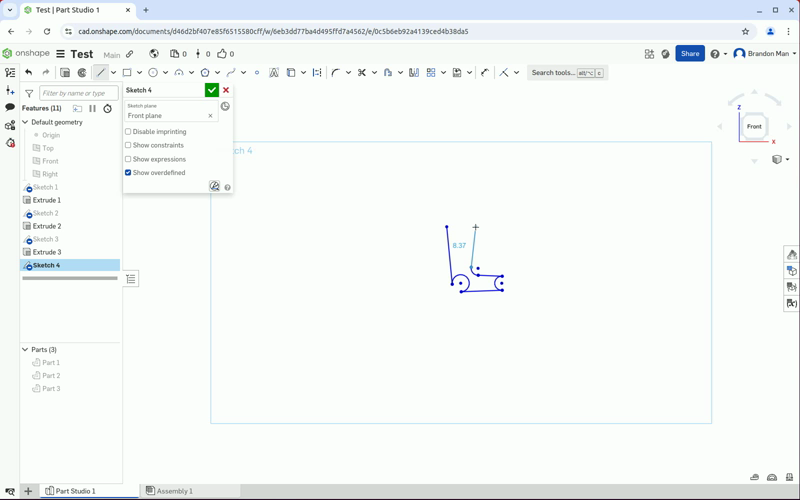
key(esc)
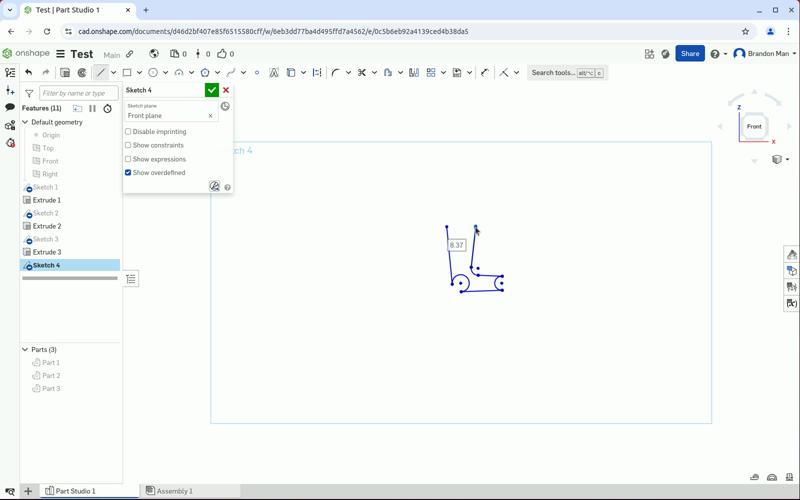
key(a)
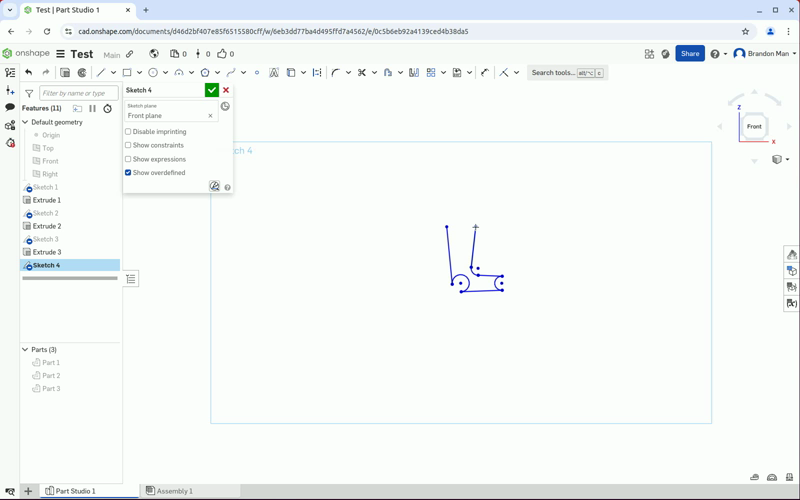
mouse_move(475, 226)
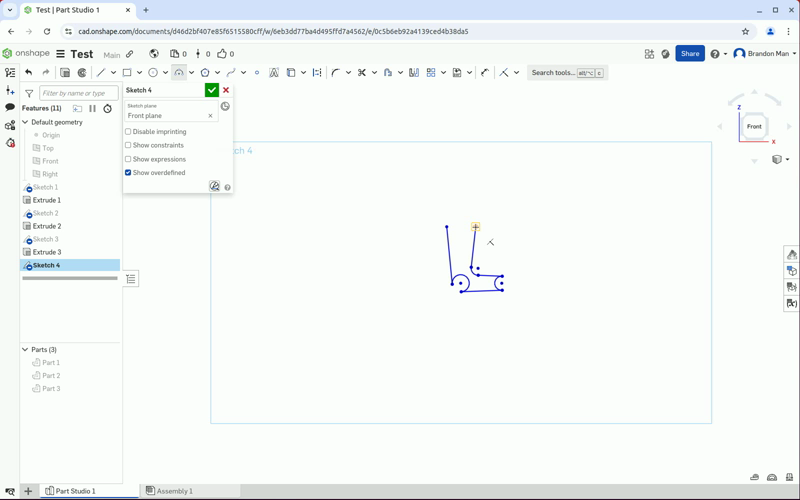
click(475, 226)
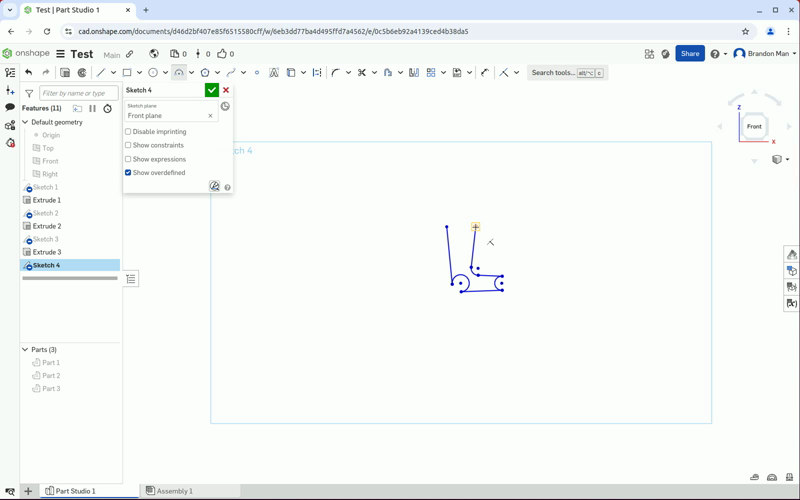
mouse_move(446, 226)
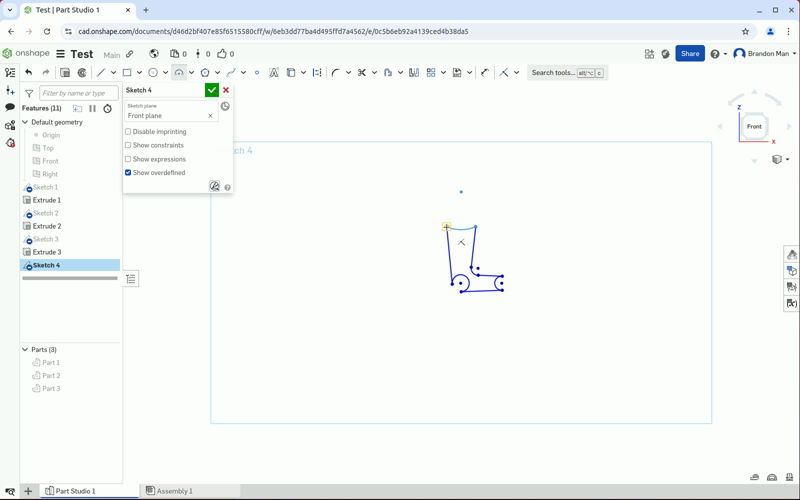
click(446, 226)
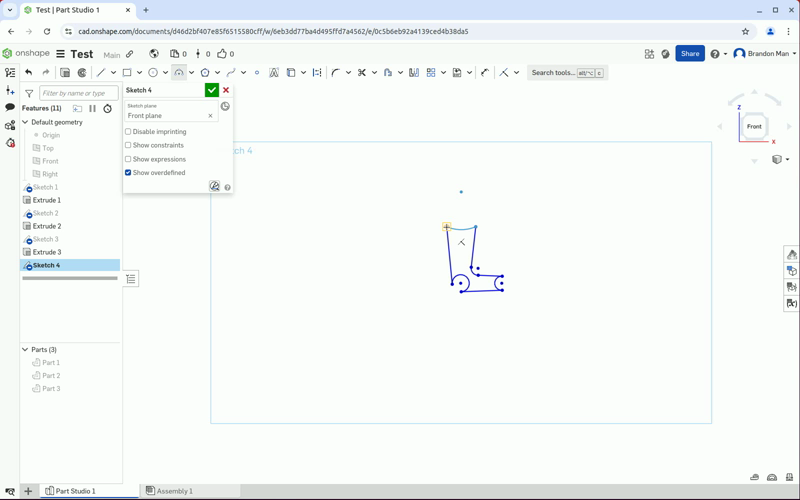
key_down(shift)
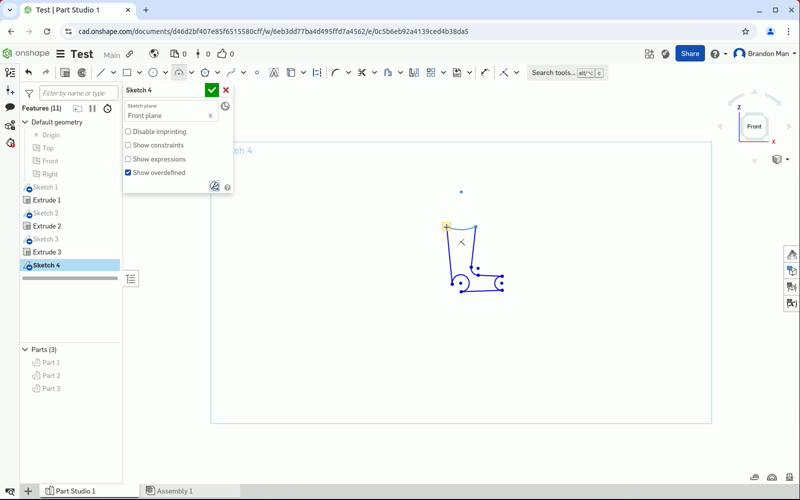
mouse_move(461, 239)
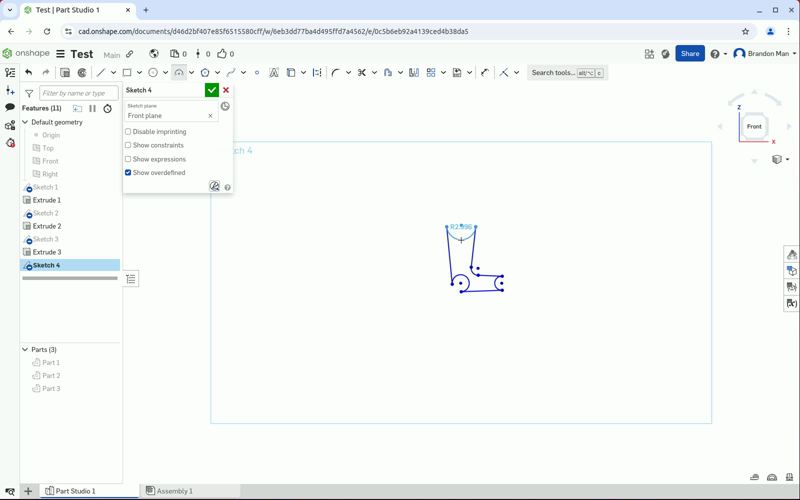
click(461, 239)
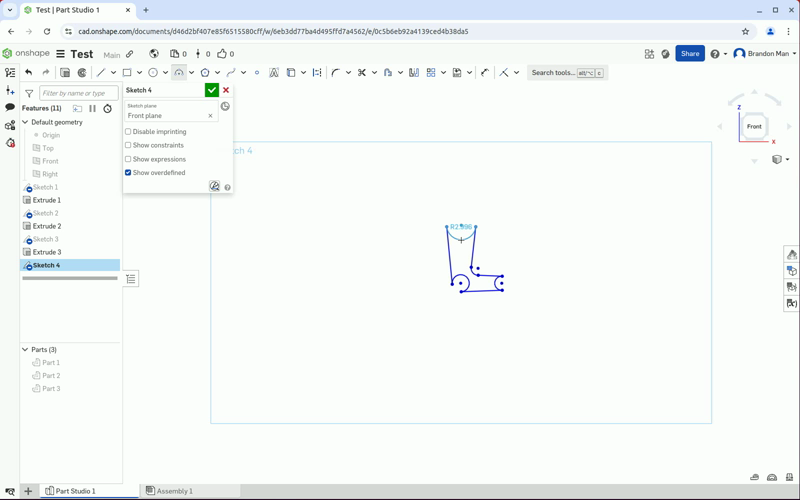
key_up(shift)
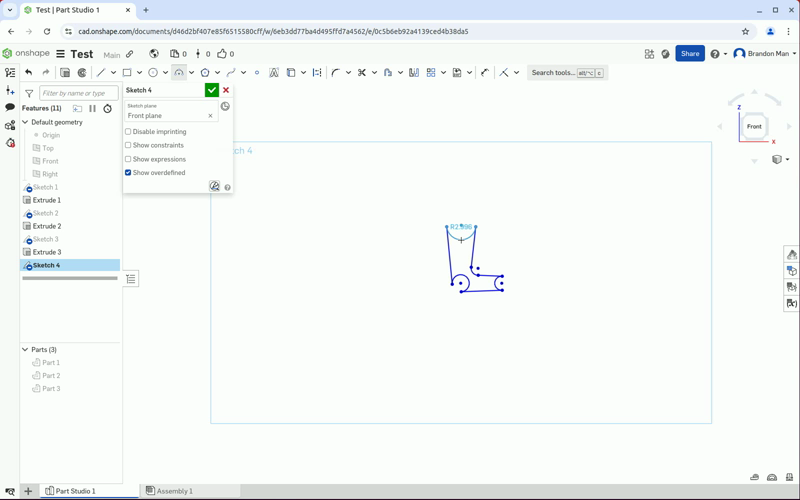
key(esc)
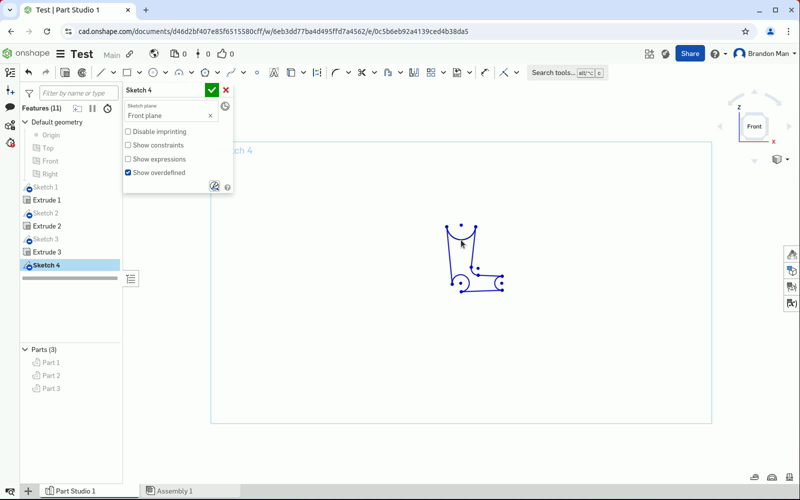
mouse_move(452, 261)
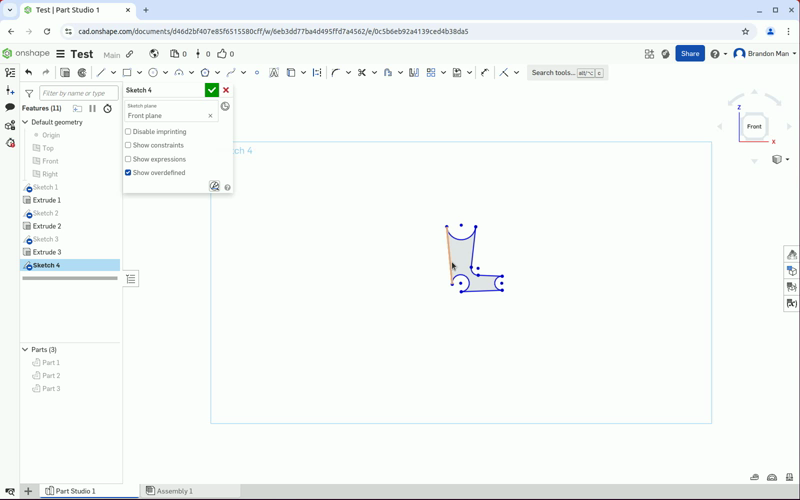
scroll(6)
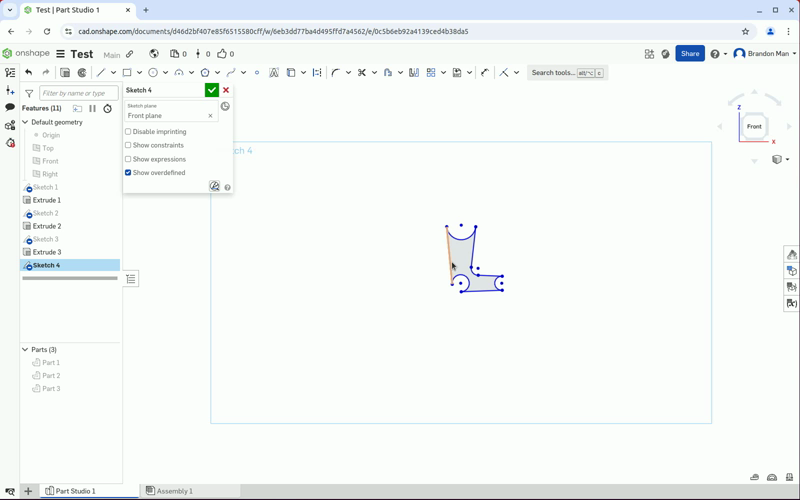
scroll(6)
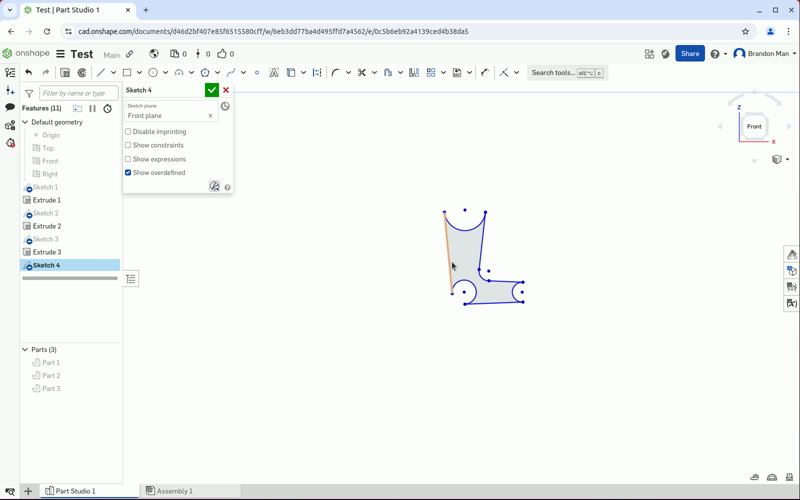
scroll(6)
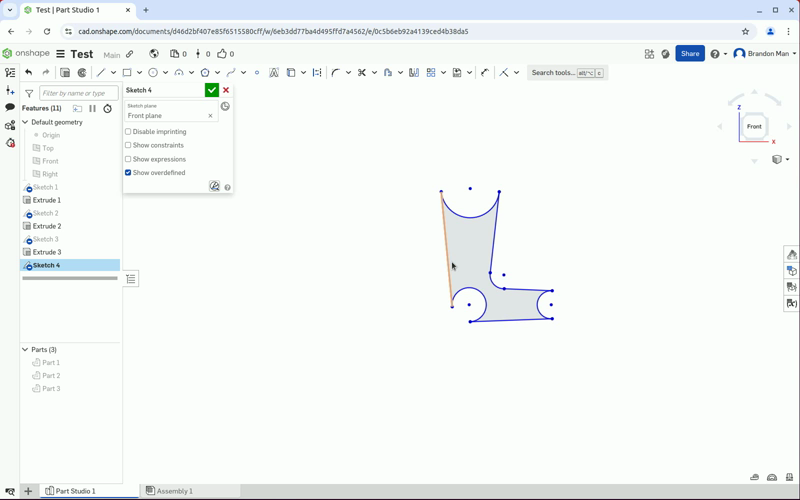
scroll(6)
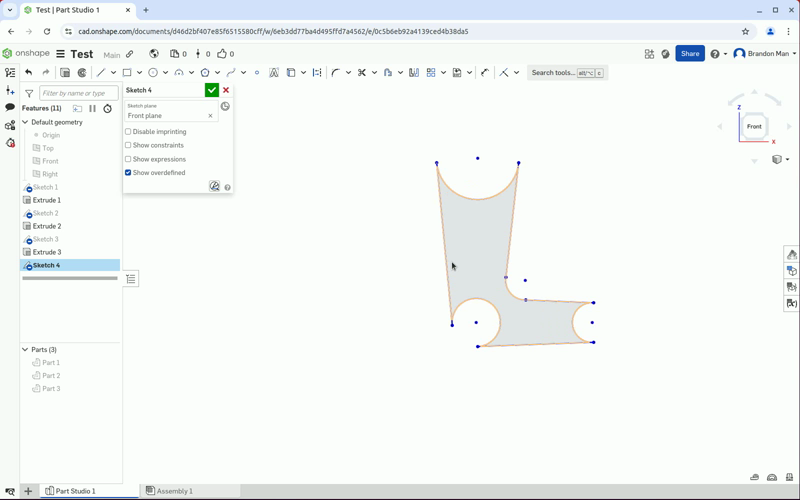
scroll(6)
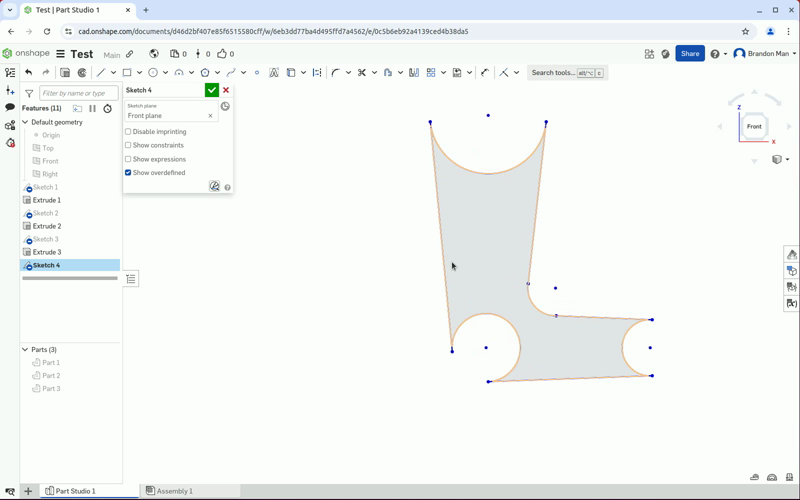
scroll(6)
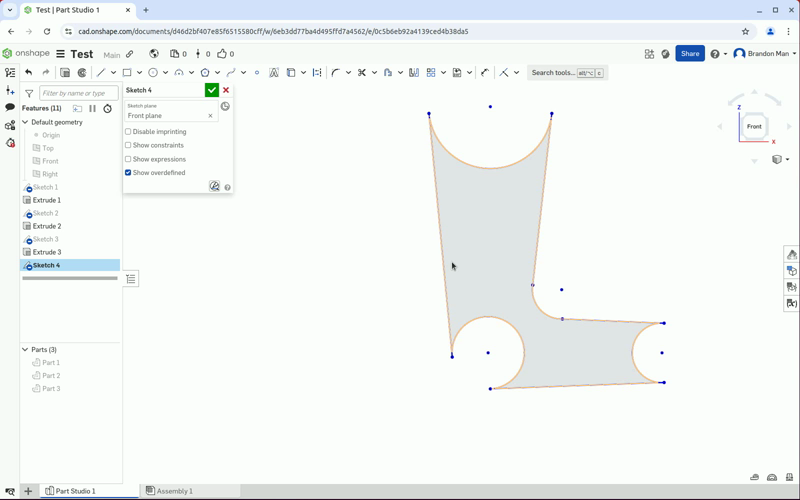
scroll(6)
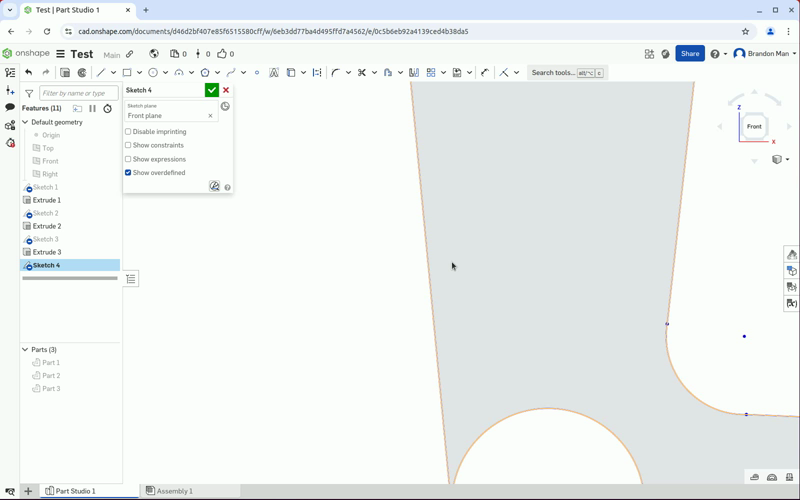
click(452, 261)
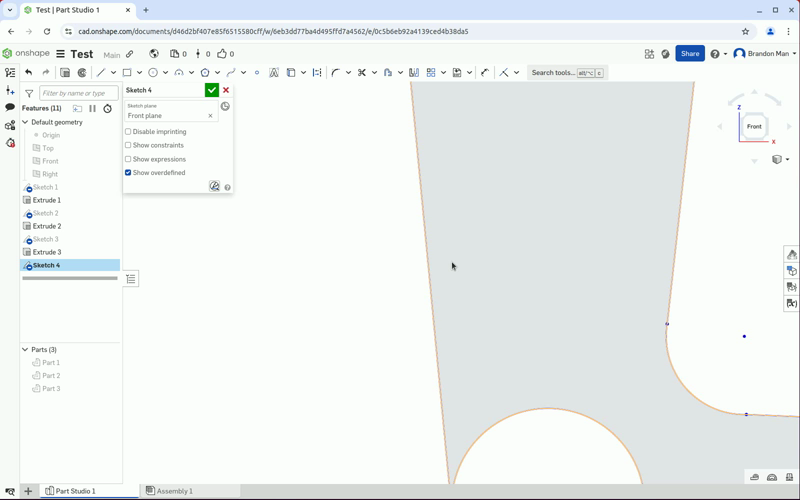
scroll(-6)
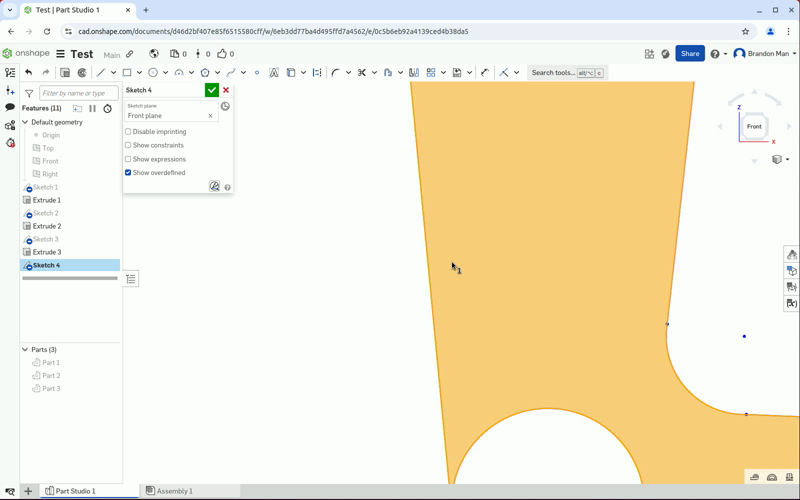
scroll(-6)
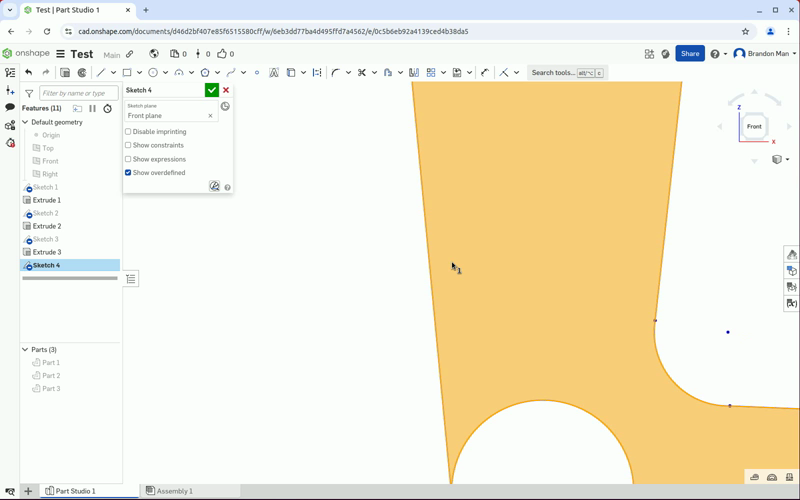
scroll(-6)
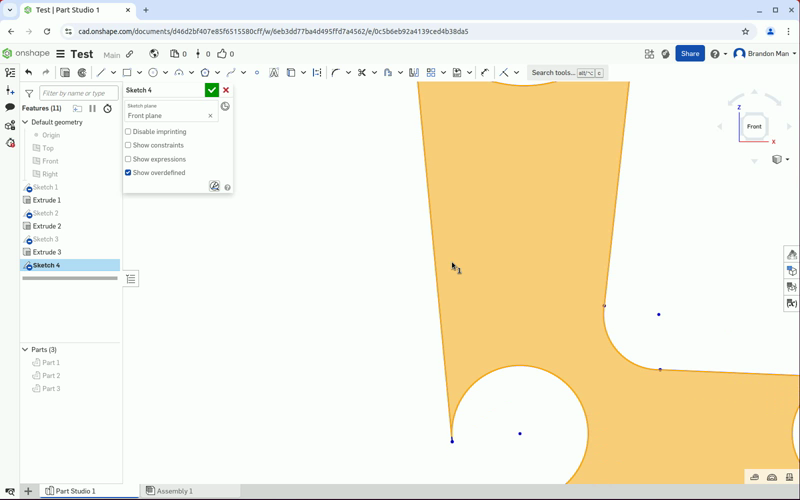
scroll(-6)
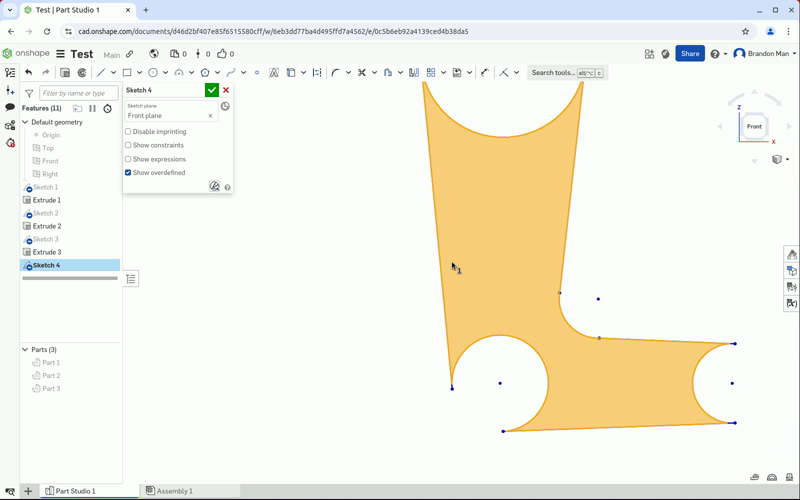
scroll(-6)
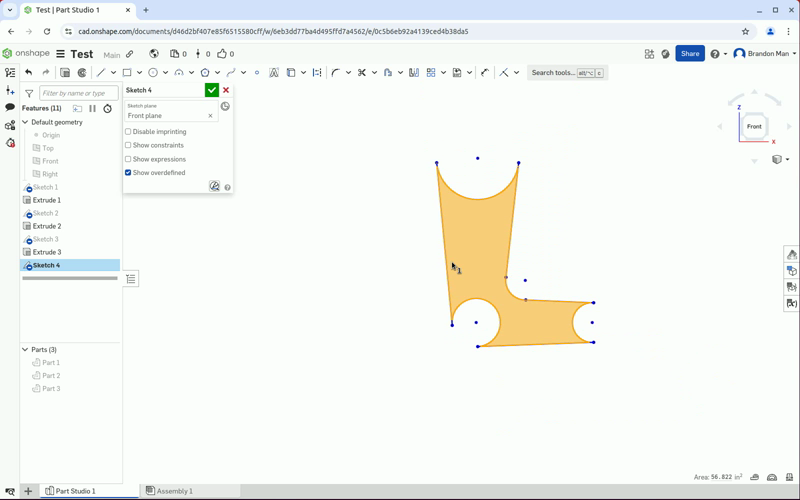
scroll(-6)
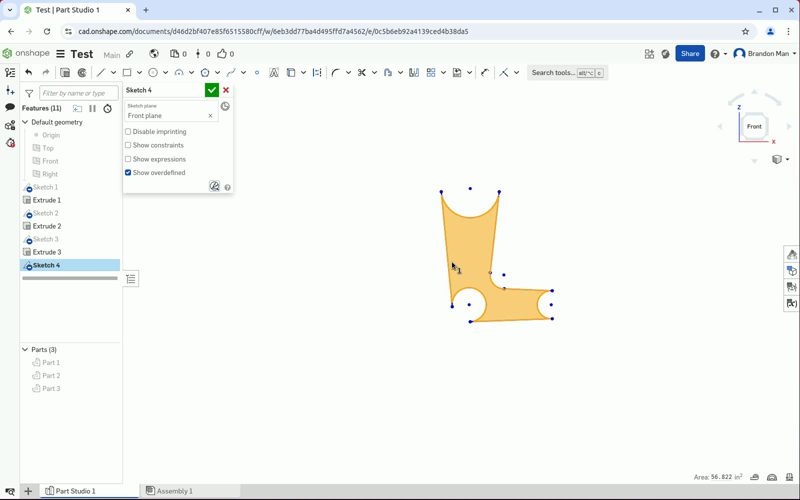
scroll(-6)
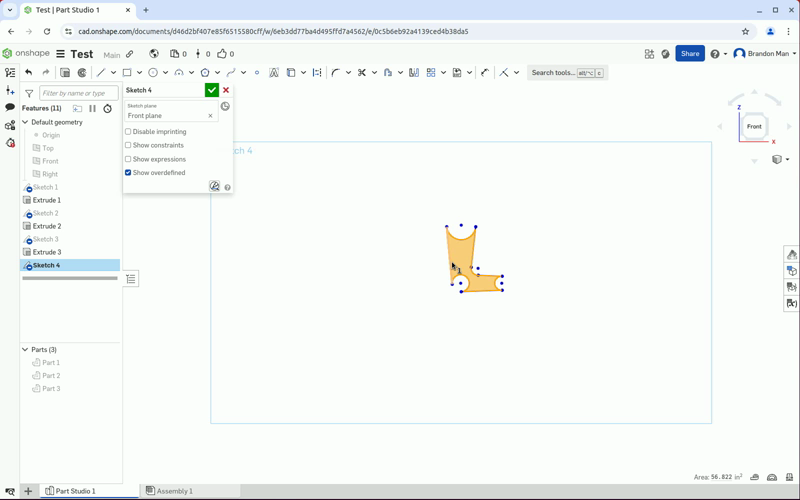
mouse_move(73, 352)
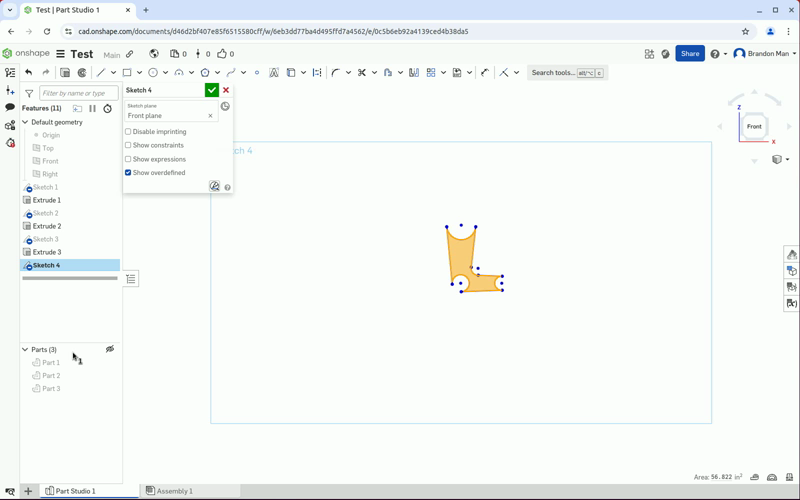
key(shift+y)
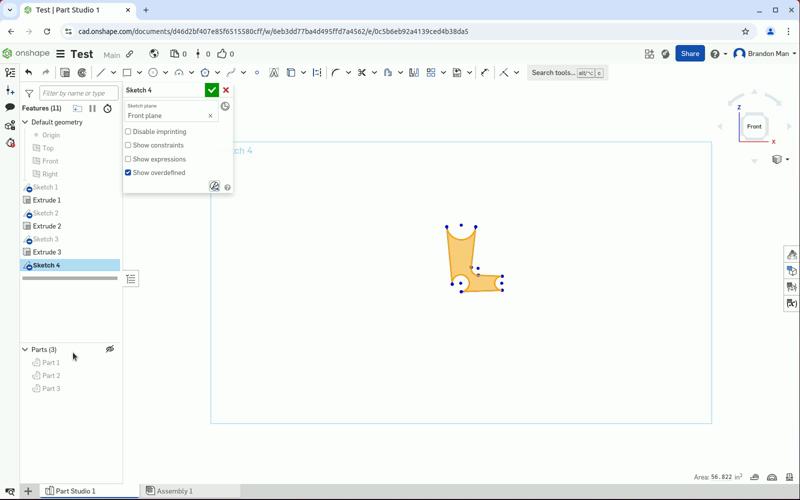
key(shift+e)
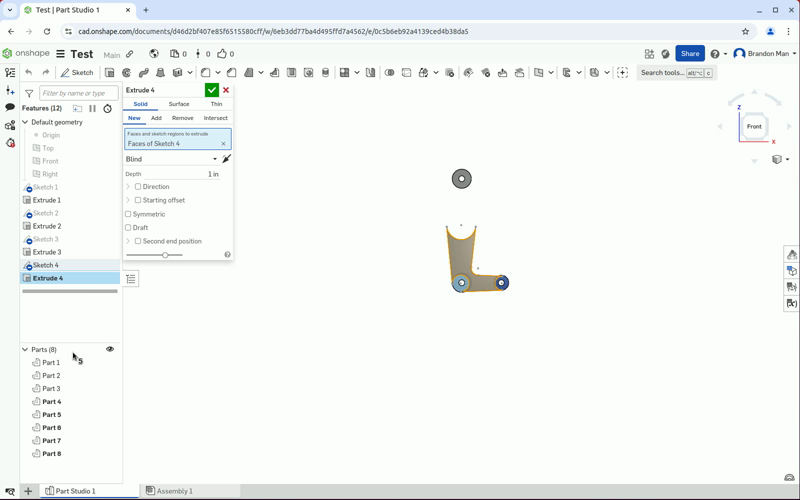
mouse_move(143, 106)
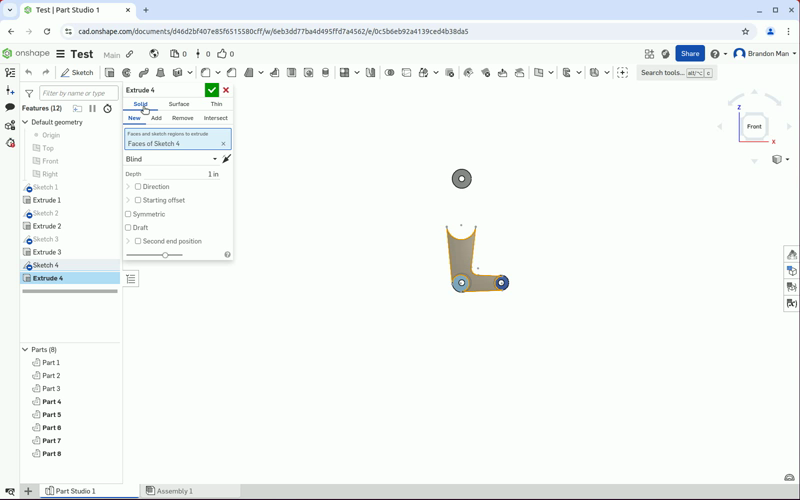
click(143, 106)
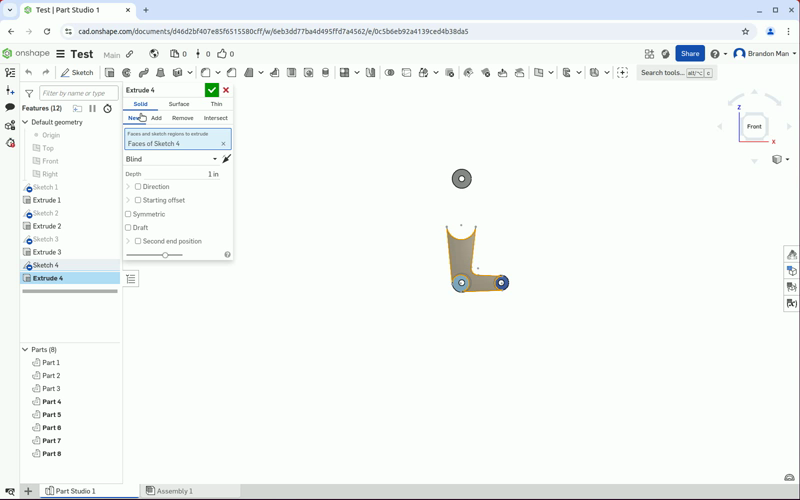
mouse_move(137, 120)
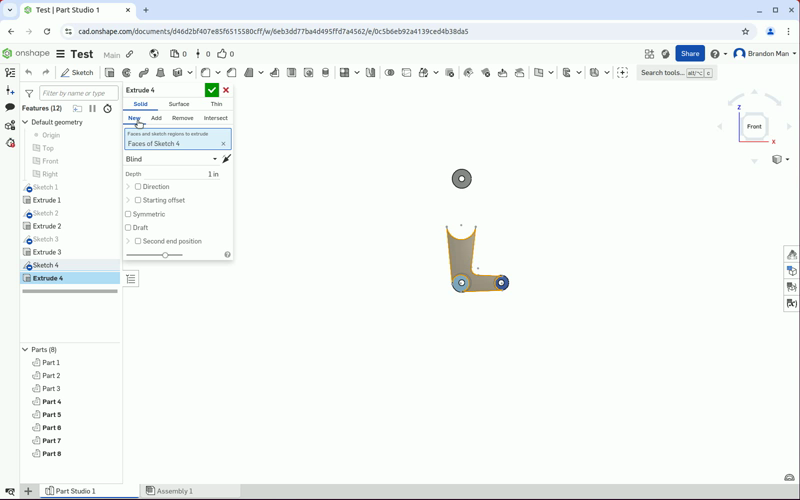
click(137, 120)
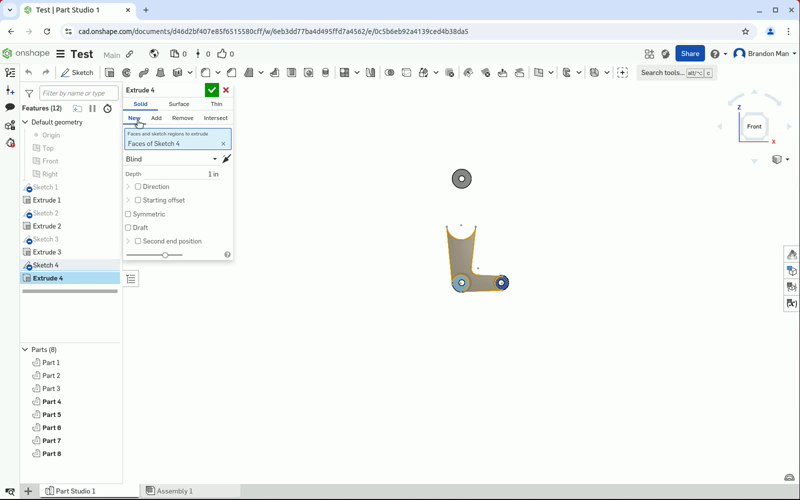
key(tab, 4)
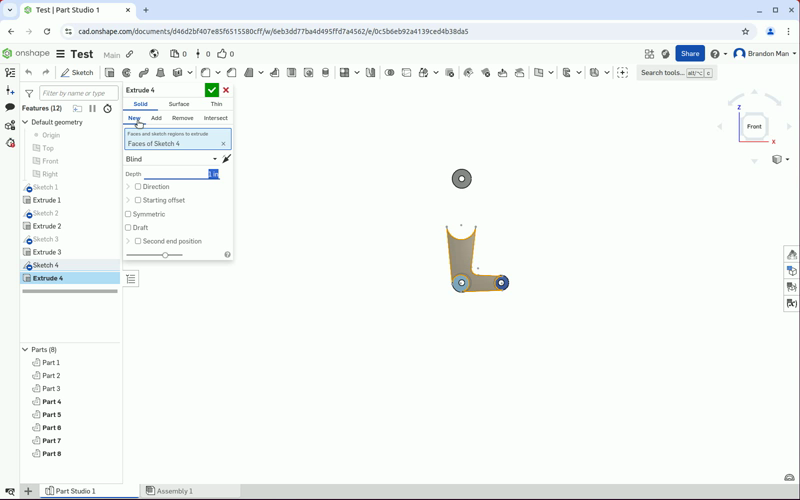
text(0.481)
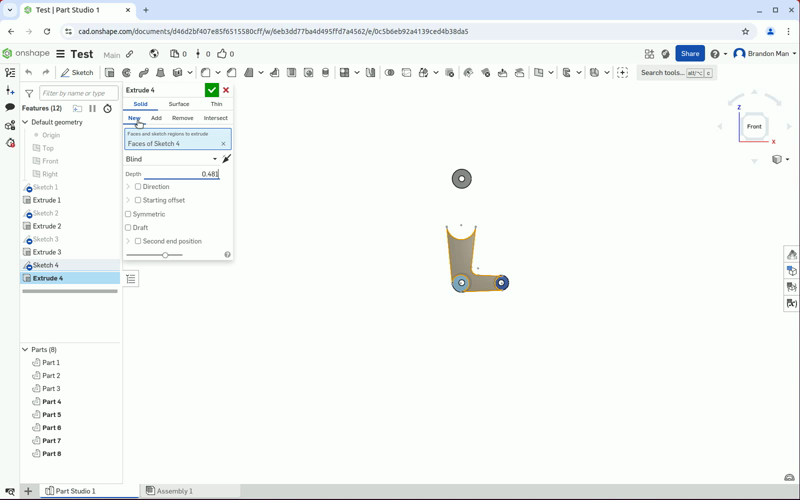
key(enter)
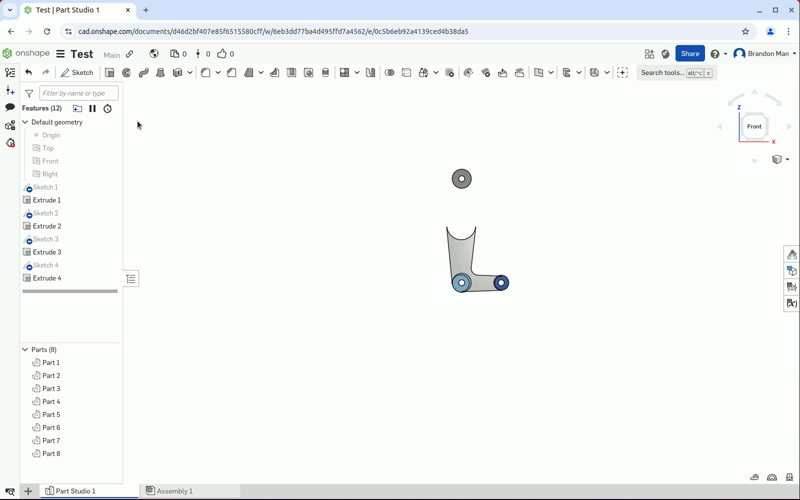
key(shift+h)
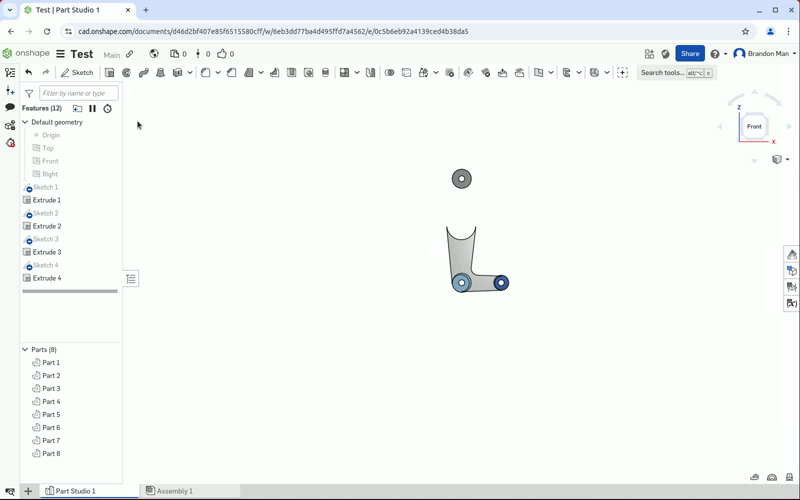
key(shift+h)
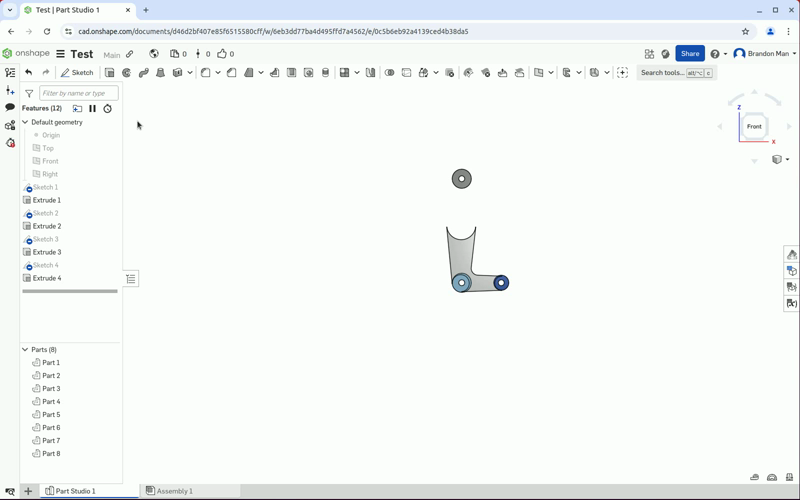
mouse_move(73, 189)
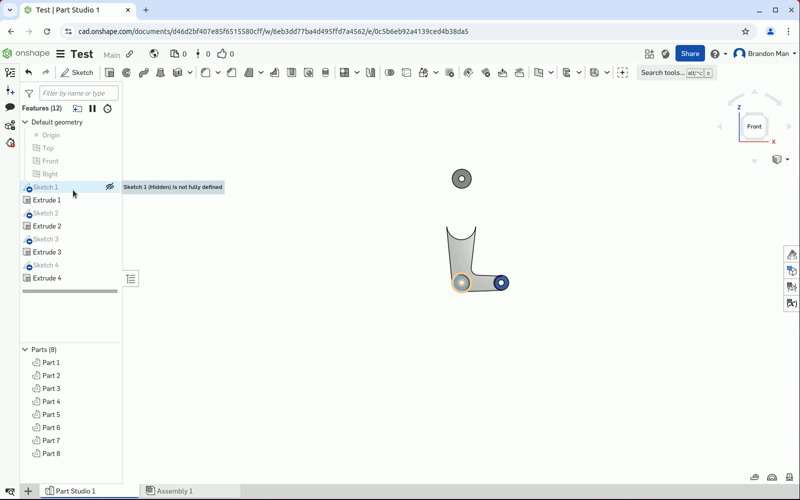
click(73, 189)
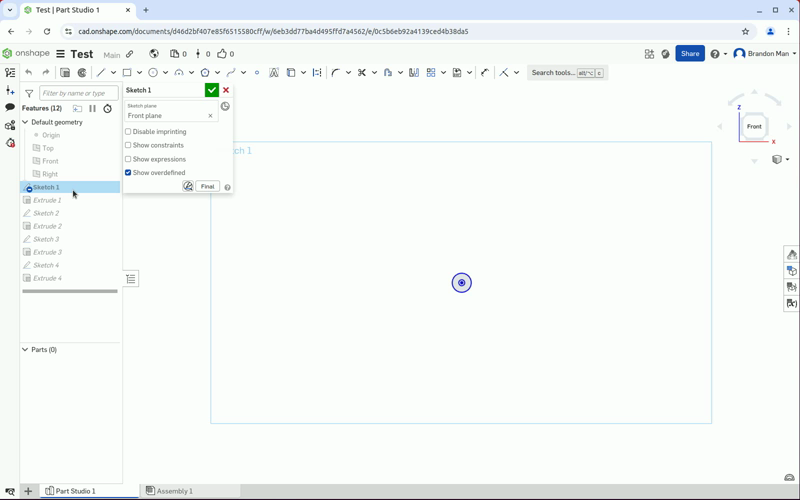
mouse_move(229, 92)
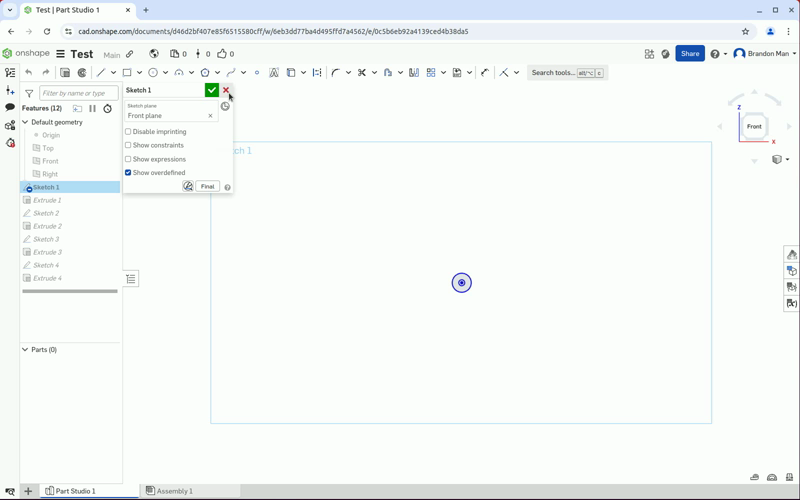
click(229, 92)
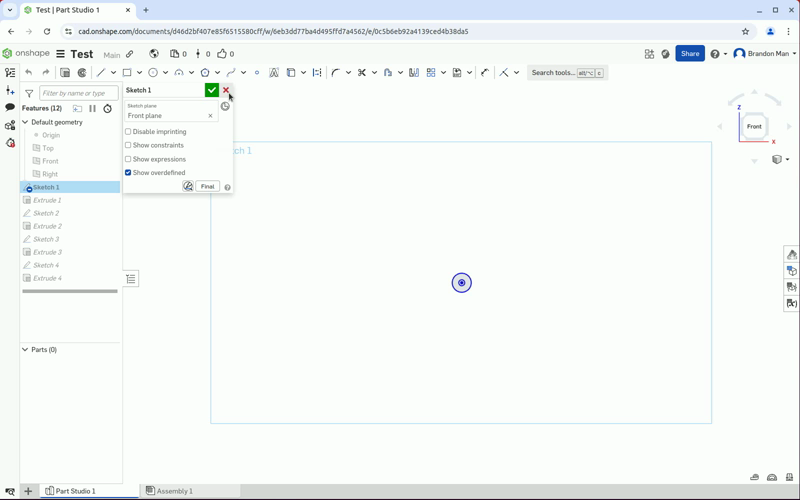
key(shift+s)
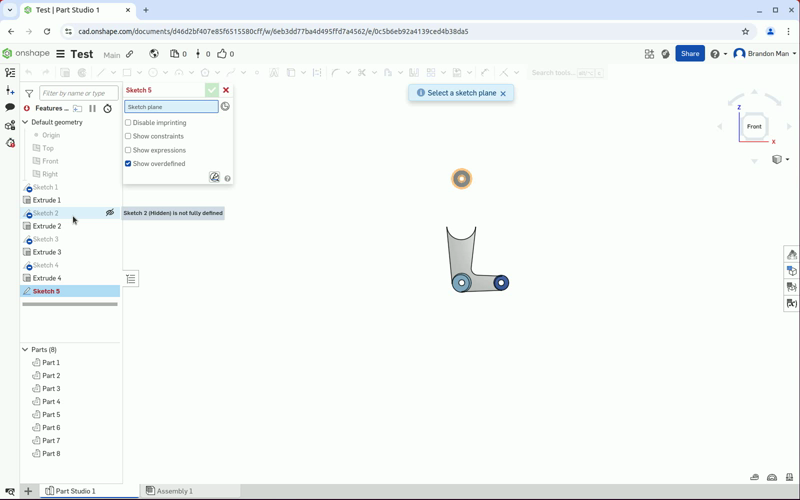
scroll(3)
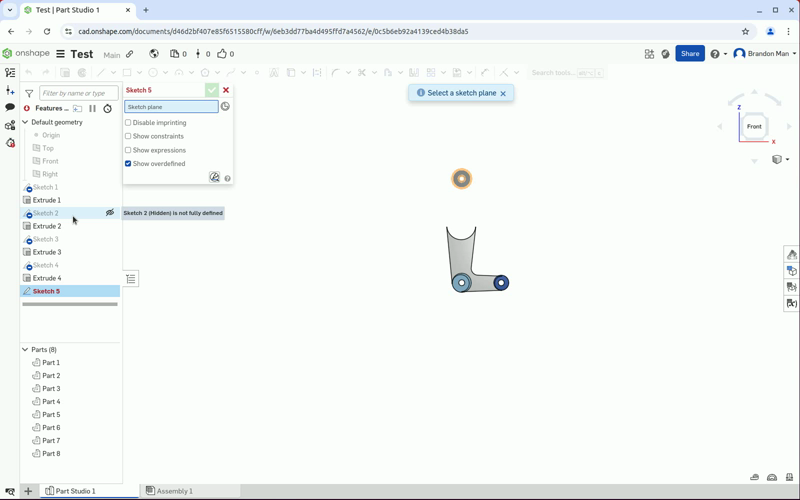
mouse_move(73, 163)
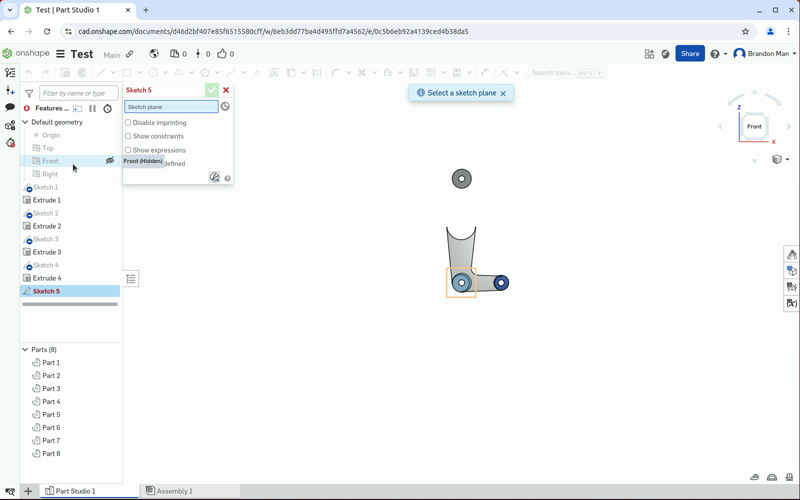
click(73, 163)
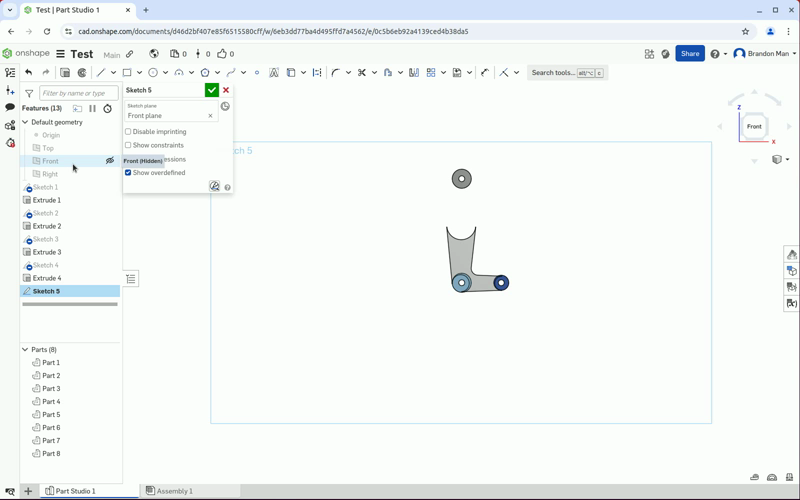
mouse_move(73, 352)
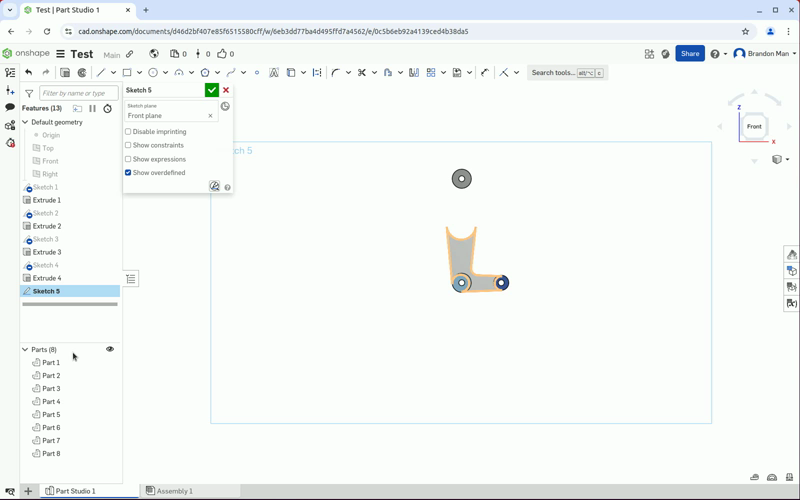
key(y)
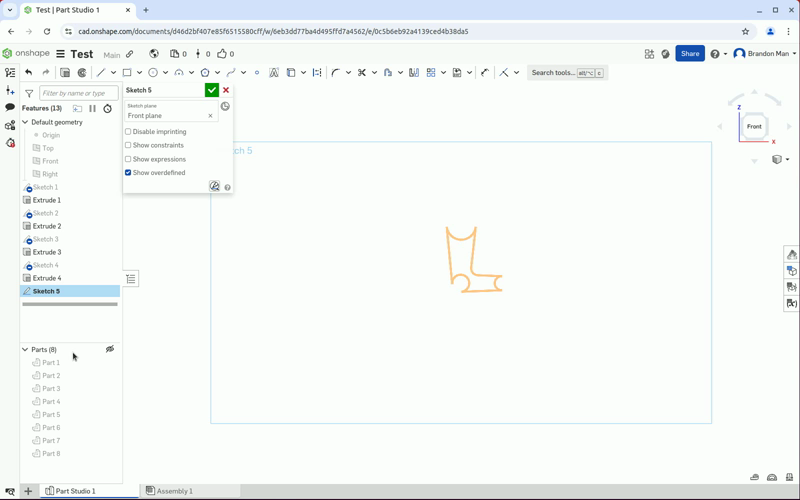
key(a)
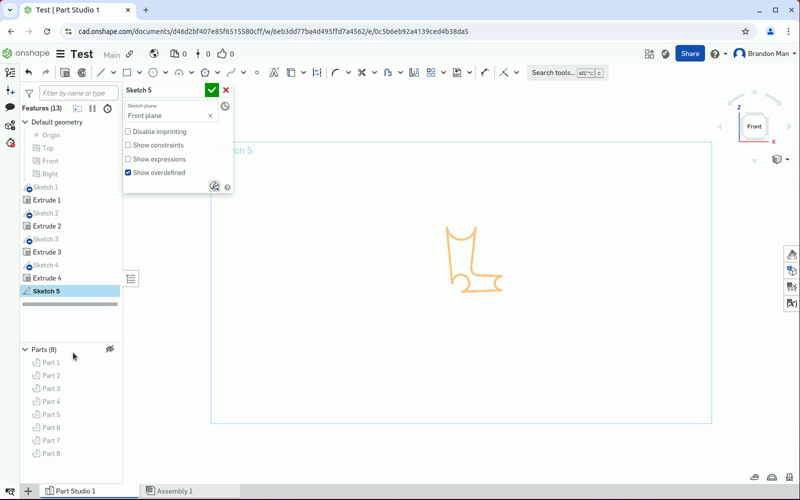
key_down(shift)
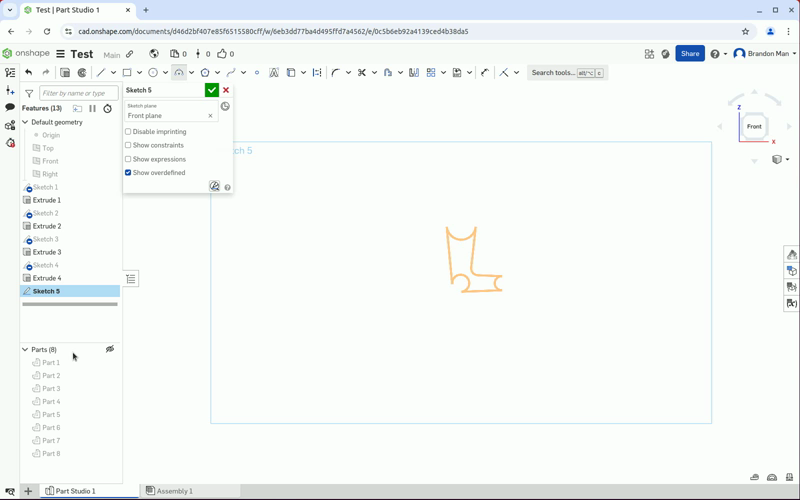
mouse_move(446, 223)
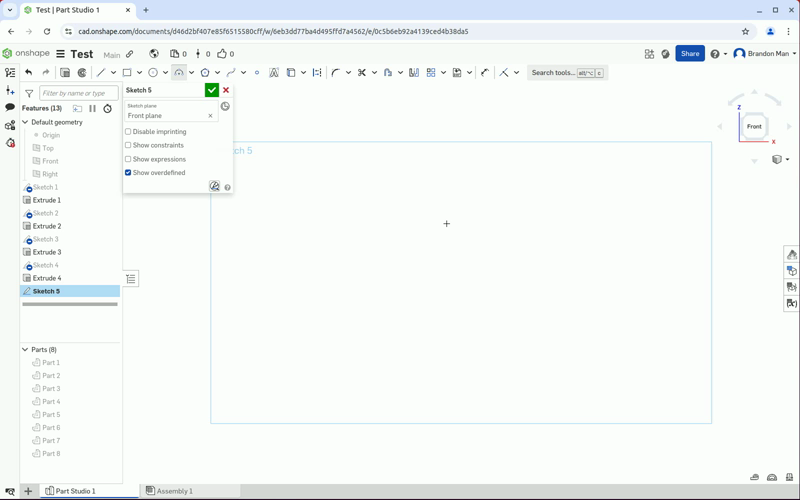
click(446, 223)
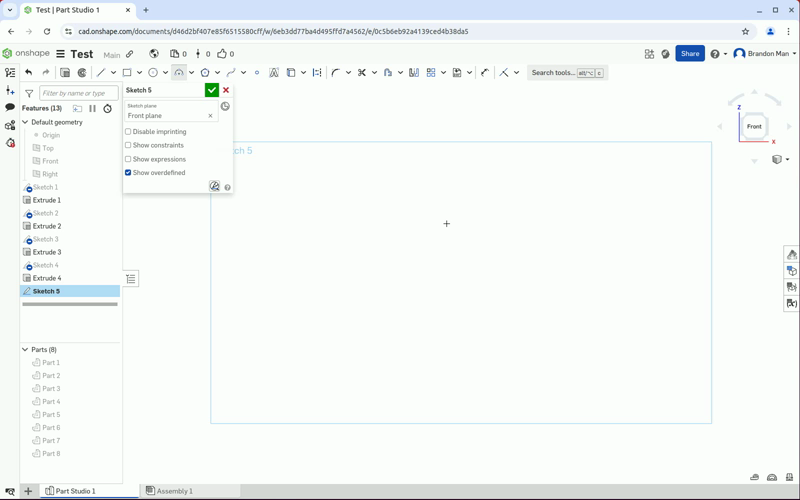
key_up(shift)
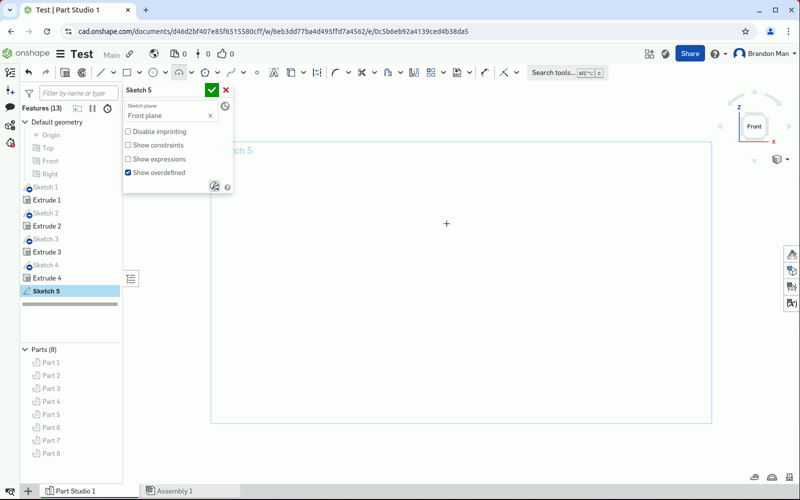
key_down(shift)
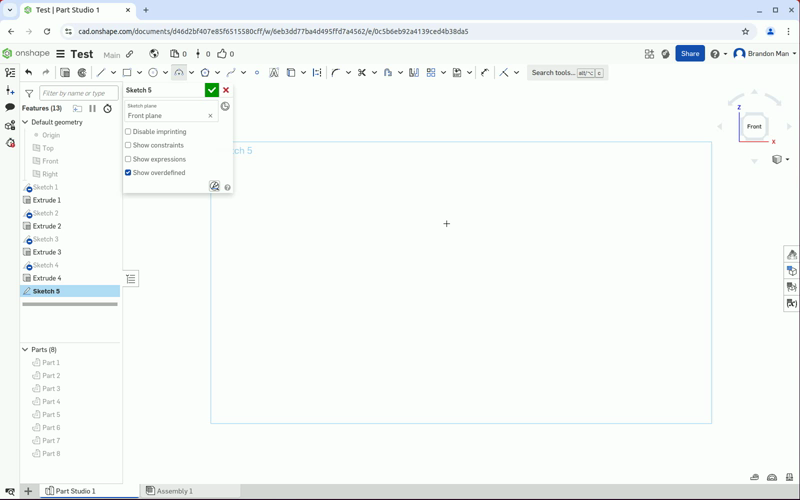
mouse_move(476, 223)
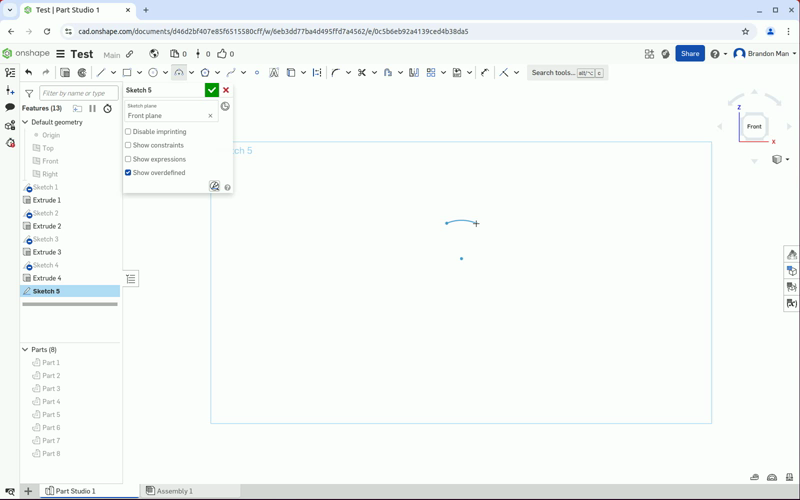
click(476, 223)
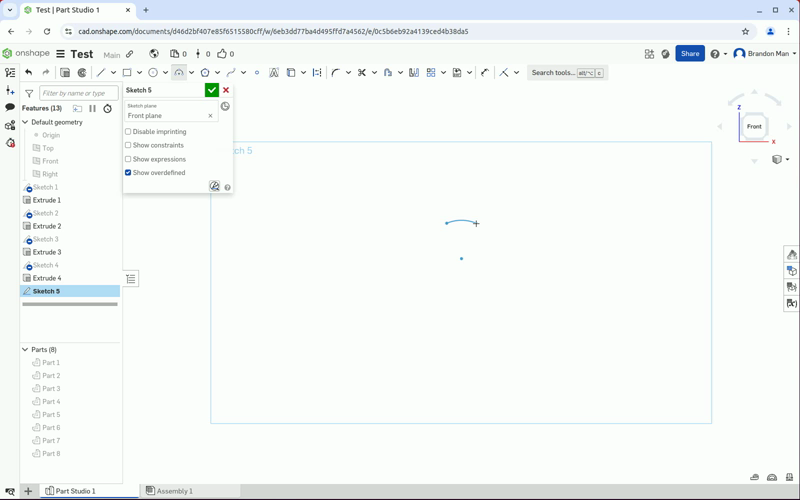
mouse_move(461, 210)
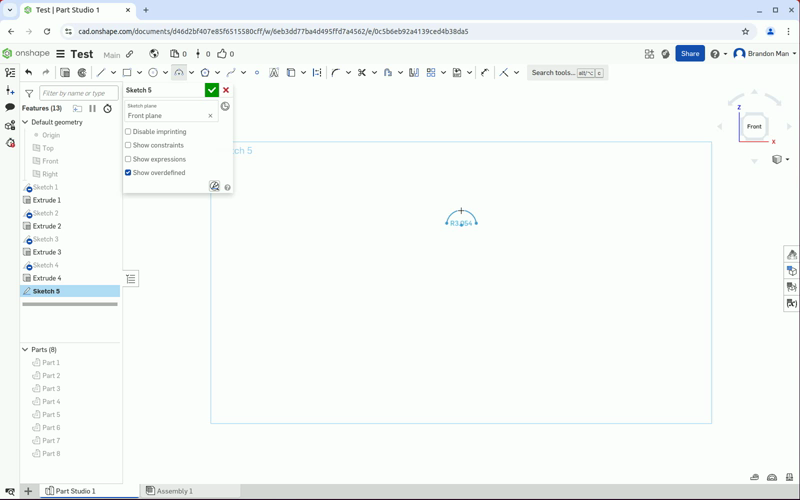
click(461, 210)
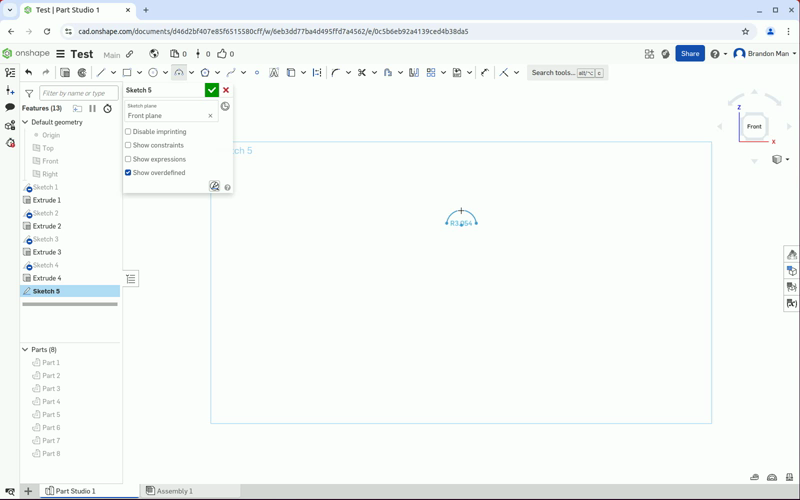
key_up(shift)
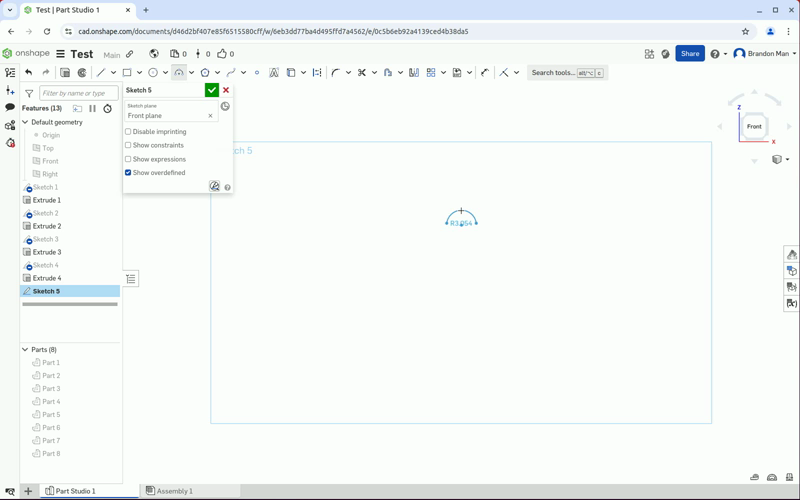
key(esc)
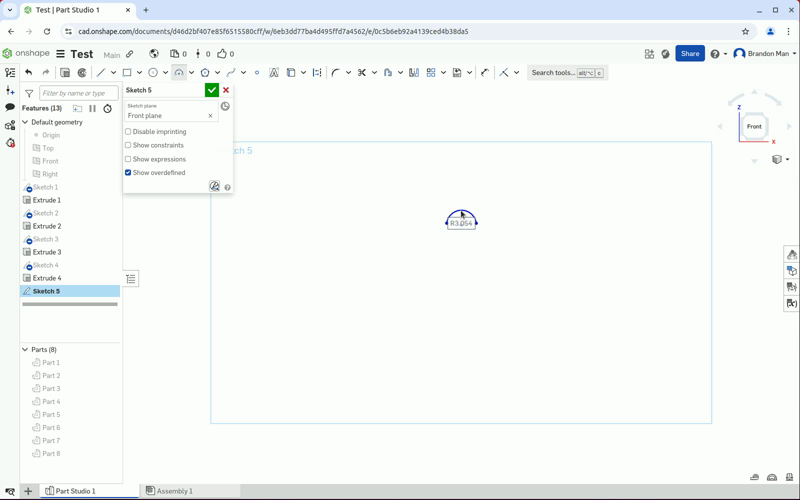
key(l)
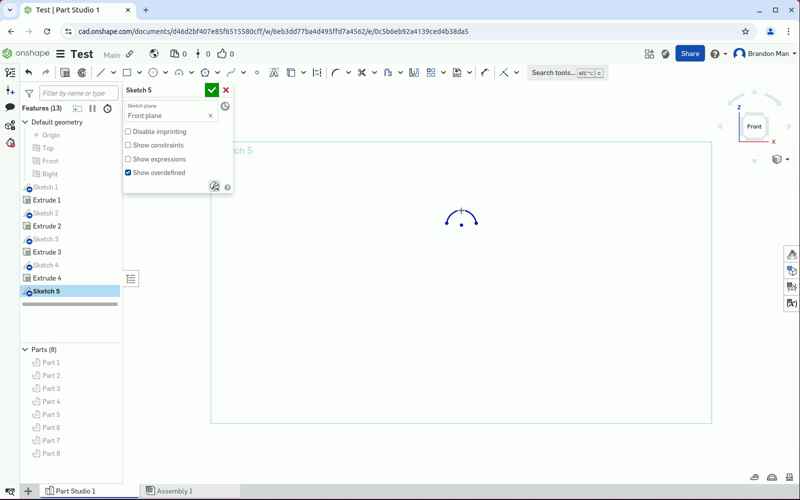
mouse_move(476, 223)
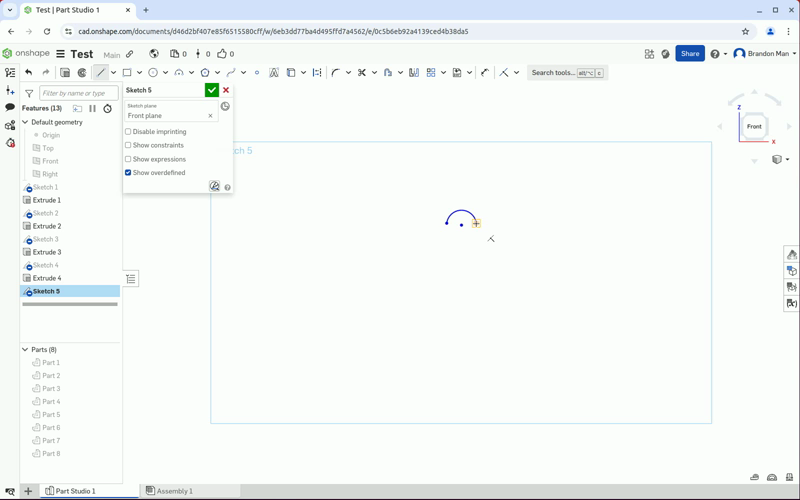
click(476, 223)
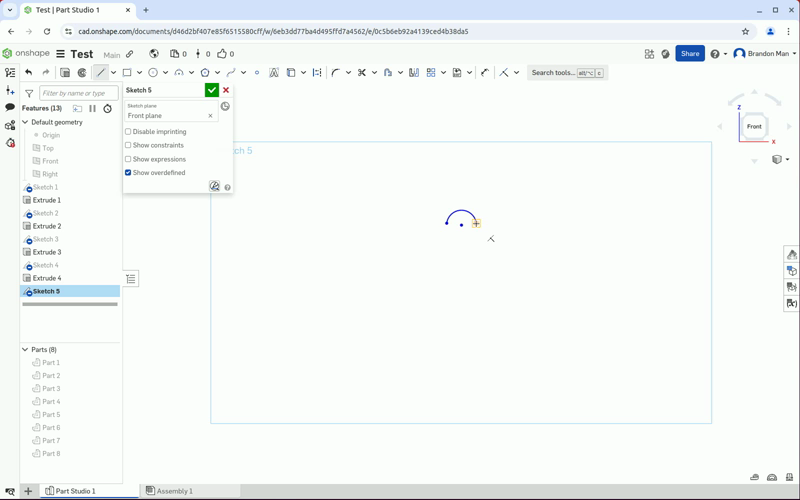
key_down(shift)
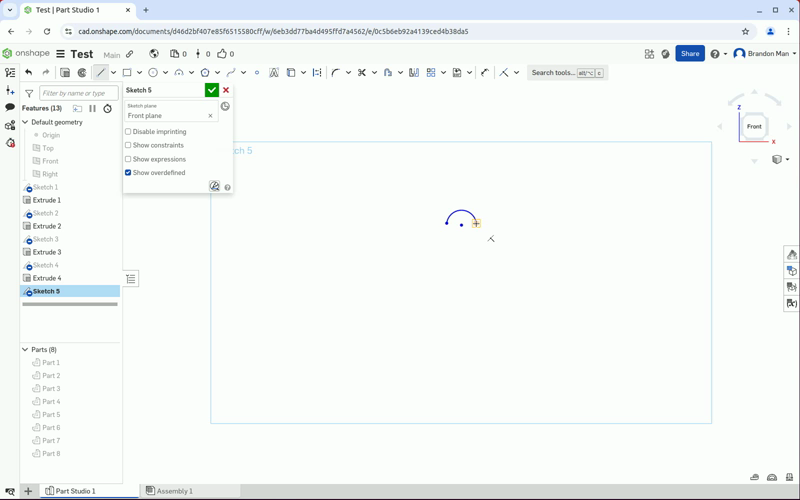
mouse_move(506, 223)
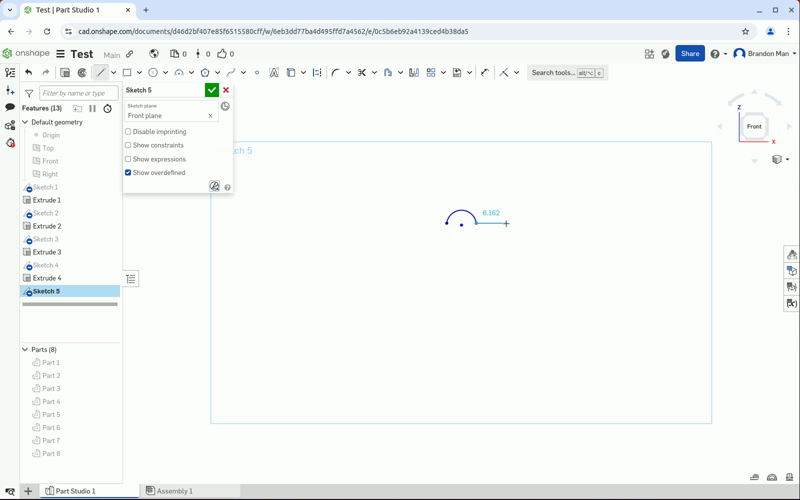
mouse_move(470, 176)
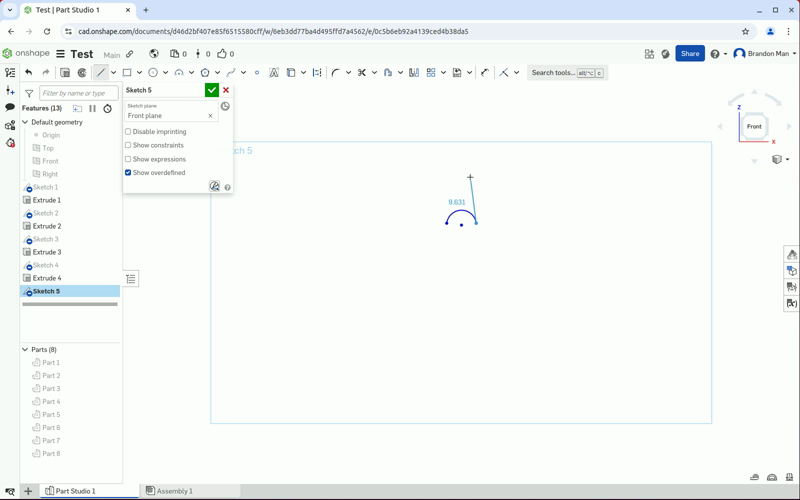
click(470, 176)
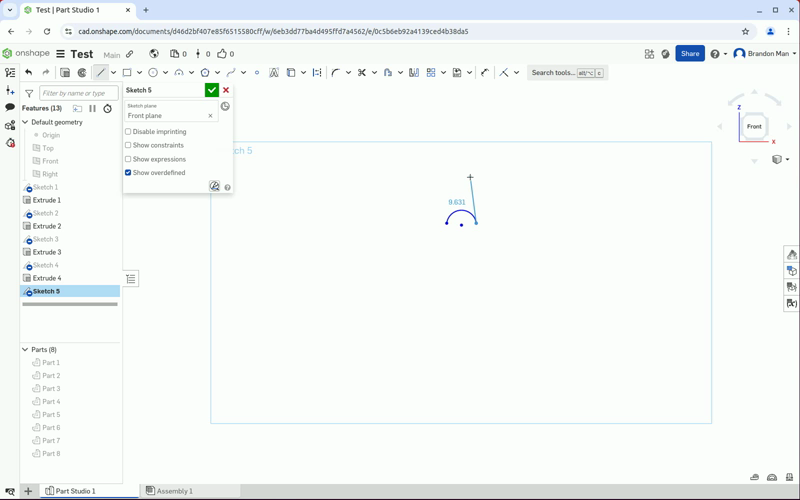
key_up(shift)
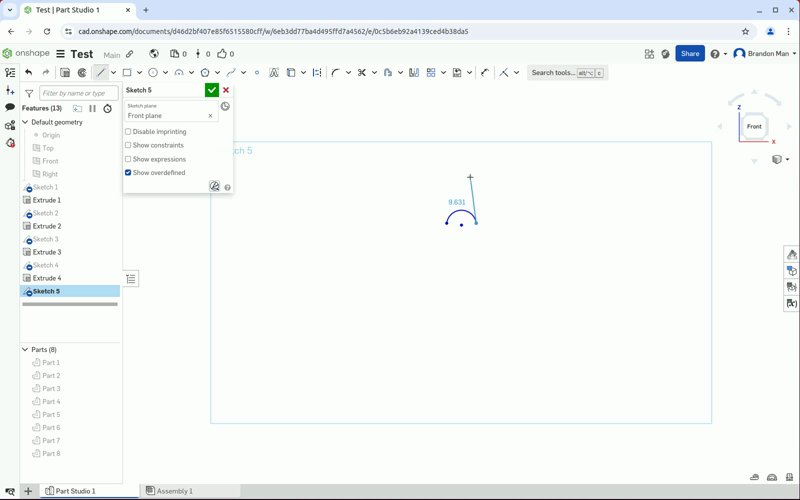
key(esc)
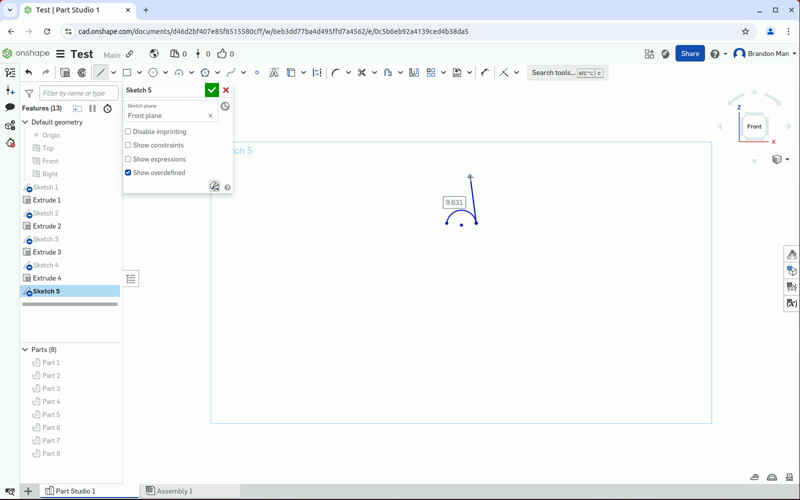
key(a)
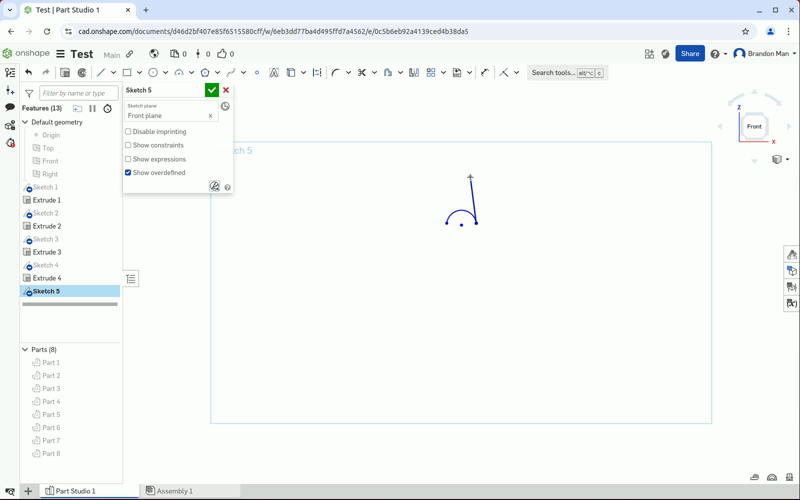
mouse_move(470, 176)
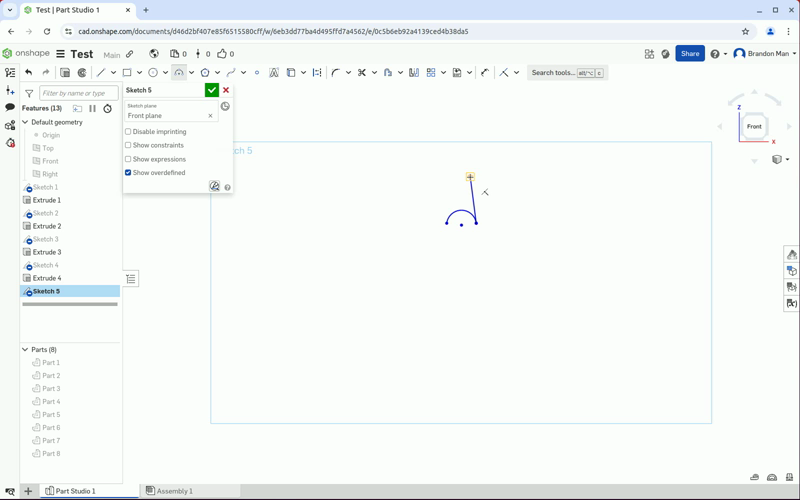
click(470, 176)
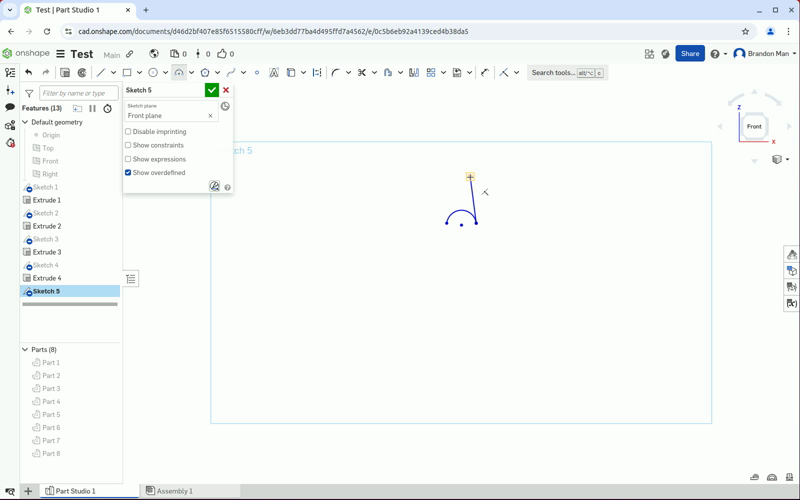
key_down(shift)
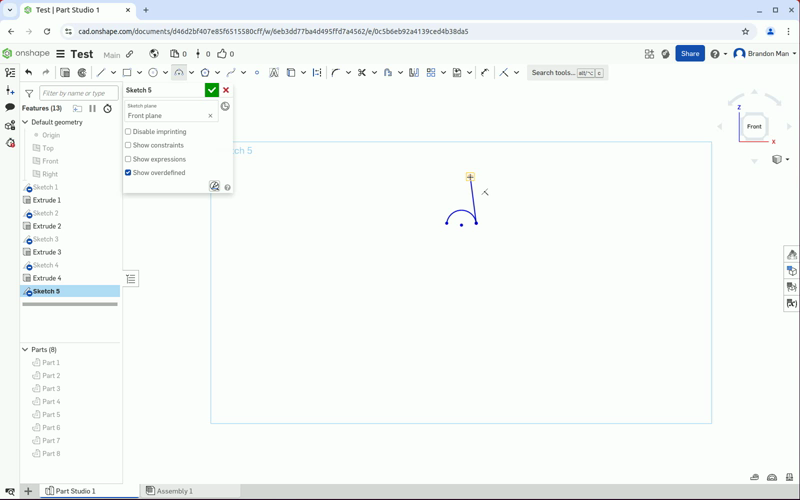
mouse_move(452, 176)
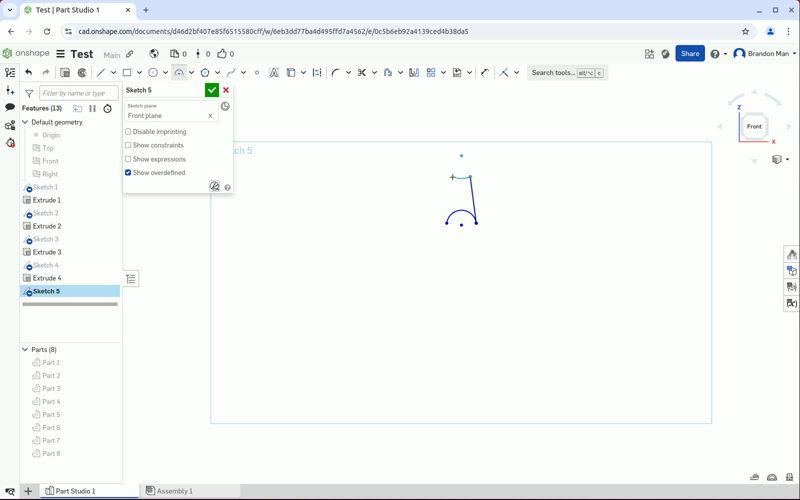
click(452, 176)
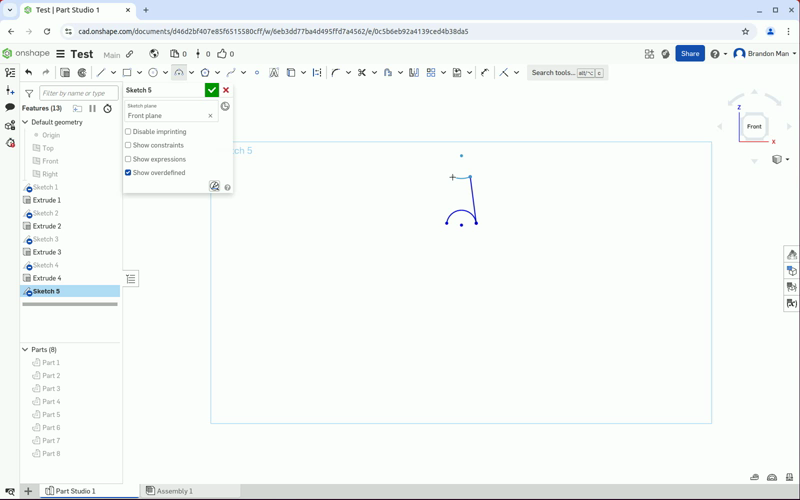
mouse_move(461, 186)
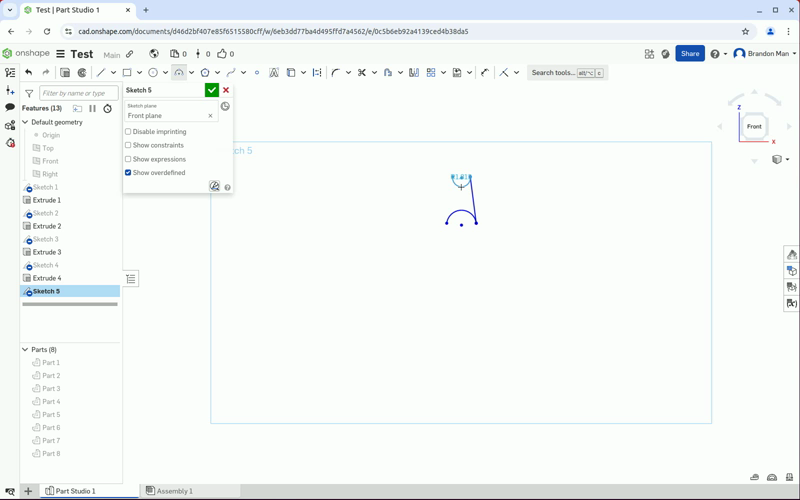
click(461, 186)
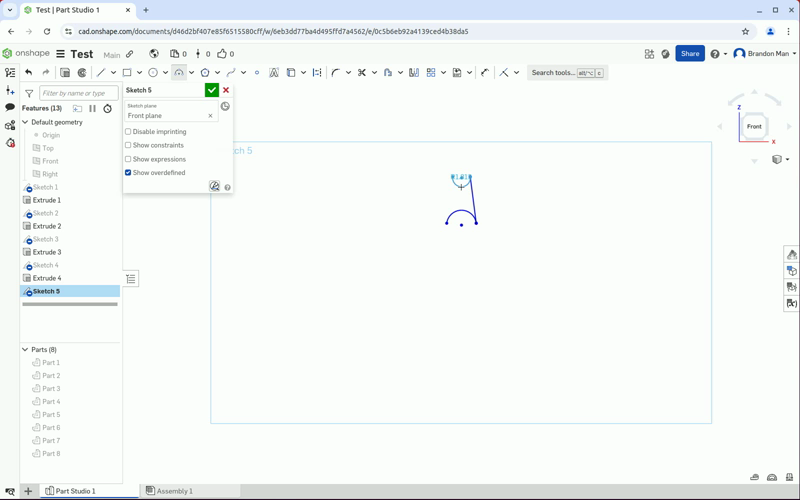
key_up(shift)
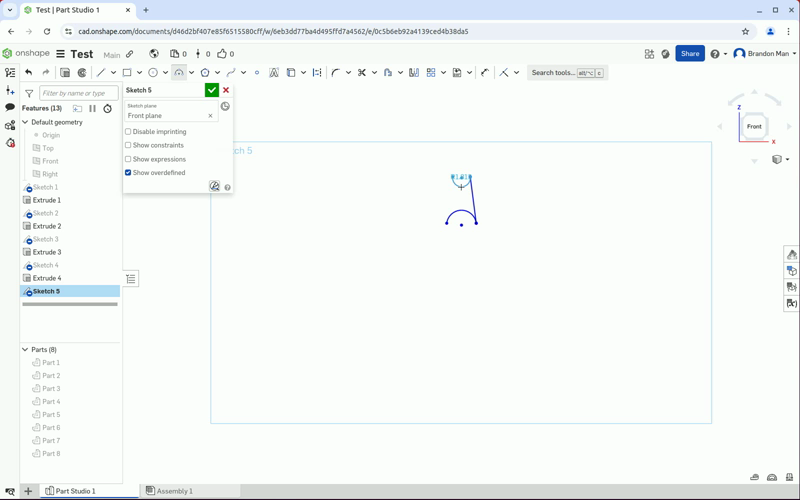
key(esc)
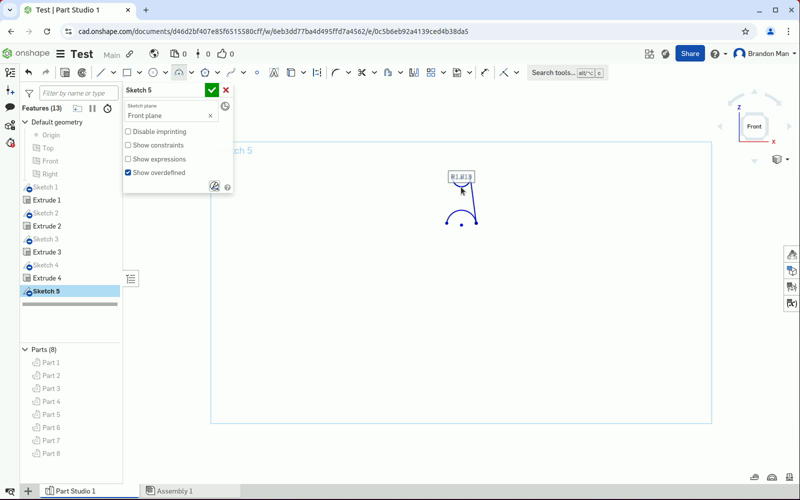
key(l)
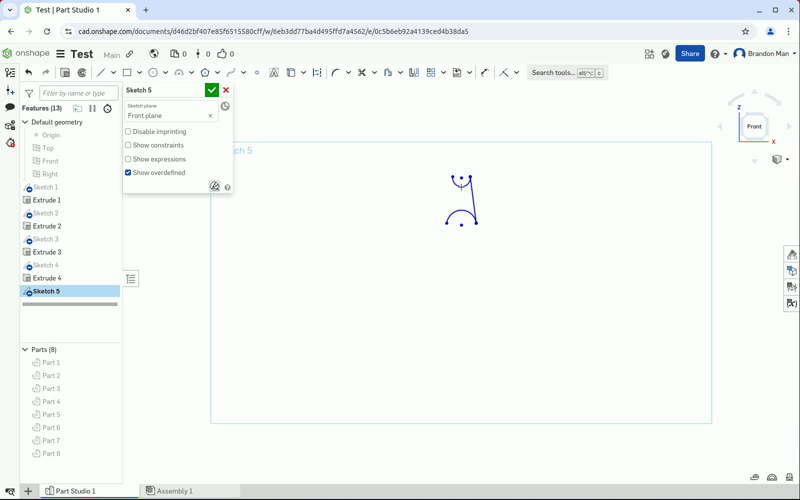
mouse_move(452, 176)
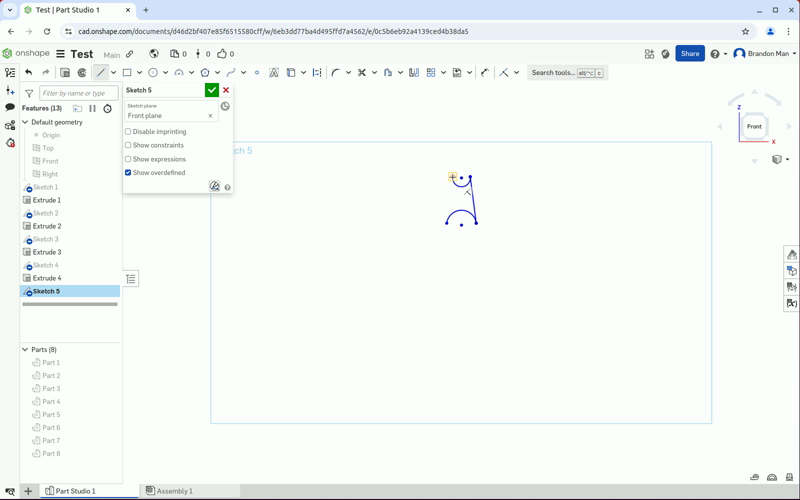
click(452, 176)
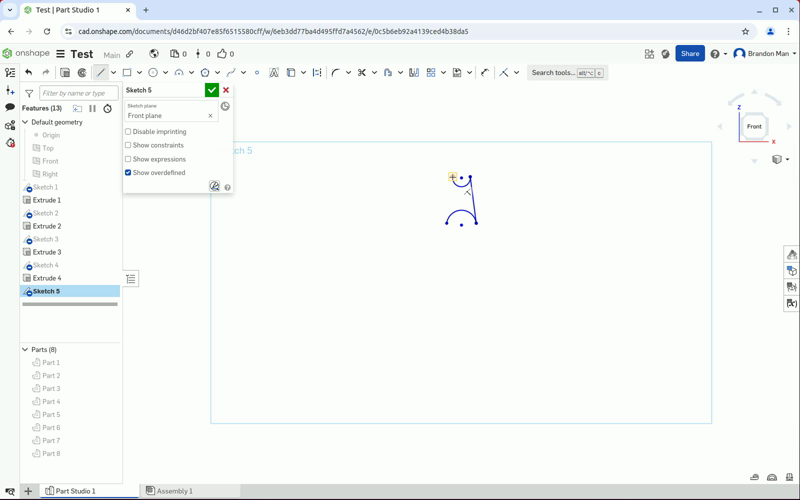
mouse_move(482, 176)
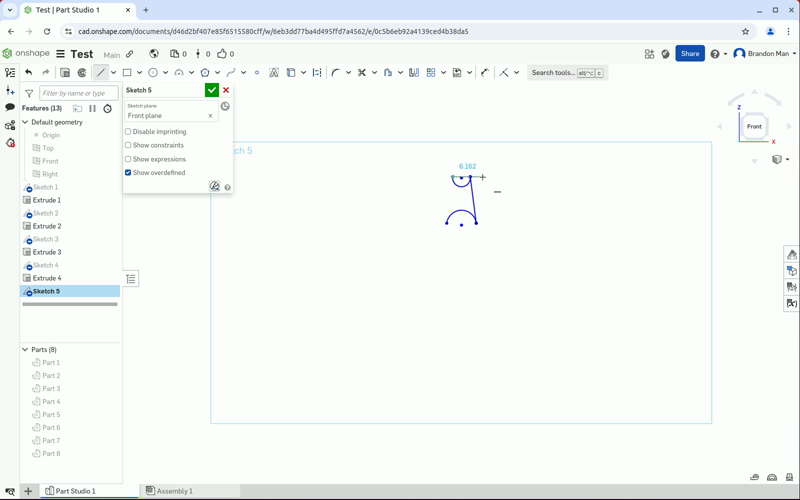
key_down(shift)
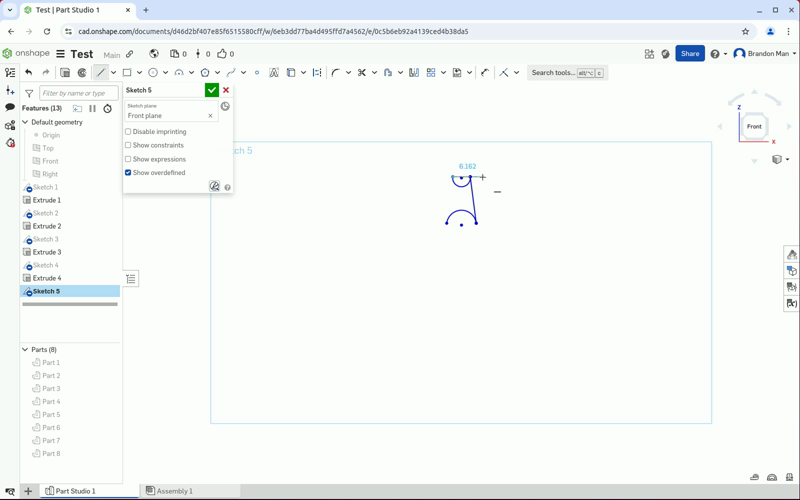
mouse_move(446, 223)
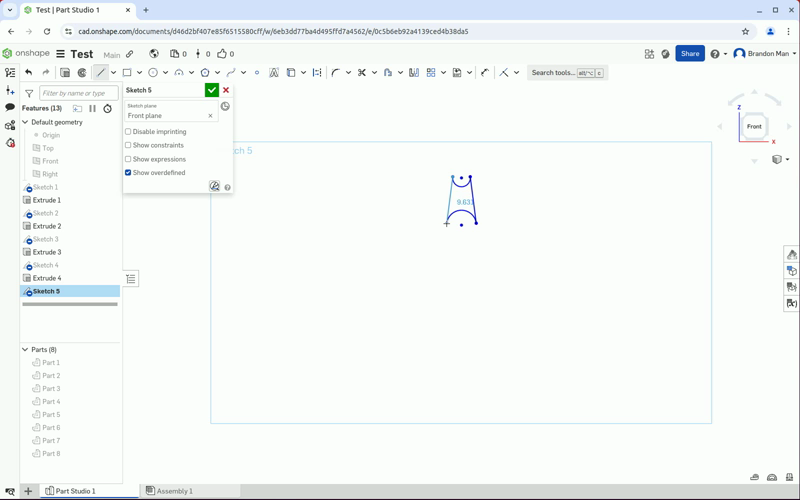
key_up(shift)
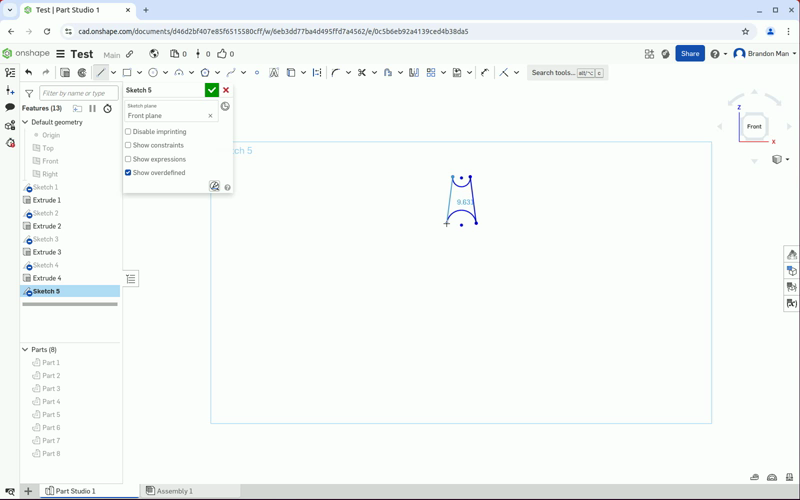
click(446, 223)
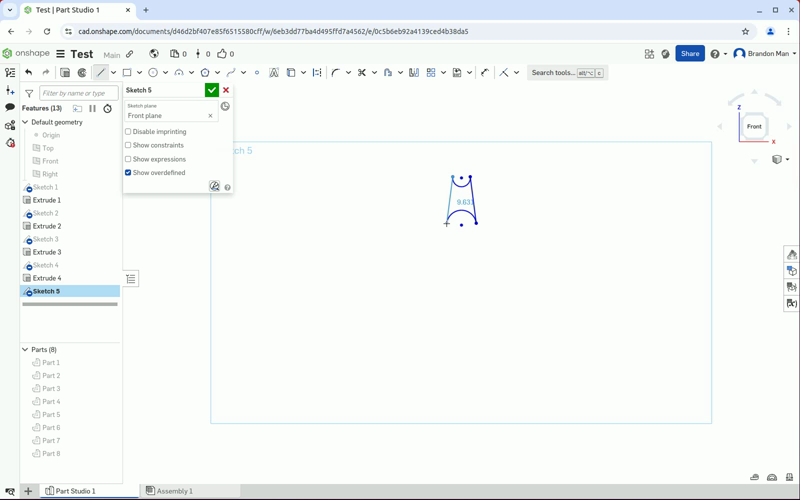
key(esc)
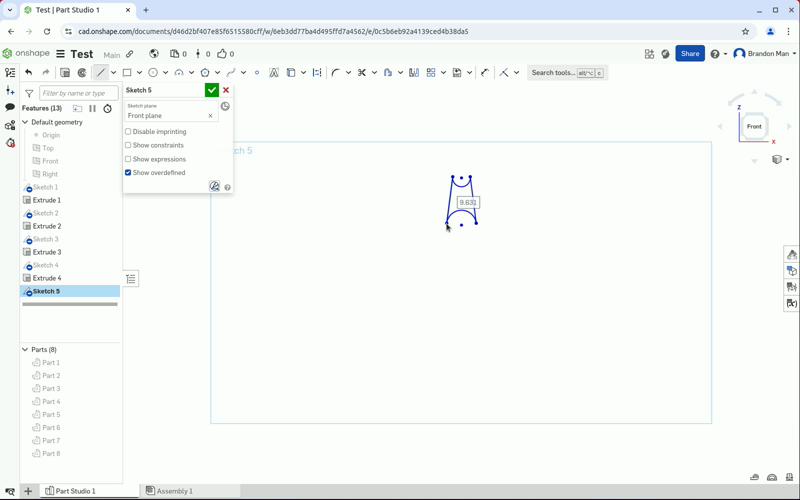
key(c)
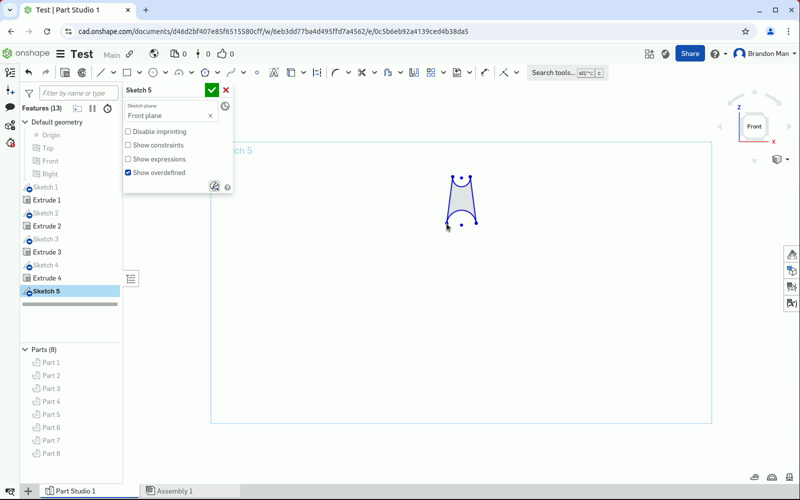
key_down(shift)
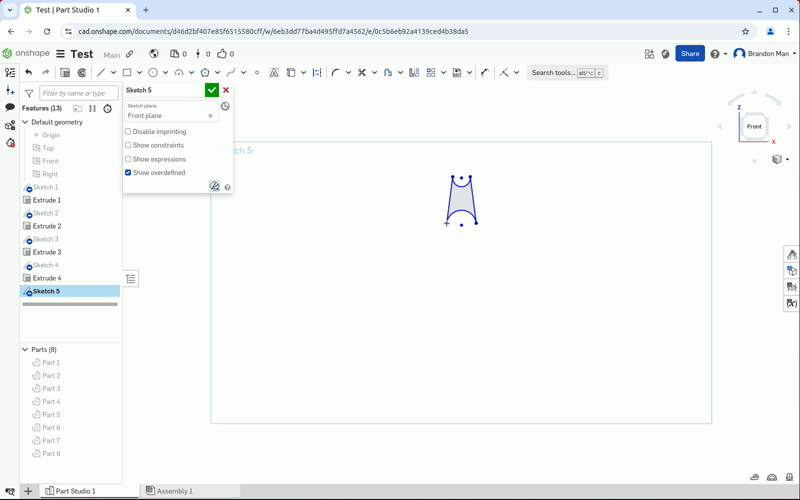
mouse_move(458, 191)
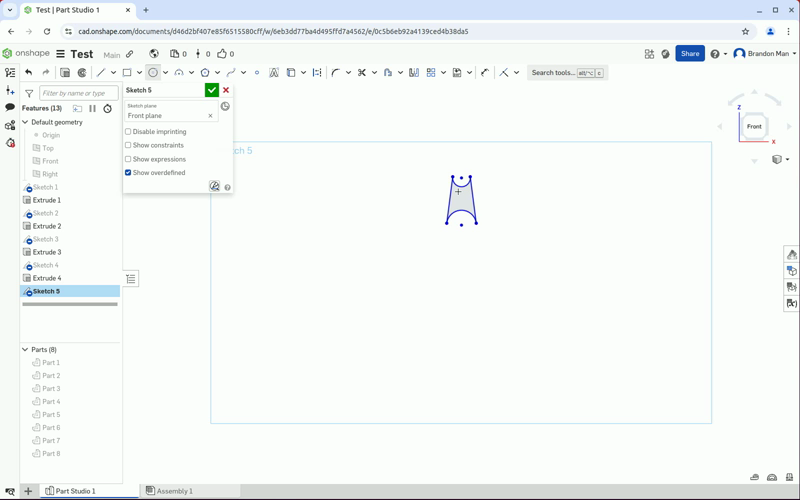
click(458, 191)
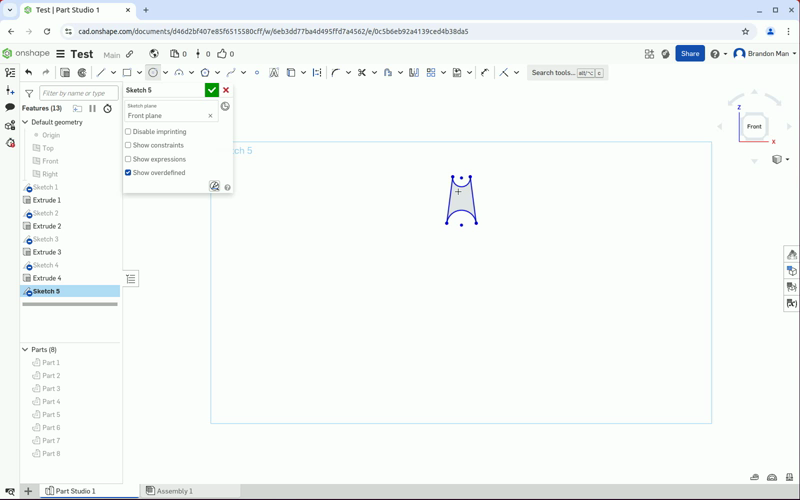
key_up(shift)
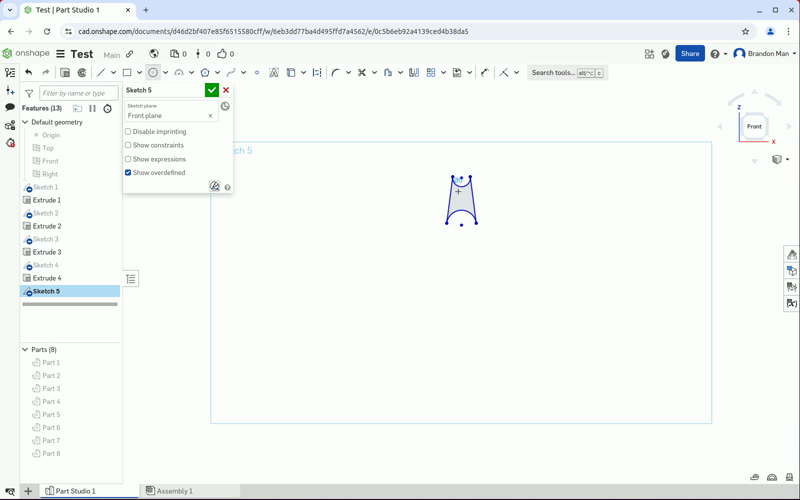
mouse_move(461, 191)
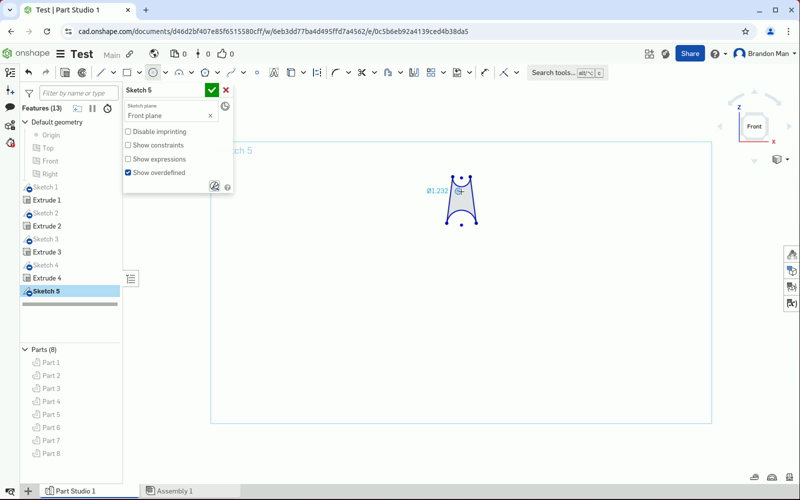
scroll(6)
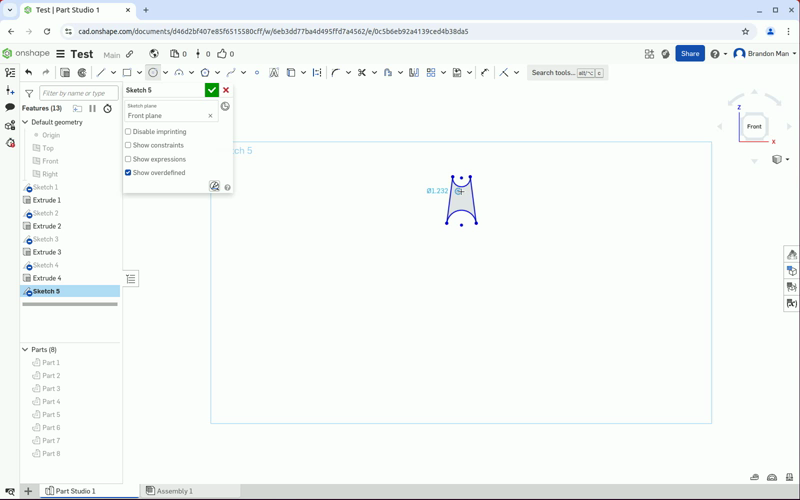
scroll(6)
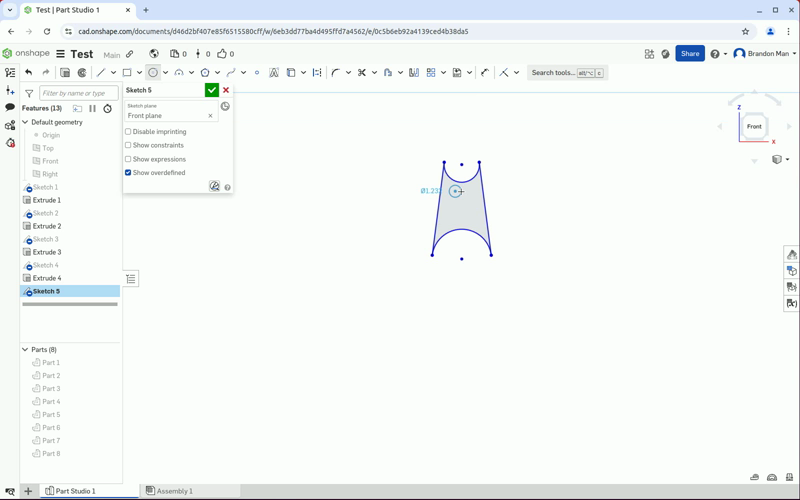
scroll(6)
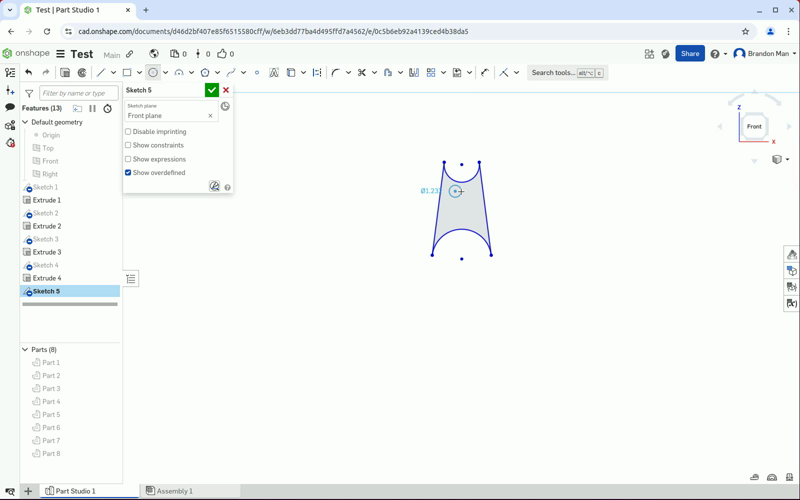
scroll(6)
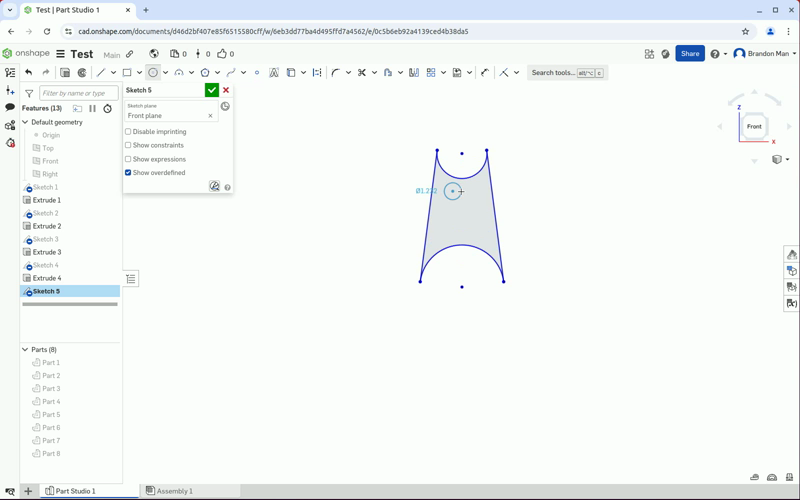
scroll(6)
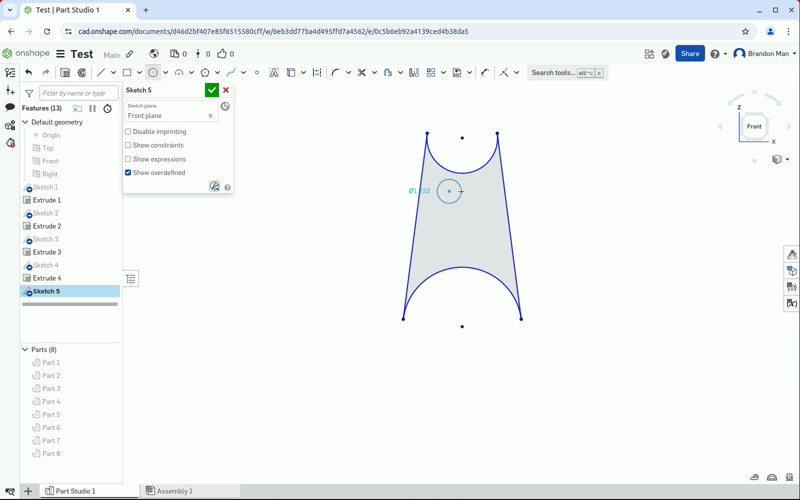
scroll(6)
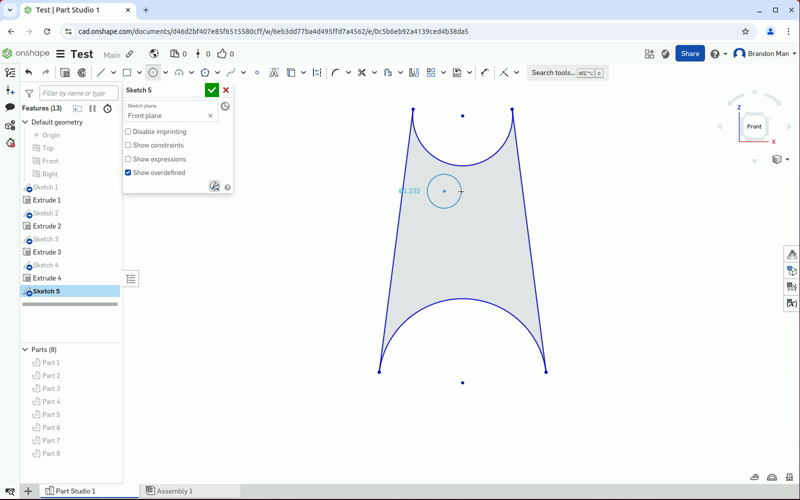
scroll(6)
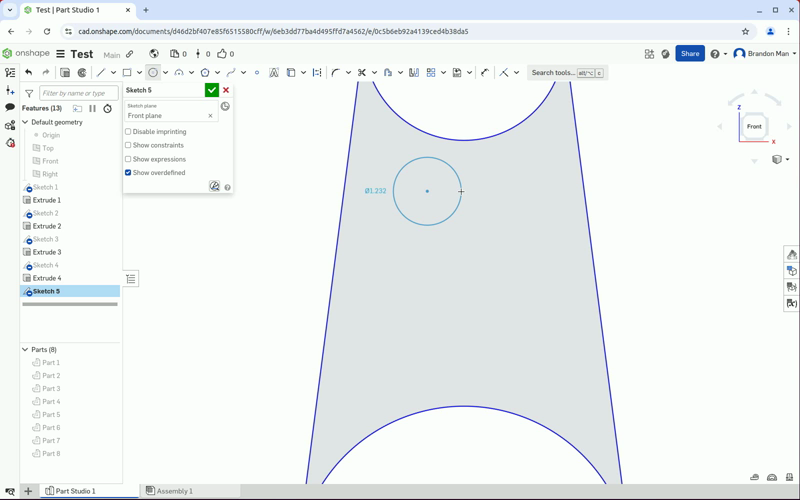
click(461, 191)
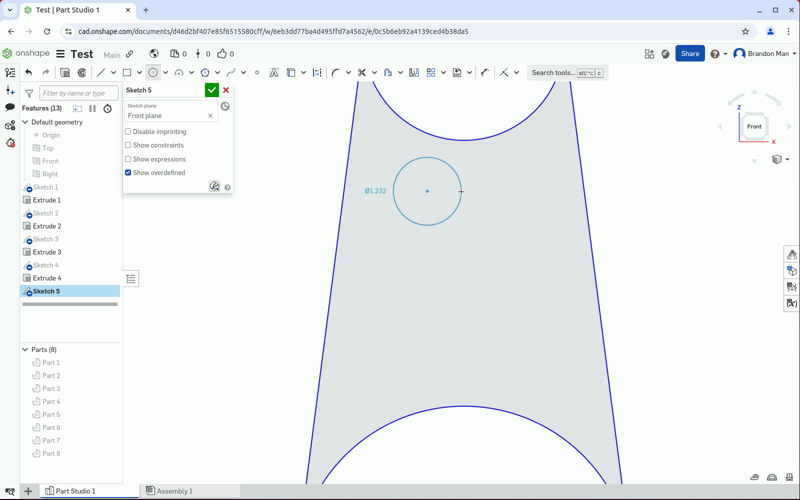
scroll(-6)
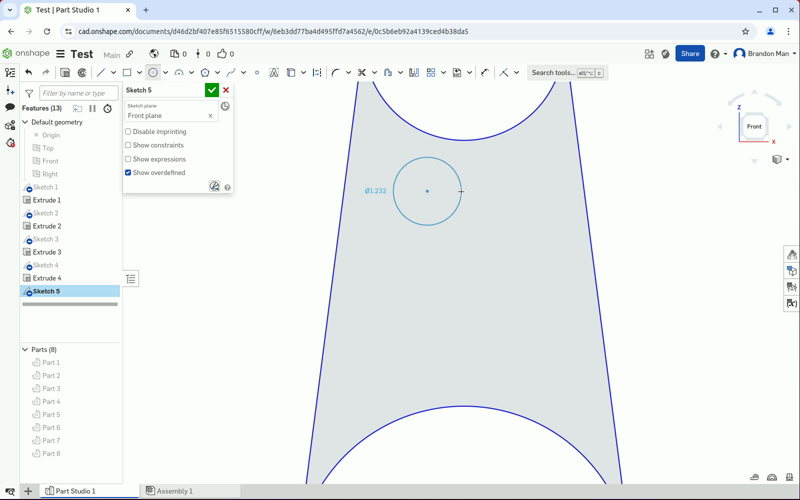
scroll(-6)
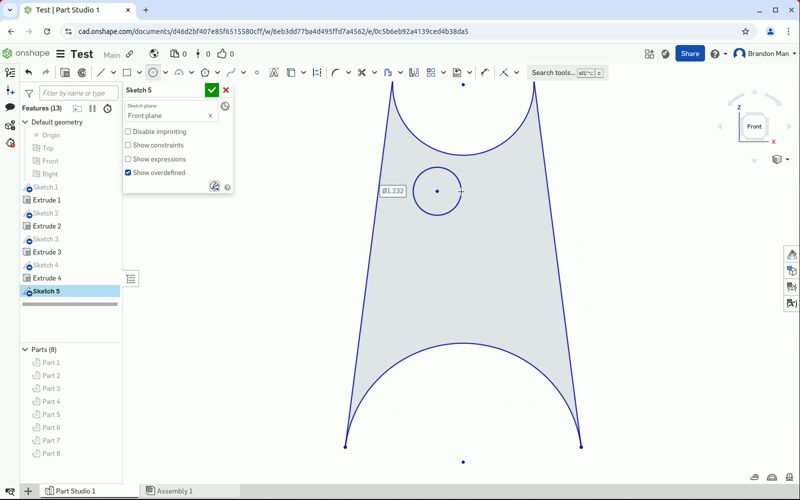
scroll(-6)
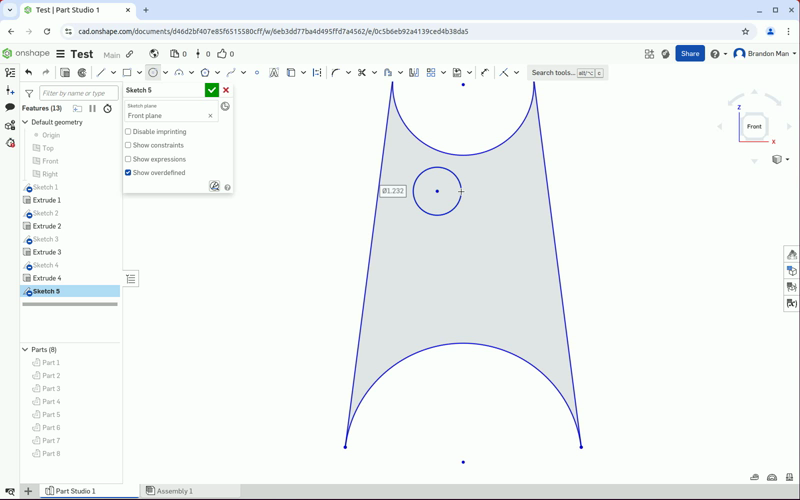
scroll(-6)
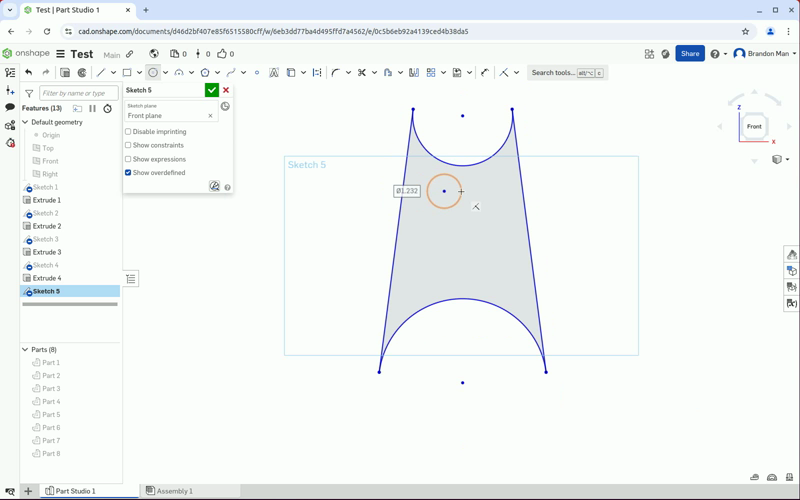
scroll(-6)
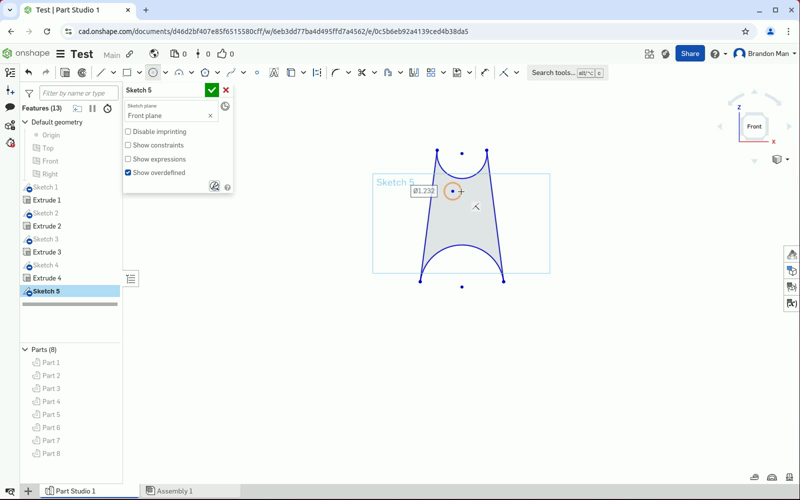
scroll(-6)
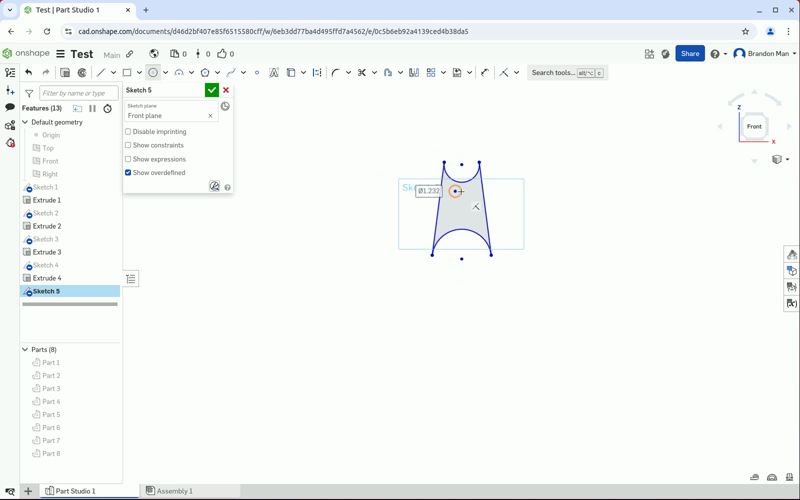
scroll(-6)
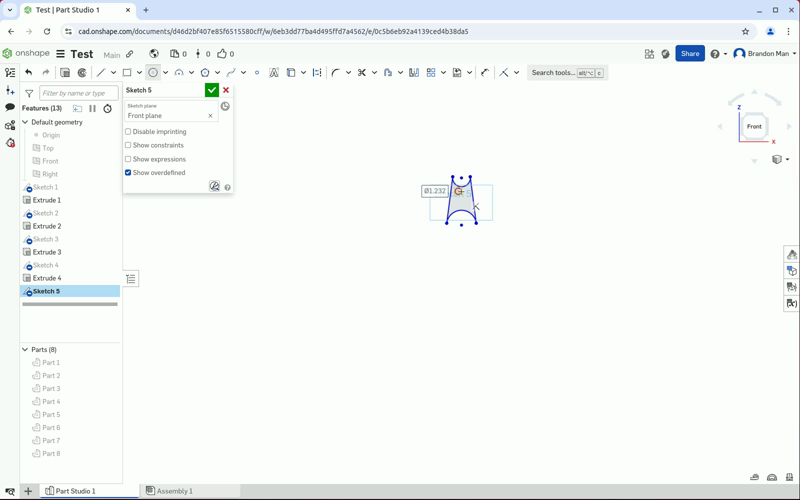
key(esc)
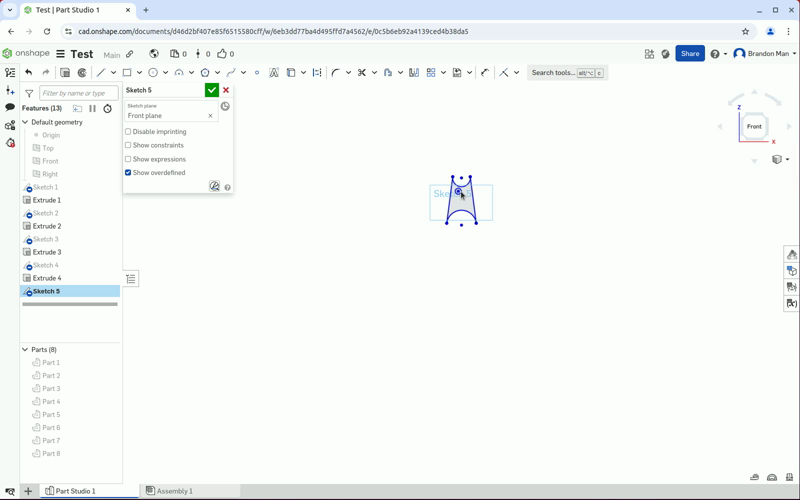
mouse_move(457, 197)
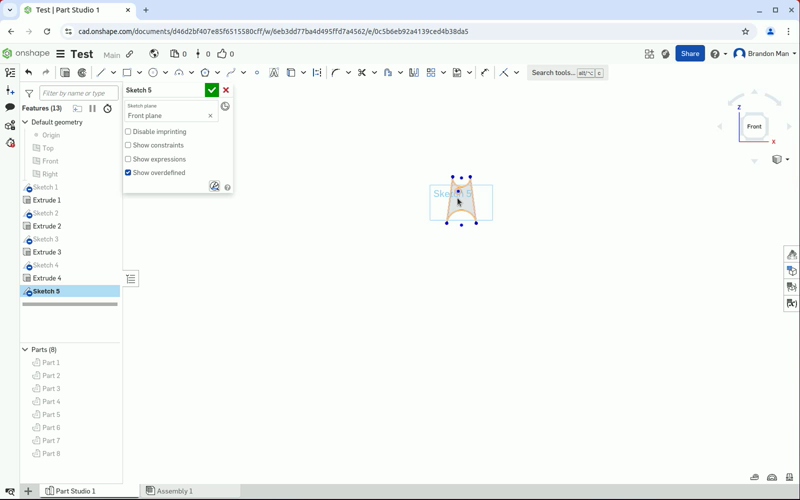
scroll(6)
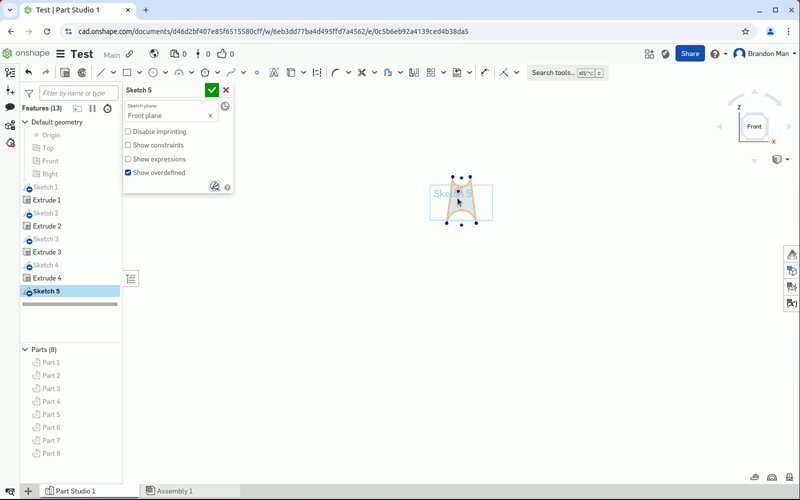
scroll(6)
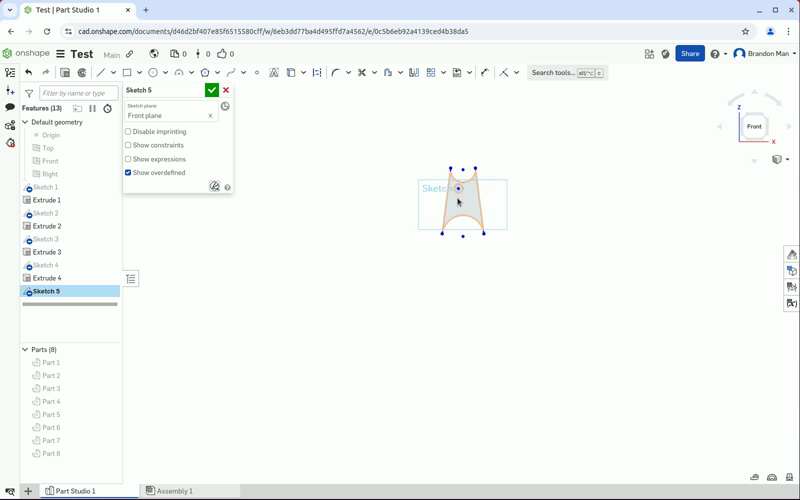
scroll(6)
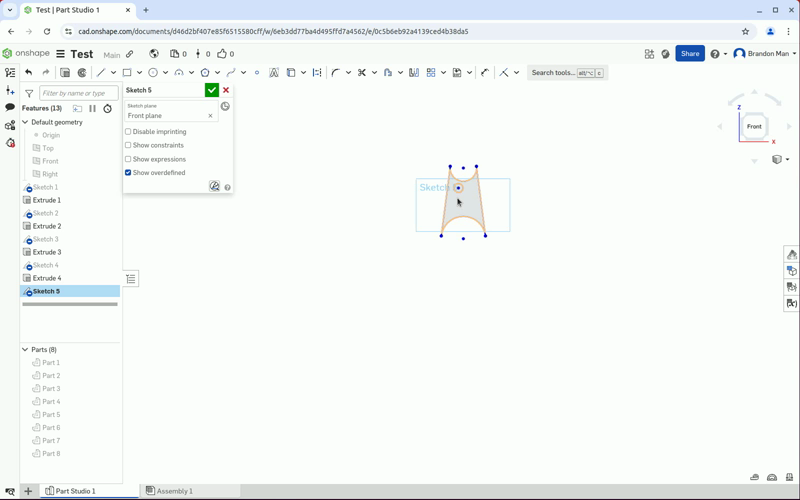
scroll(6)
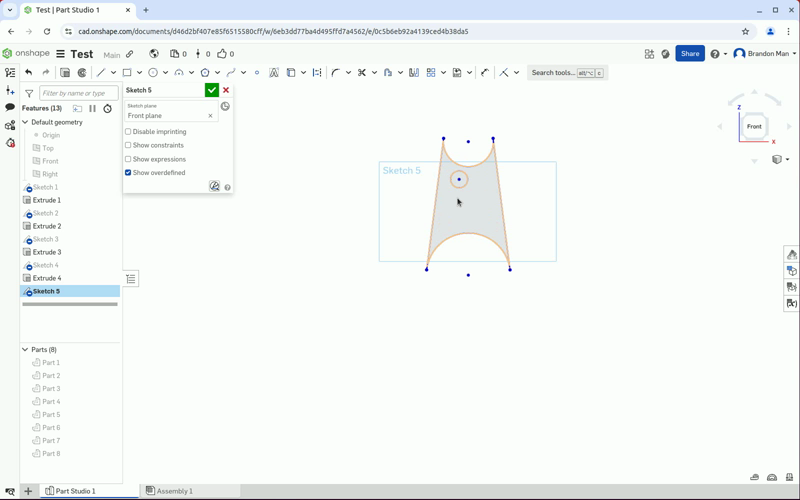
scroll(6)
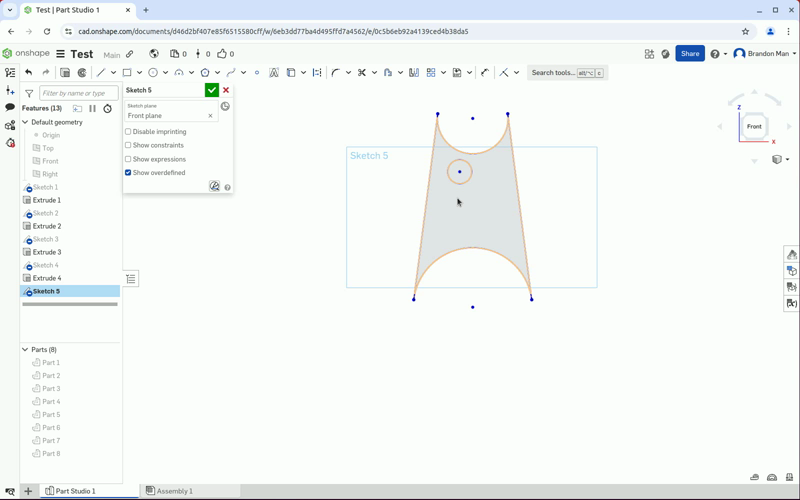
scroll(6)
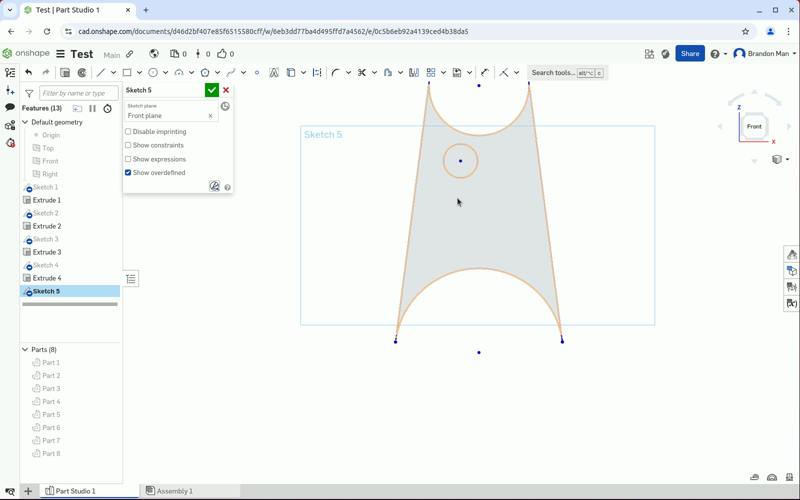
scroll(6)
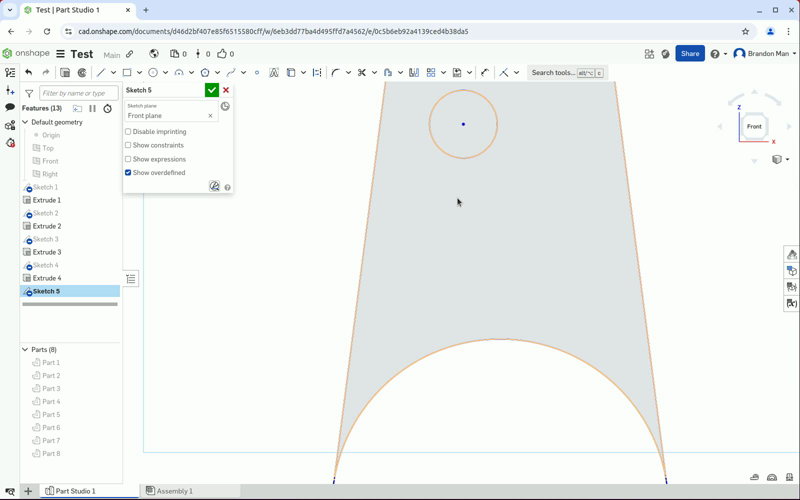
click(457, 197)
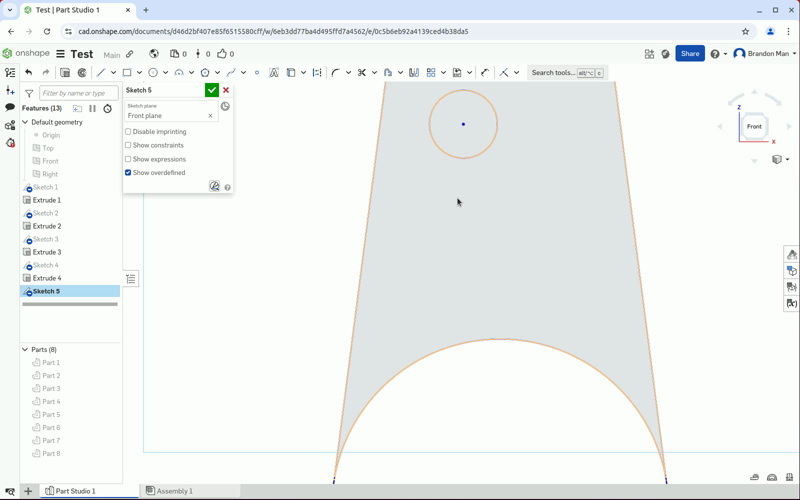
scroll(-6)
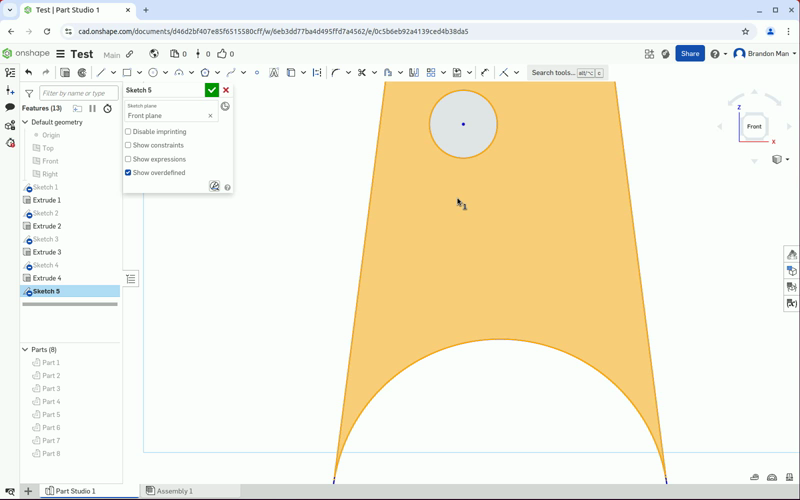
scroll(-6)
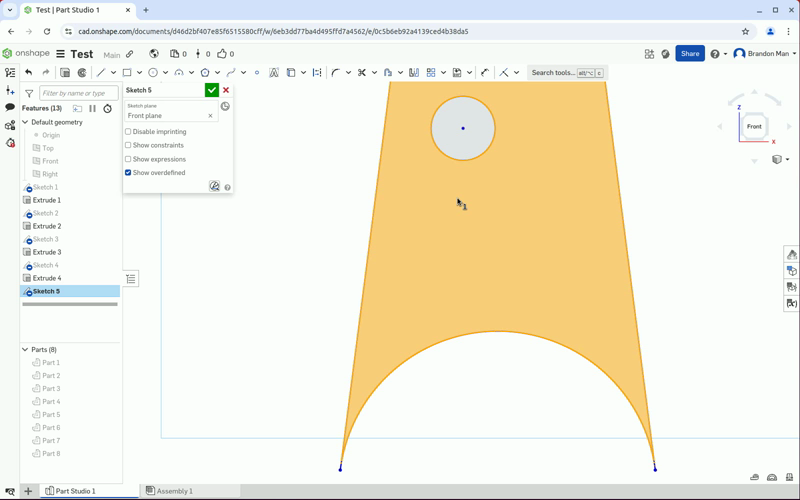
scroll(-6)
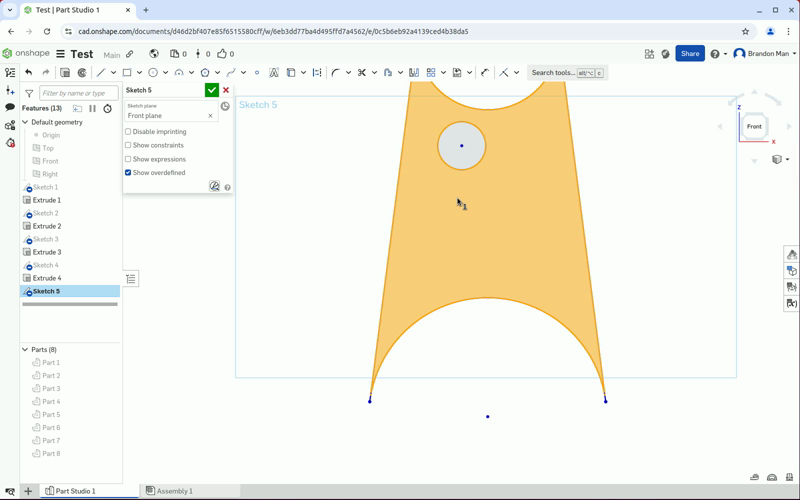
scroll(-6)
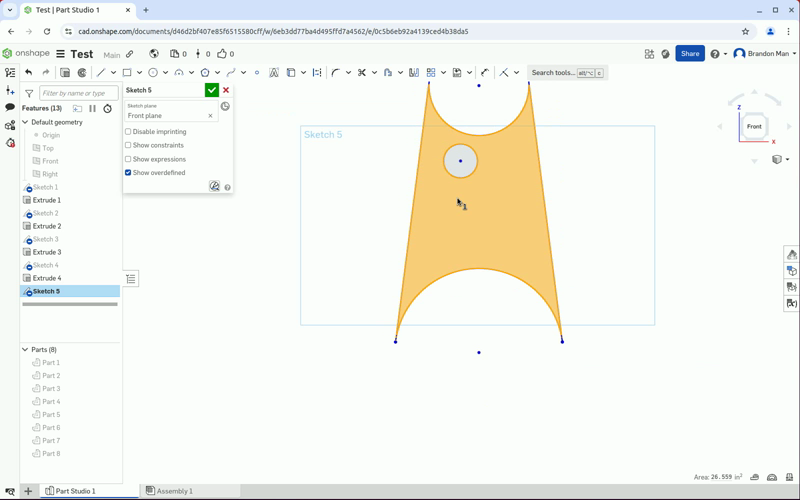
scroll(-6)
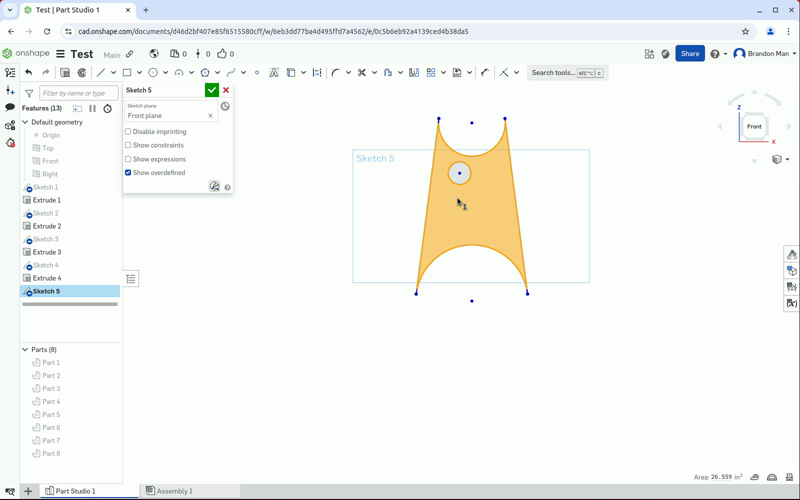
scroll(-6)
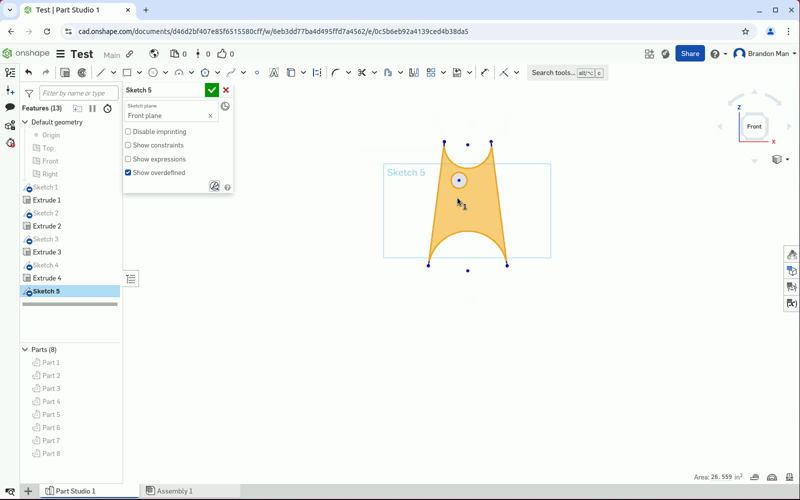
scroll(-6)
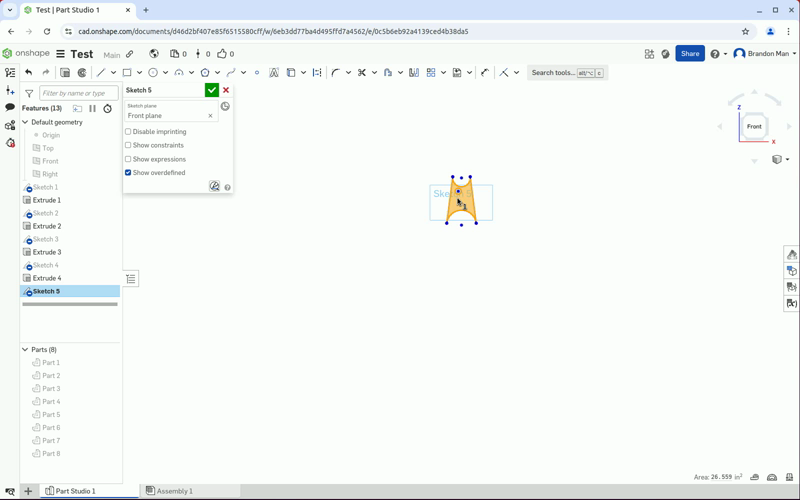
mouse_move(73, 352)
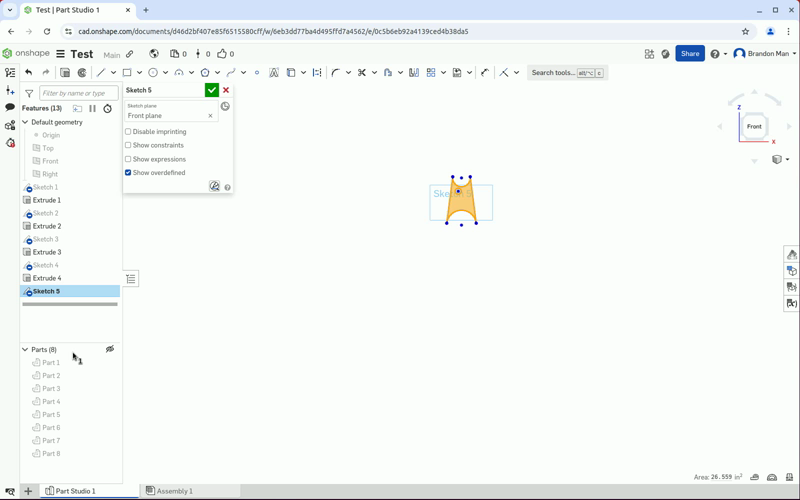
key(shift+y)
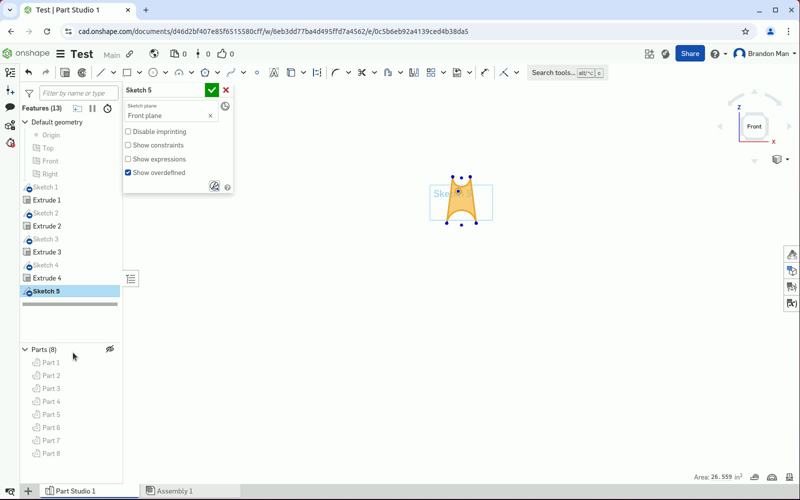
key(shift+e)
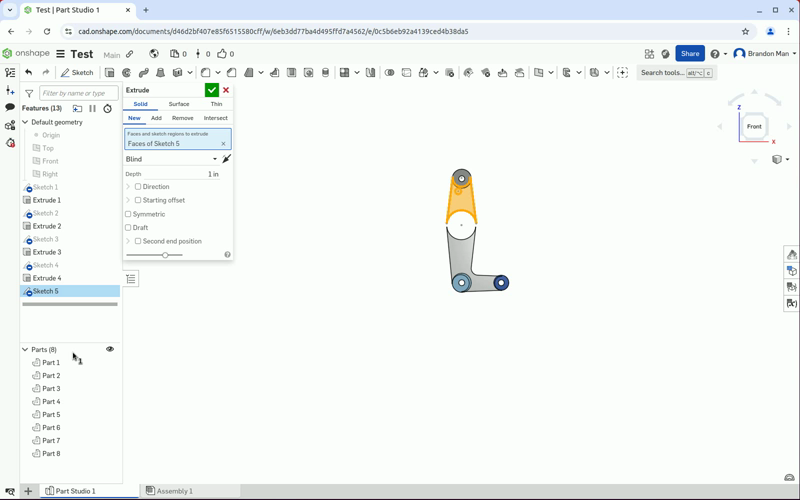
mouse_move(143, 106)
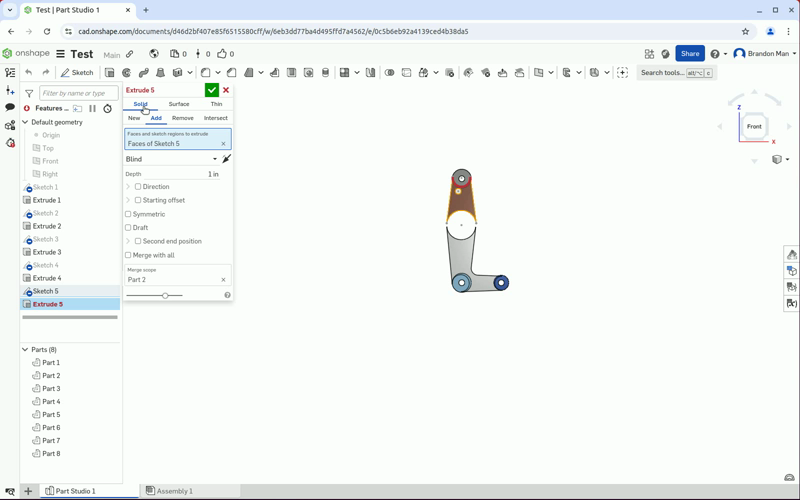
click(143, 106)
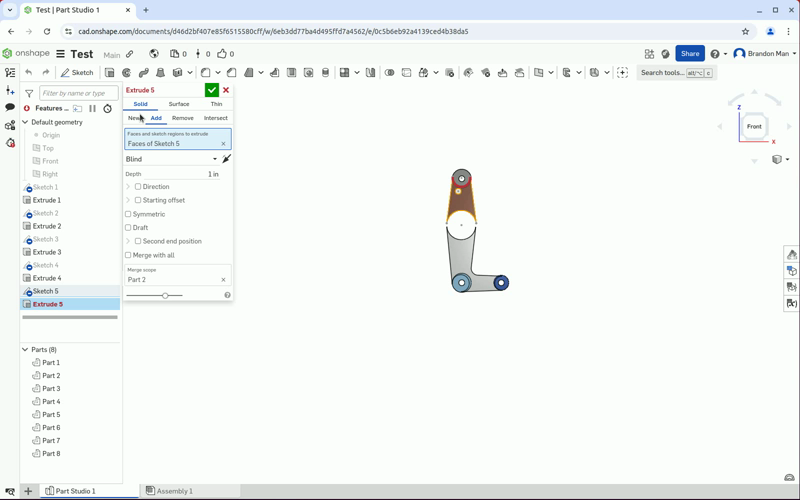
mouse_move(137, 120)
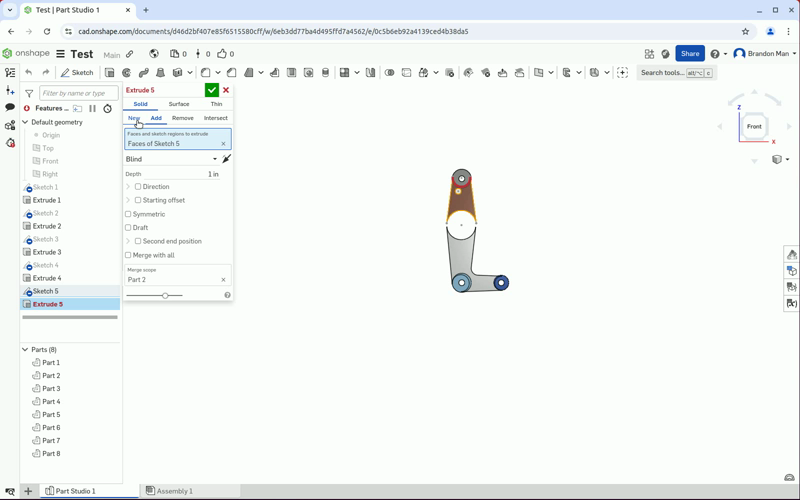
click(137, 120)
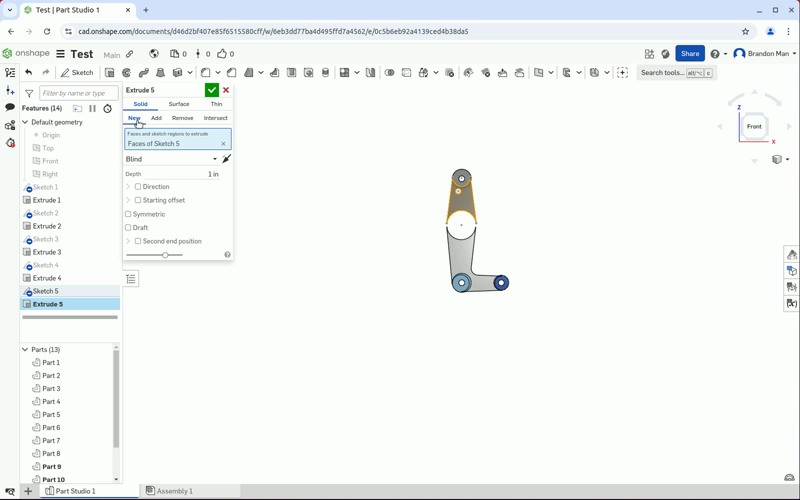
key(tab, 4)
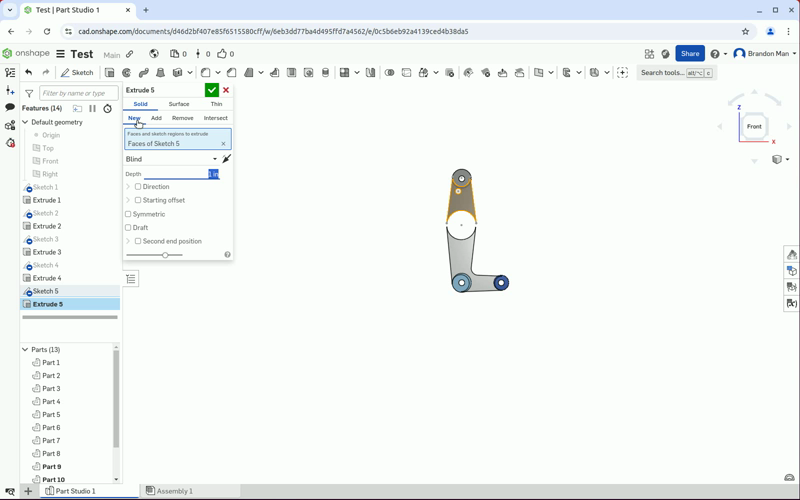
text(0.481)
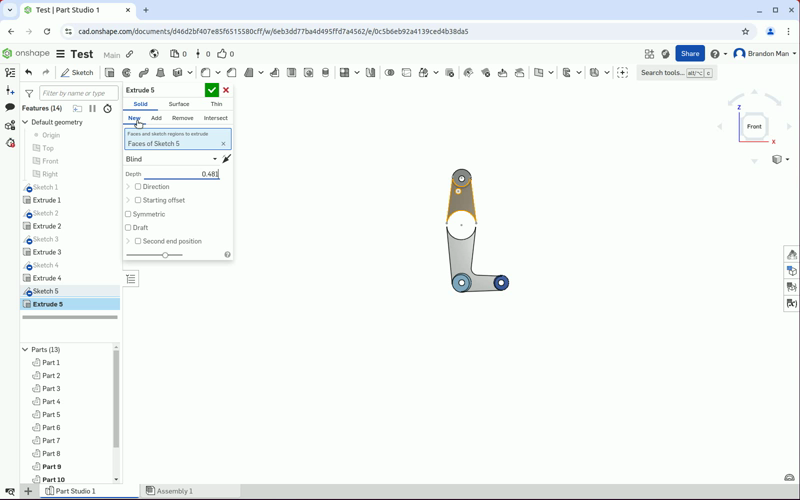
key(enter)
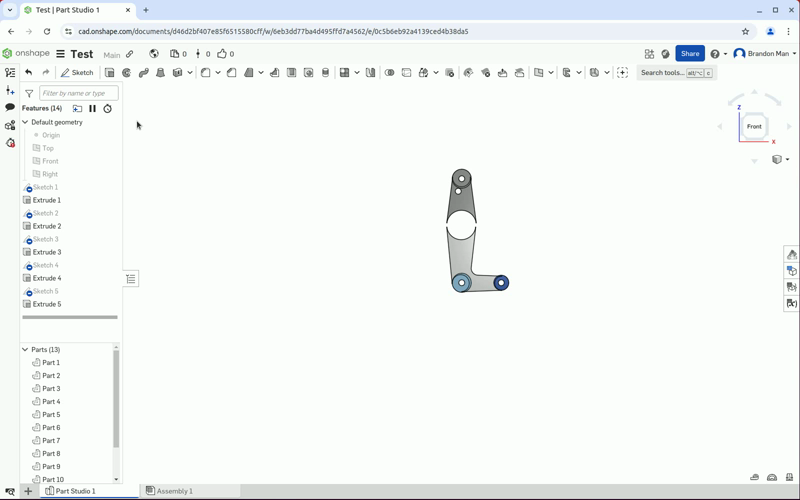
key(shift+h)
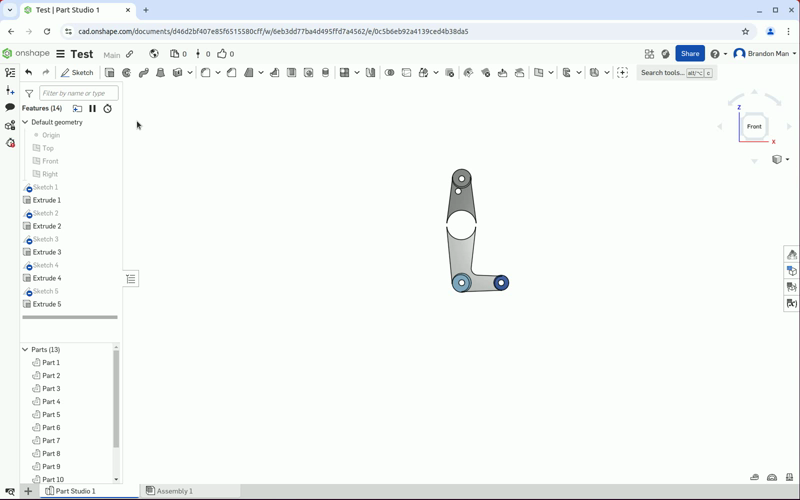
key(shift+h)
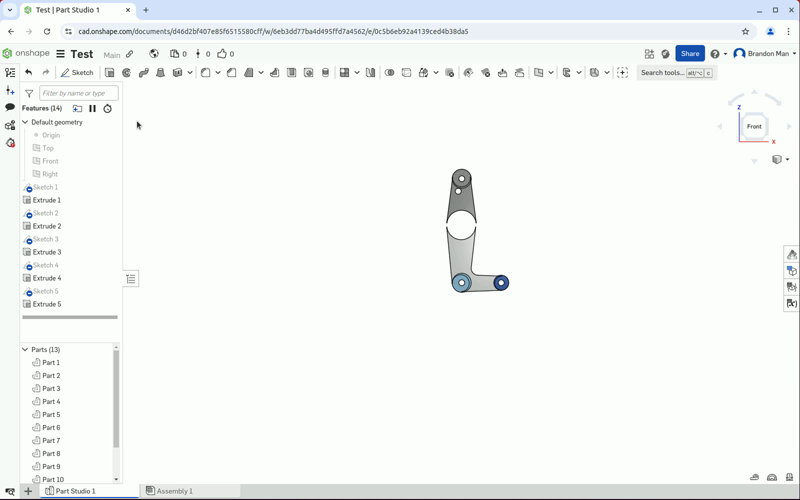
mouse_move(73, 189)
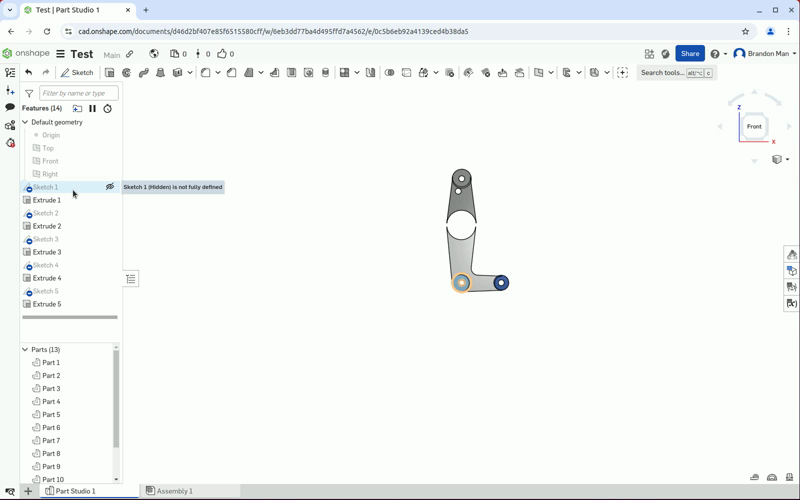
click(73, 189)
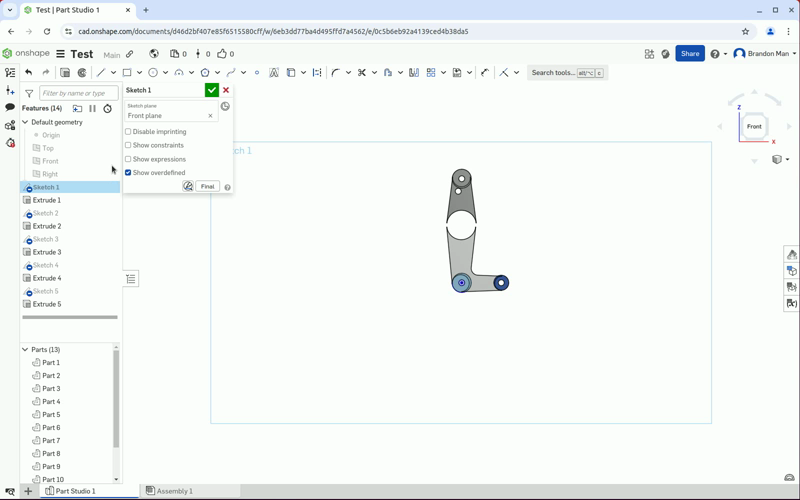
mouse_move(229, 92)
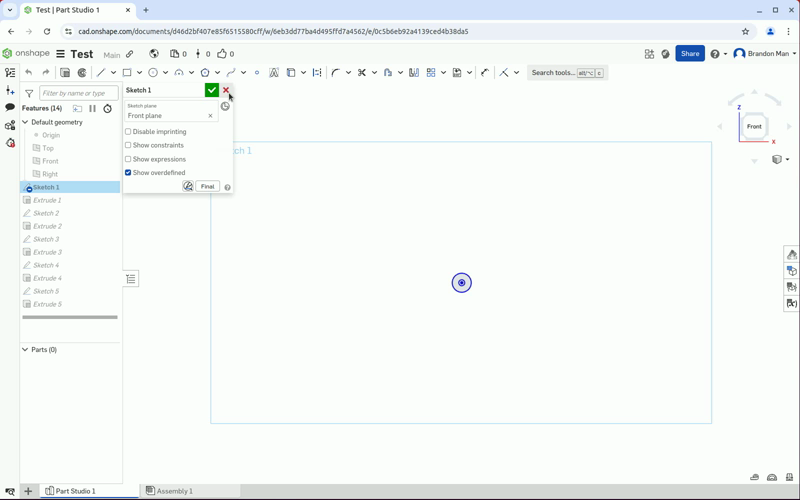
click(229, 92)
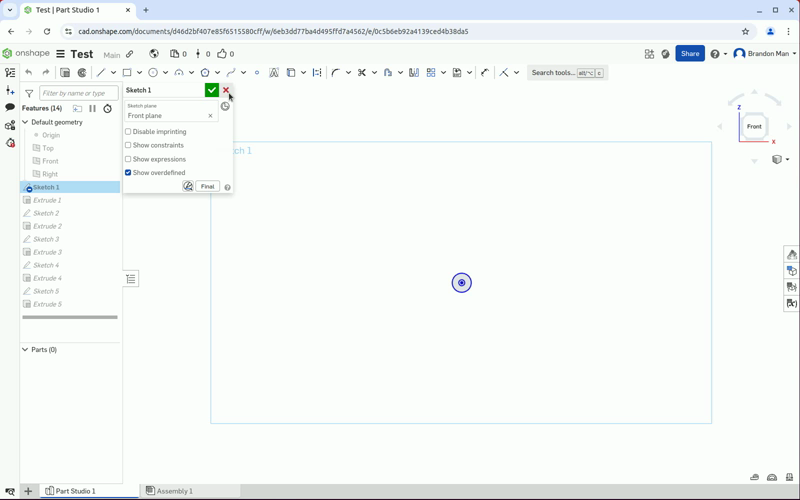
key(shift+s)
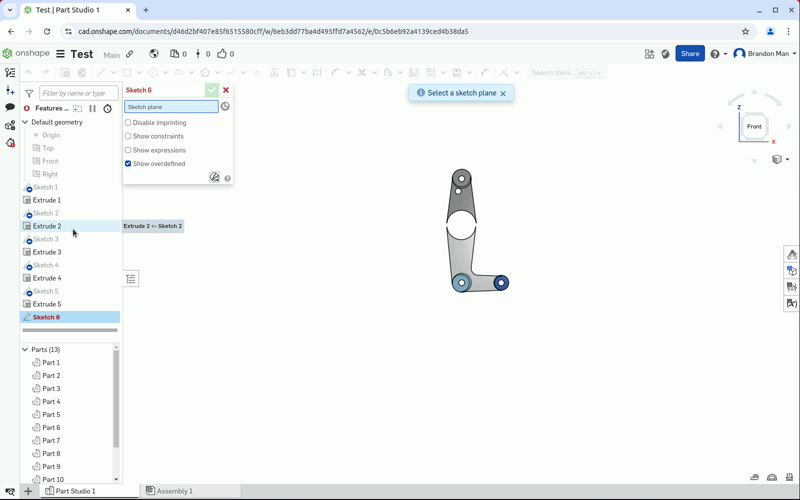
scroll(3)
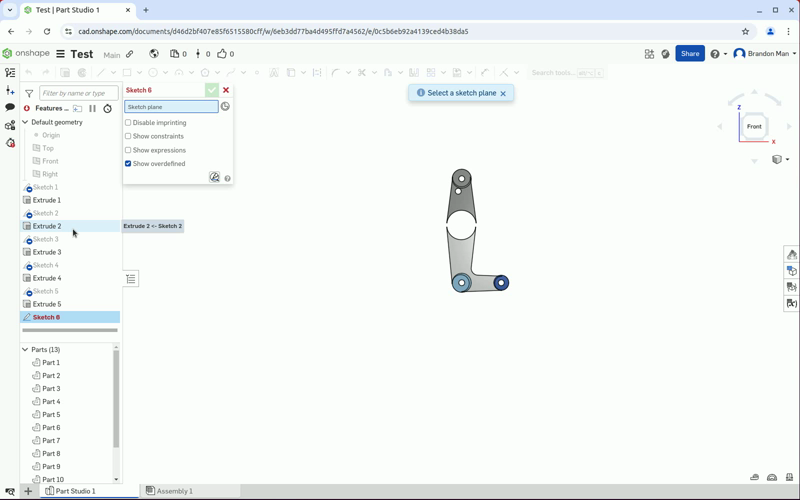
mouse_move(73, 163)
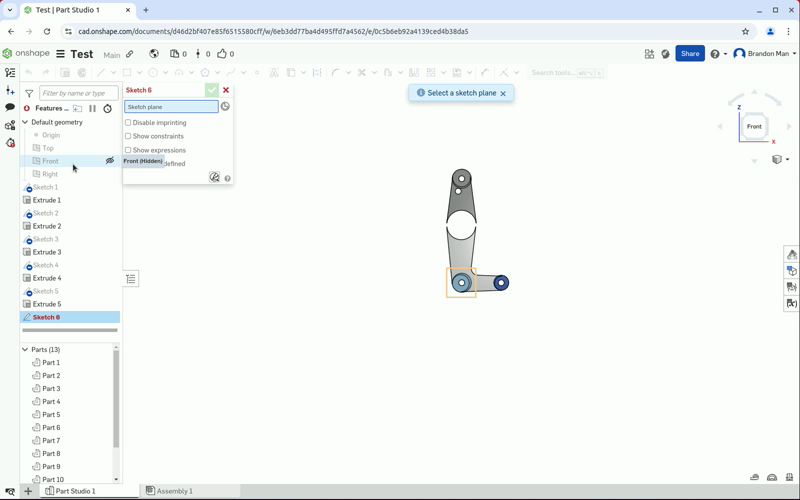
click(73, 163)
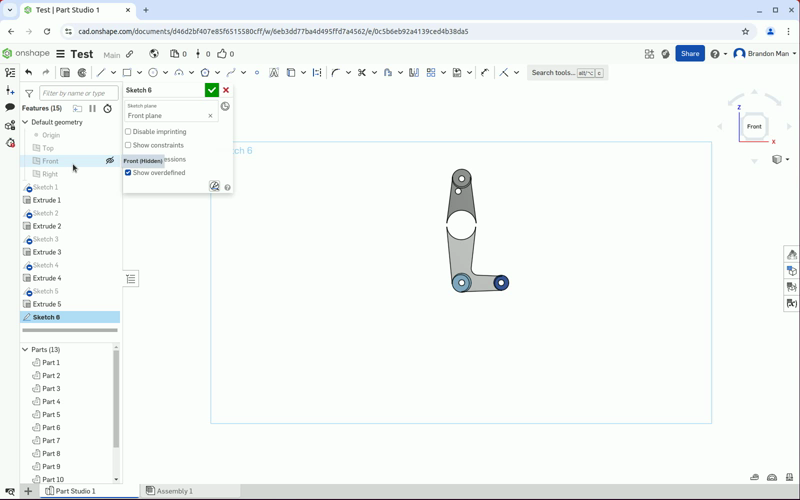
mouse_move(69, 352)
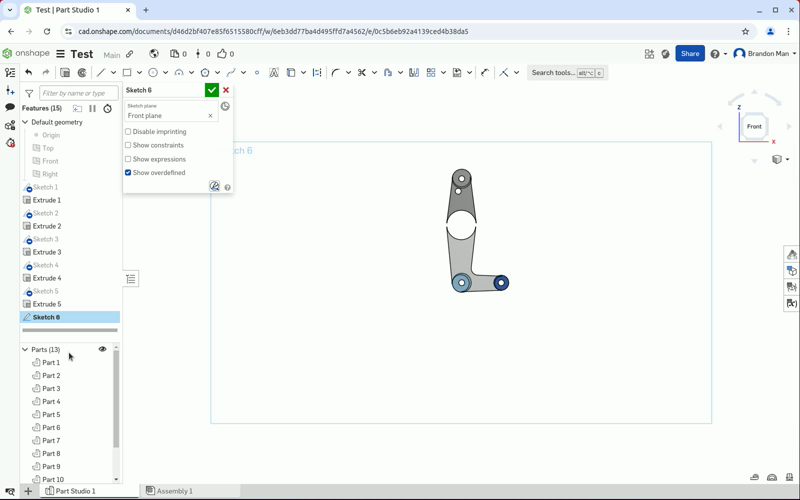
key(y)
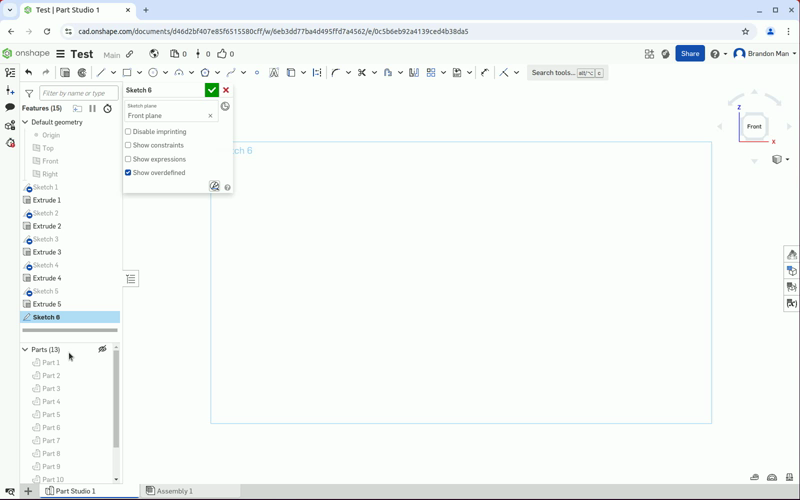
key(c)
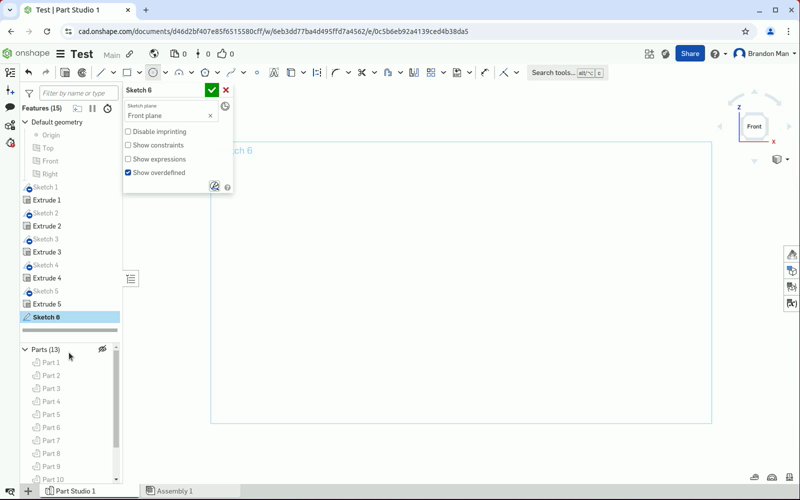
key_down(shift)
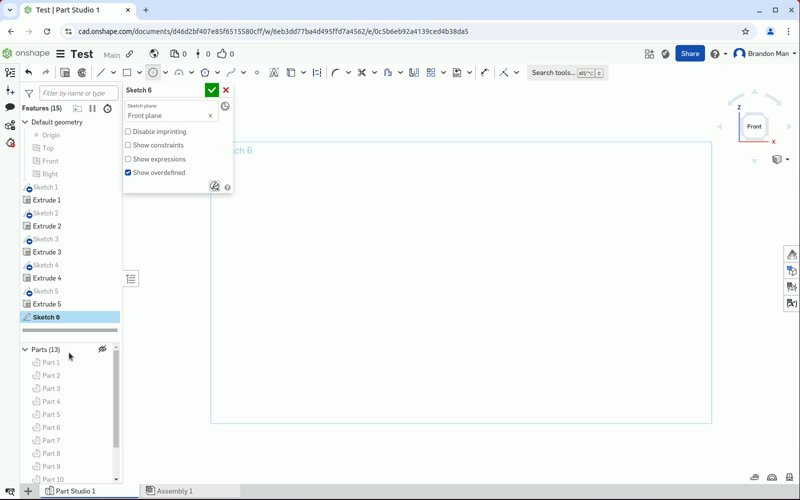
mouse_move(461, 225)
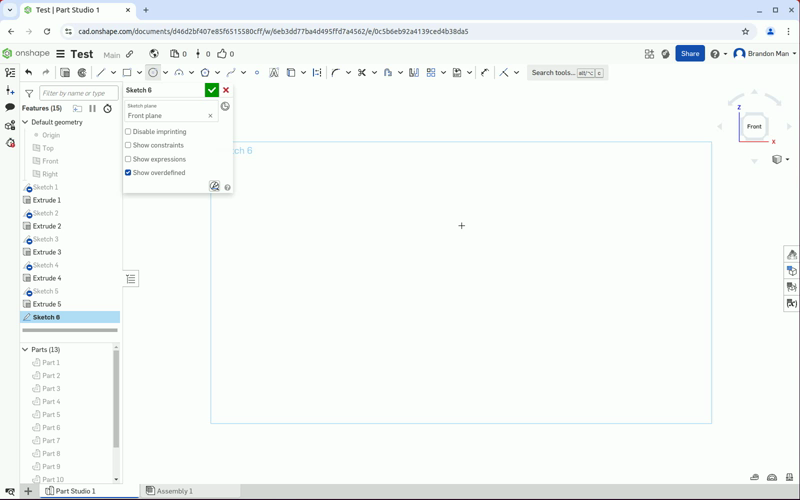
click(461, 225)
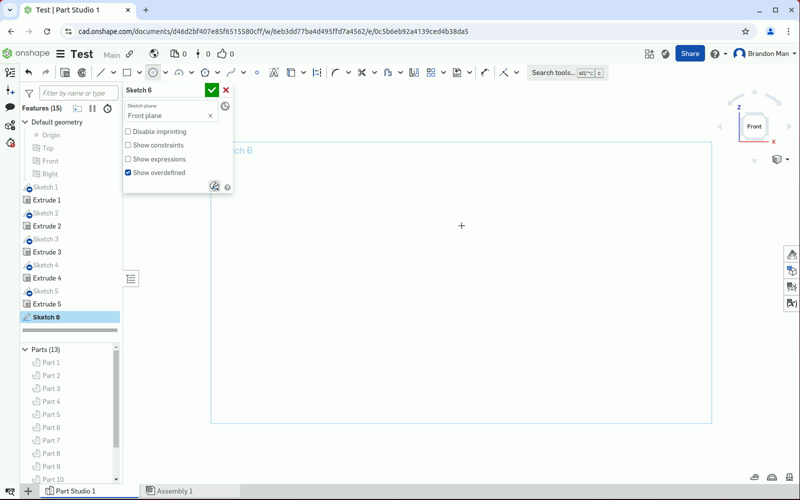
key_up(shift)
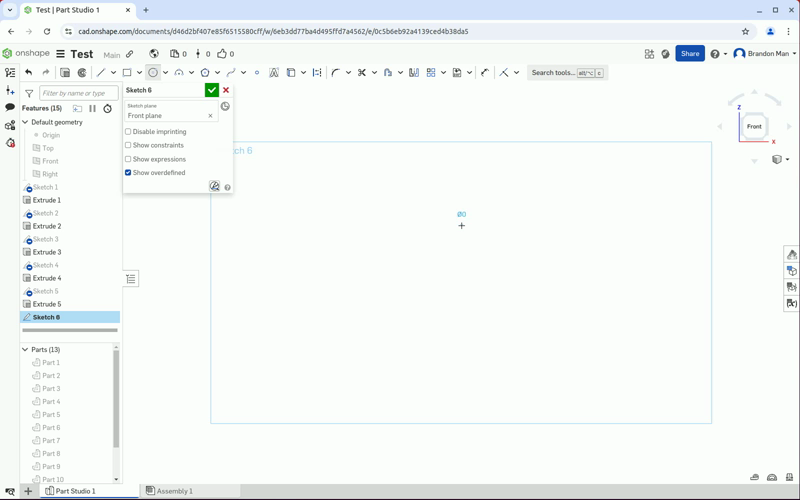
mouse_move(477, 225)
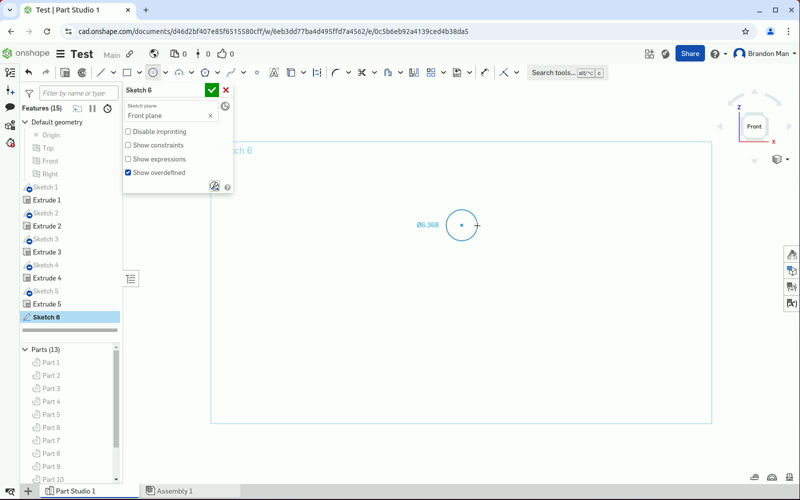
click(477, 225)
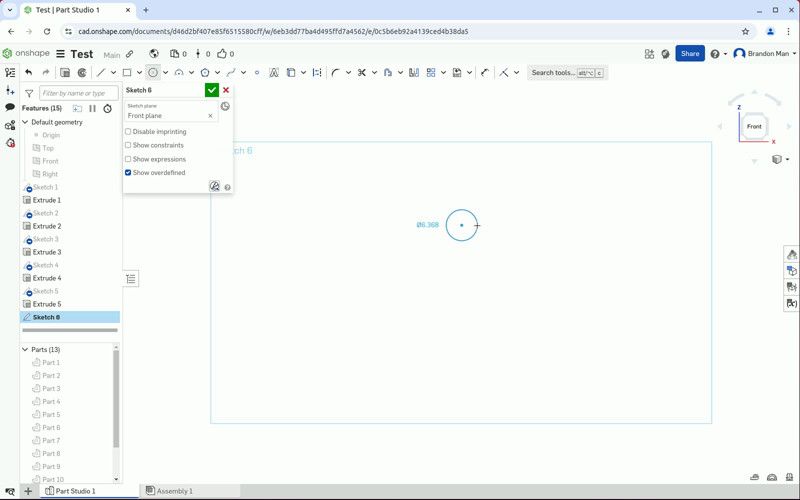
key(esc)
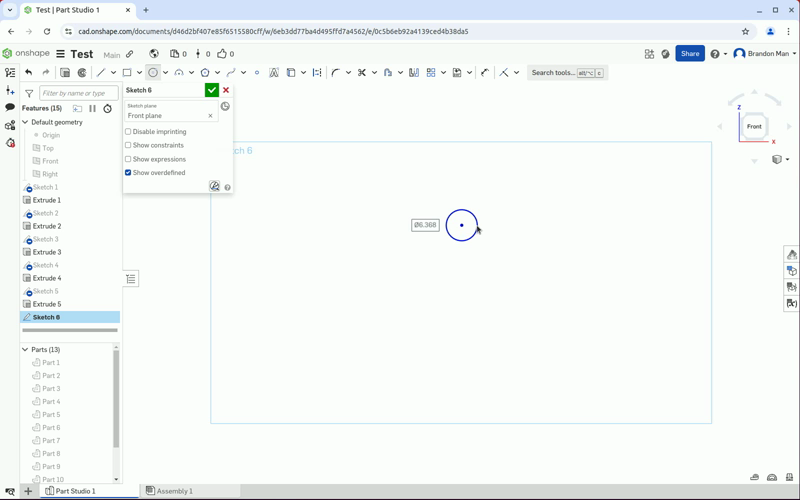
key(c)
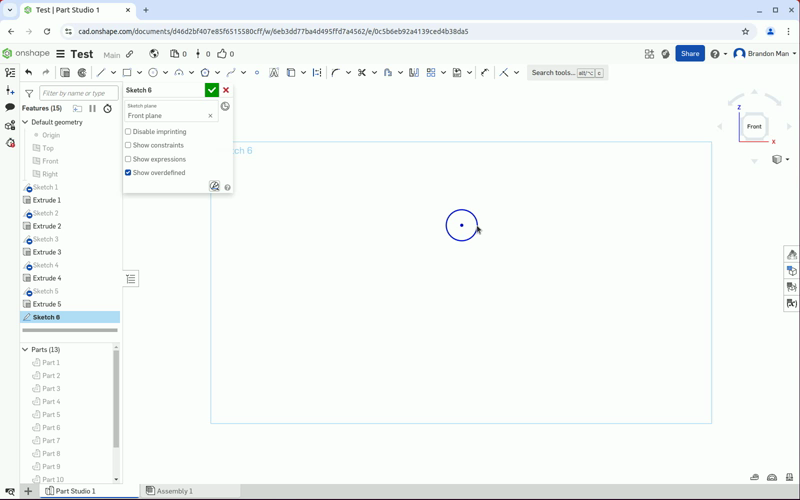
key_down(shift)
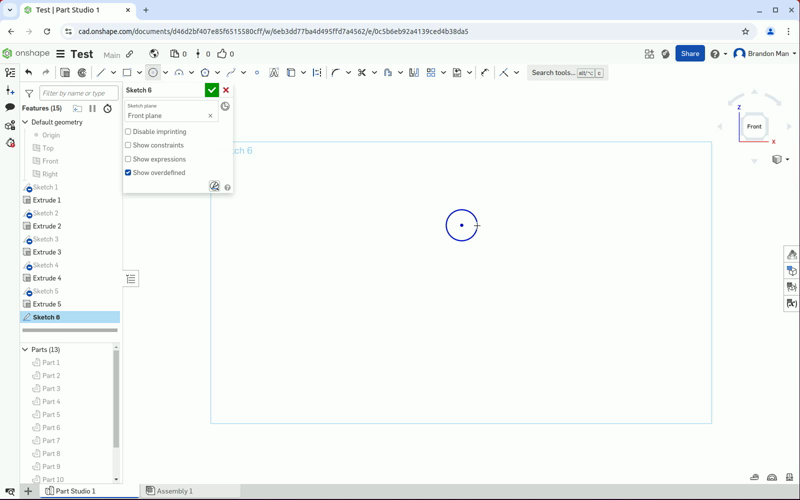
mouse_move(461, 225)
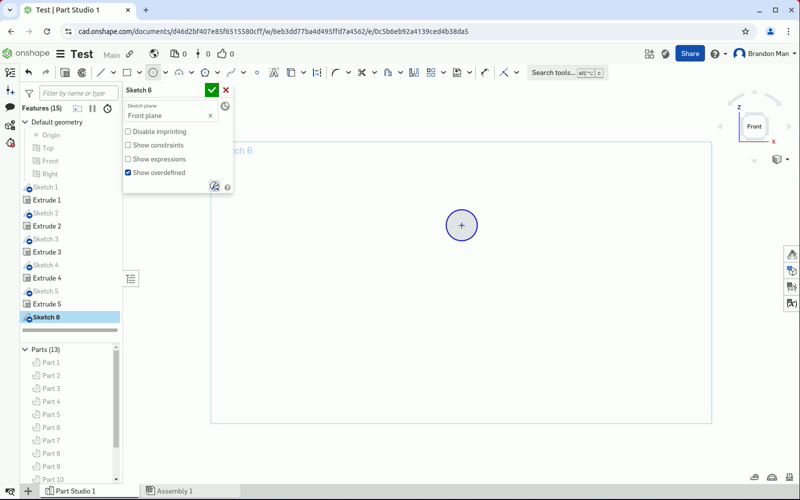
click(461, 225)
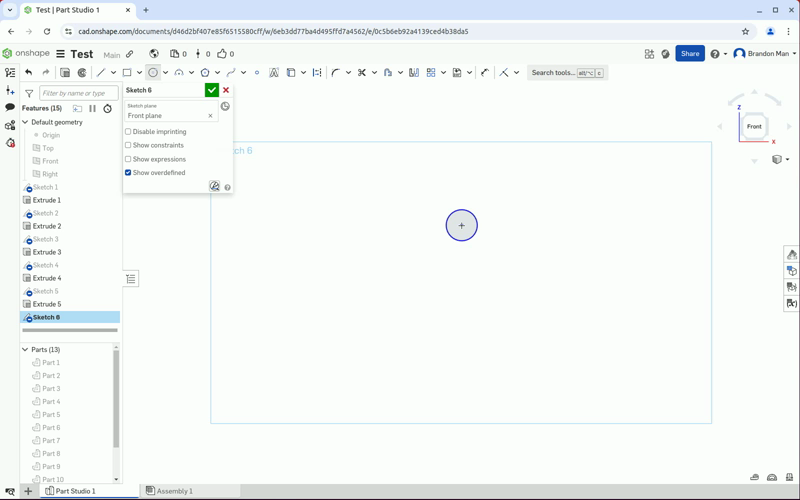
key_up(shift)
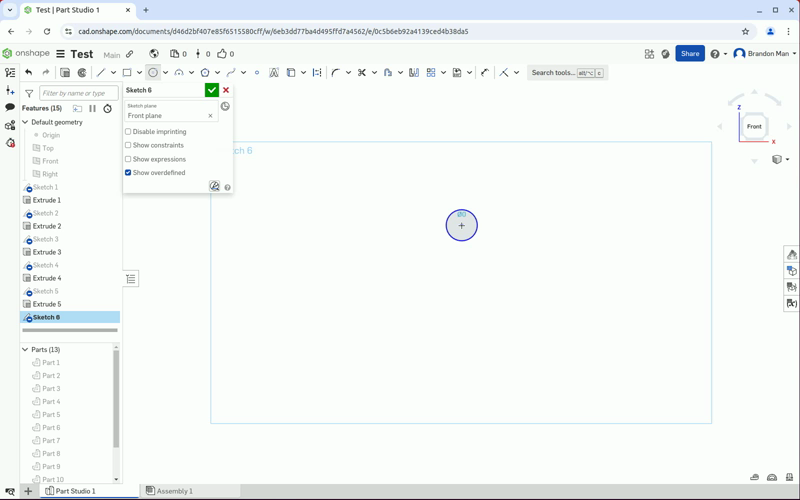
mouse_move(465, 225)
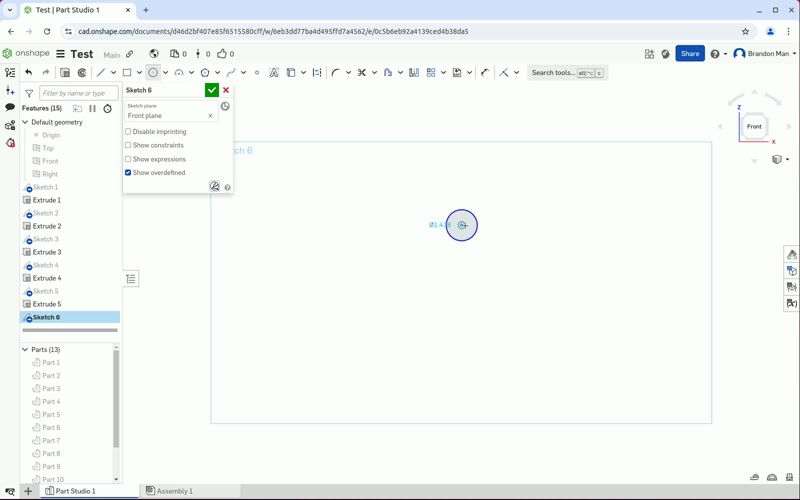
scroll(6)
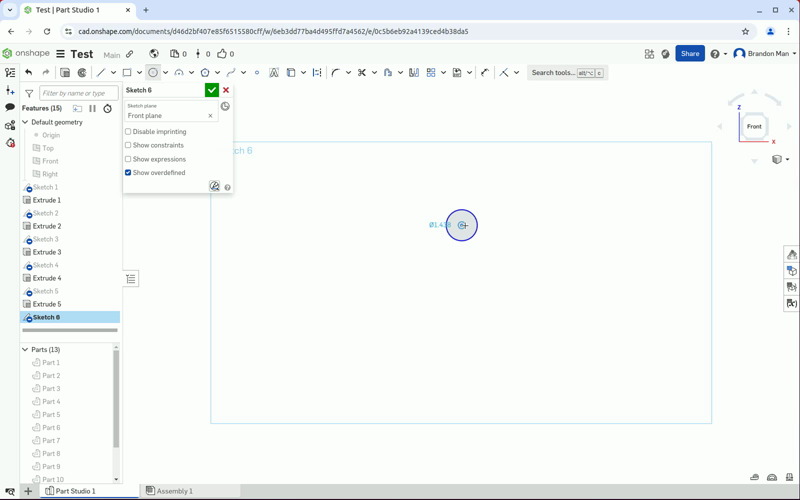
scroll(6)
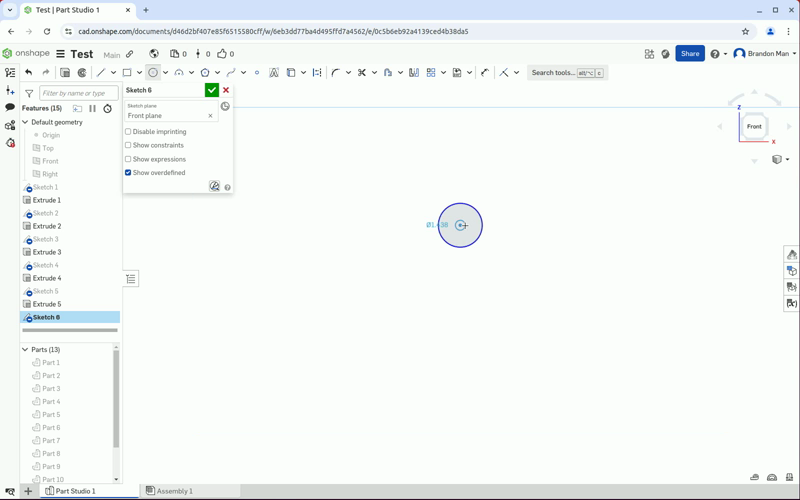
scroll(6)
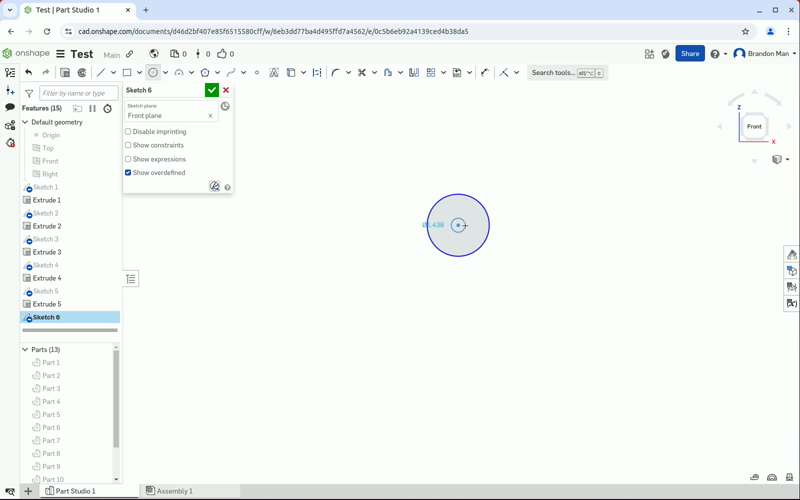
scroll(6)
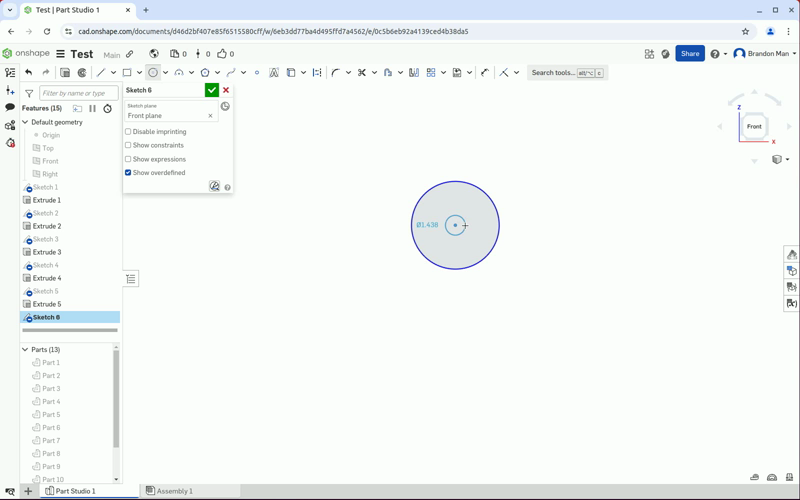
scroll(6)
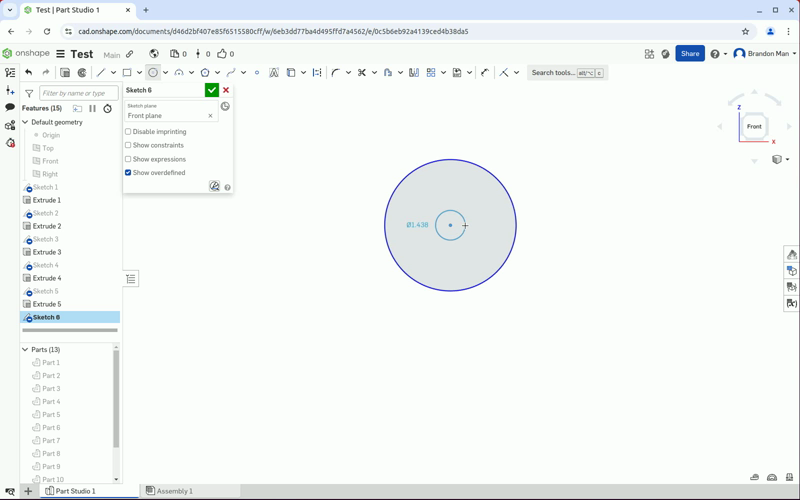
scroll(6)
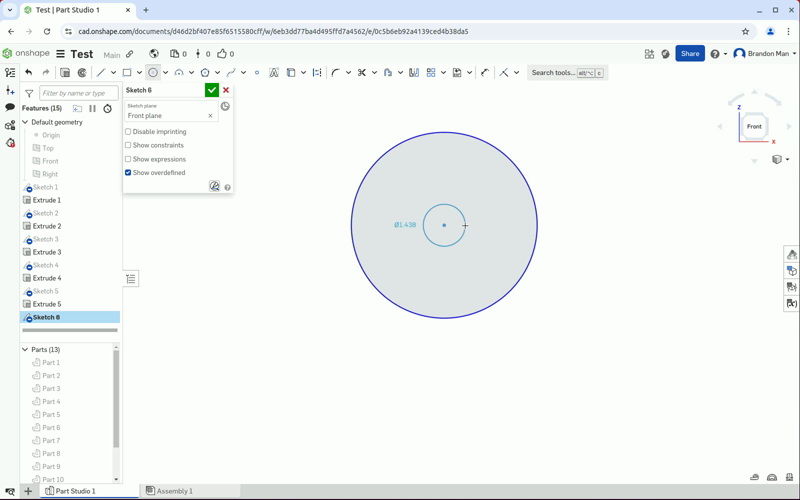
scroll(6)
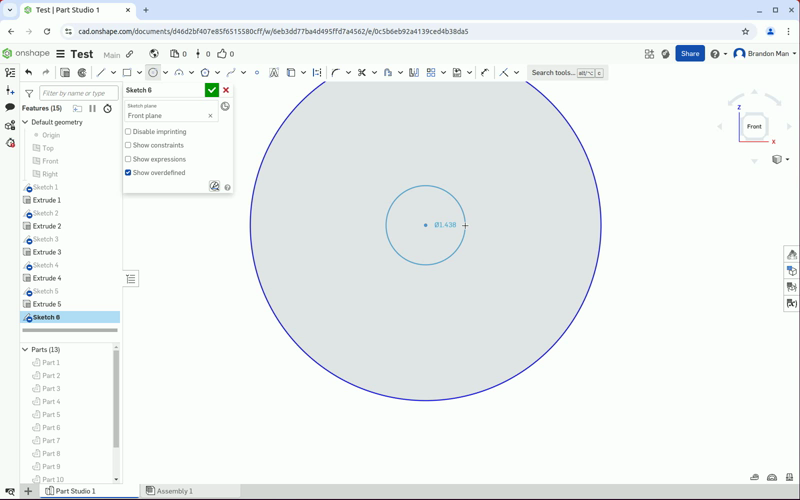
click(465, 225)
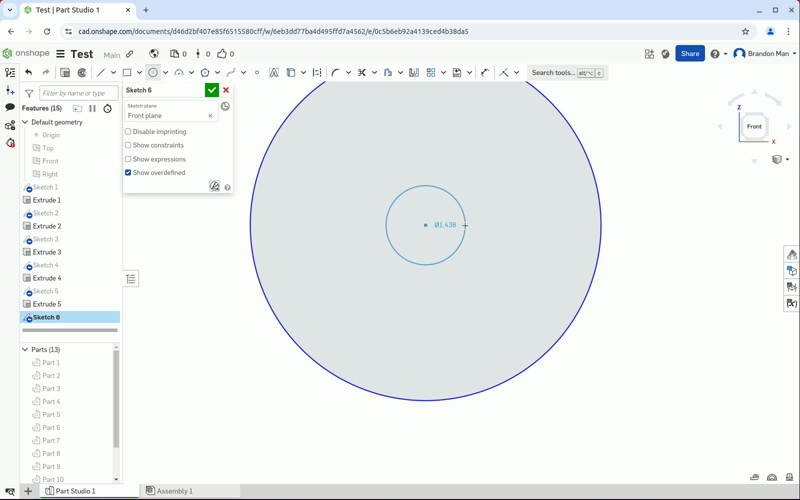
scroll(-6)
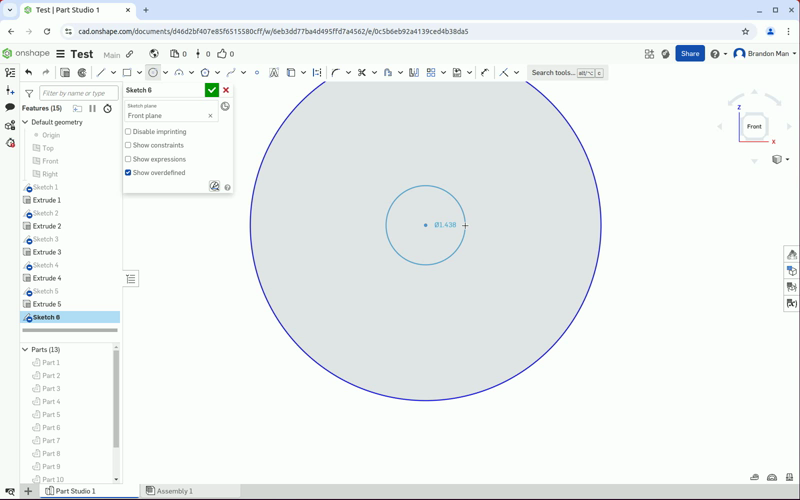
scroll(-6)
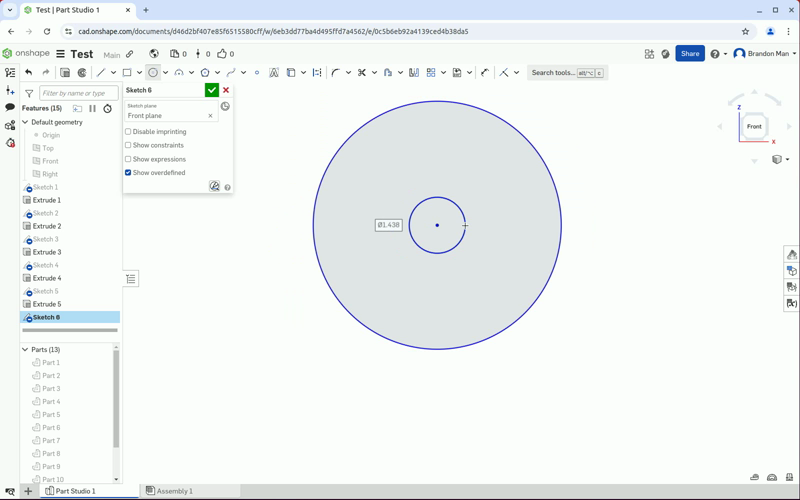
scroll(-6)
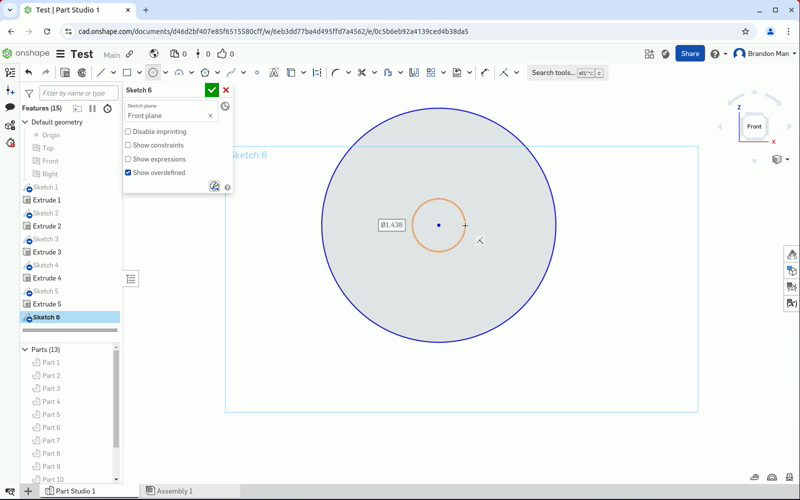
scroll(-6)
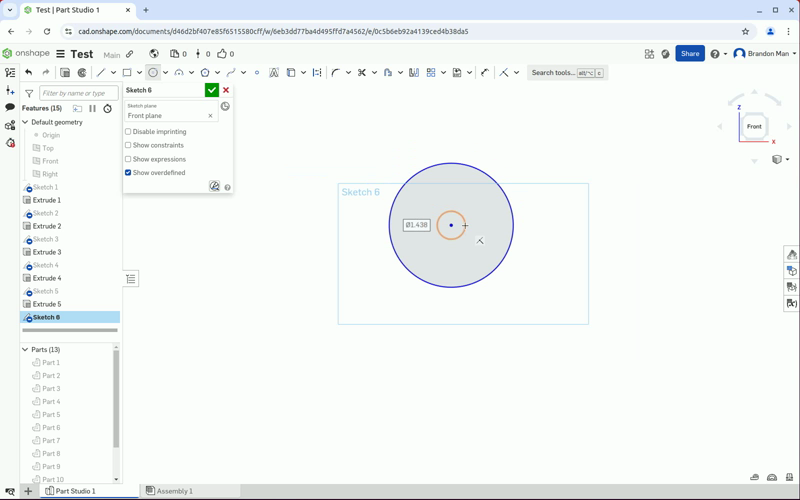
scroll(-6)
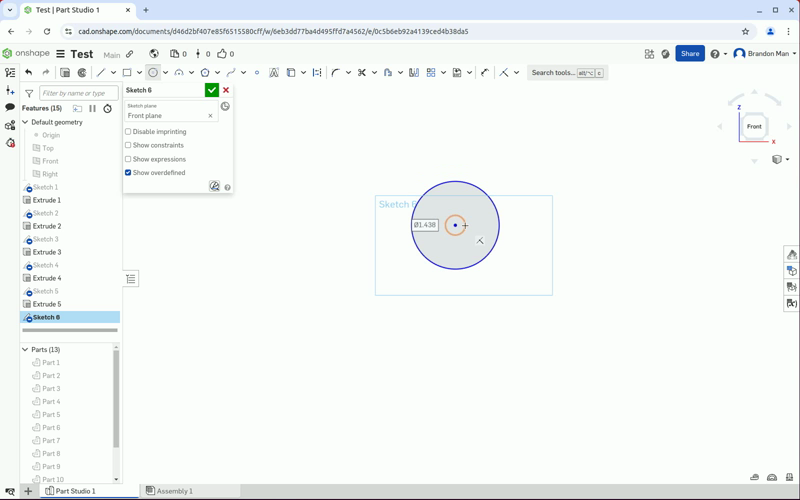
scroll(-6)
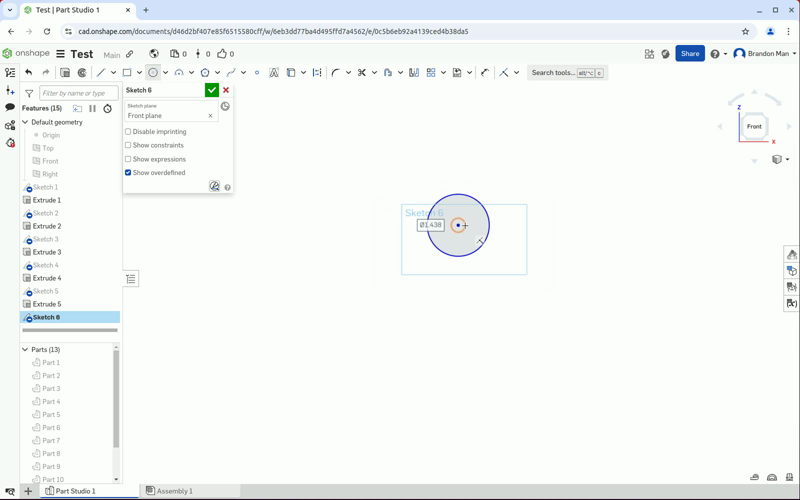
scroll(-6)
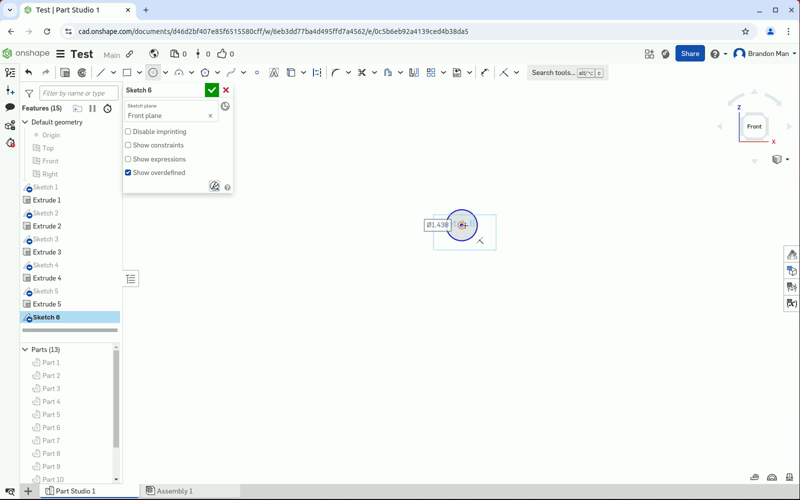
key(esc)
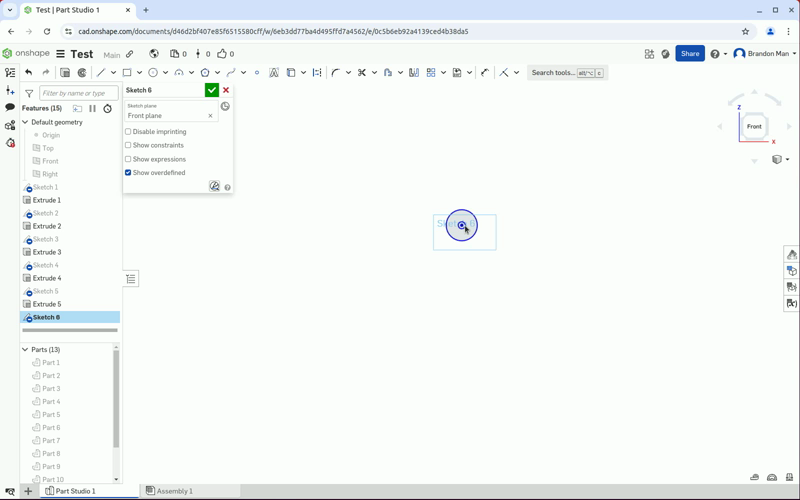
mouse_move(464, 237)
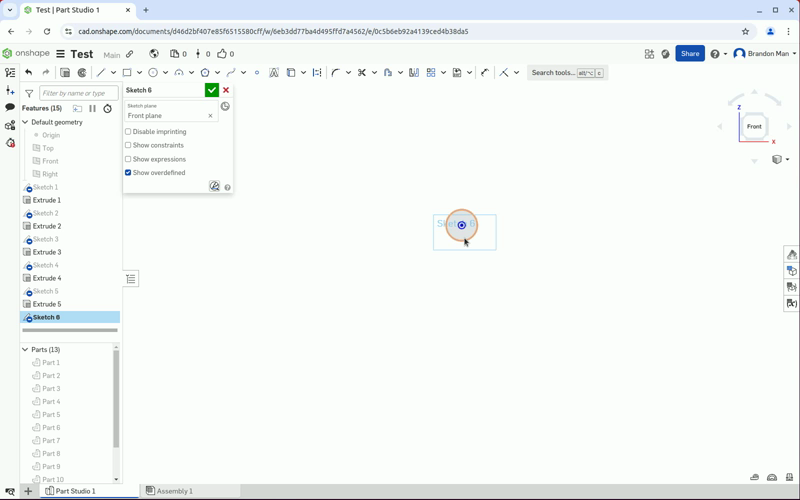
scroll(6)
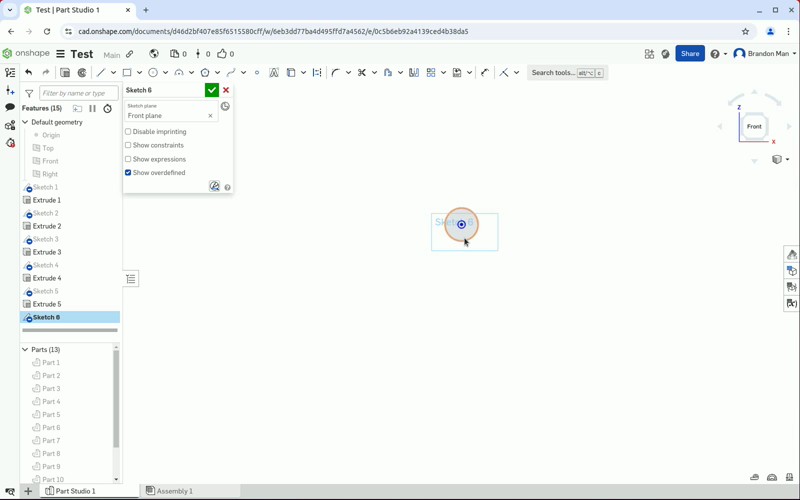
scroll(6)
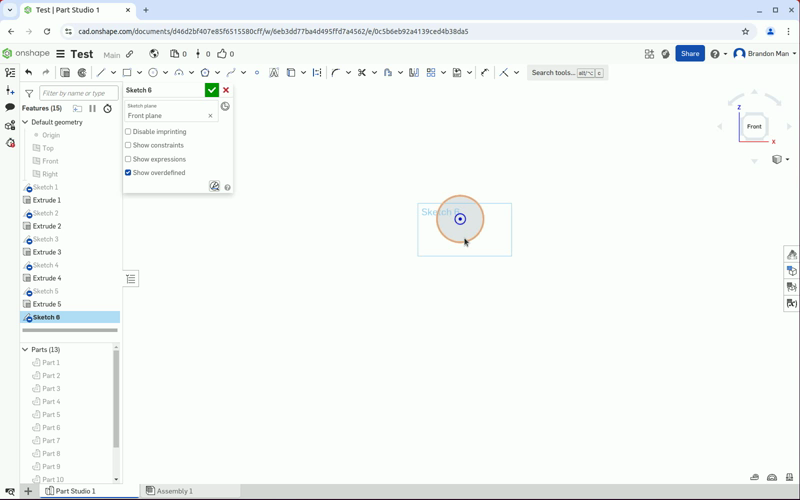
scroll(6)
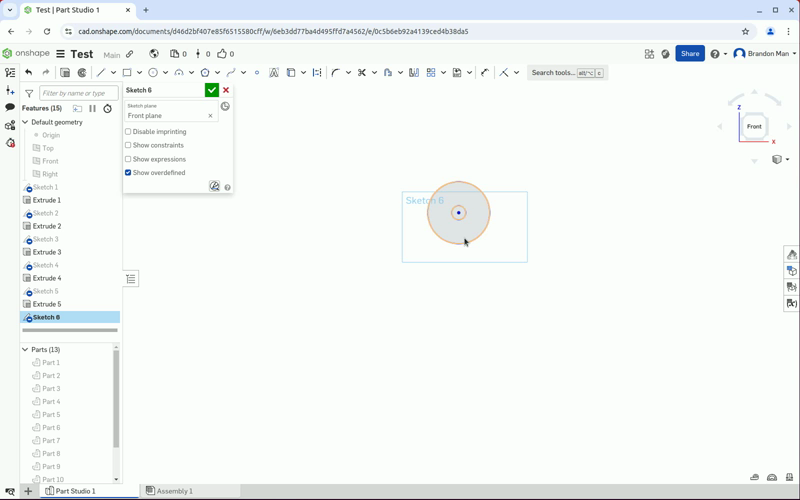
scroll(6)
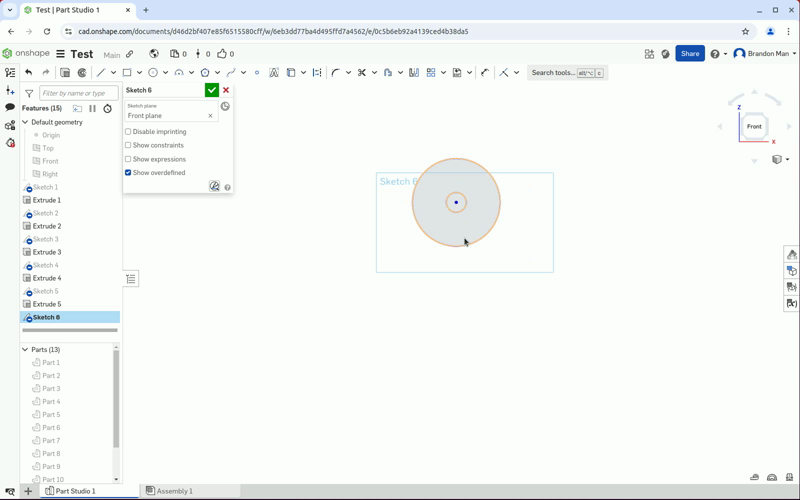
scroll(6)
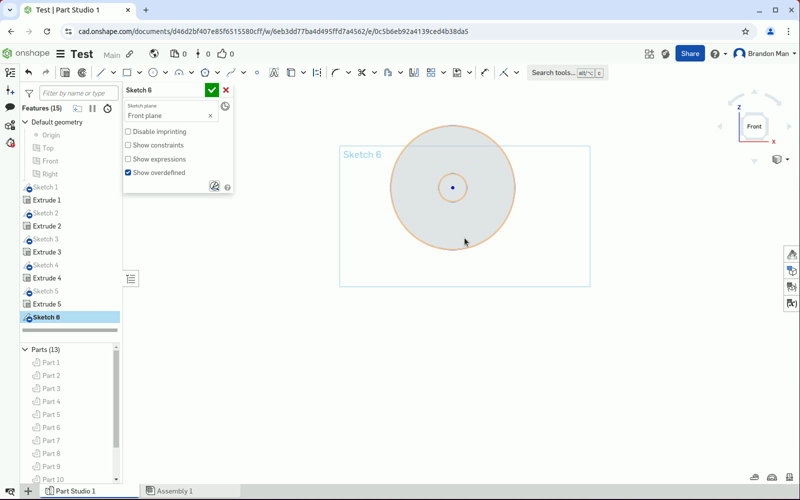
scroll(6)
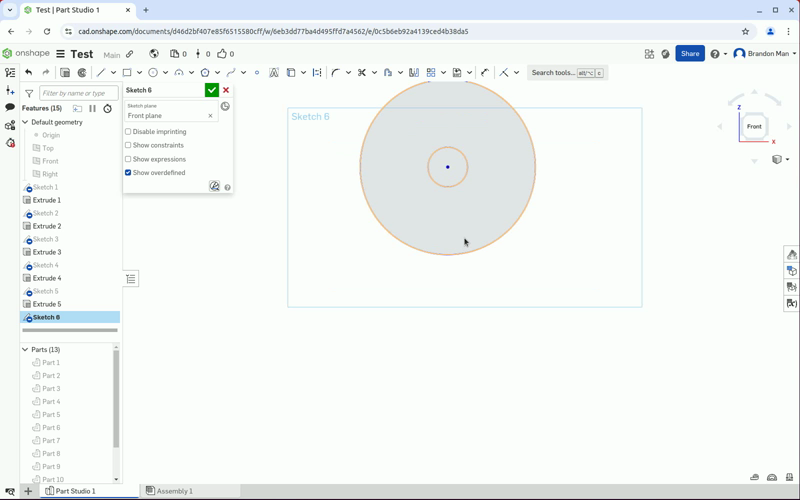
scroll(6)
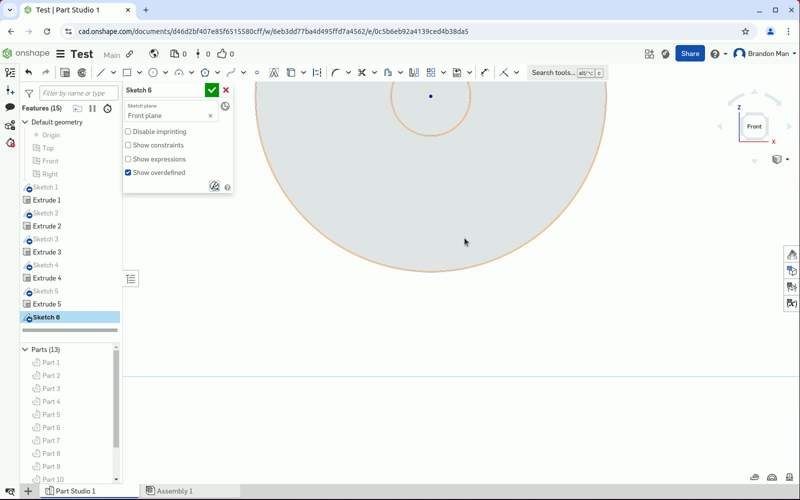
click(464, 237)
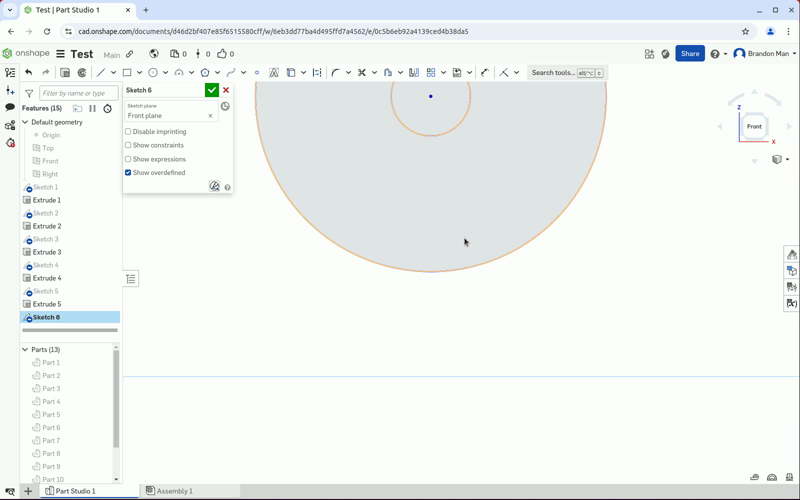
scroll(-6)
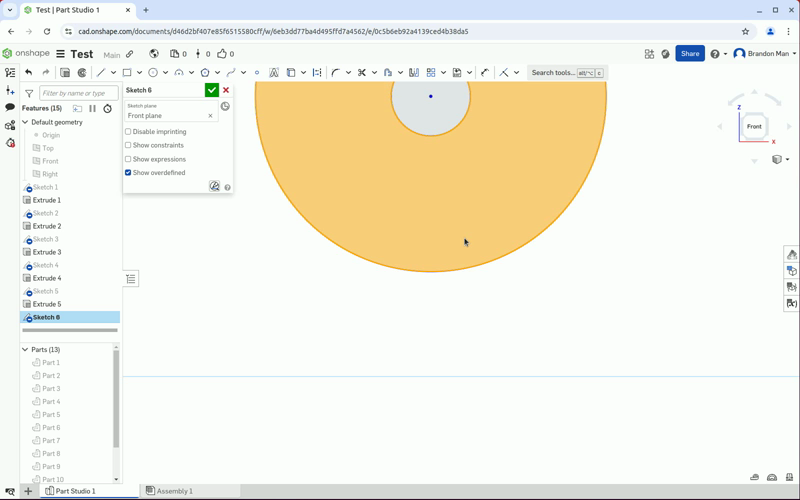
scroll(-6)
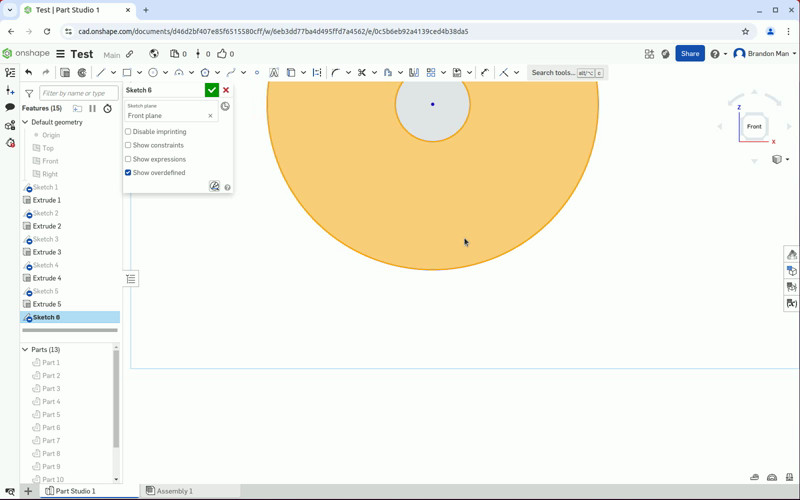
scroll(-6)
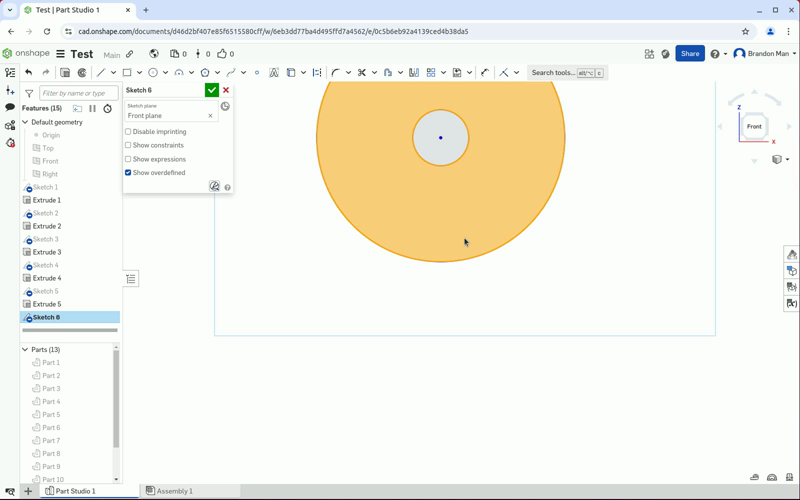
scroll(-6)
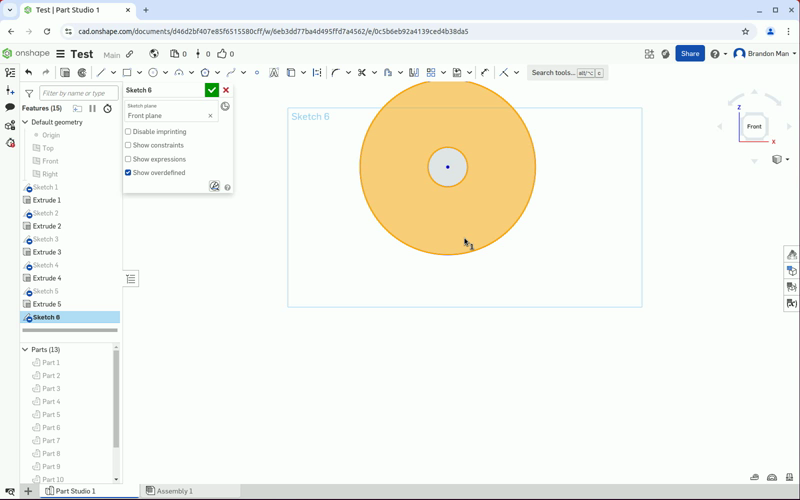
scroll(-6)
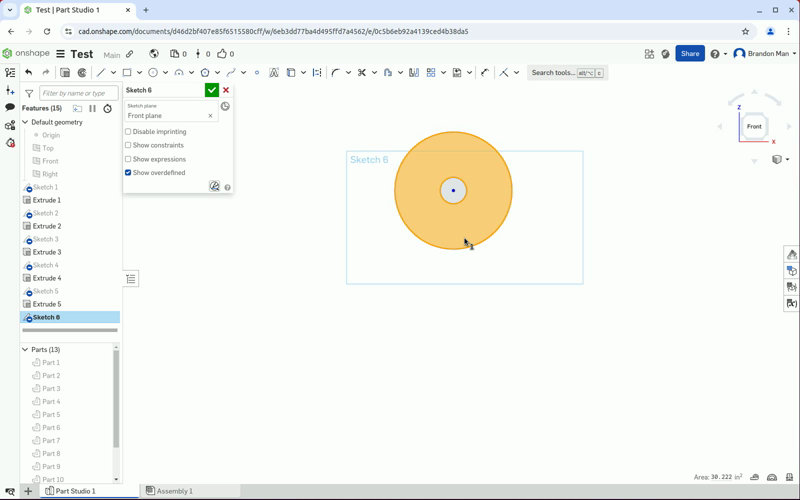
scroll(-6)
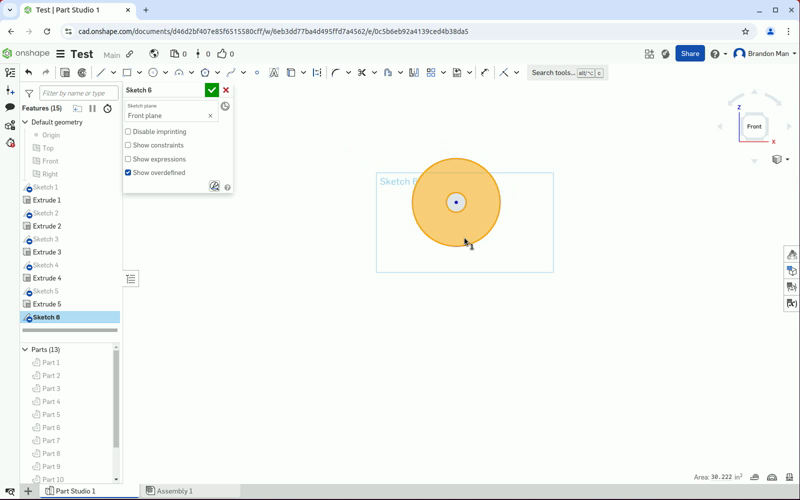
scroll(-6)
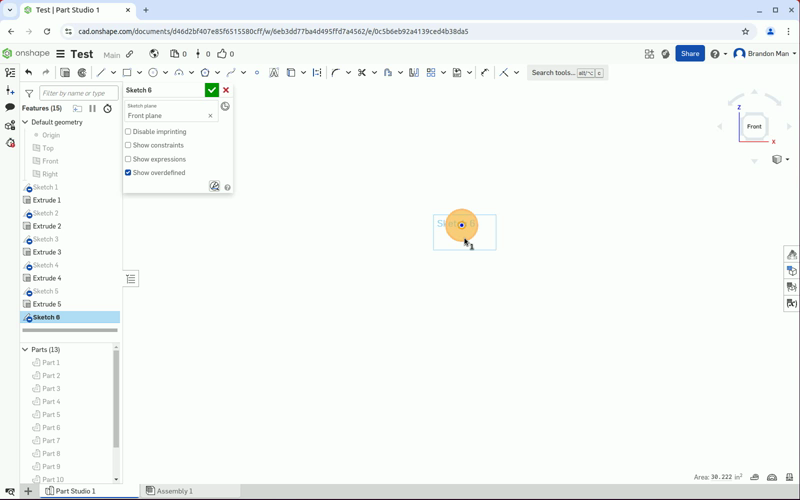
mouse_move(69, 352)
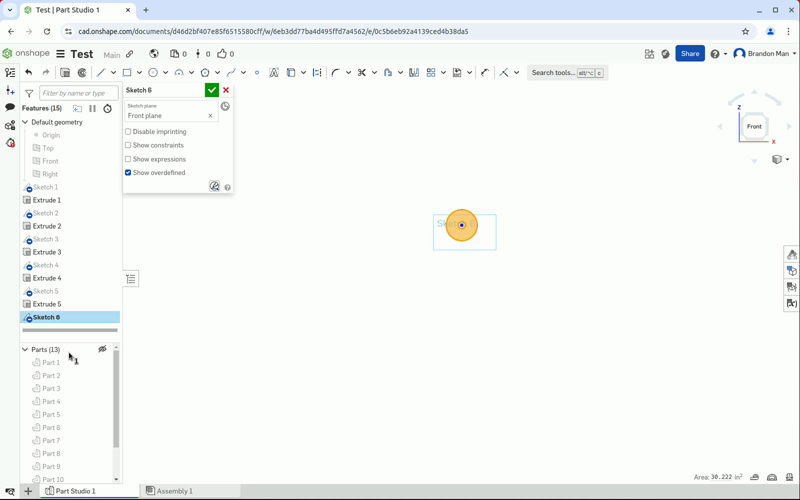
key(shift+y)
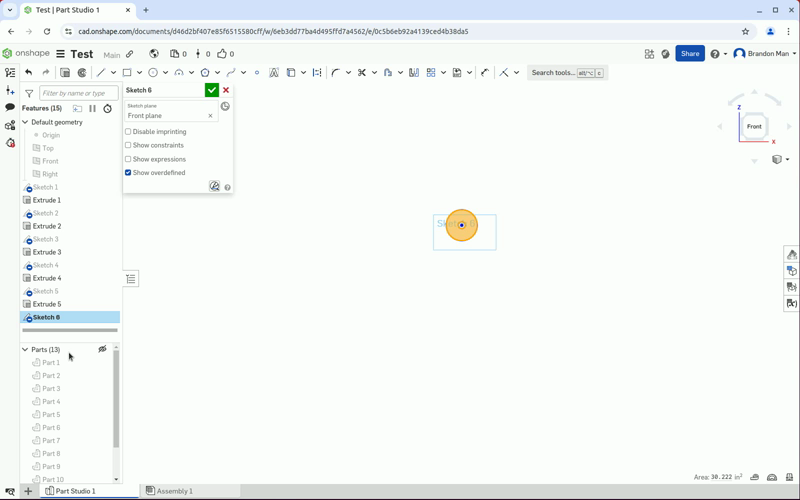
key(shift+e)
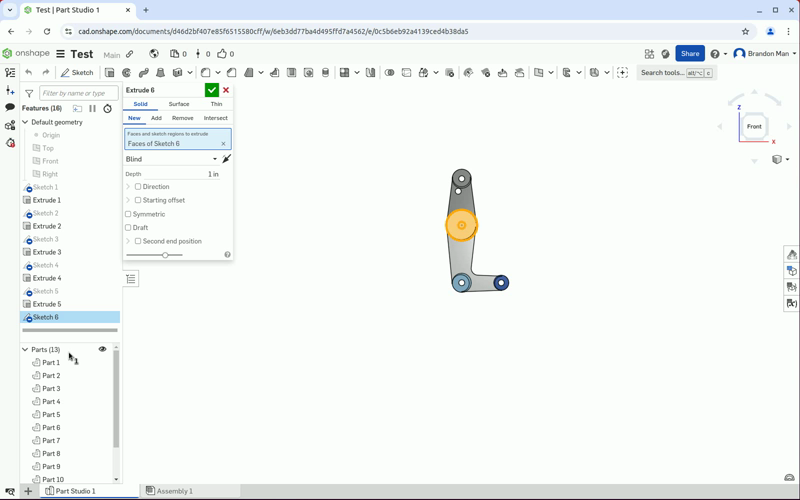
mouse_move(143, 106)
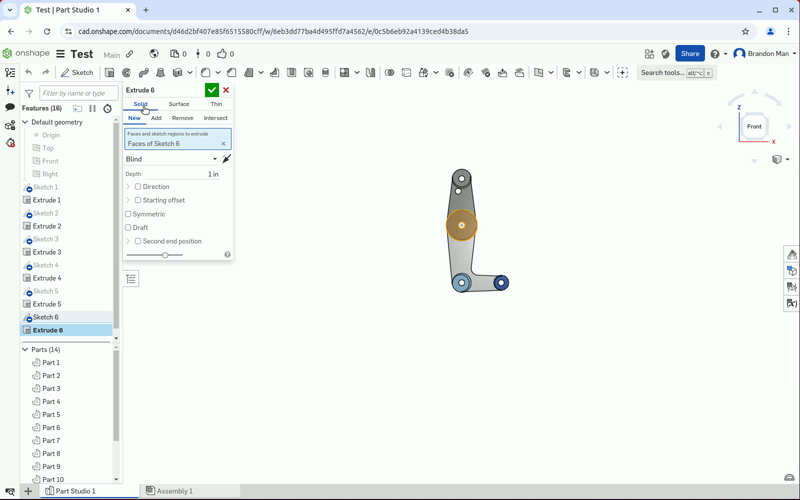
click(143, 106)
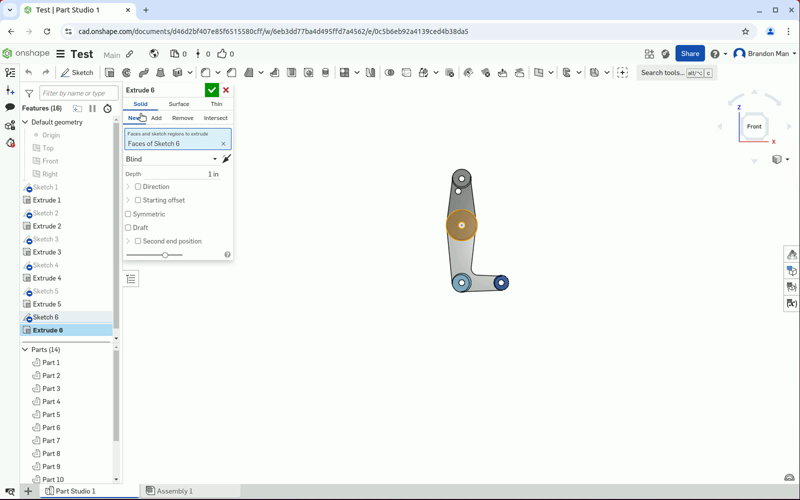
mouse_move(137, 120)
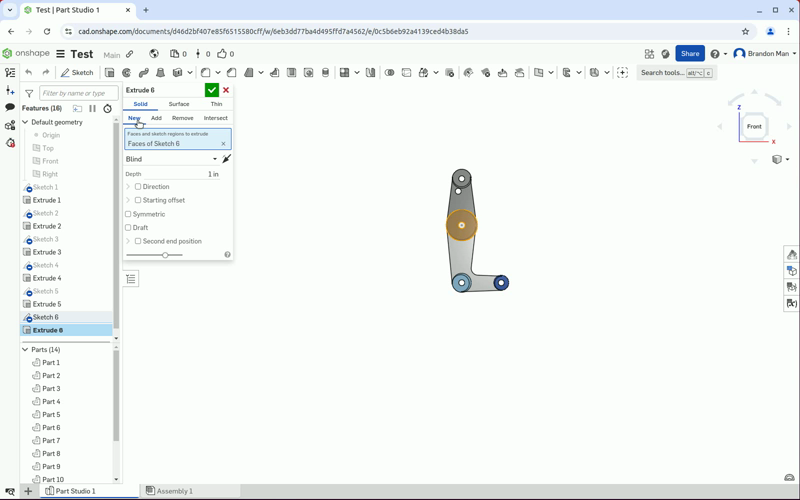
click(137, 120)
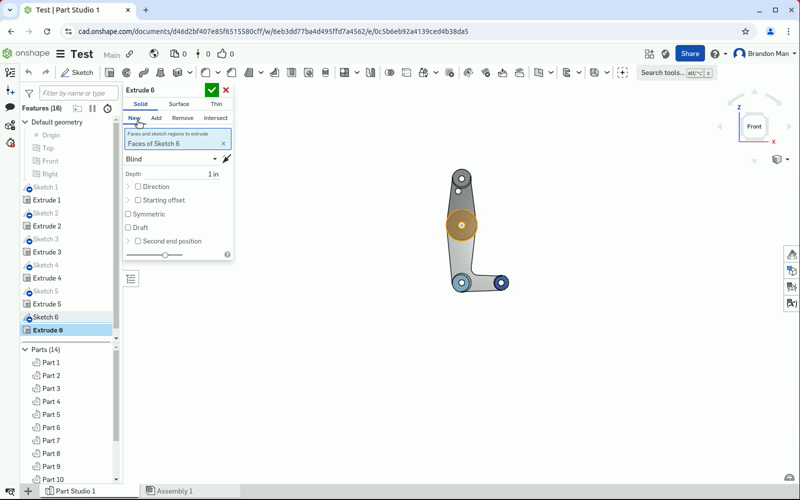
key(tab, 4)
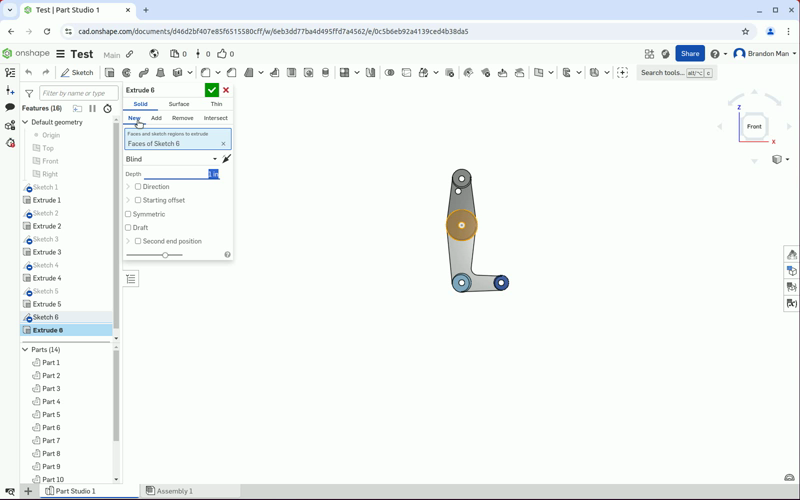
text(0.481)
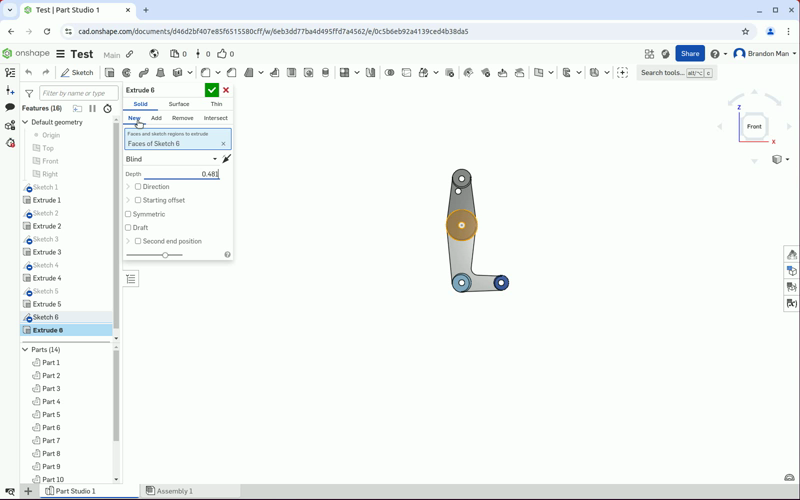
key(enter)
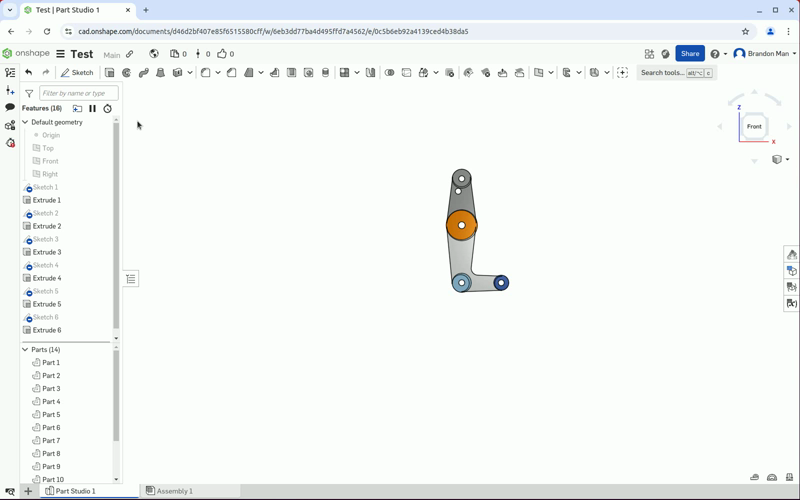
key(shift+h)
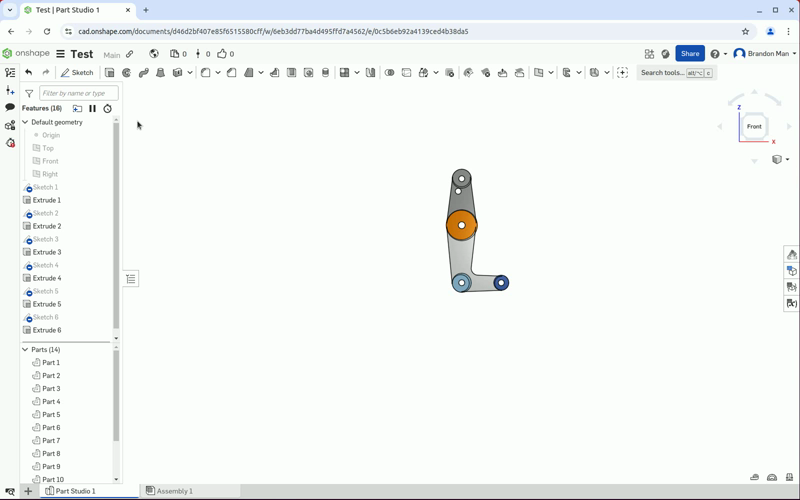
key(shift+h)
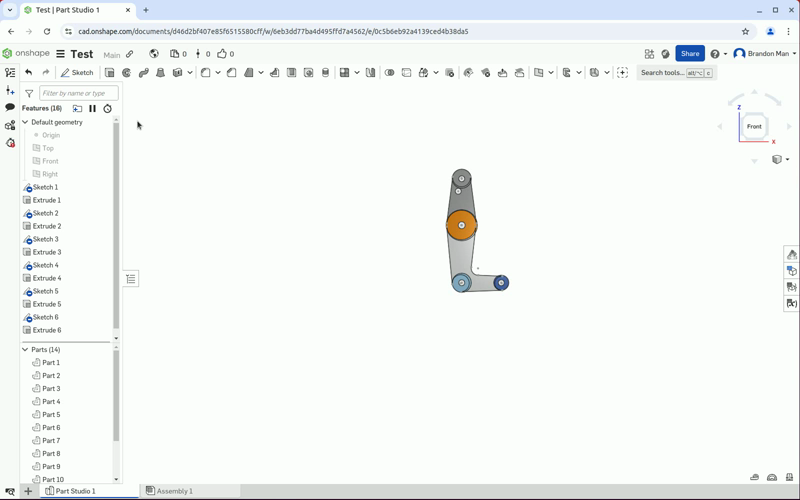
key(shift+7)
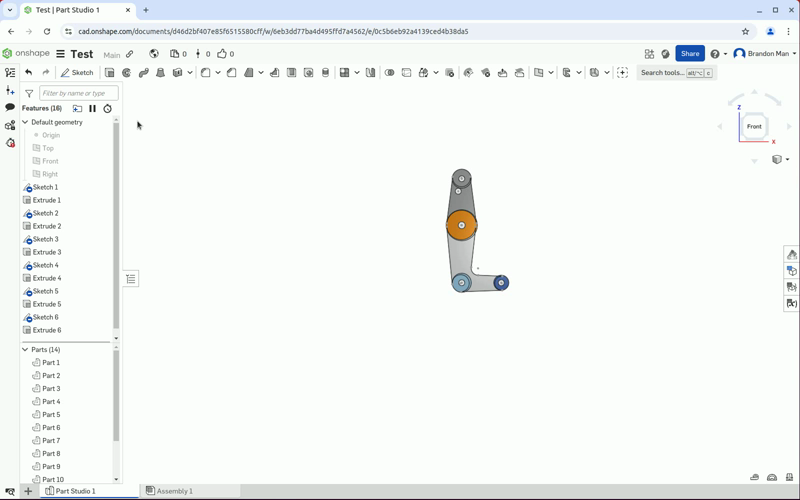
key(left, 2)
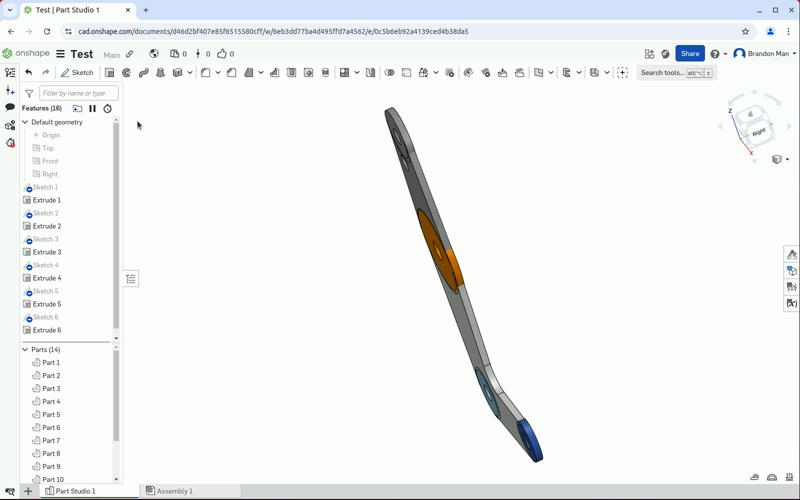
key(down, 2)
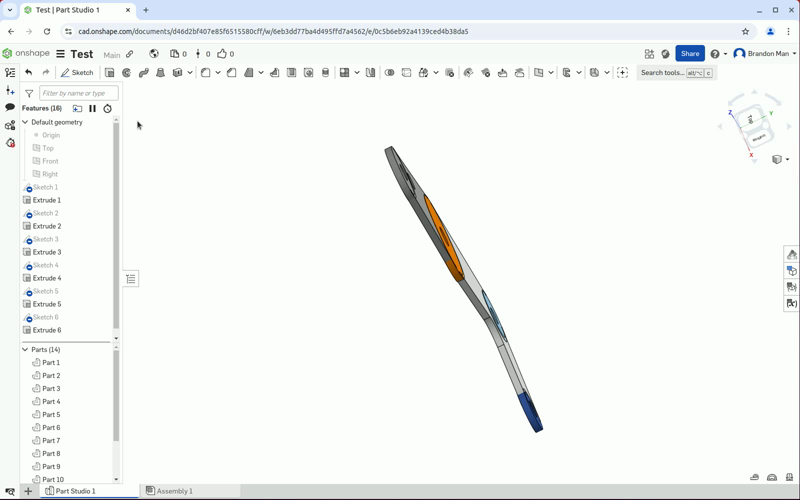
key(up, 2)
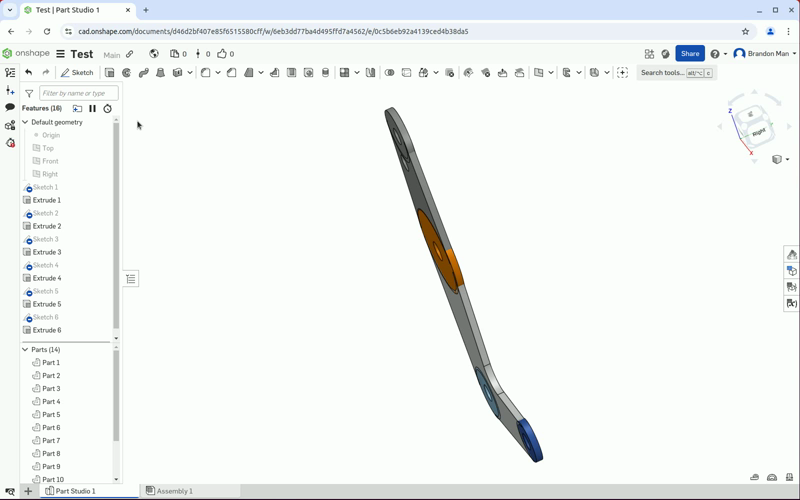
key(right, 2)
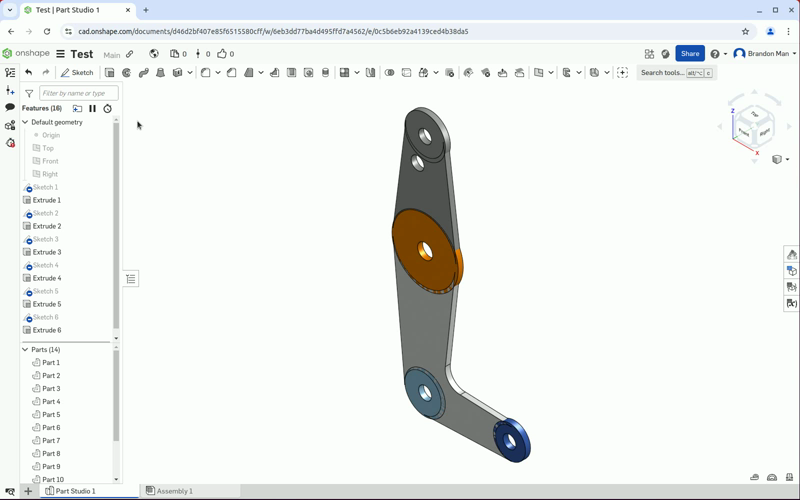
mouse_move(69, 189)
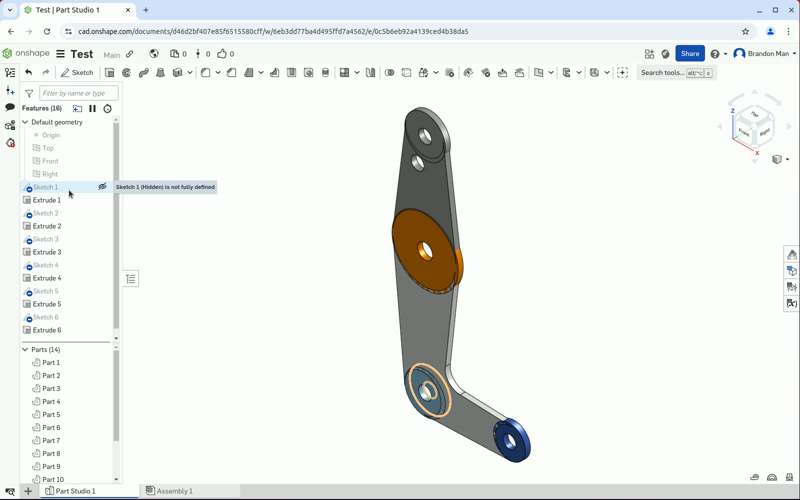
click(69, 189)